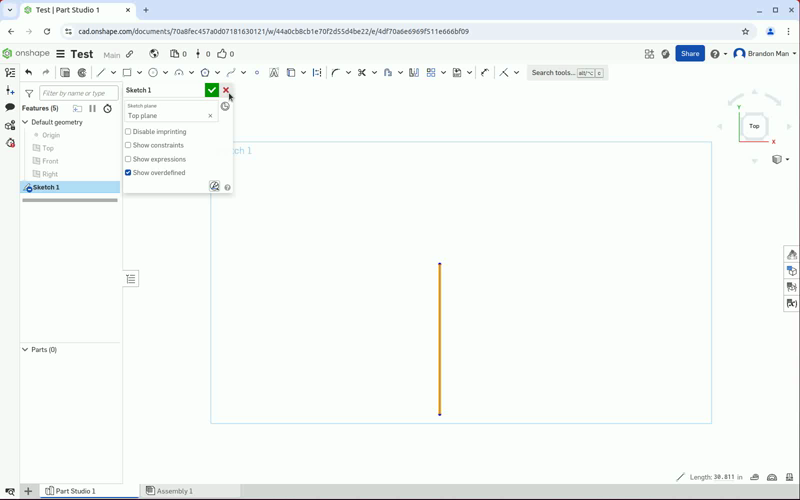
key(shift+h)
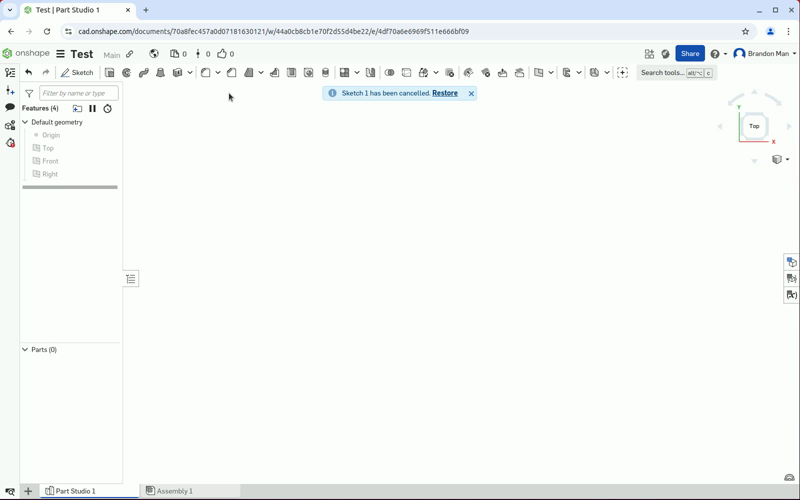
mouse_move(73, 352)
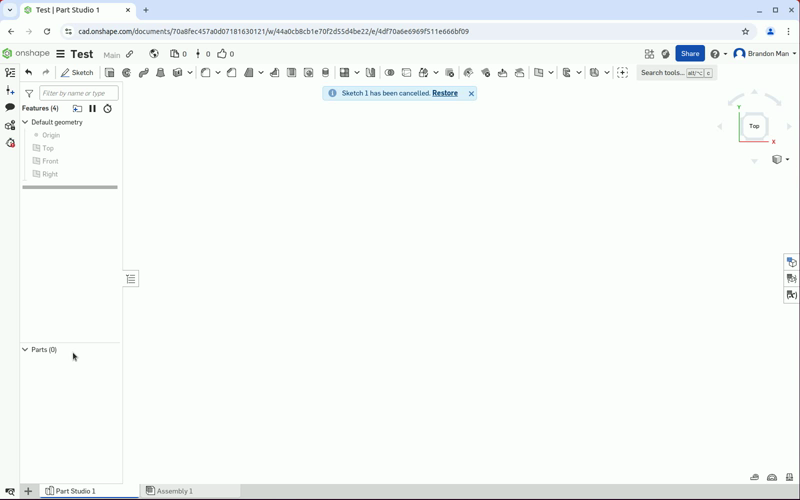
key(y)
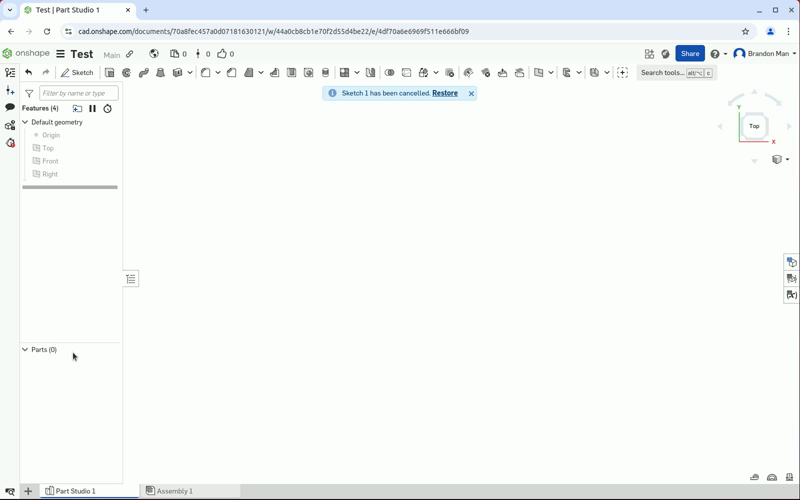
key(shift+p)
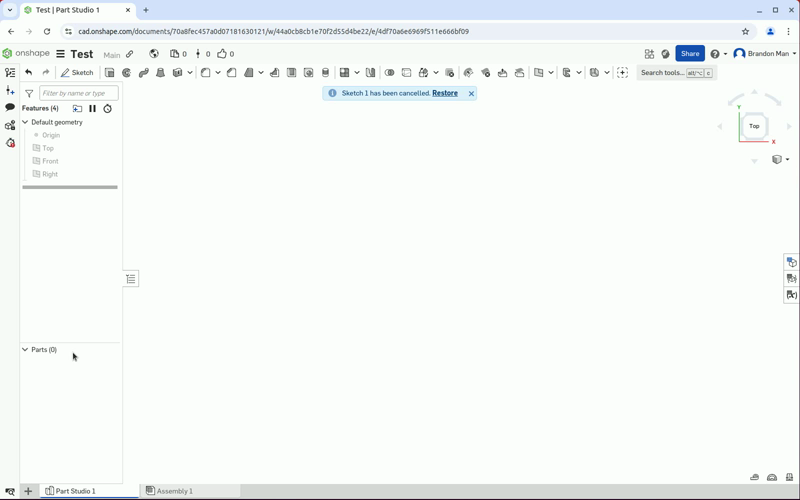
key(space)
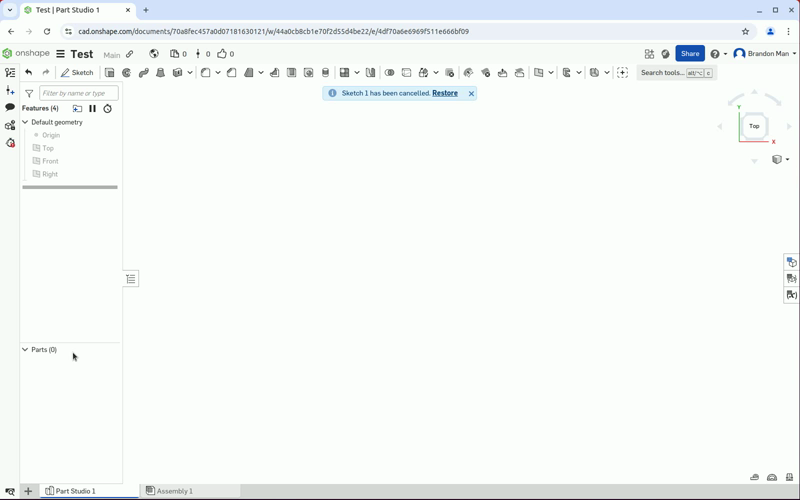
key_down(shift)
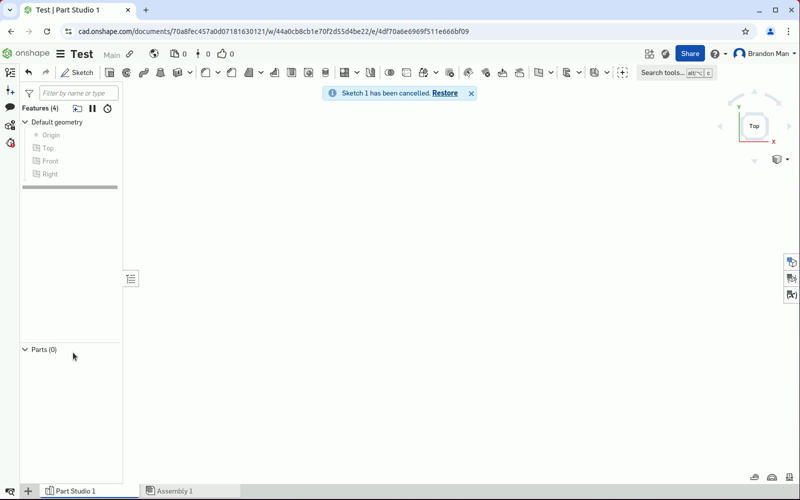
key(up)
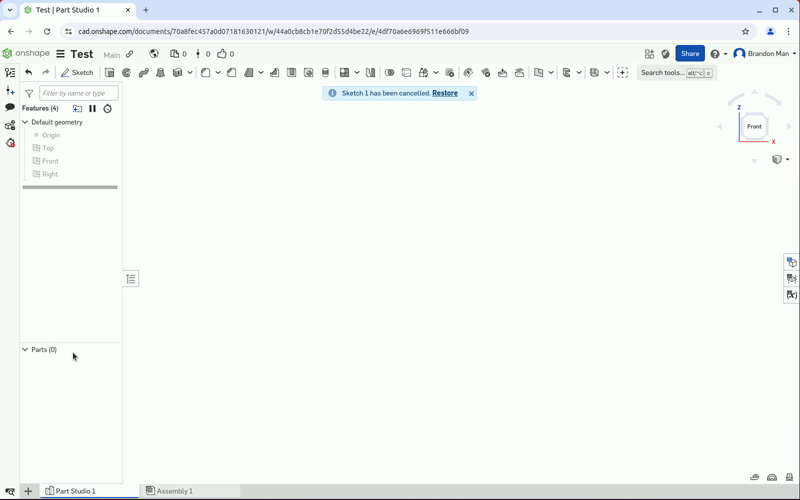
key_up(shift)
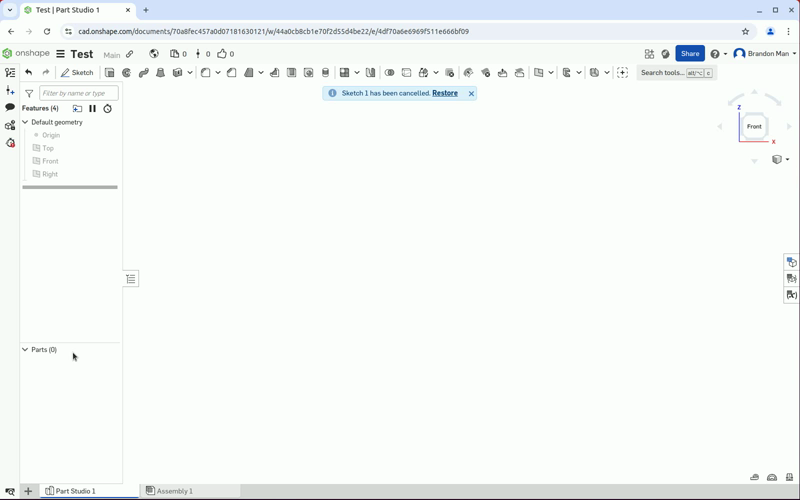
mouse_move(73, 352)
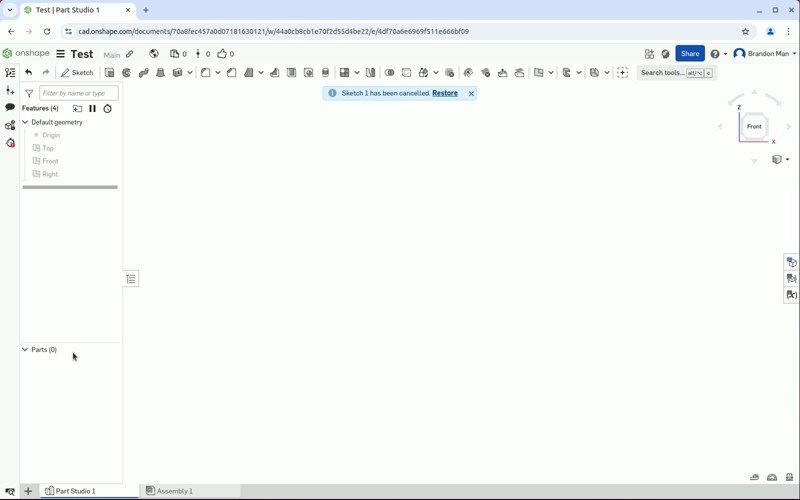
key(shift+y)
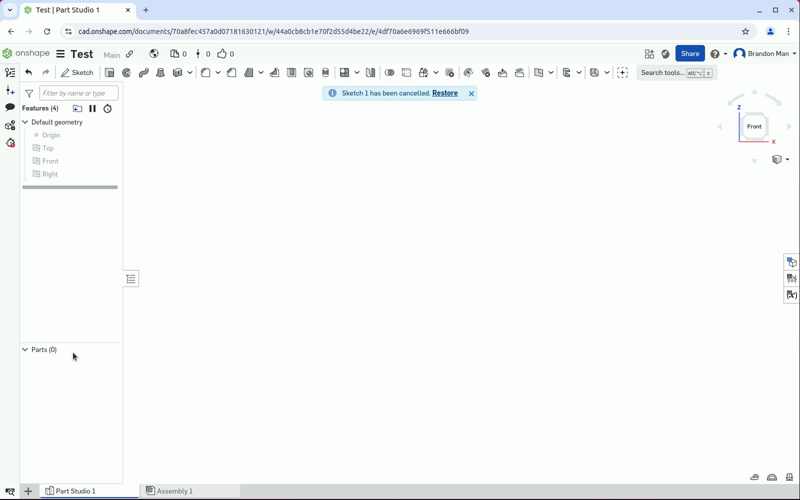
key(shift+s)
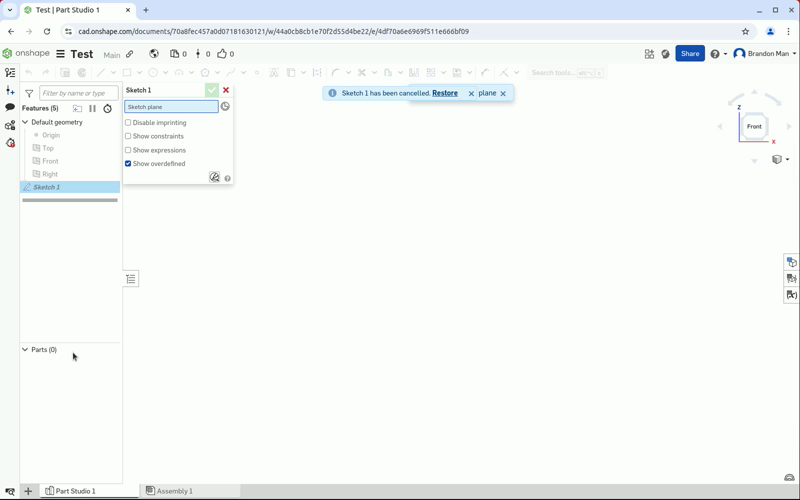
mouse_move(73, 163)
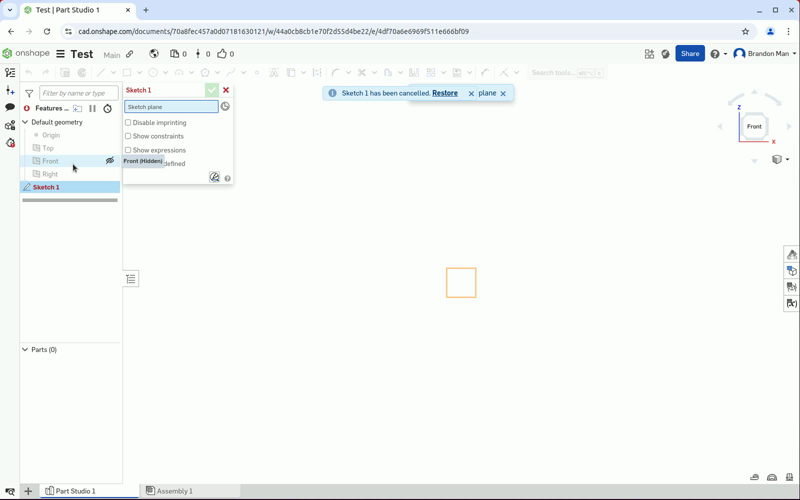
click(73, 163)
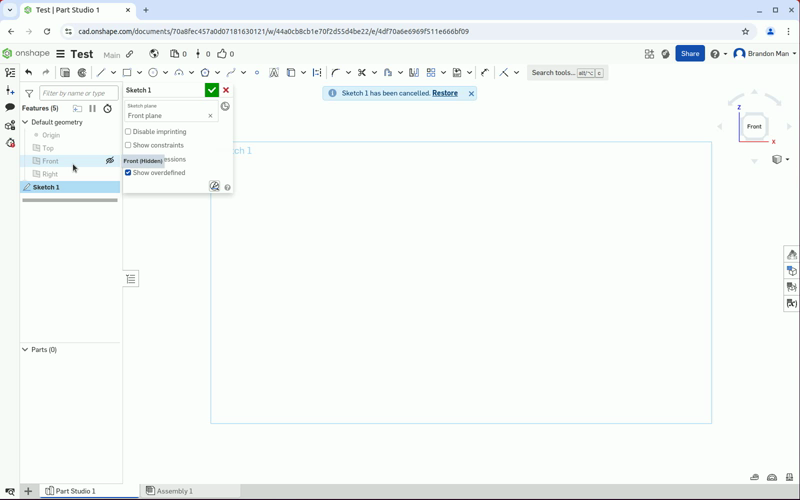
mouse_move(73, 352)
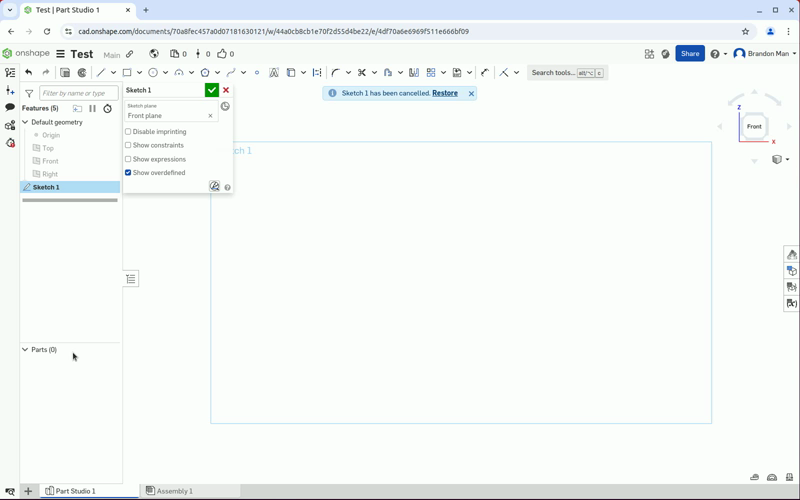
key(y)
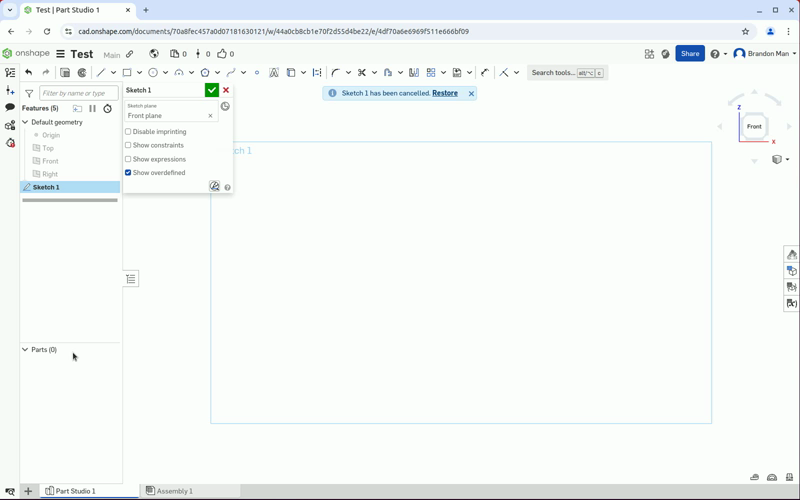
key(a)
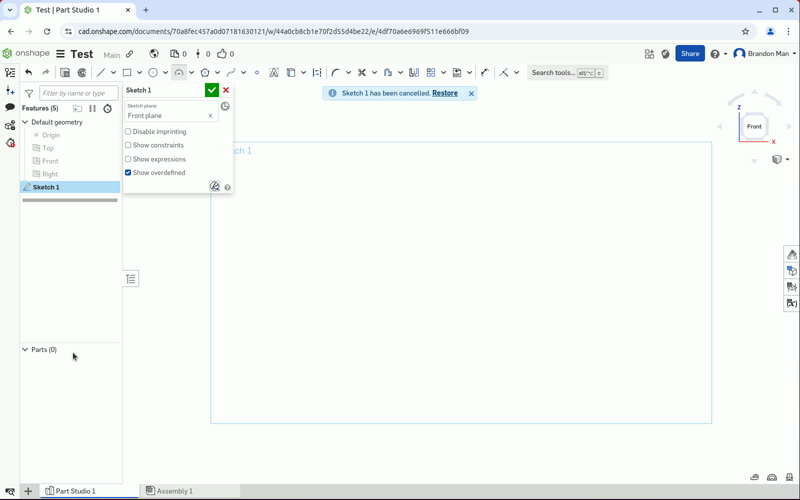
key_down(shift)
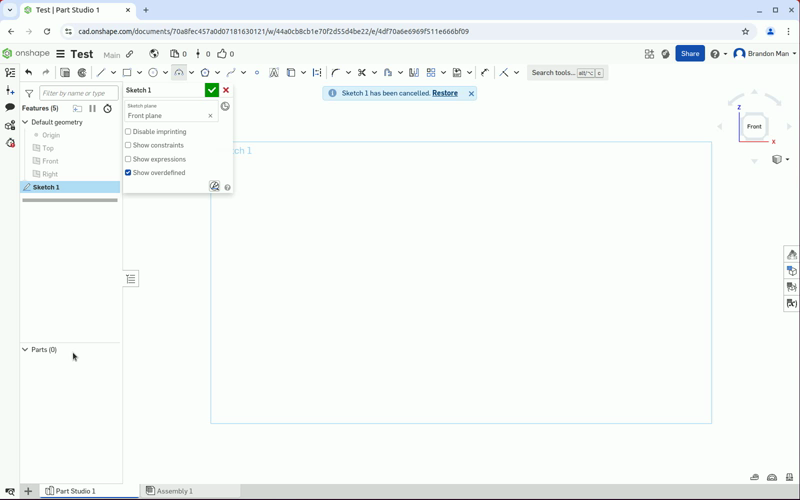
mouse_move(446, 223)
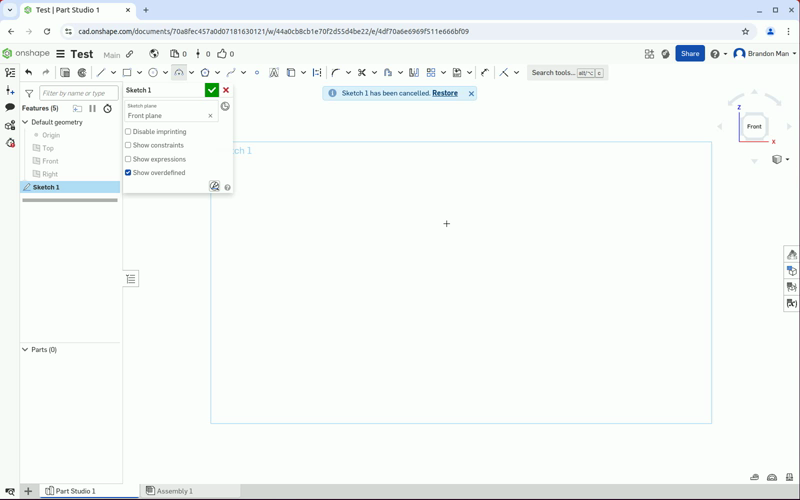
click(446, 223)
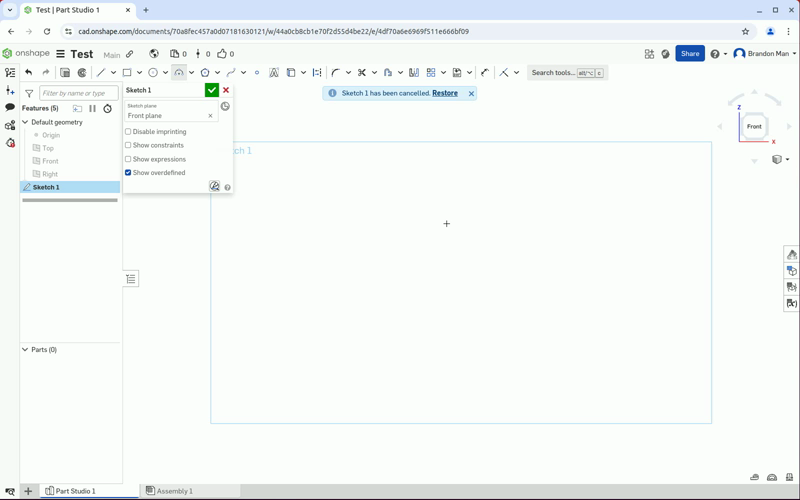
key_up(shift)
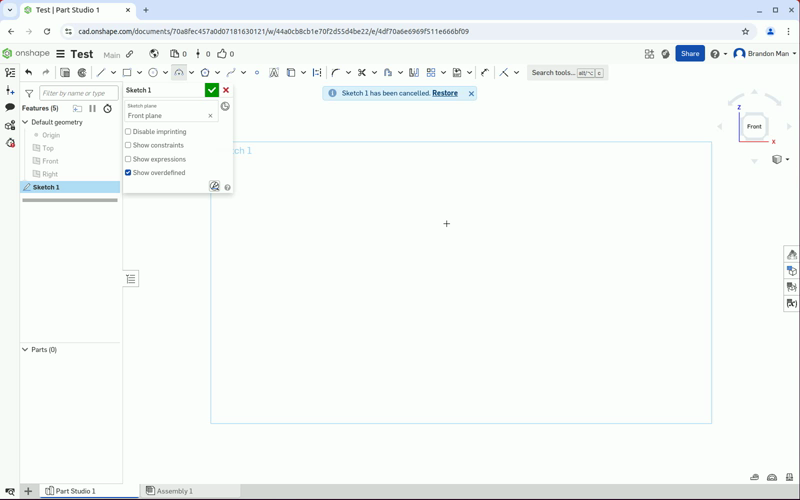
key_down(shift)
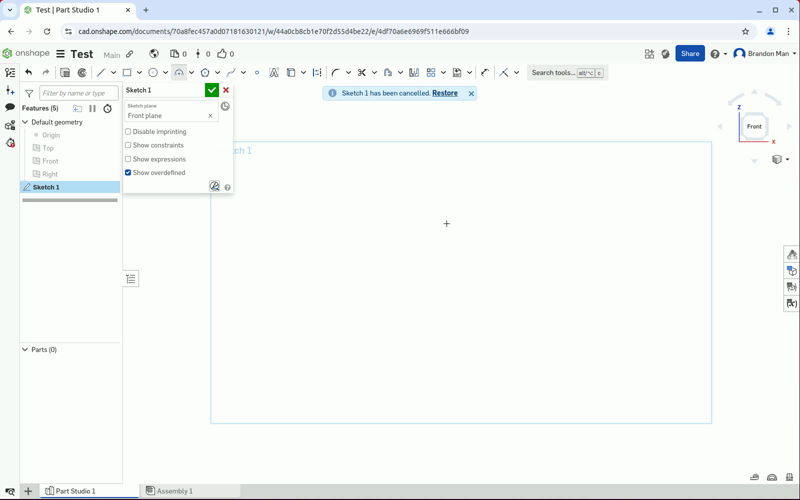
mouse_move(476, 223)
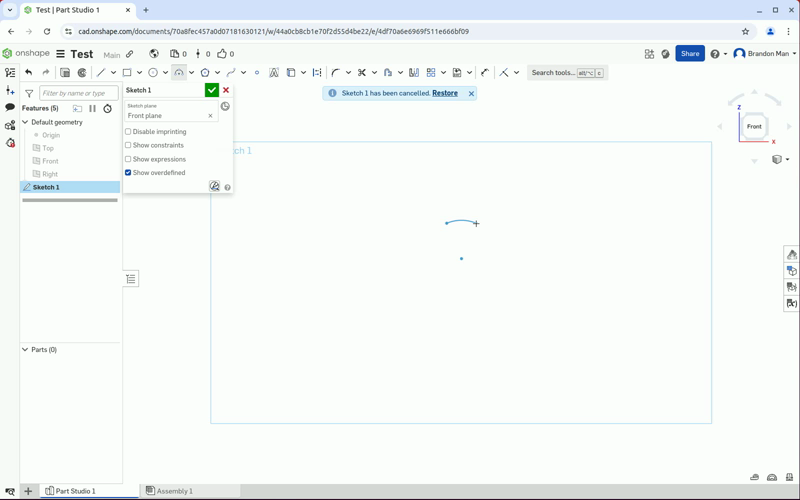
click(476, 223)
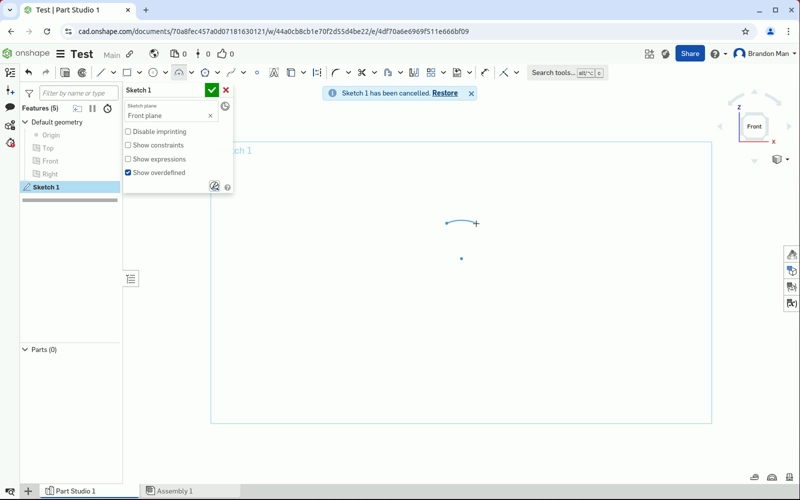
mouse_move(461, 210)
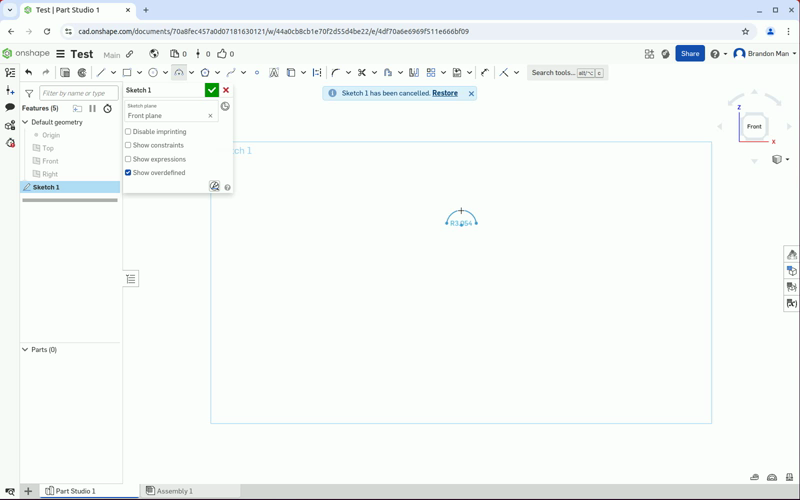
click(461, 210)
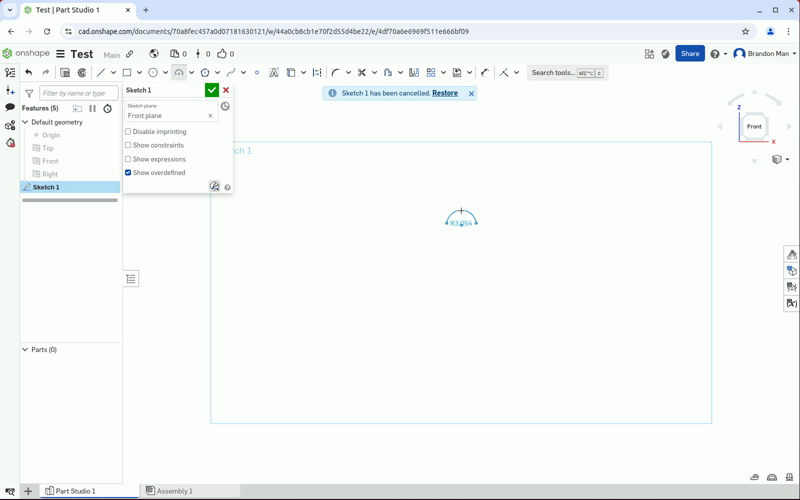
key_up(shift)
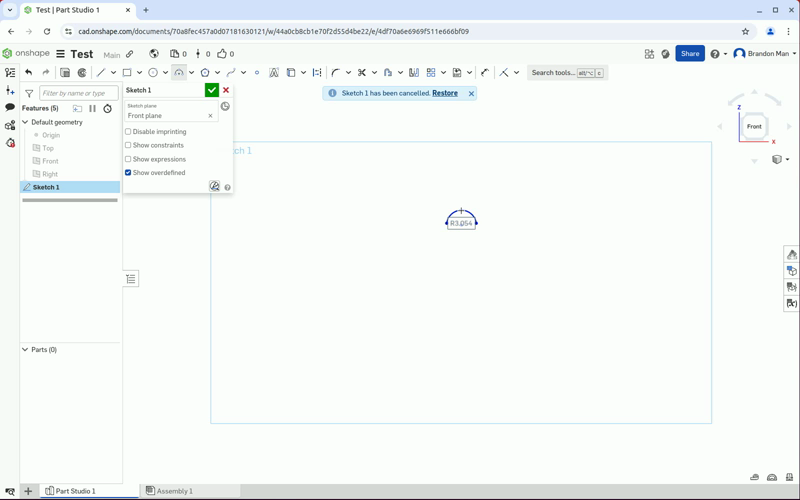
key(esc)
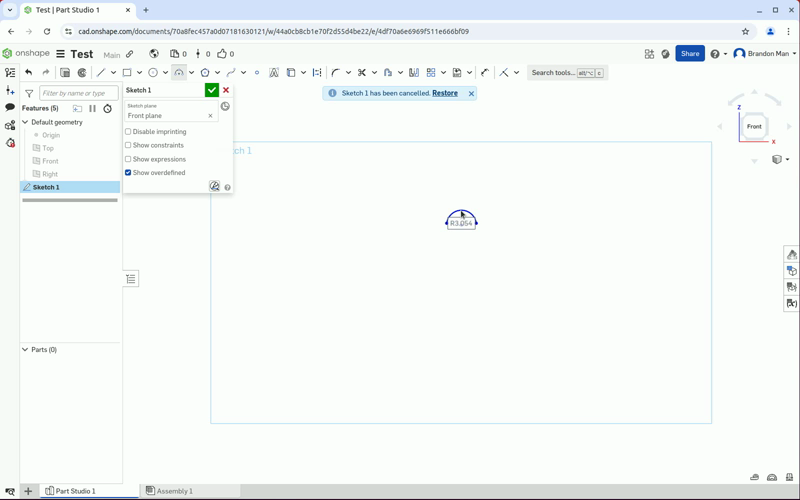
key(l)
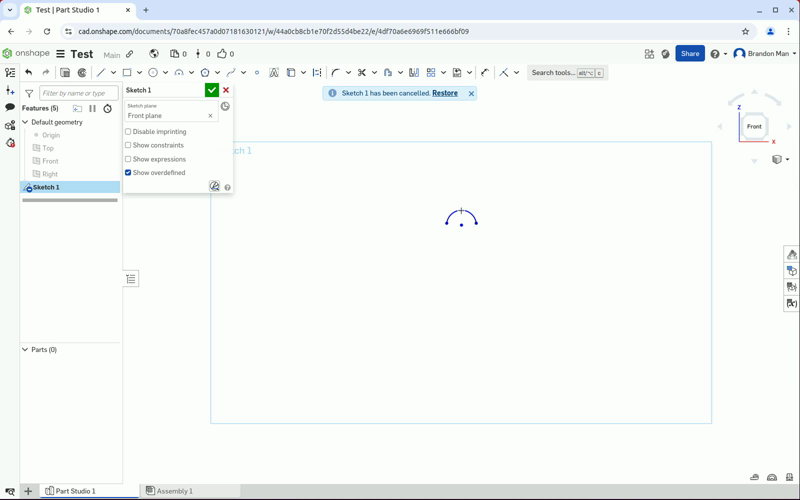
mouse_move(476, 223)
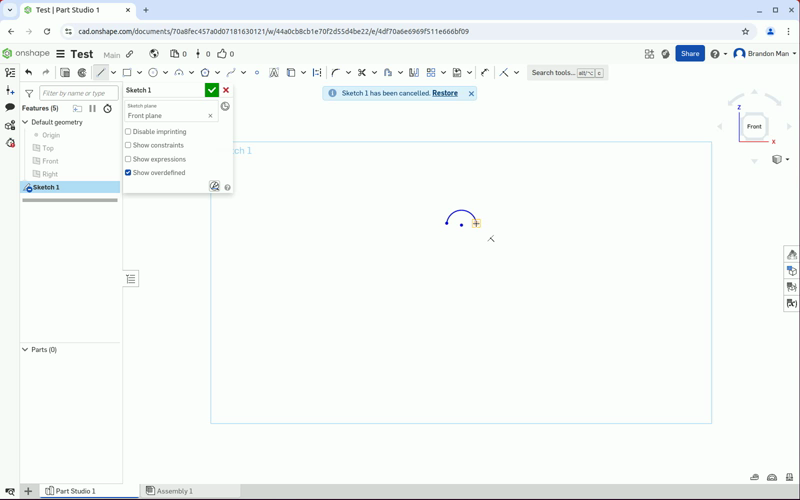
click(476, 223)
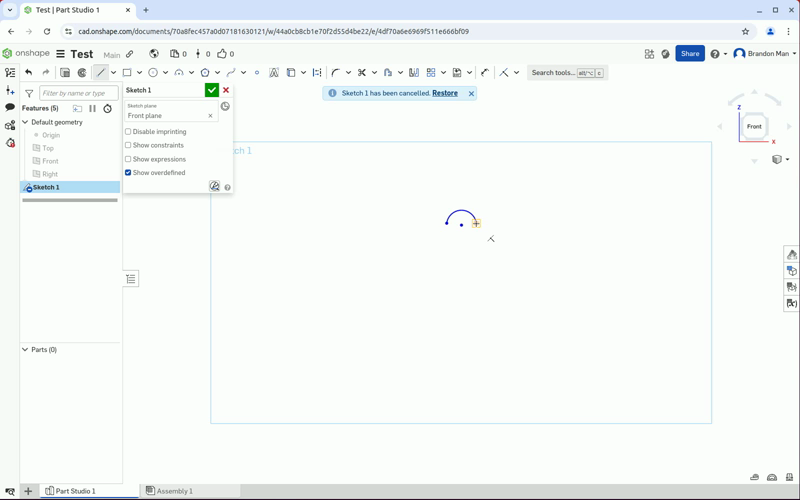
key_down(shift)
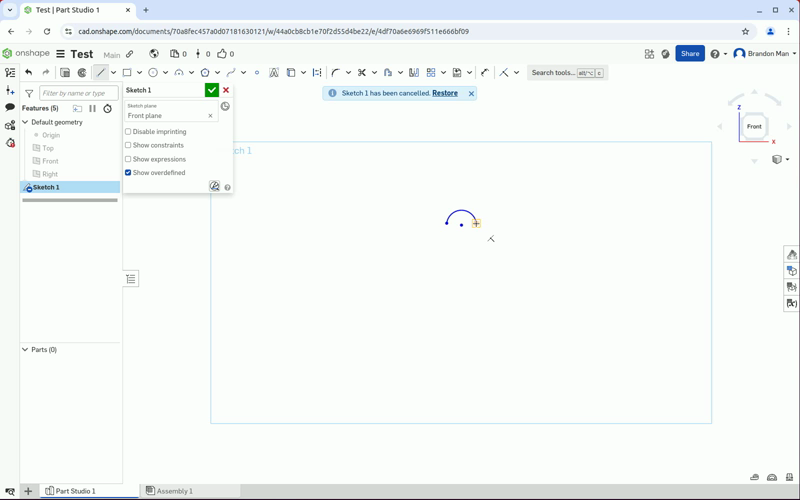
mouse_move(506, 223)
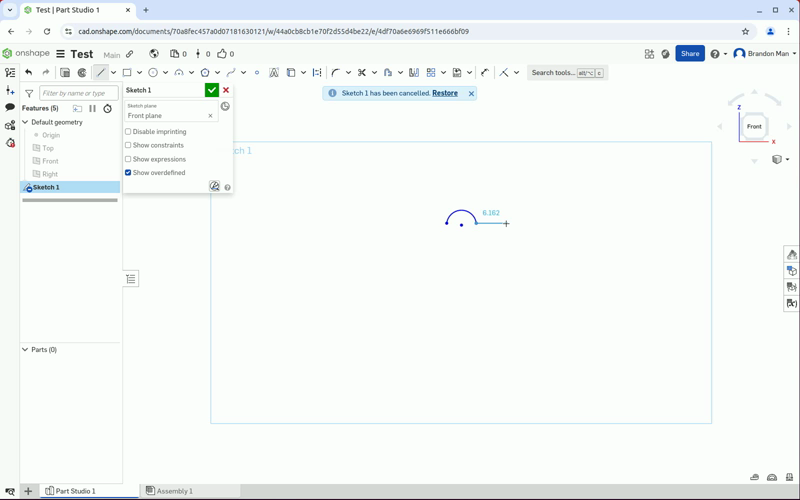
mouse_move(470, 176)
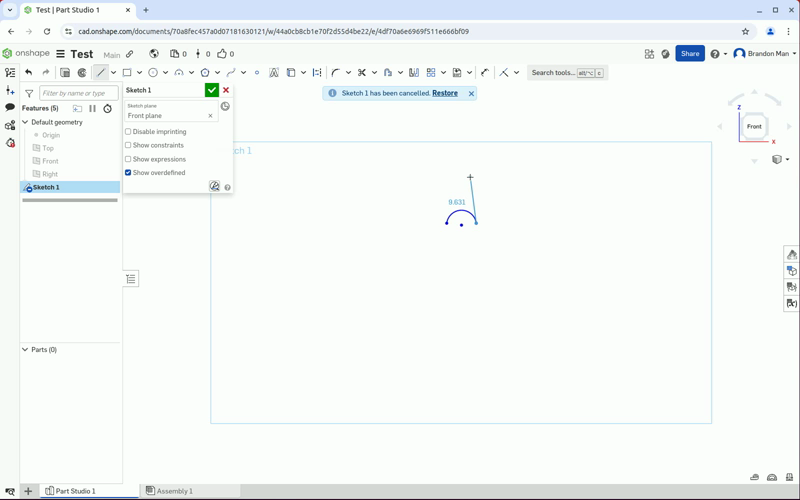
click(470, 176)
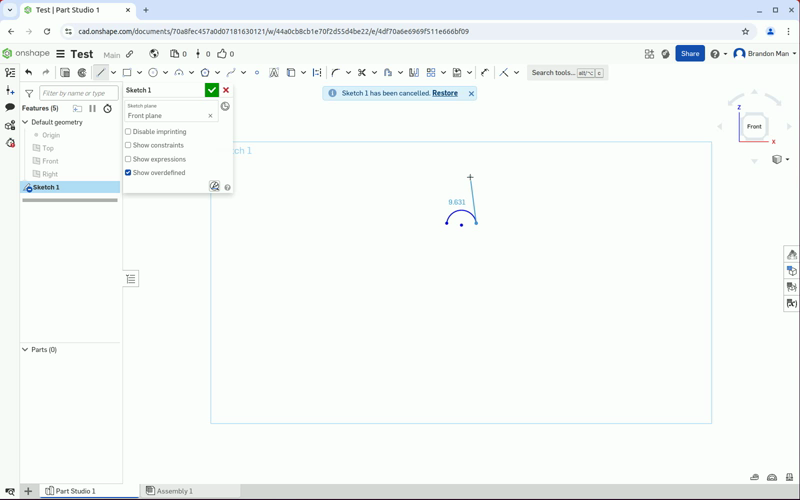
key_up(shift)
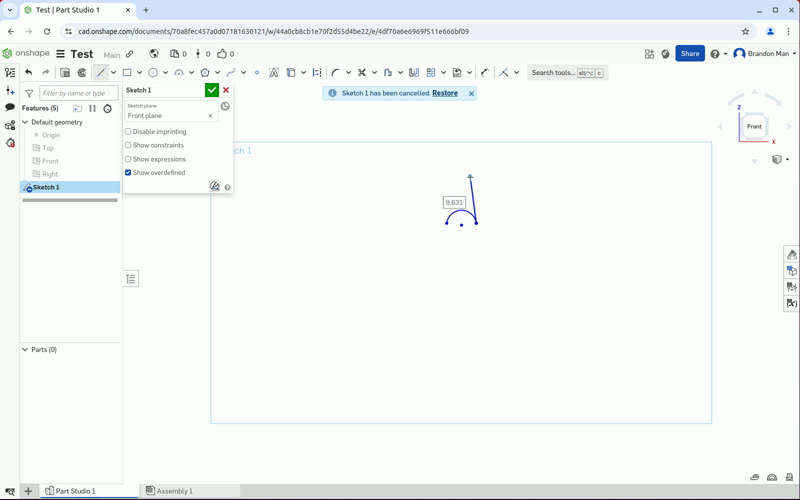
key(esc)
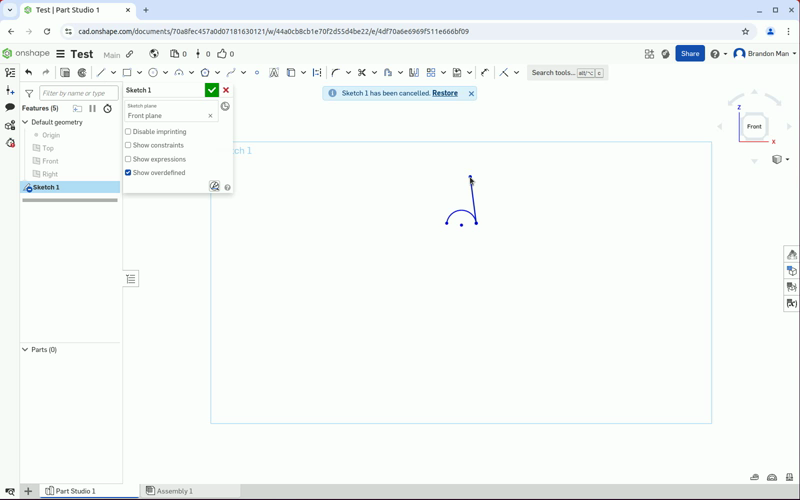
key(a)
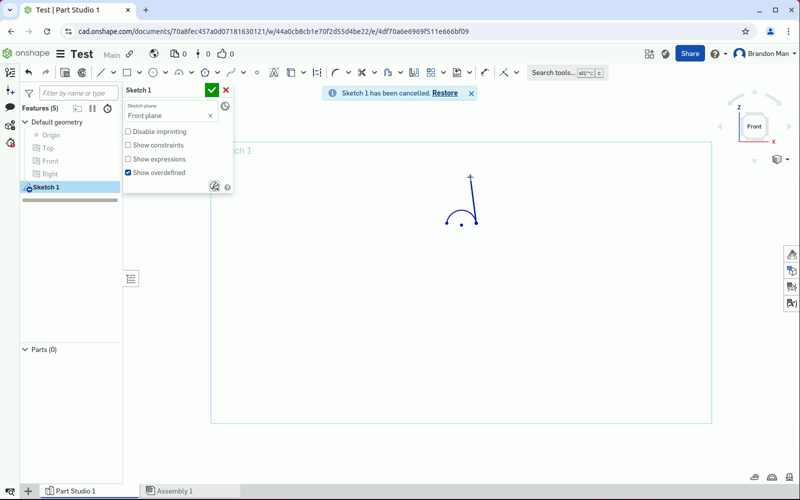
mouse_move(470, 176)
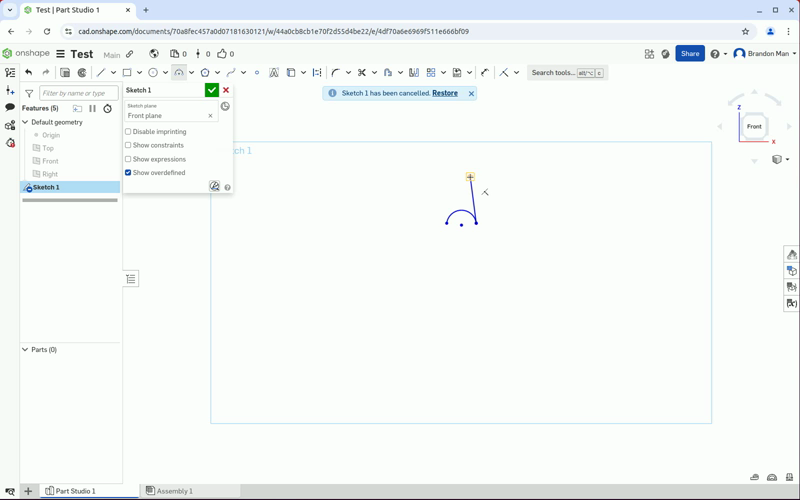
click(470, 176)
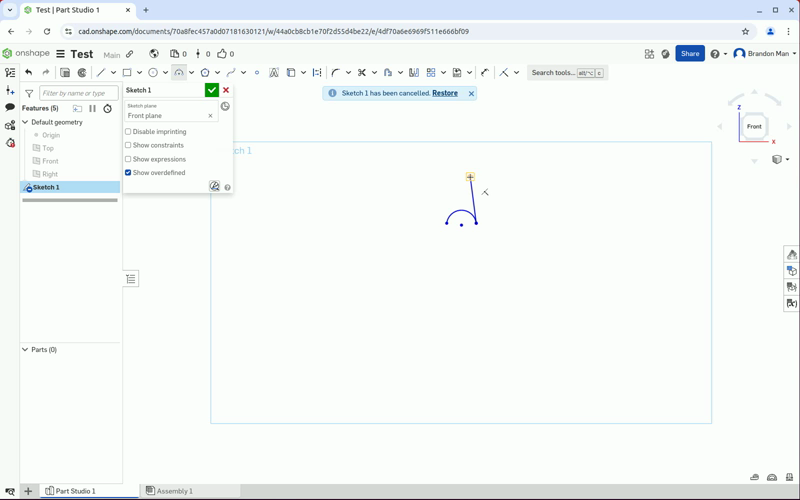
key_down(shift)
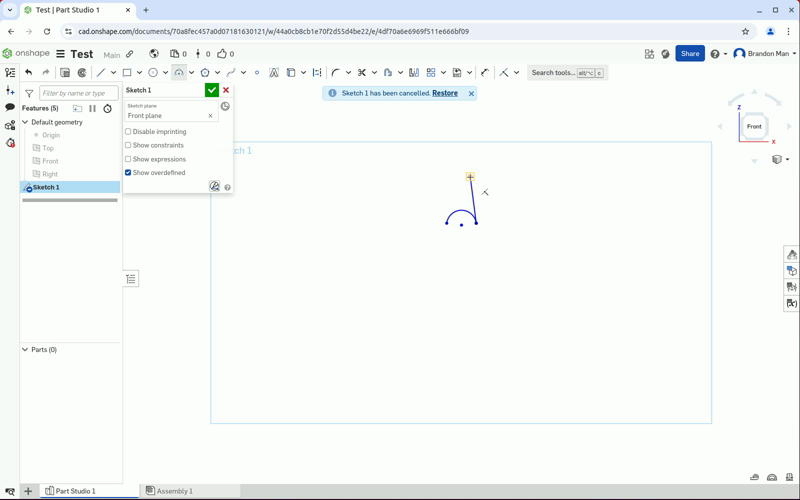
mouse_move(452, 176)
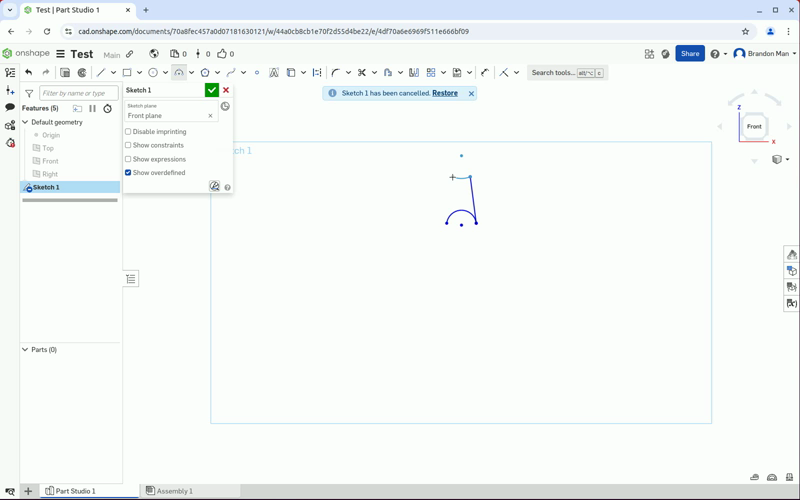
click(452, 176)
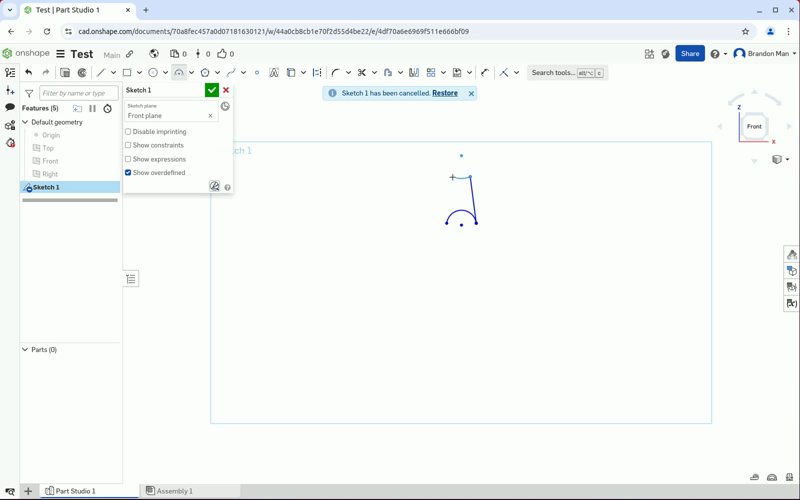
mouse_move(461, 186)
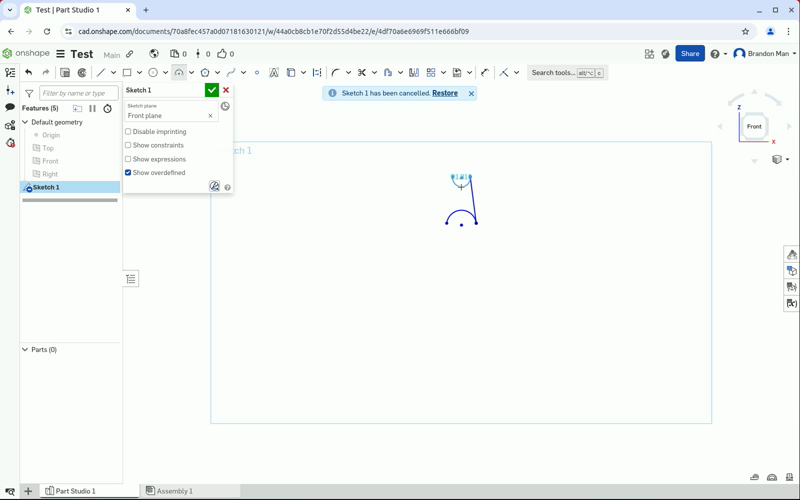
click(461, 186)
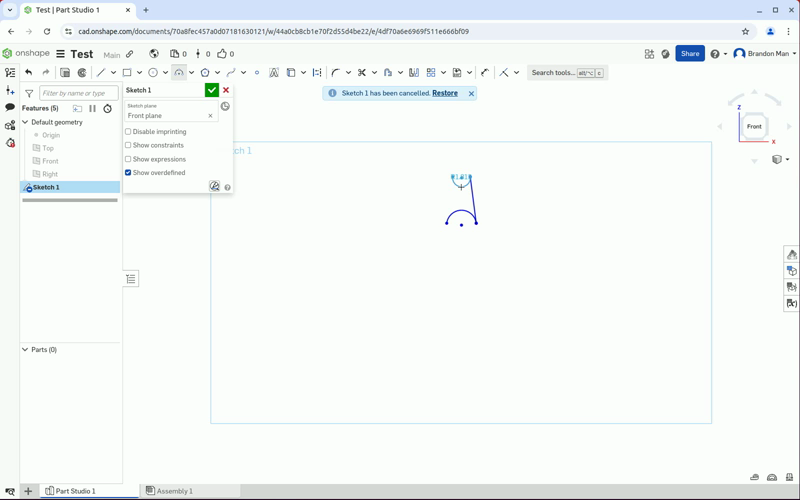
key_up(shift)
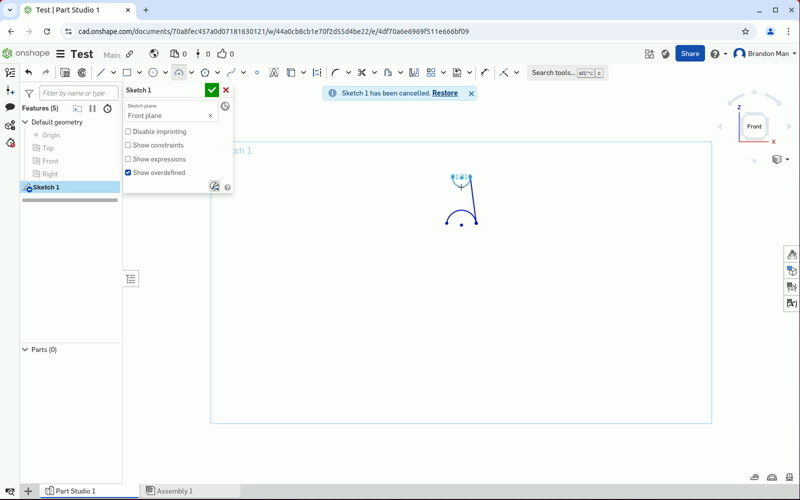
key(esc)
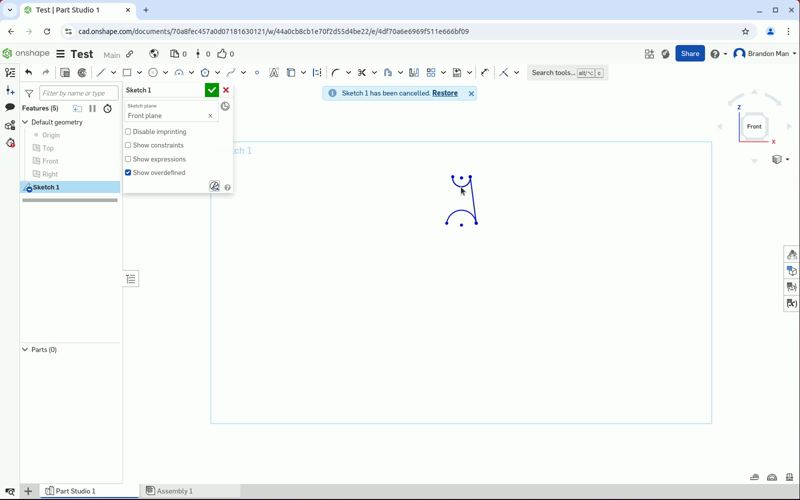
key(l)
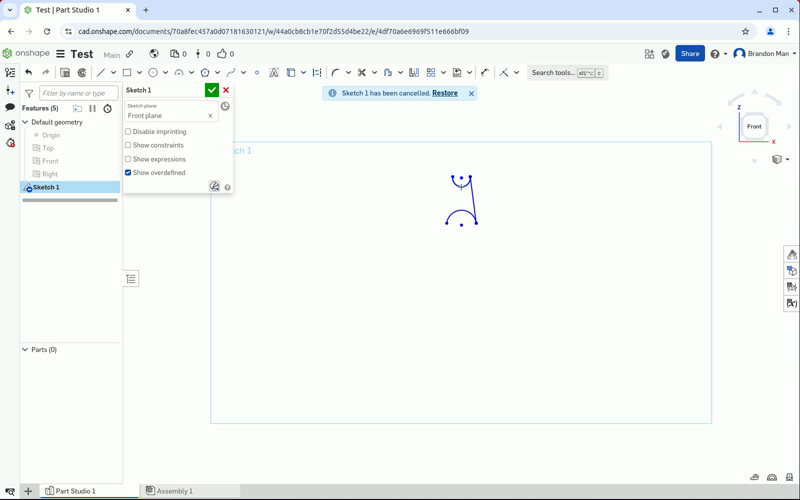
mouse_move(452, 176)
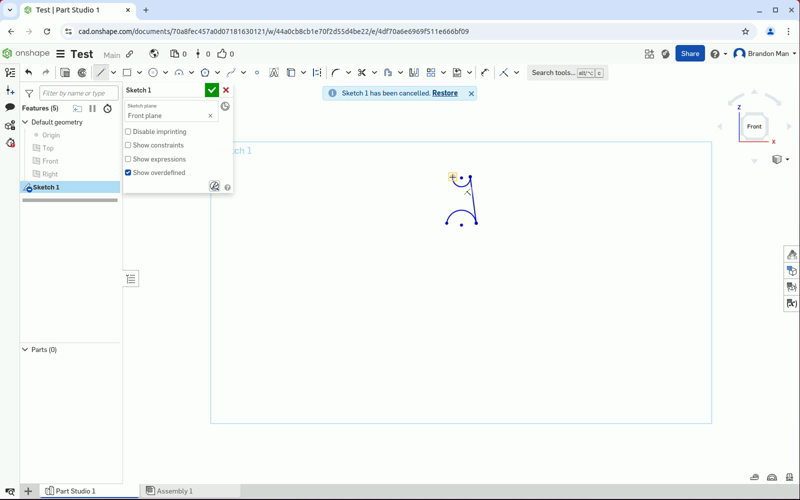
click(452, 176)
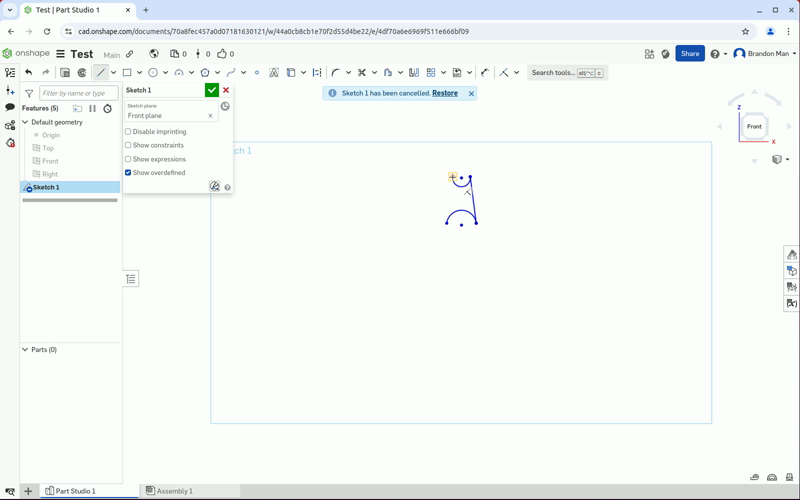
mouse_move(482, 176)
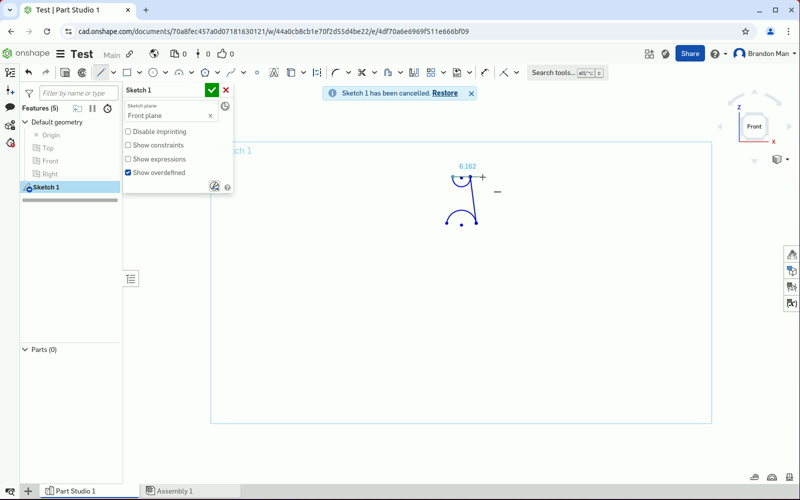
key_down(shift)
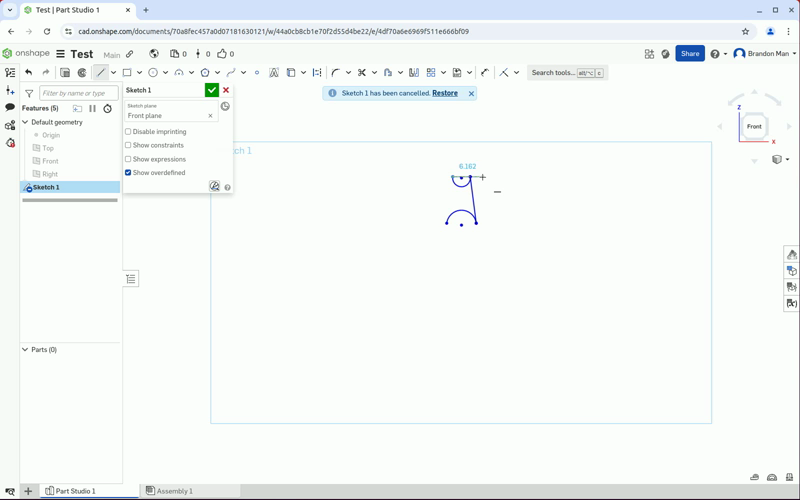
mouse_move(446, 223)
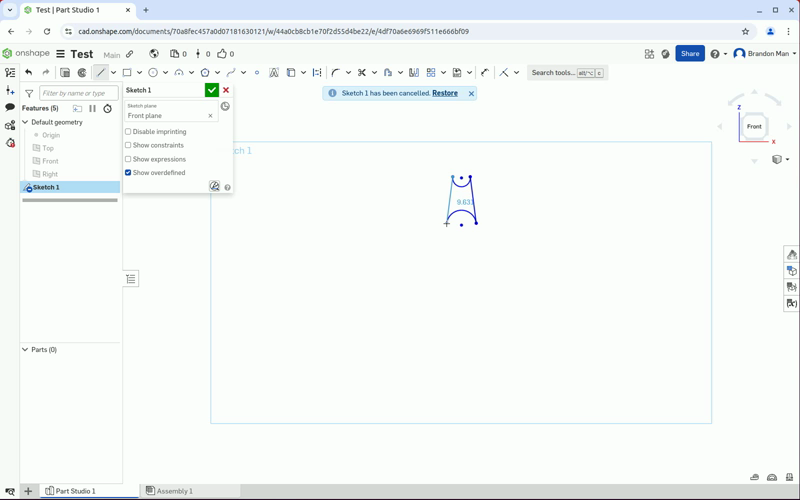
key_up(shift)
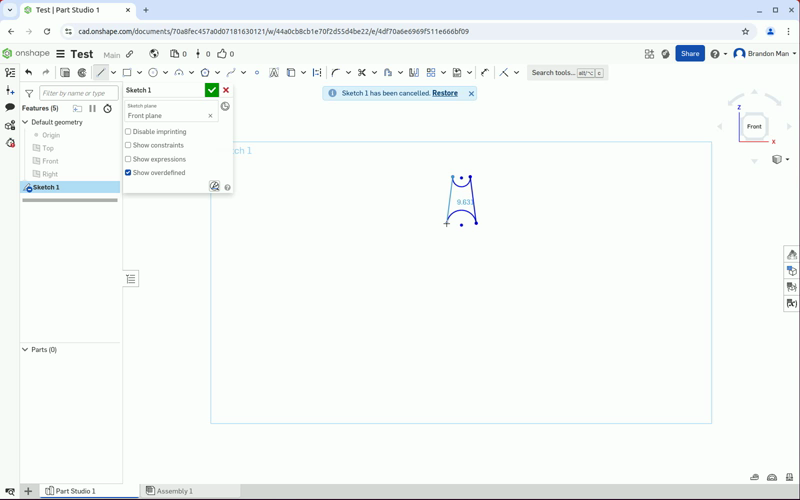
click(446, 223)
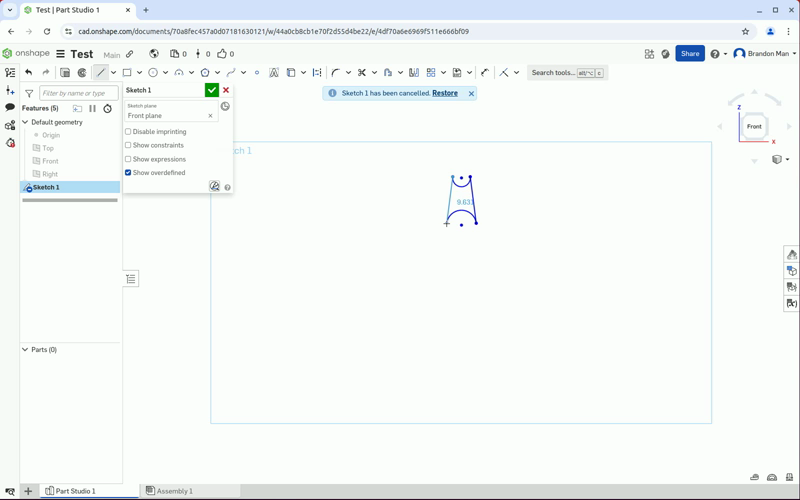
key(esc)
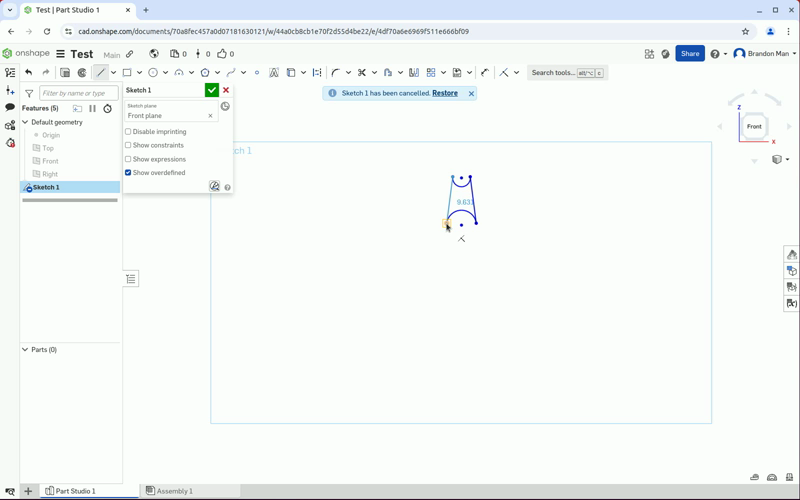
key(c)
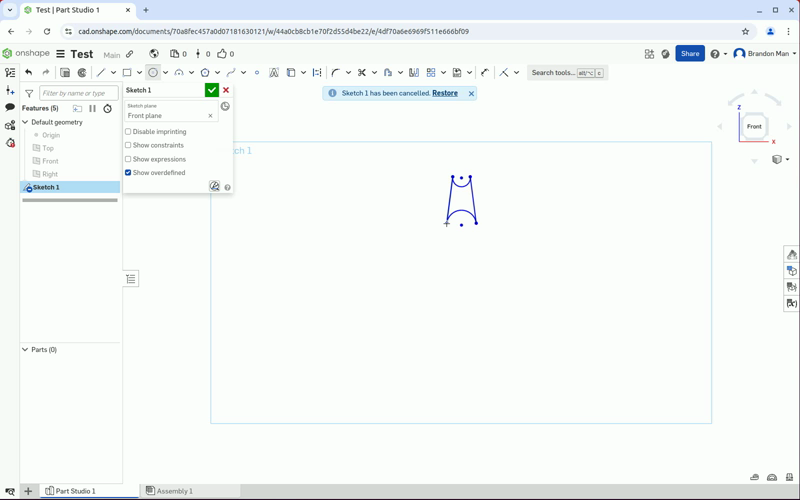
key_down(shift)
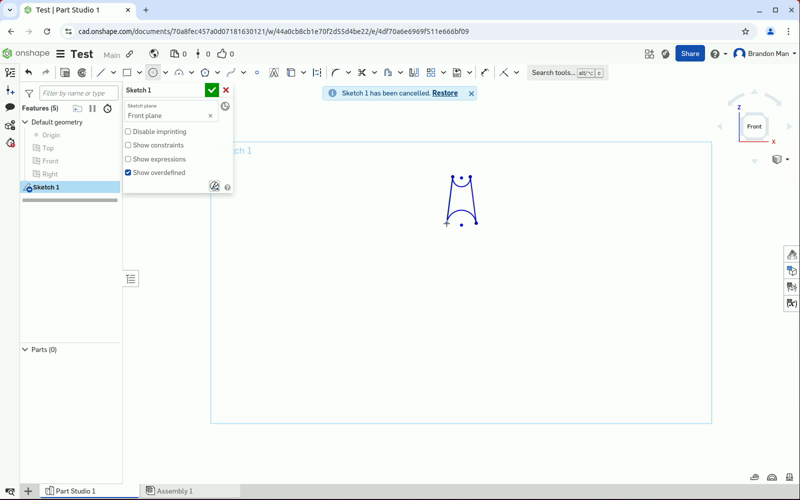
mouse_move(459, 191)
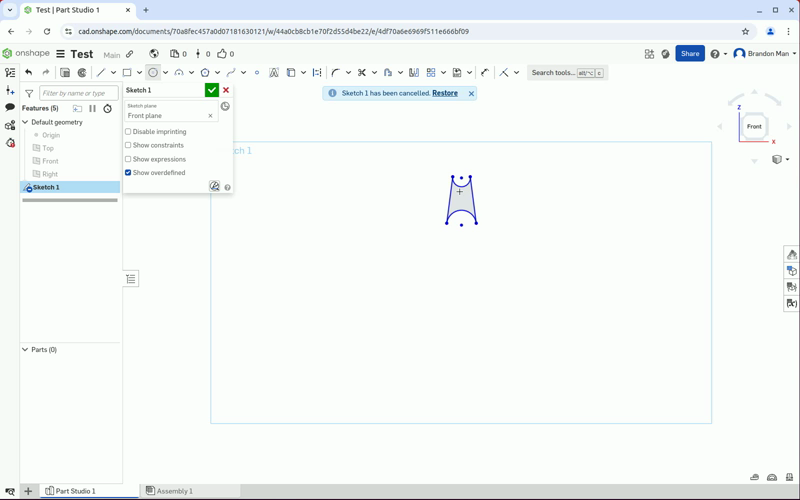
scroll(6)
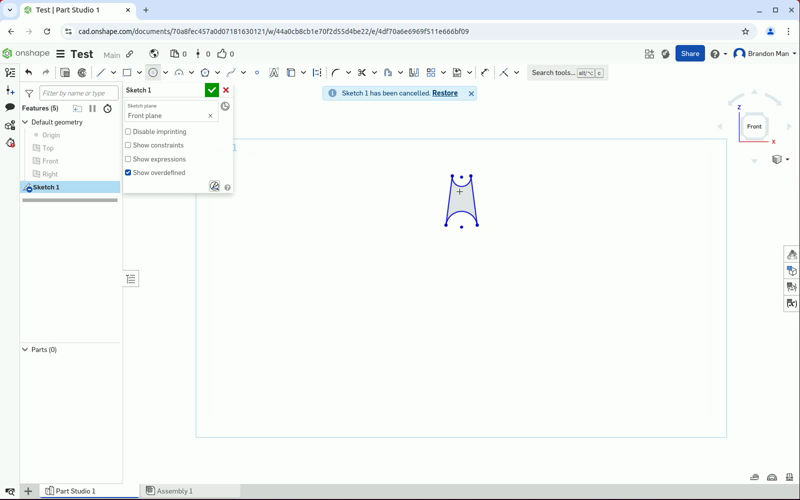
scroll(6)
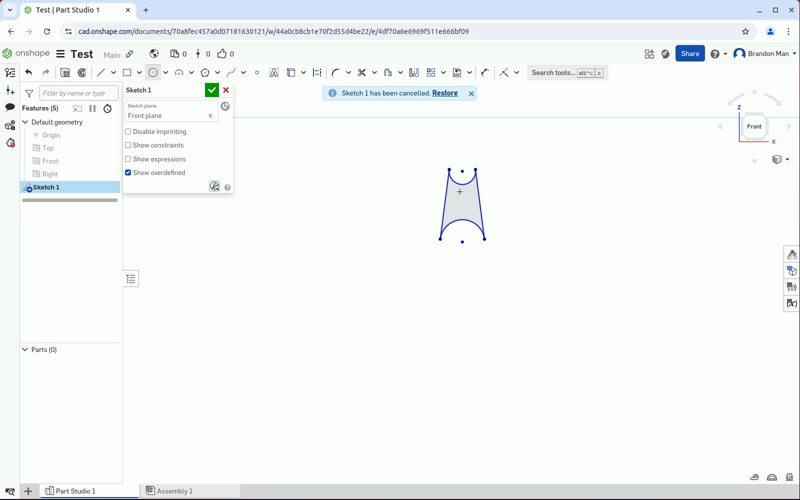
scroll(6)
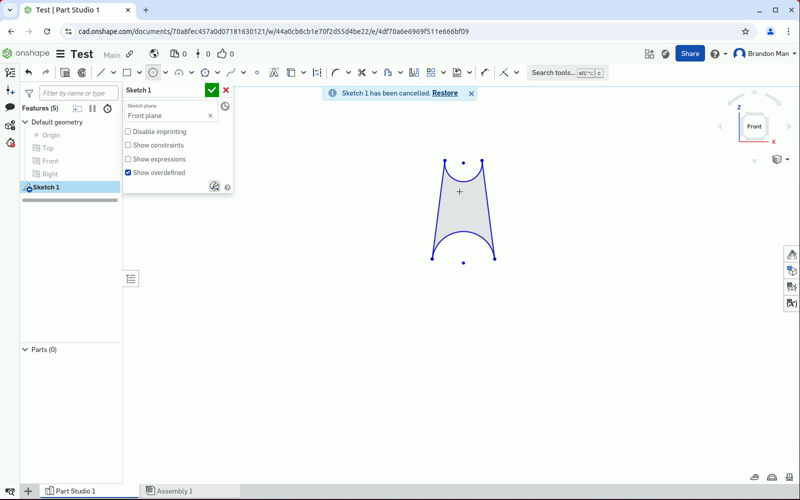
scroll(6)
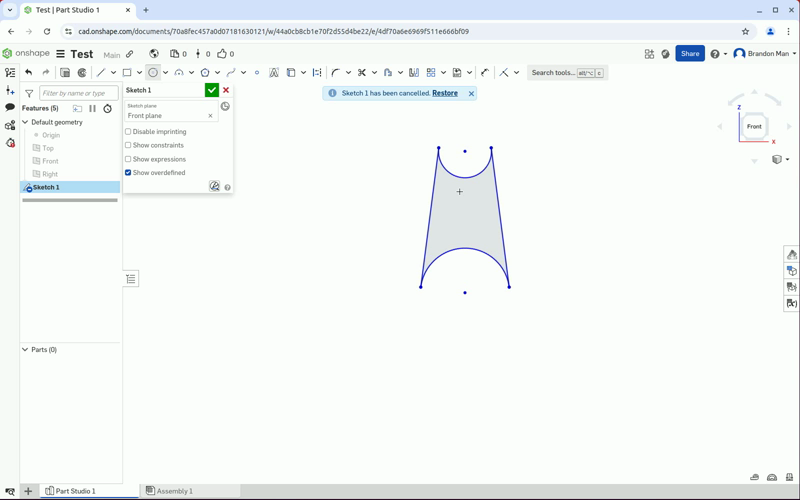
scroll(6)
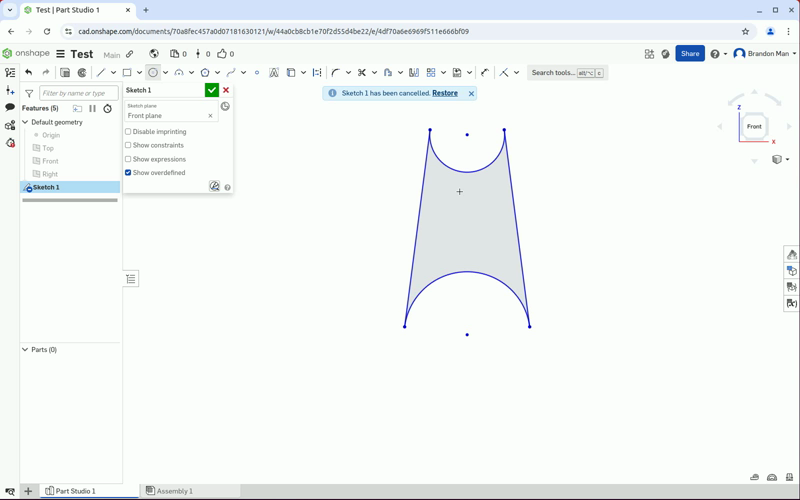
scroll(6)
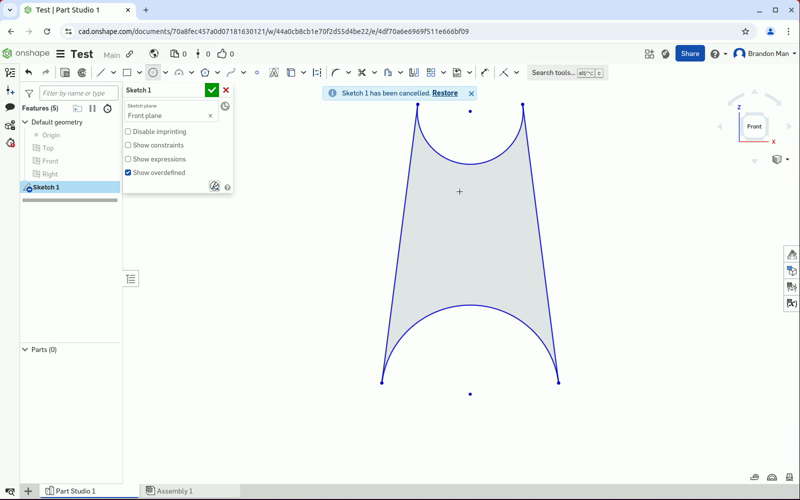
scroll(6)
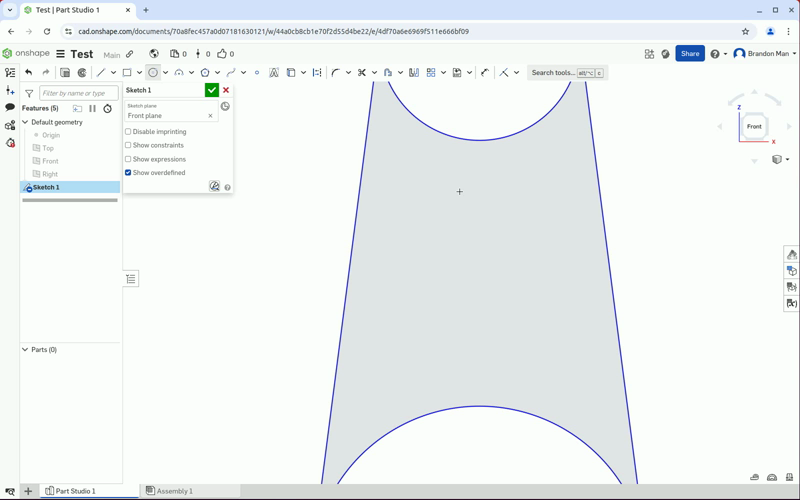
click(459, 191)
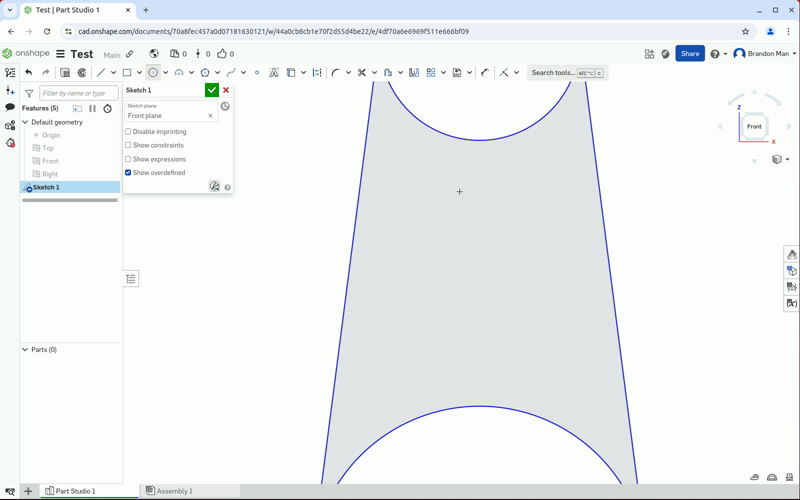
scroll(-6)
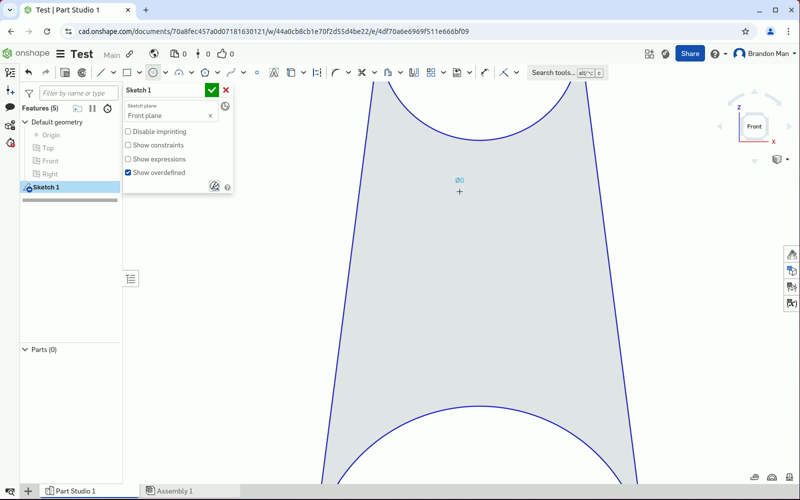
scroll(-6)
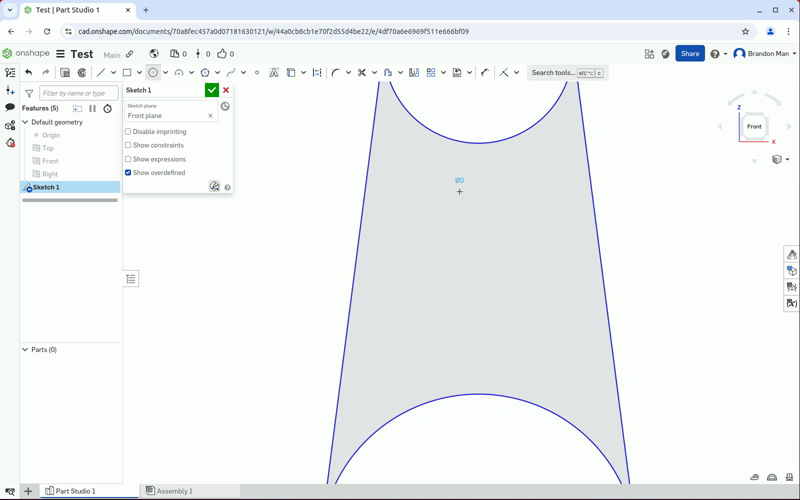
scroll(-6)
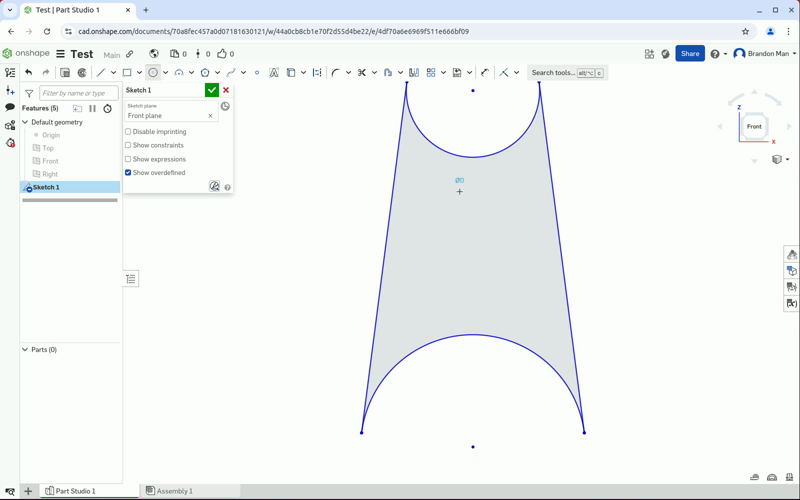
scroll(-6)
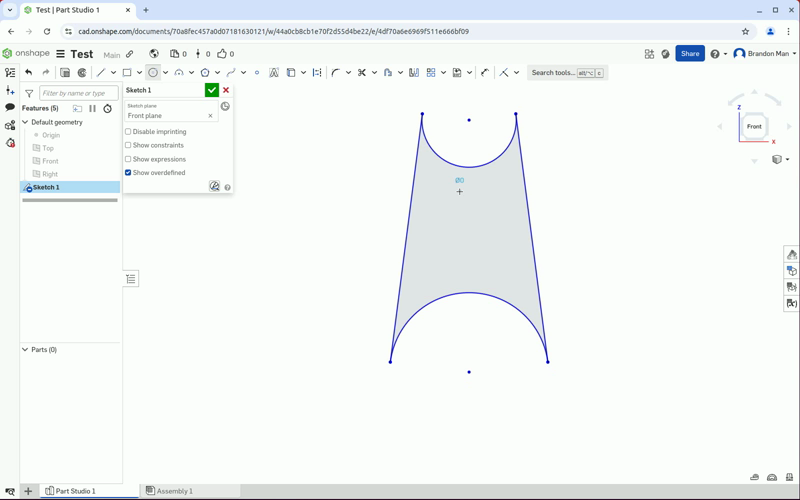
scroll(-6)
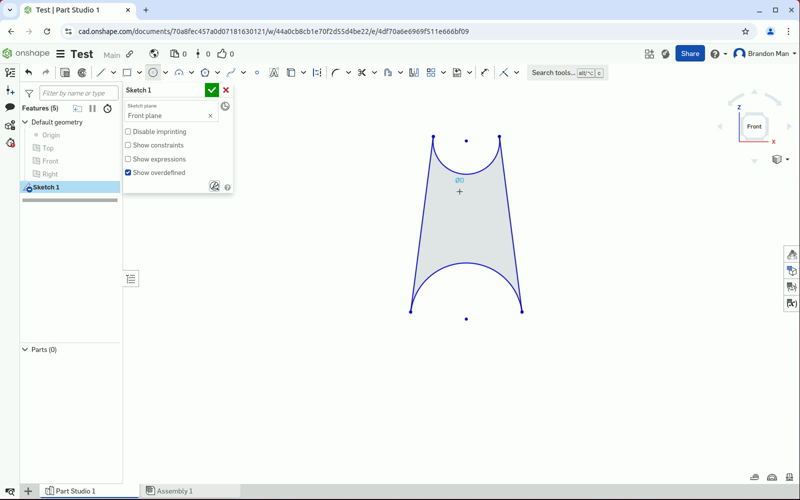
scroll(-6)
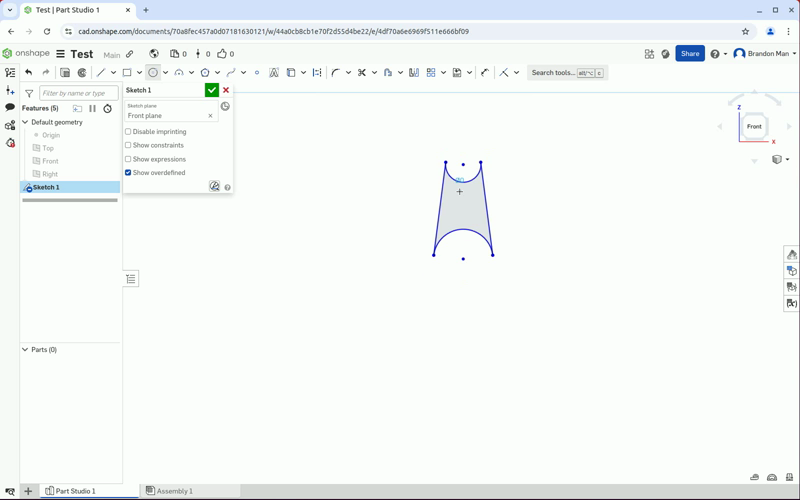
scroll(-6)
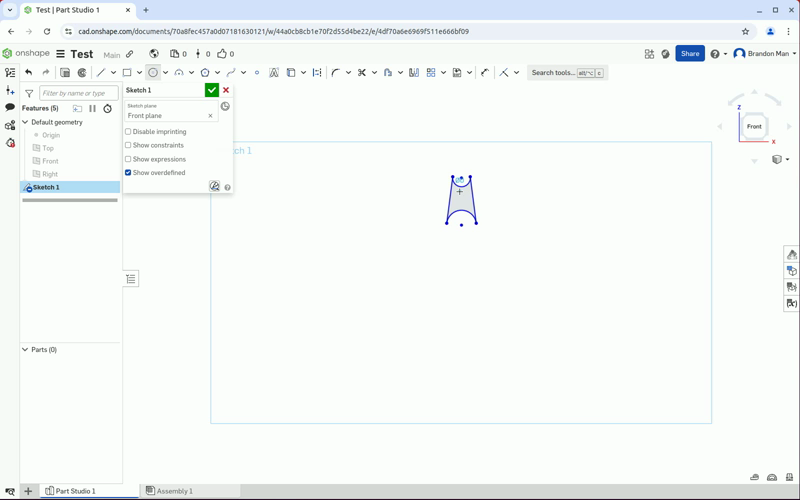
key_up(shift)
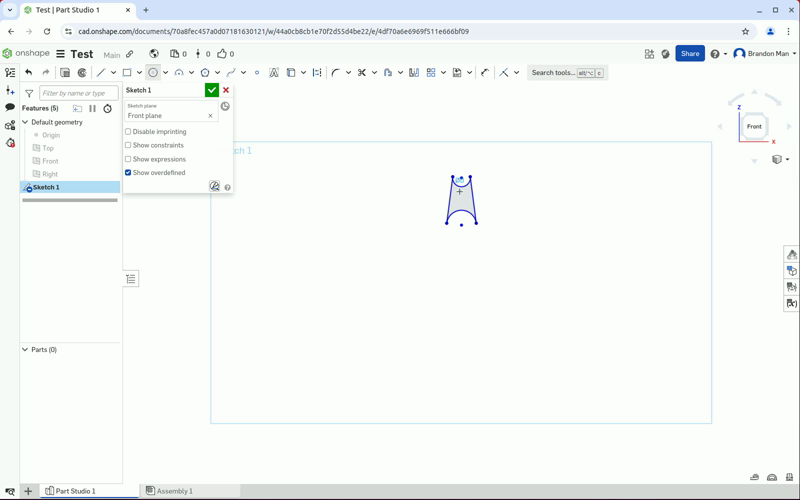
mouse_move(462, 191)
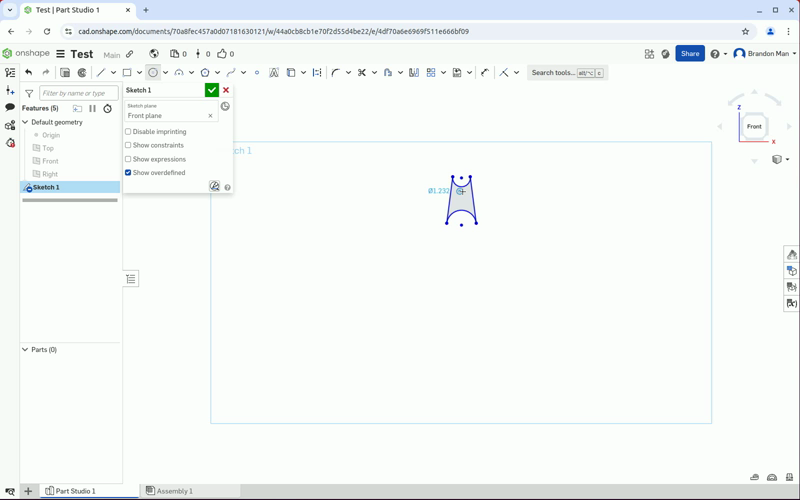
scroll(6)
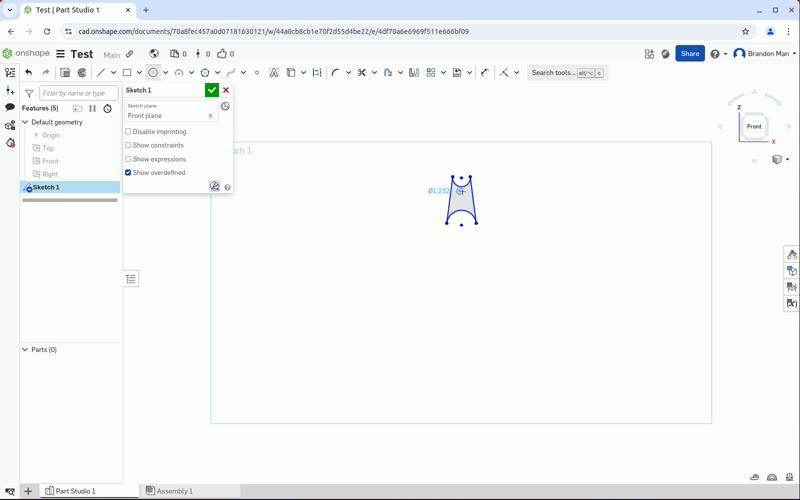
scroll(6)
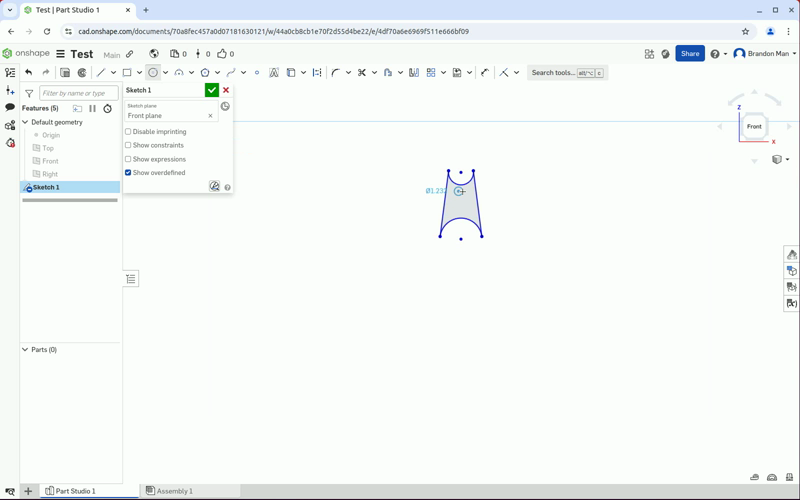
scroll(6)
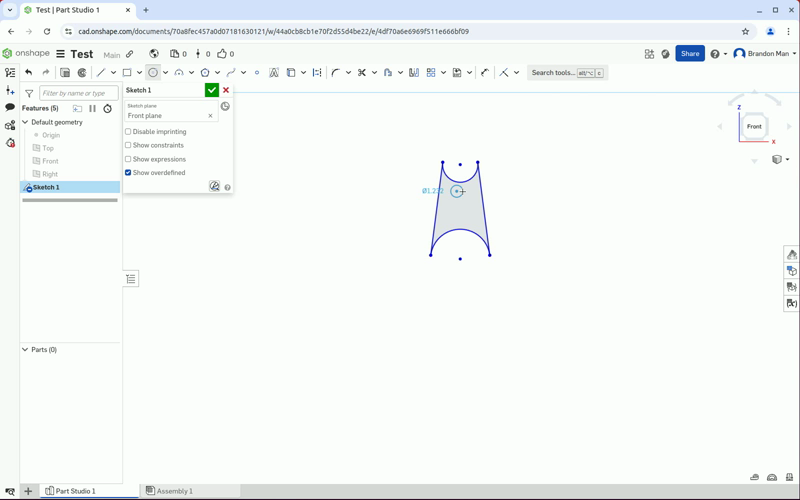
scroll(6)
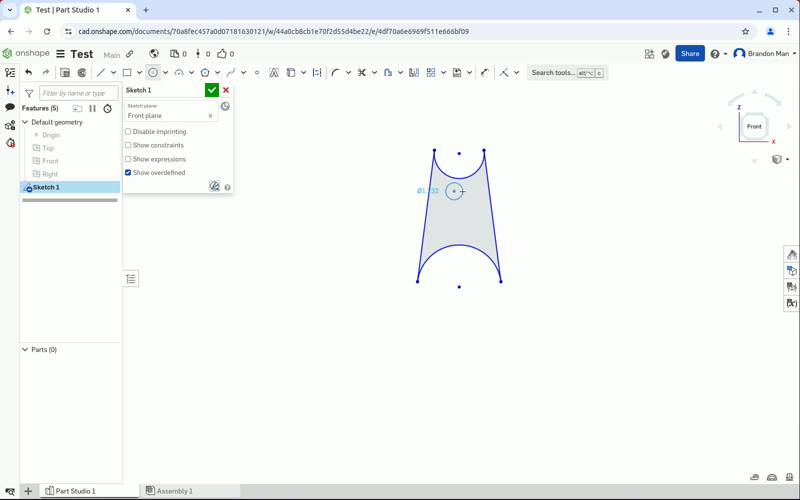
scroll(6)
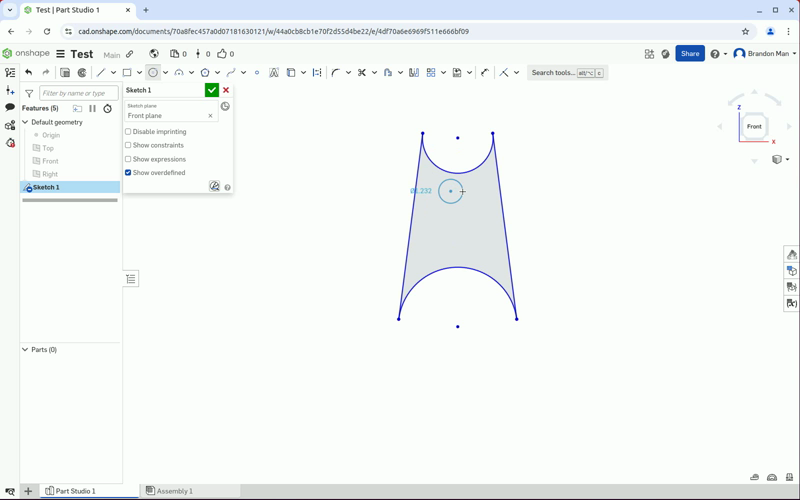
scroll(6)
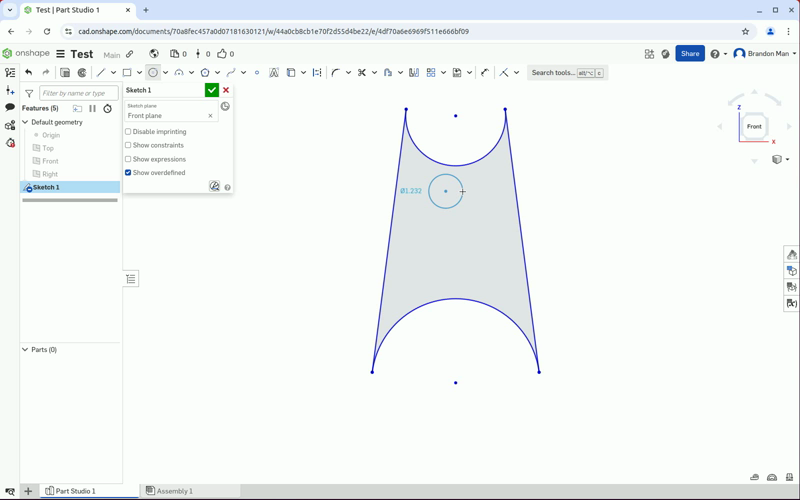
scroll(6)
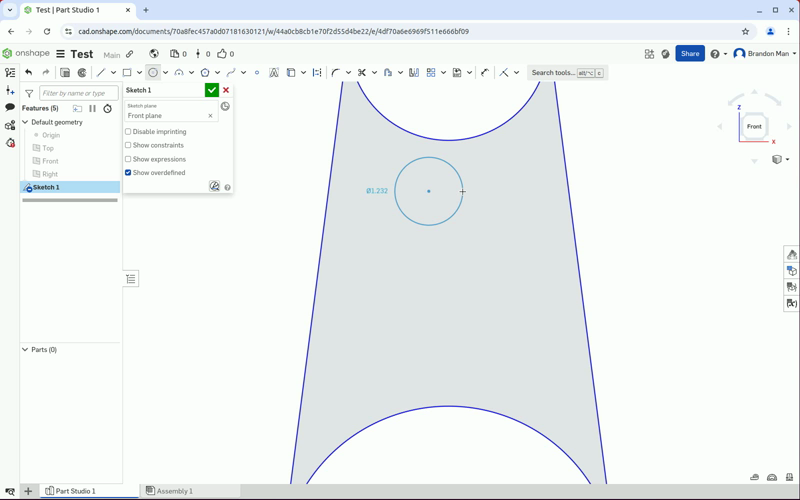
click(462, 191)
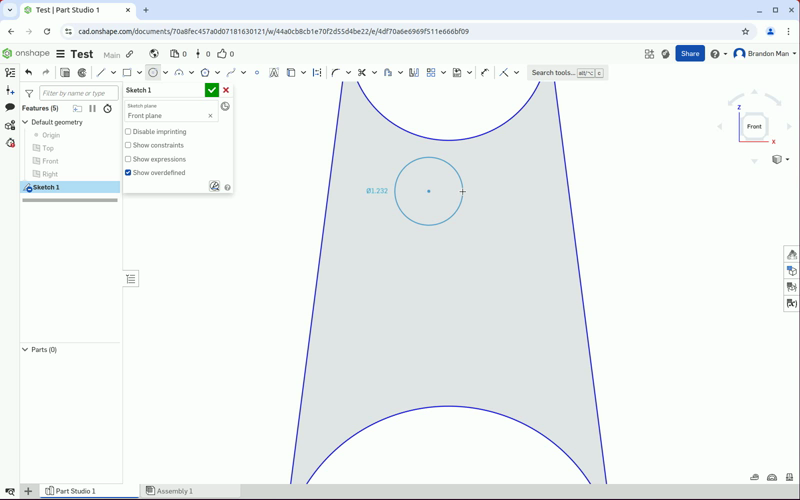
scroll(-6)
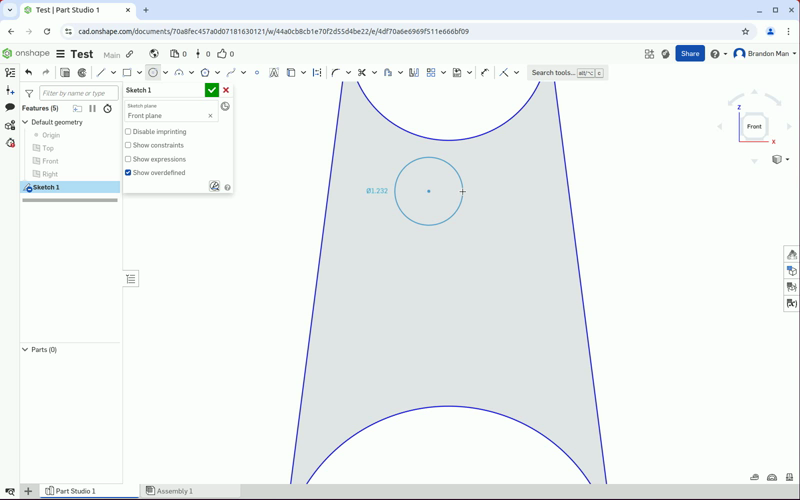
scroll(-6)
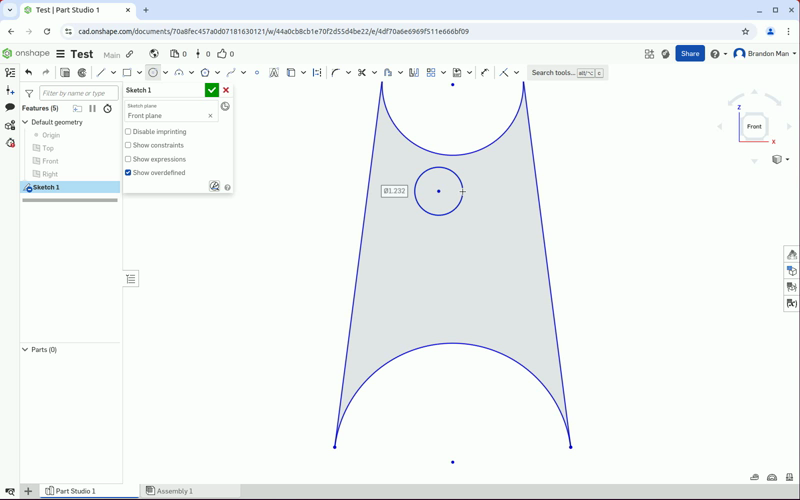
scroll(-6)
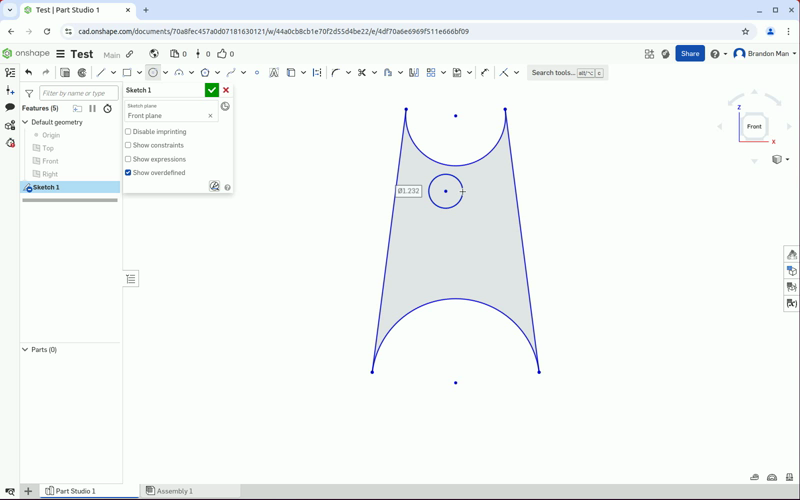
scroll(-6)
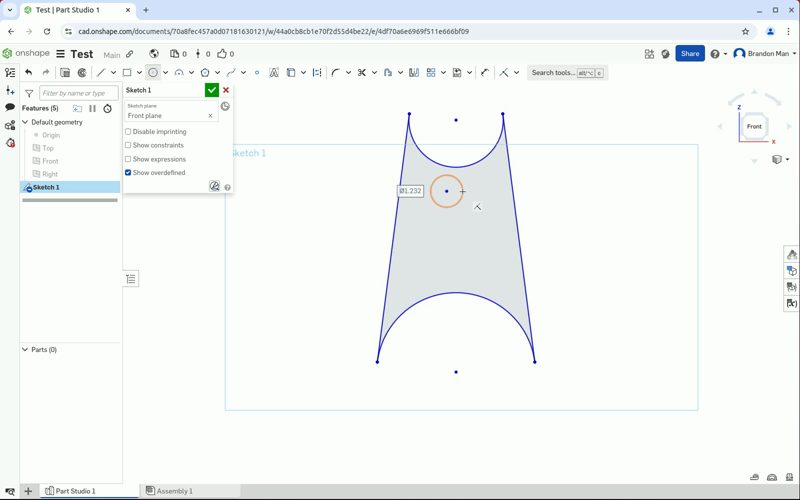
scroll(-6)
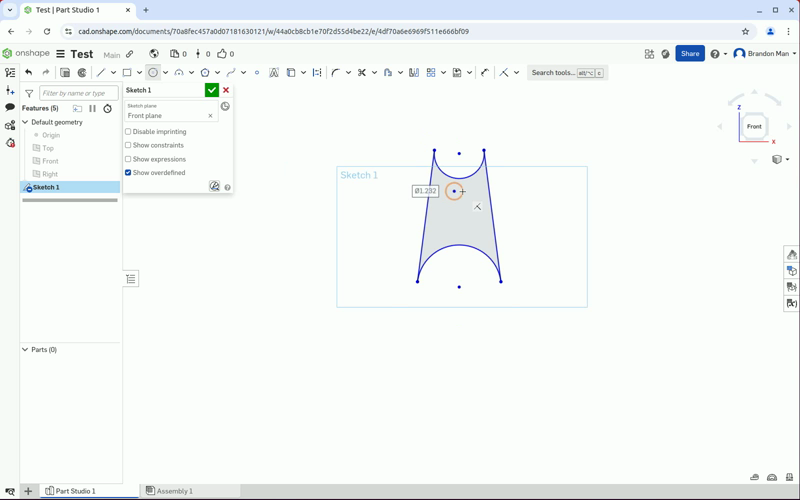
scroll(-6)
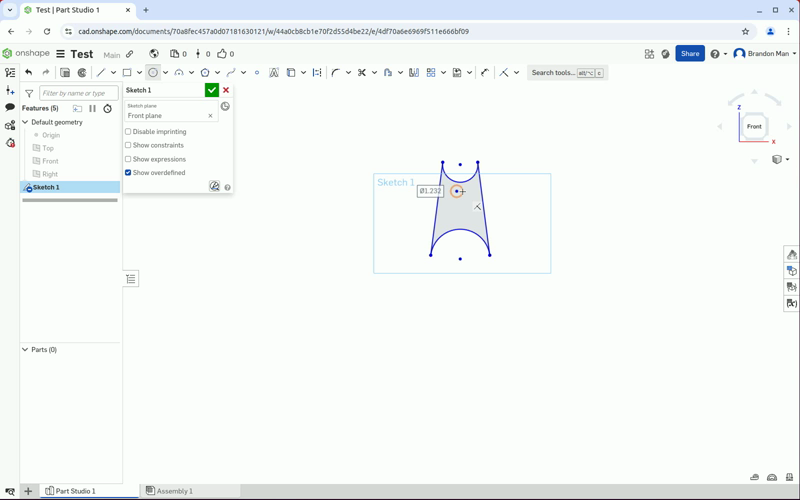
scroll(-6)
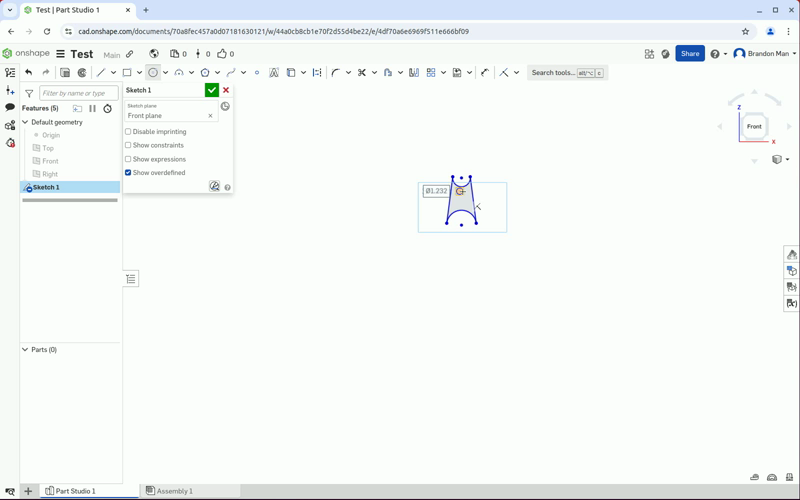
key(esc)
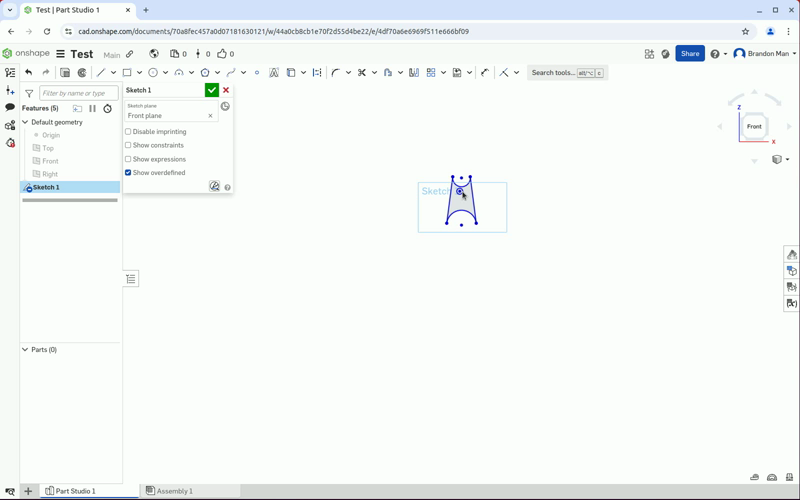
mouse_move(458, 204)
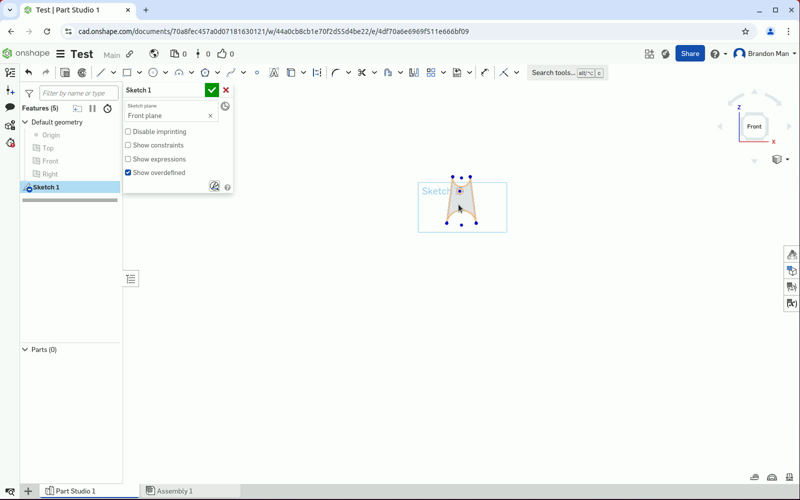
scroll(6)
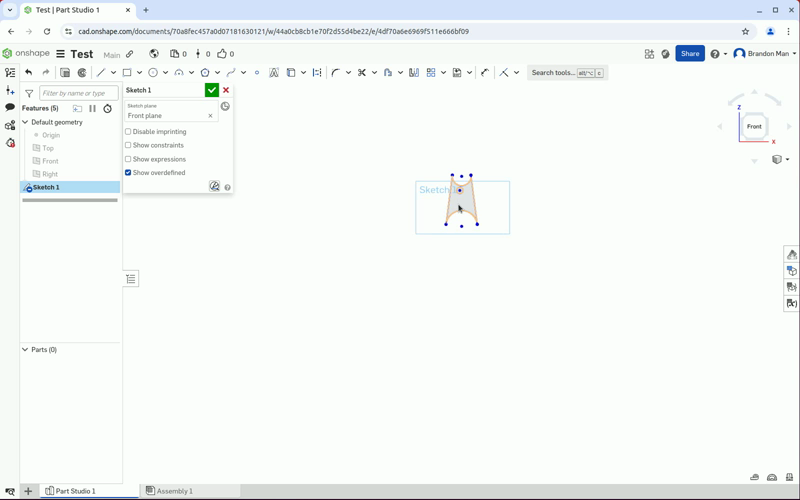
scroll(6)
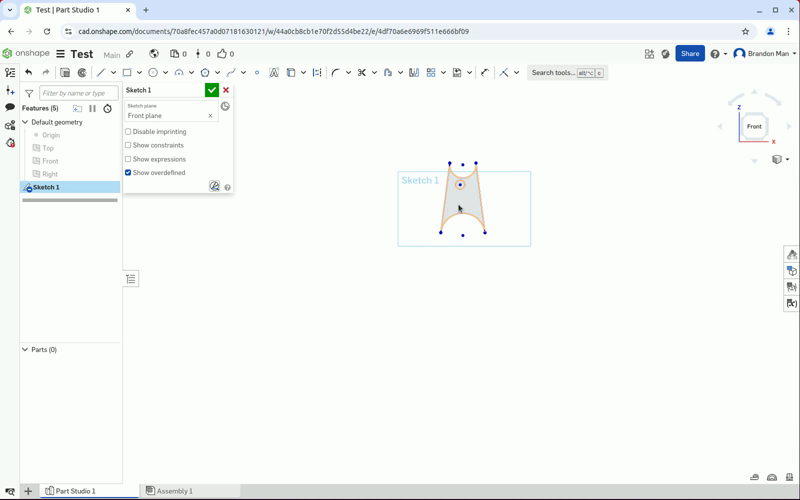
scroll(6)
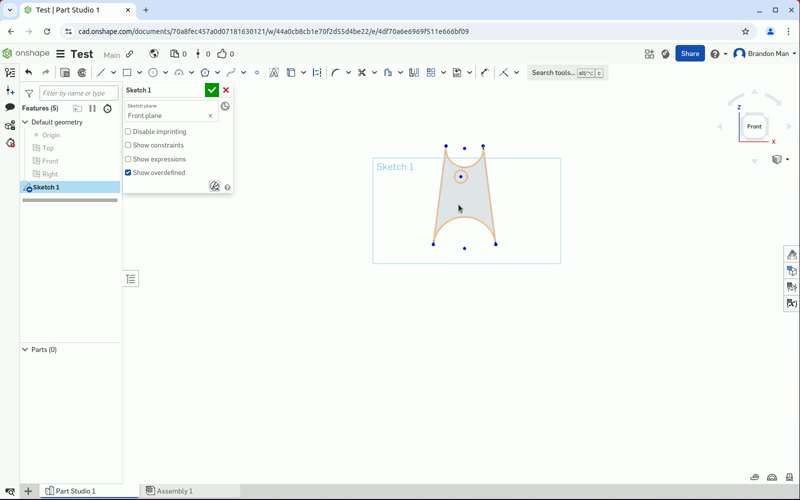
scroll(6)
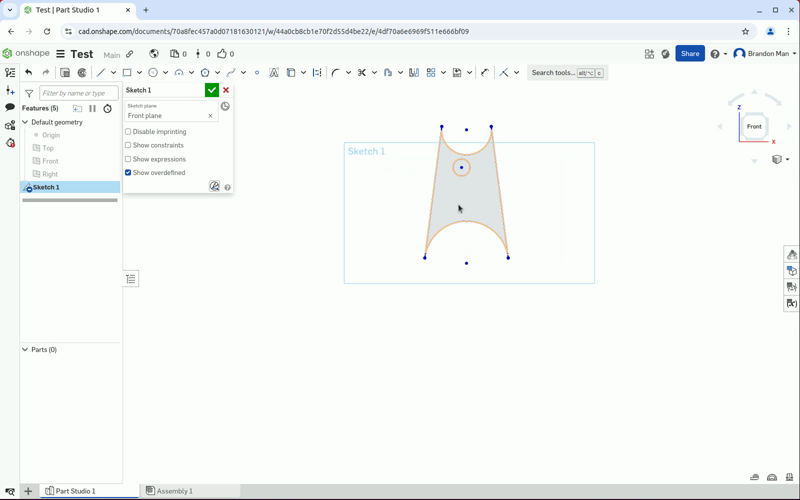
scroll(6)
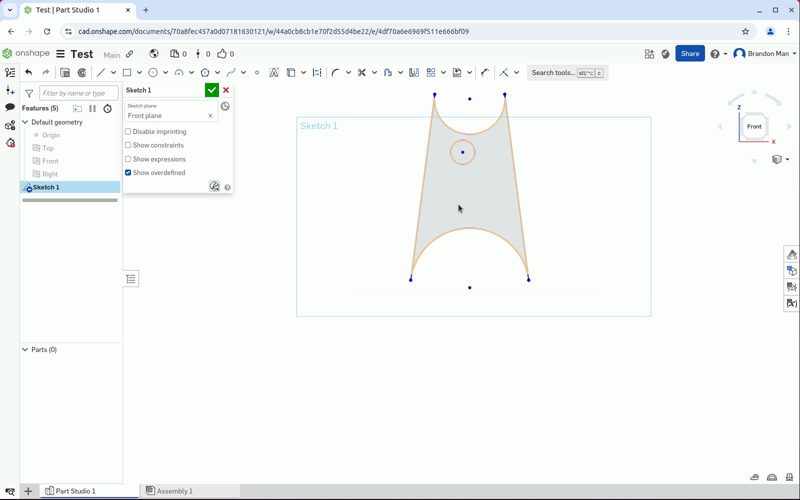
scroll(6)
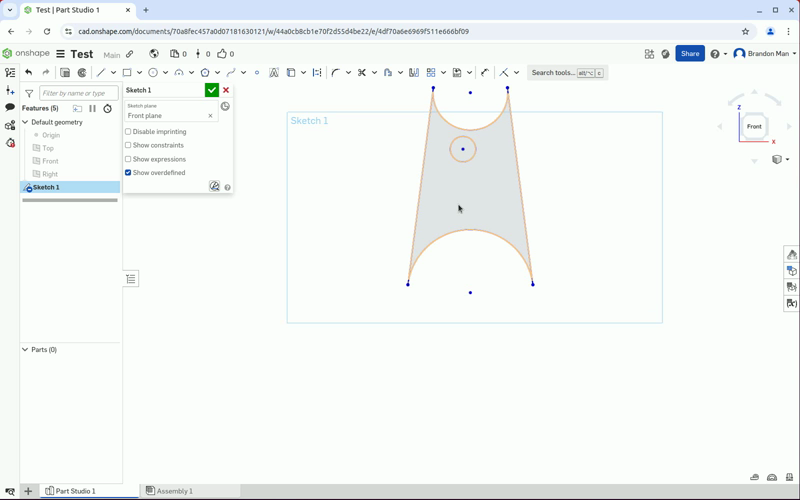
scroll(6)
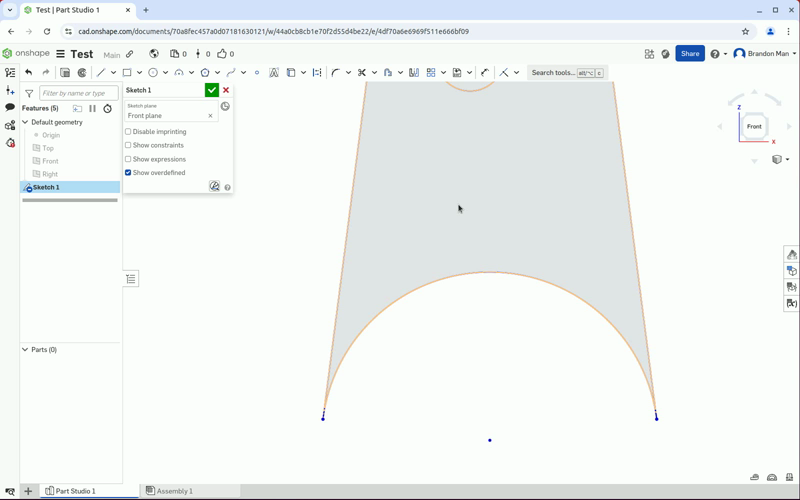
click(458, 204)
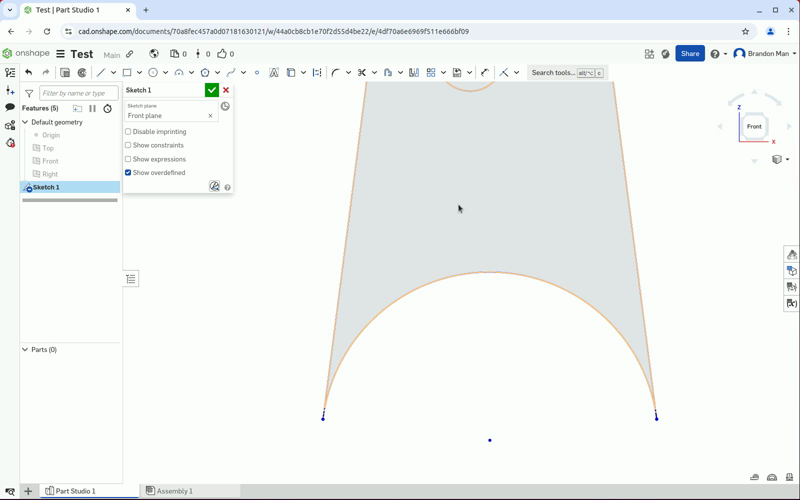
scroll(-6)
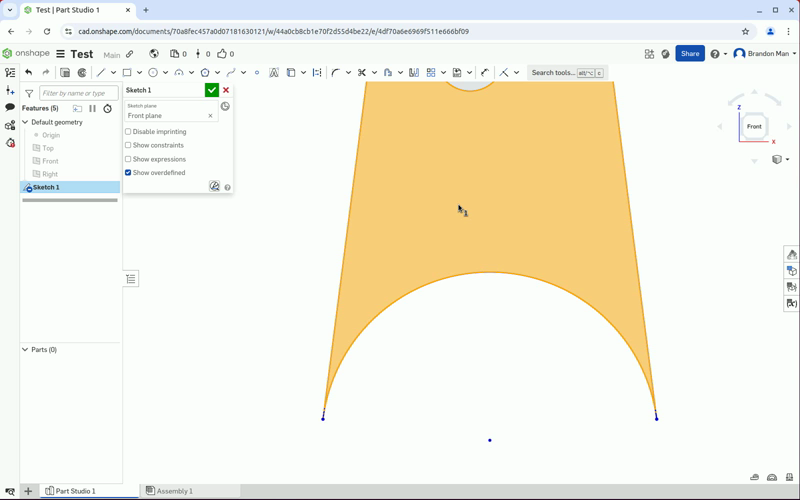
scroll(-6)
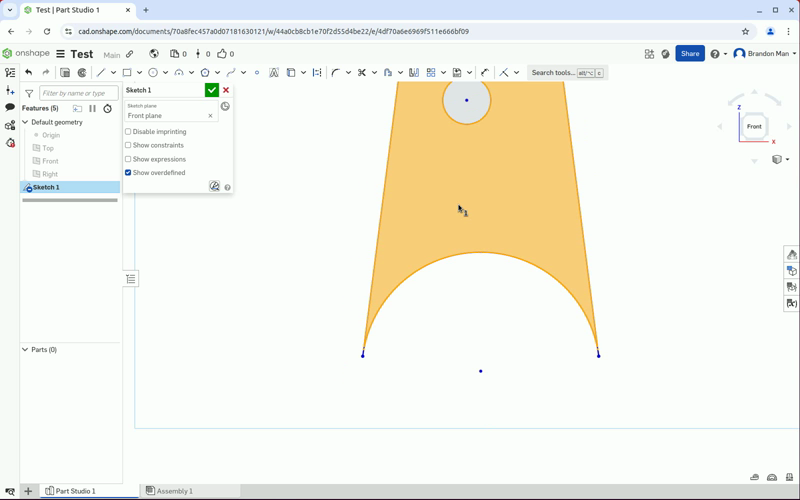
scroll(-6)
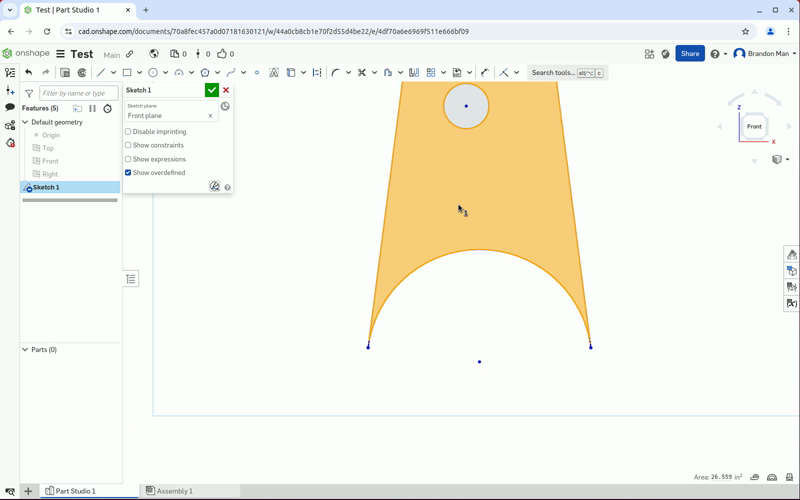
scroll(-6)
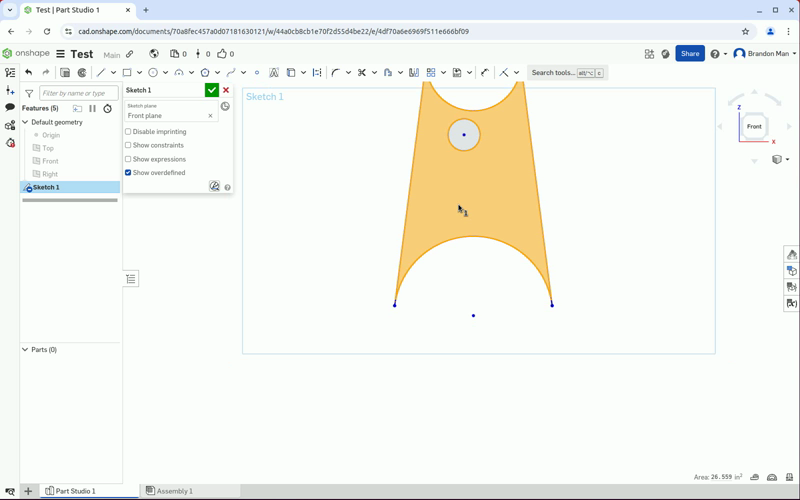
scroll(-6)
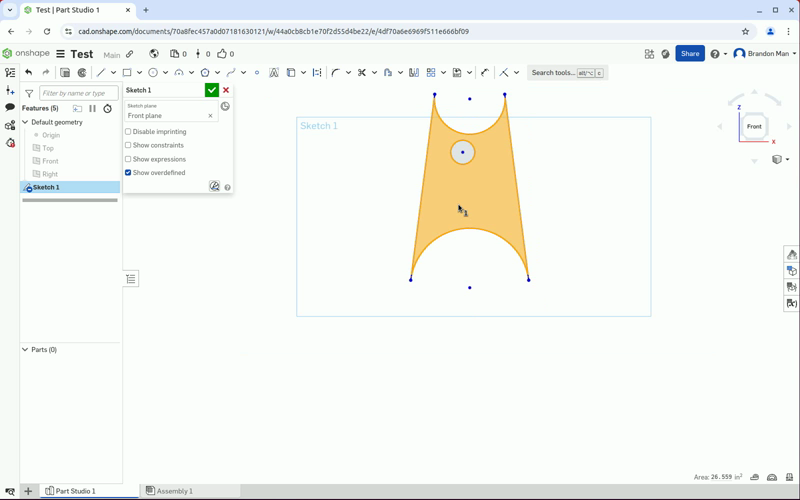
scroll(-6)
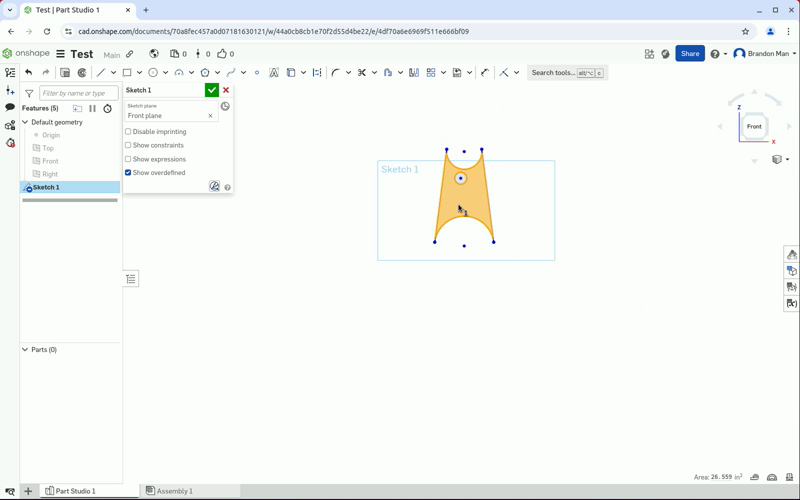
scroll(-6)
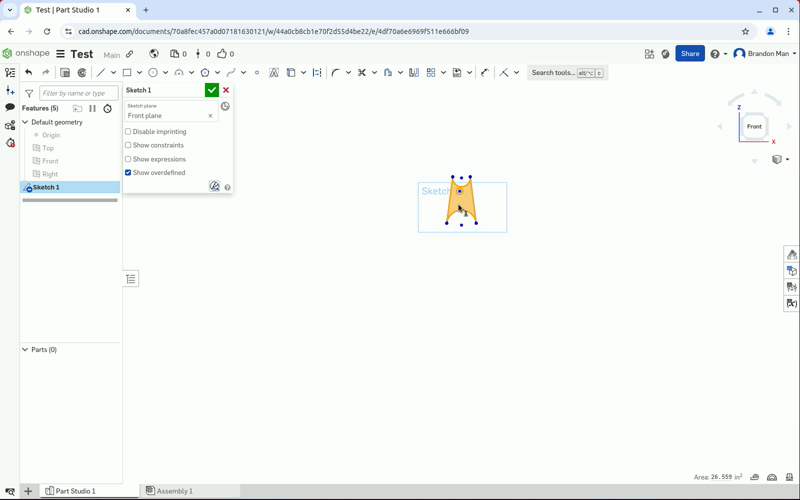
mouse_move(73, 352)
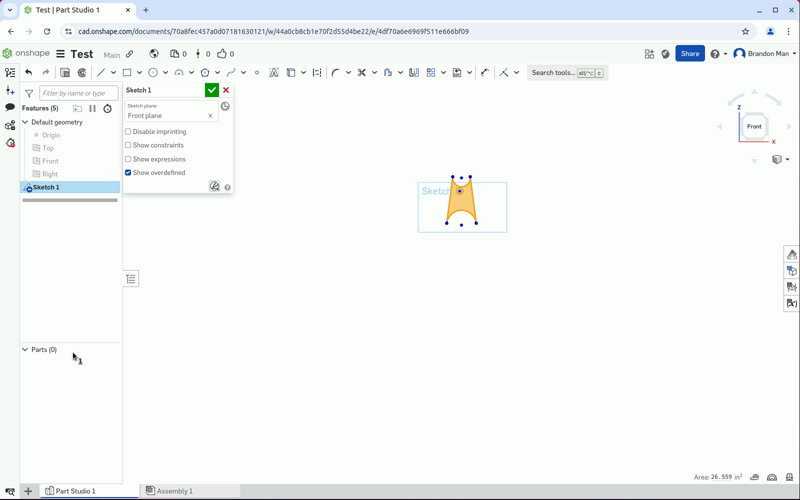
key(shift+y)
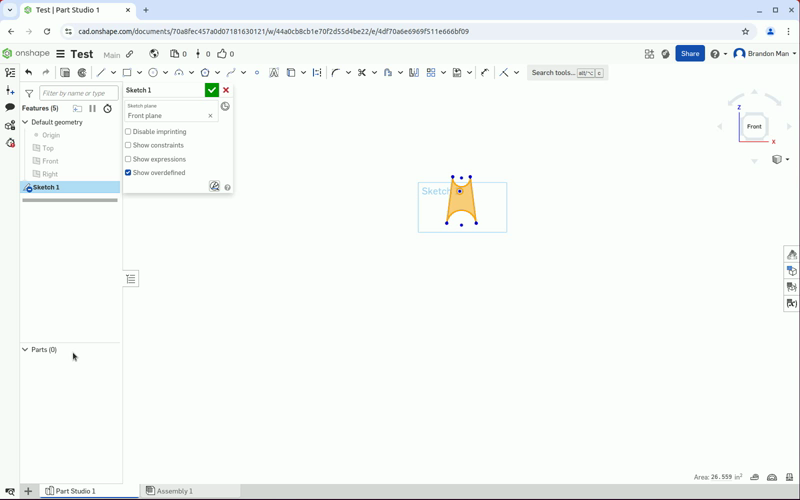
key(shift+e)
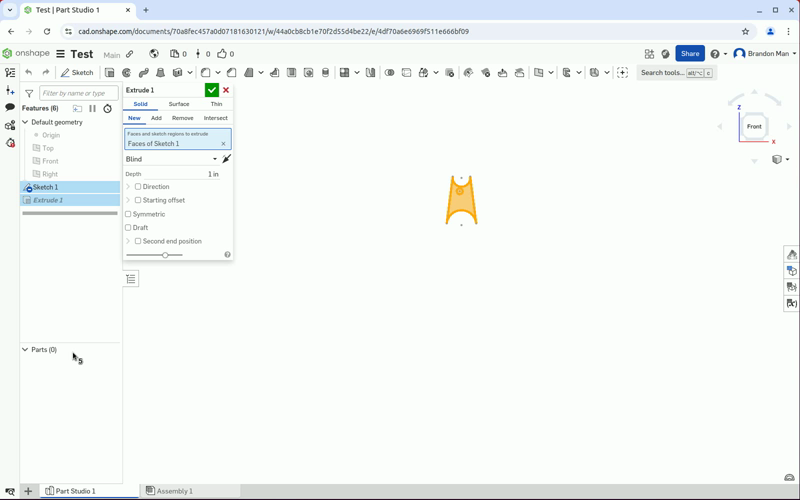
mouse_move(143, 106)
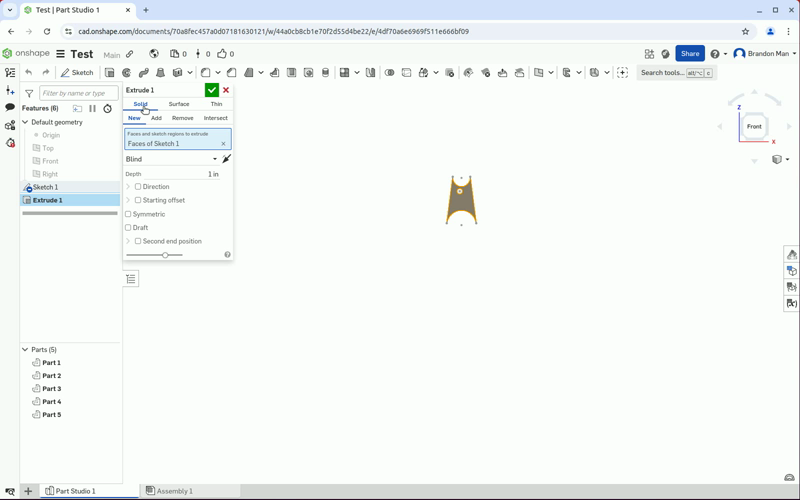
click(143, 106)
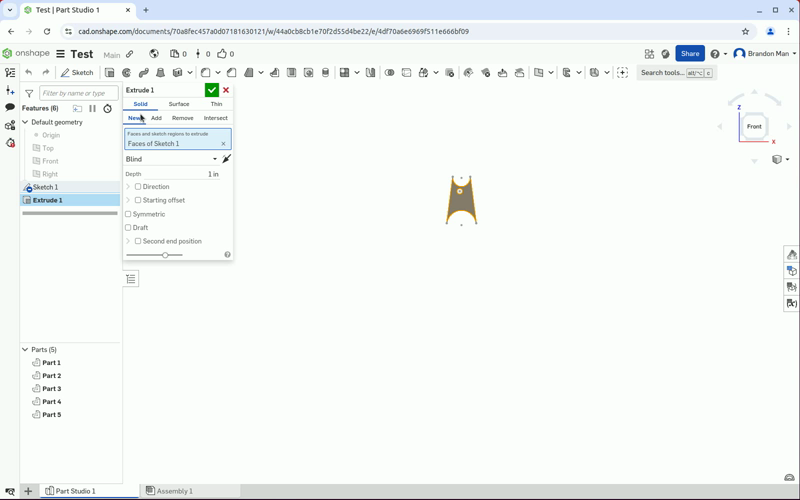
mouse_move(137, 120)
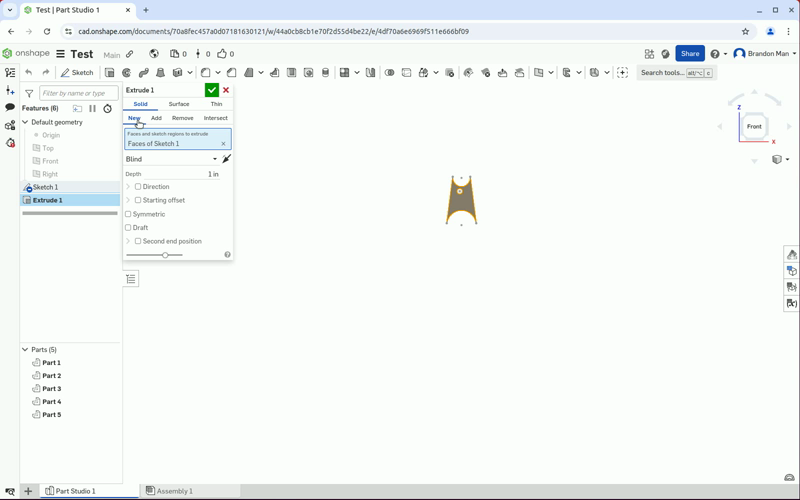
click(137, 120)
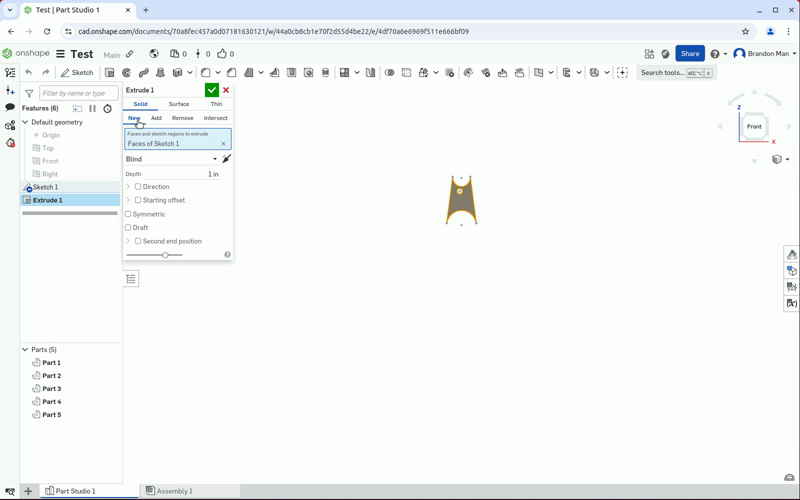
key(tab, 4)
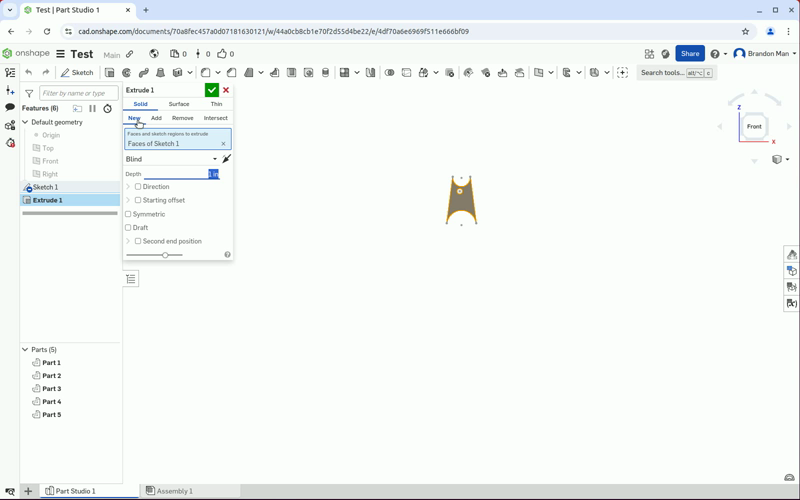
text(0.481)
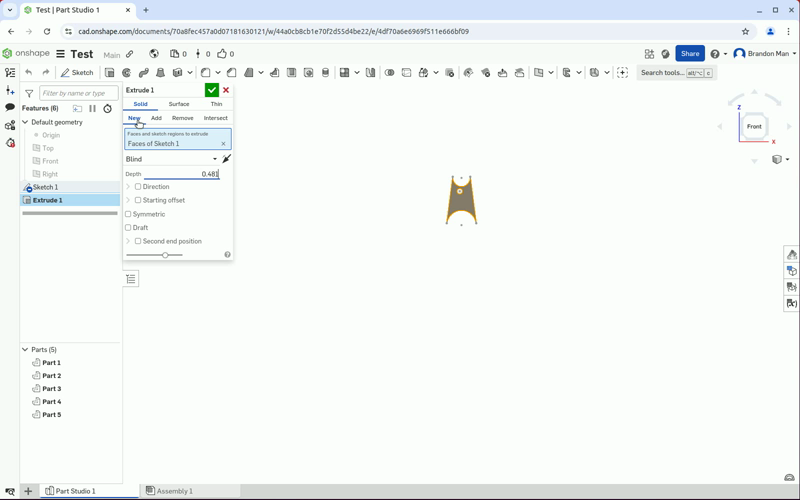
key(enter)
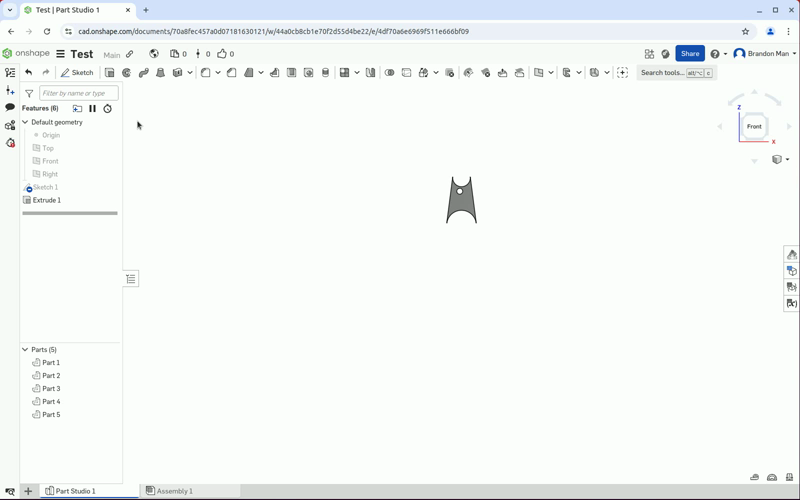
key(shift+h)
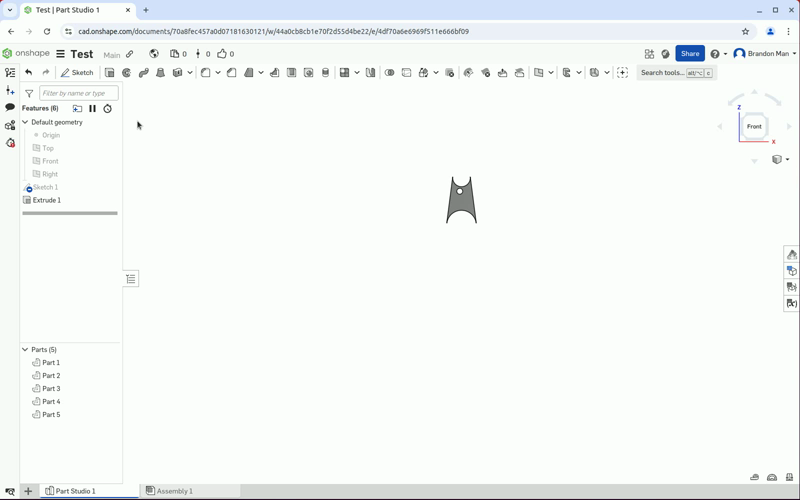
key(shift+h)
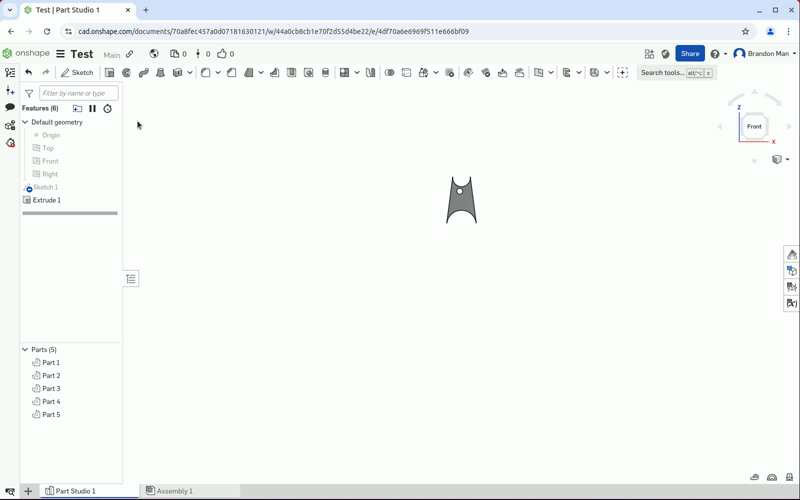
mouse_move(73, 189)
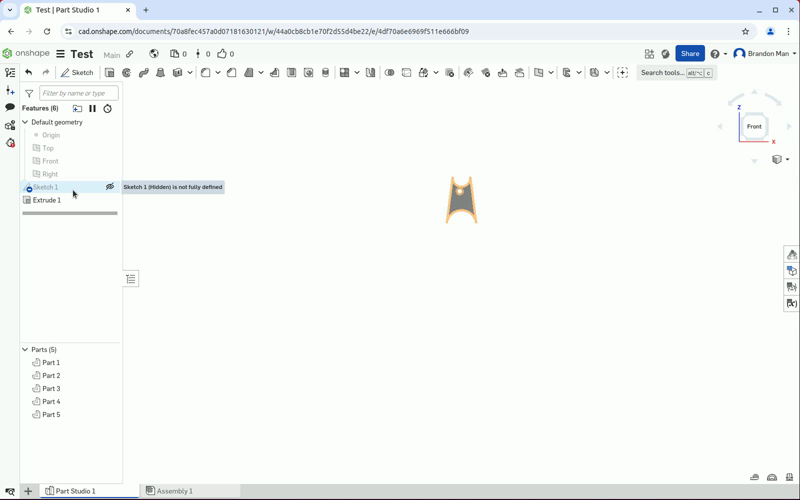
click(73, 189)
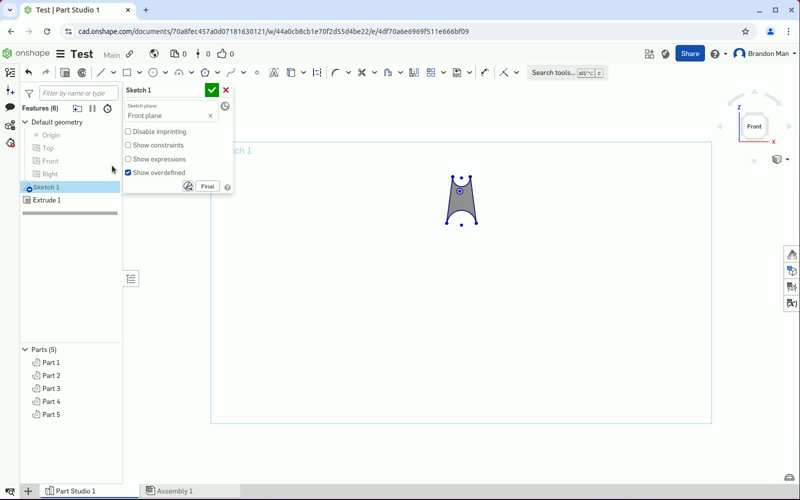
mouse_move(229, 92)
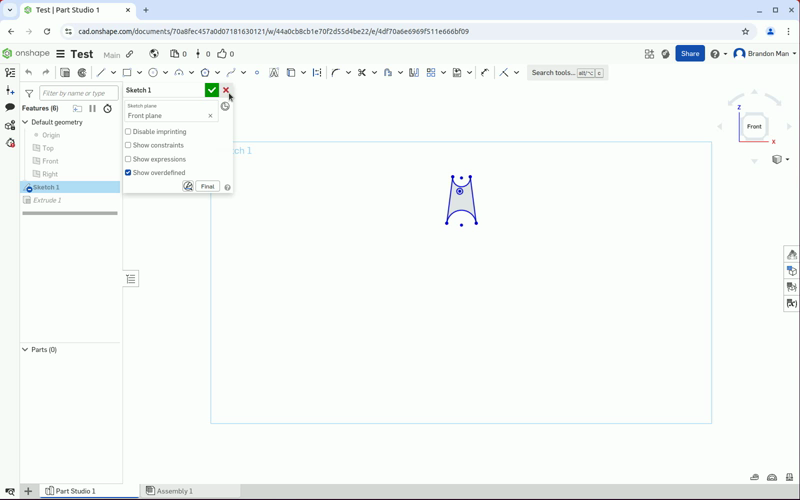
click(229, 92)
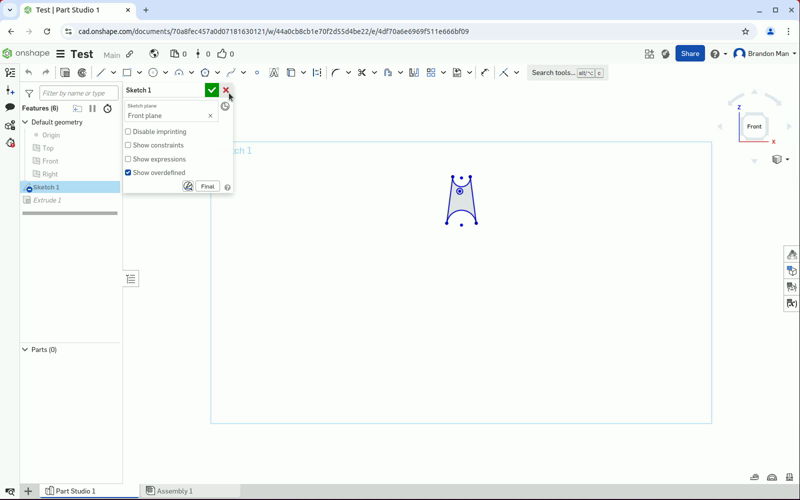
key(shift+s)
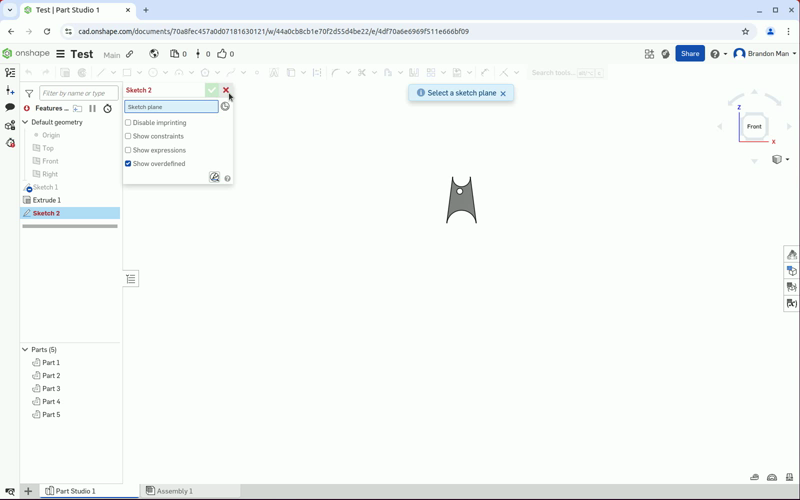
mouse_move(73, 163)
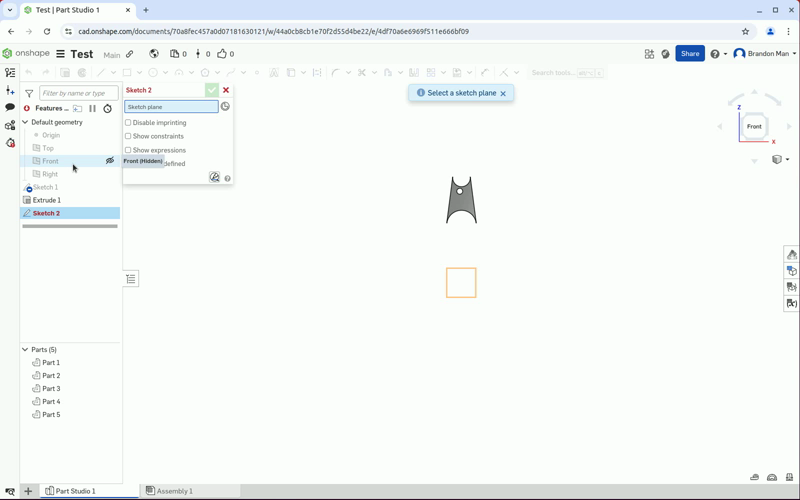
click(73, 163)
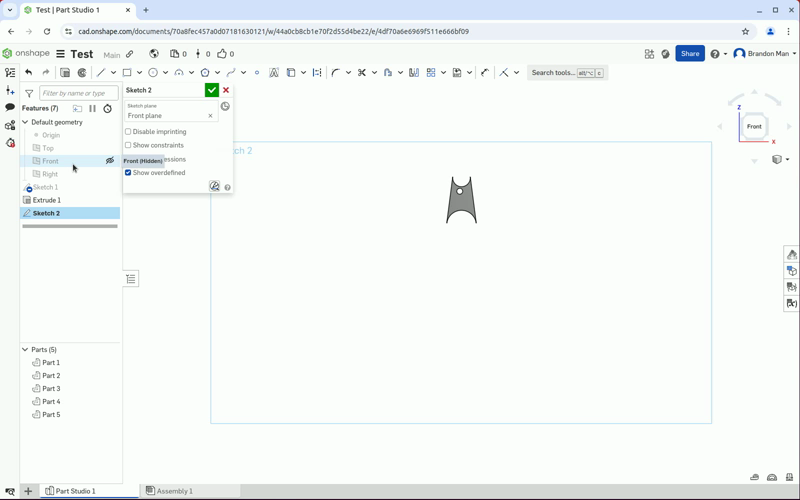
mouse_move(73, 352)
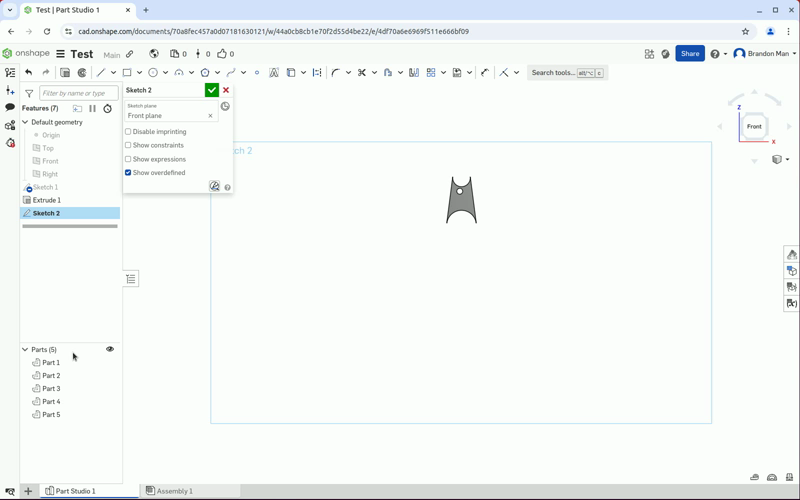
key(y)
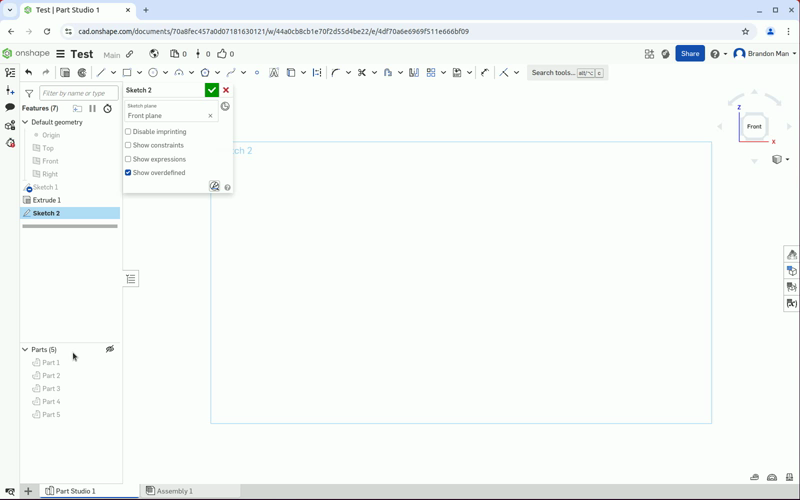
key(l)
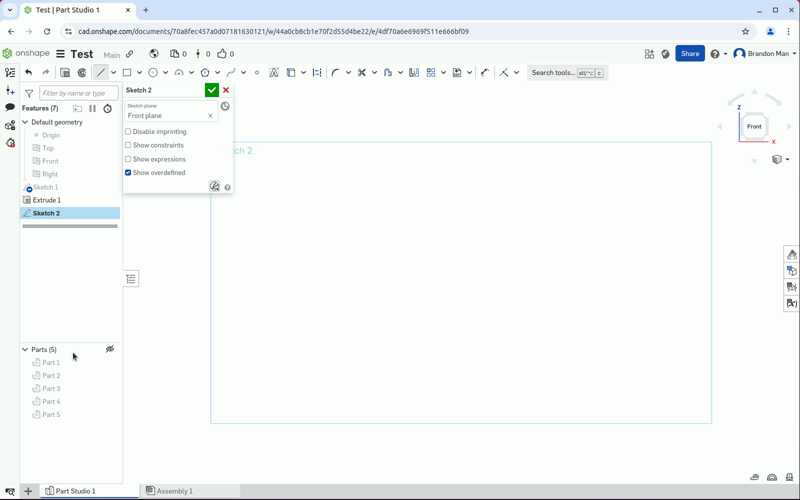
key_down(shift)
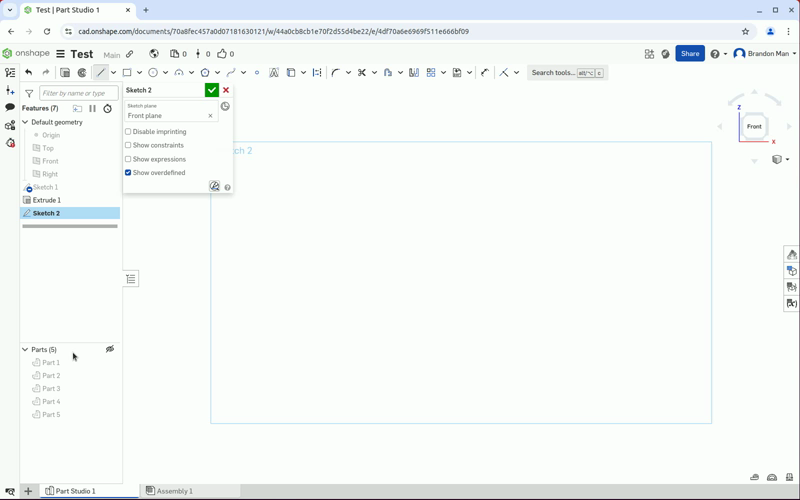
mouse_move(460, 291)
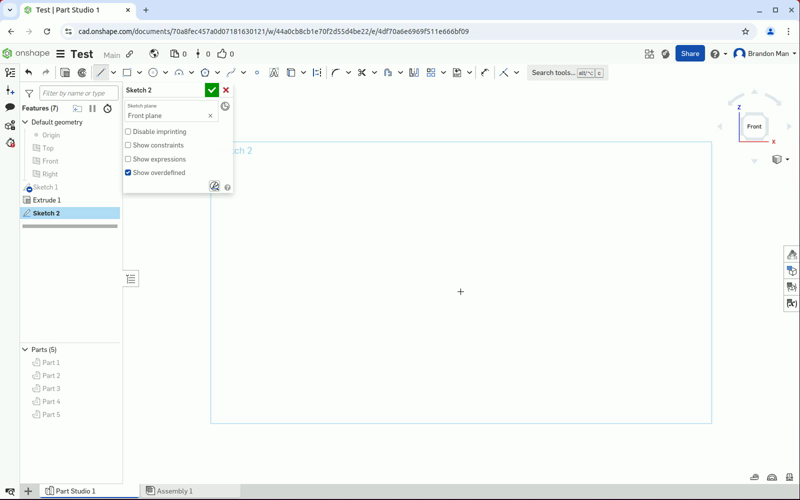
click(460, 291)
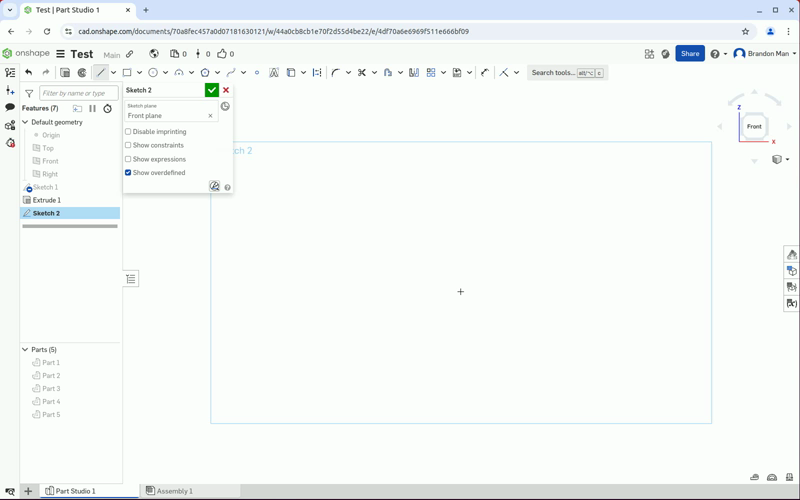
key_up(shift)
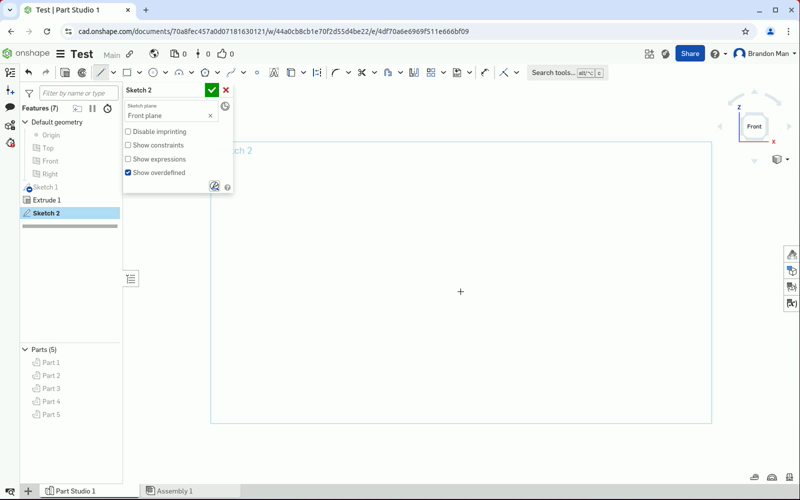
key_down(shift)
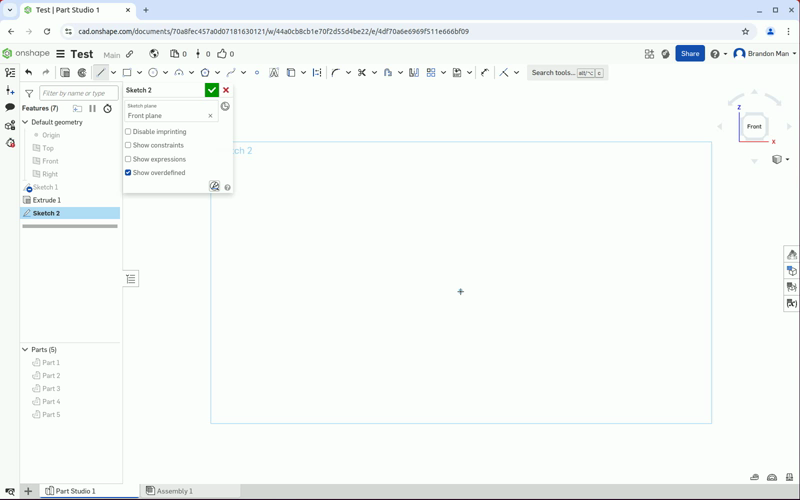
mouse_move(490, 291)
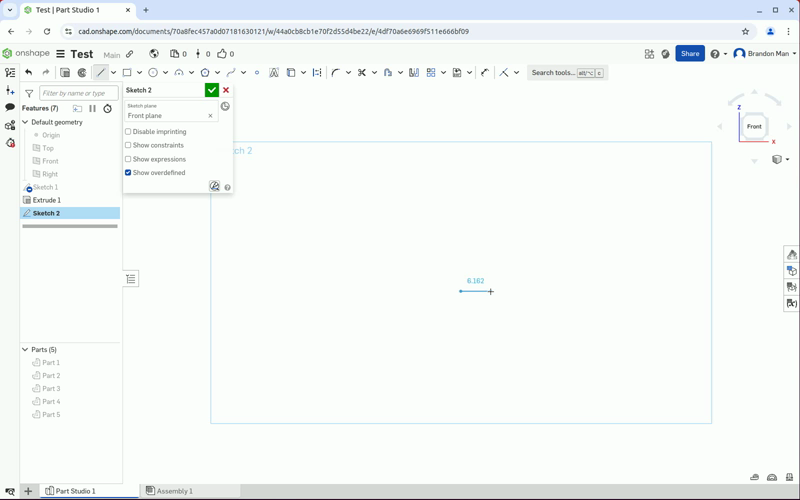
mouse_move(461, 291)
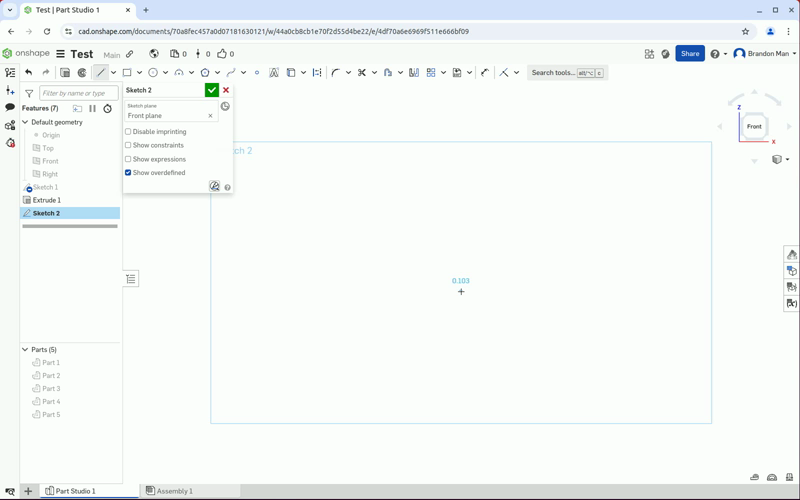
scroll(6)
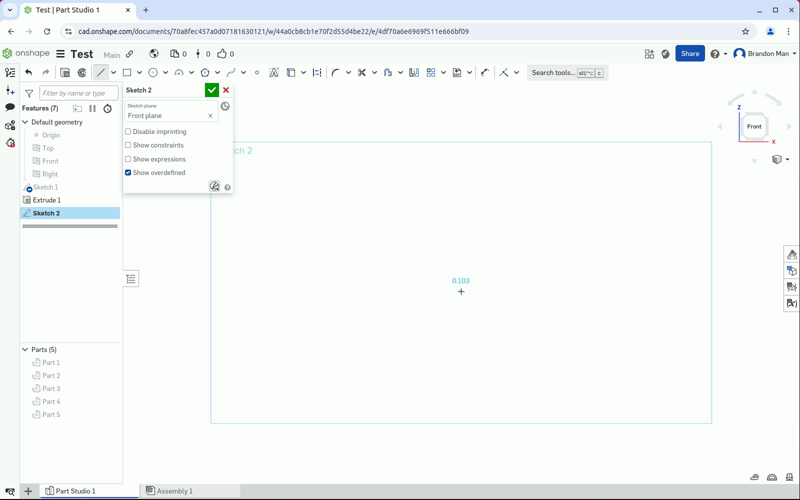
scroll(6)
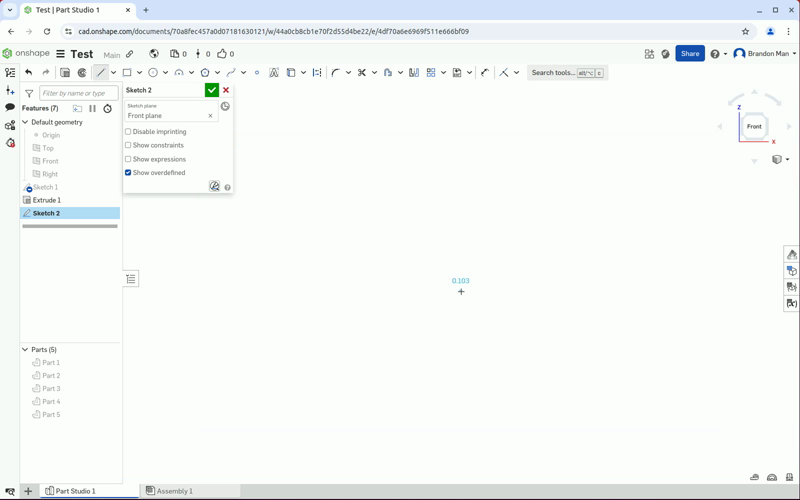
scroll(6)
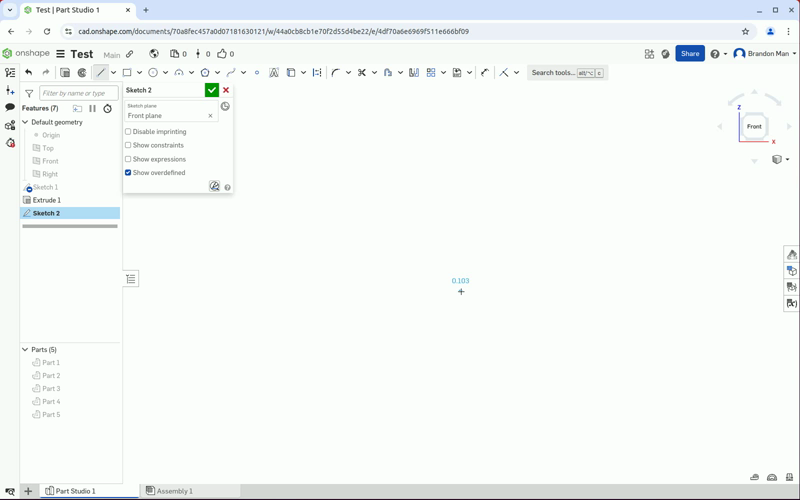
scroll(6)
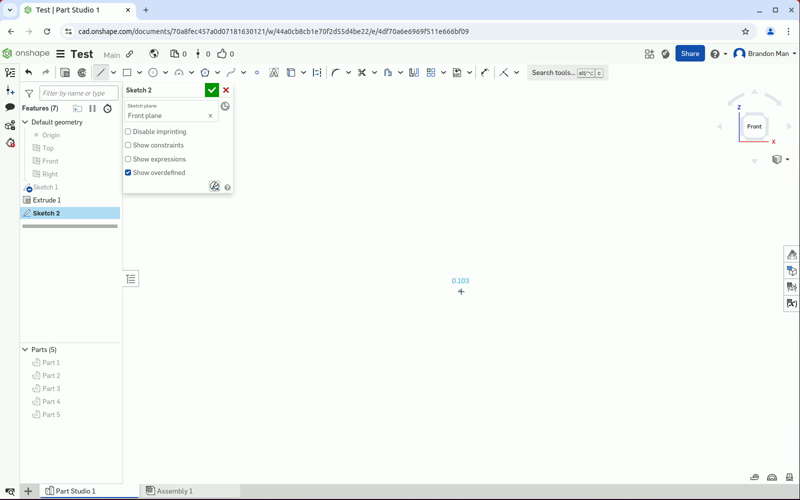
scroll(6)
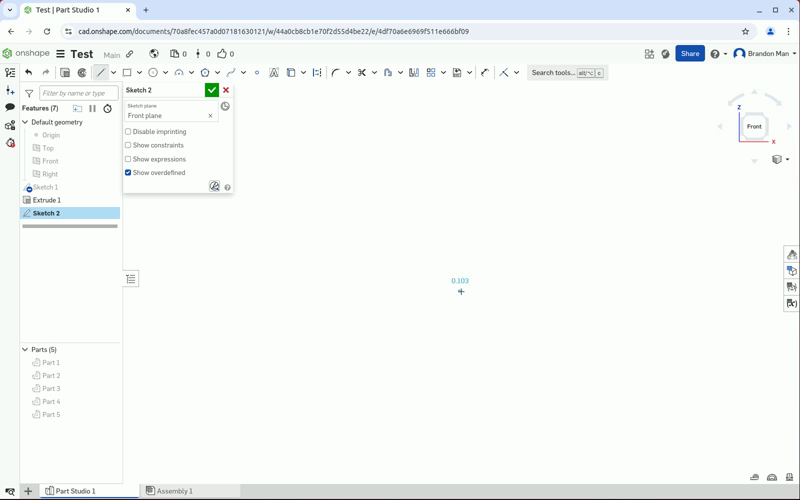
scroll(6)
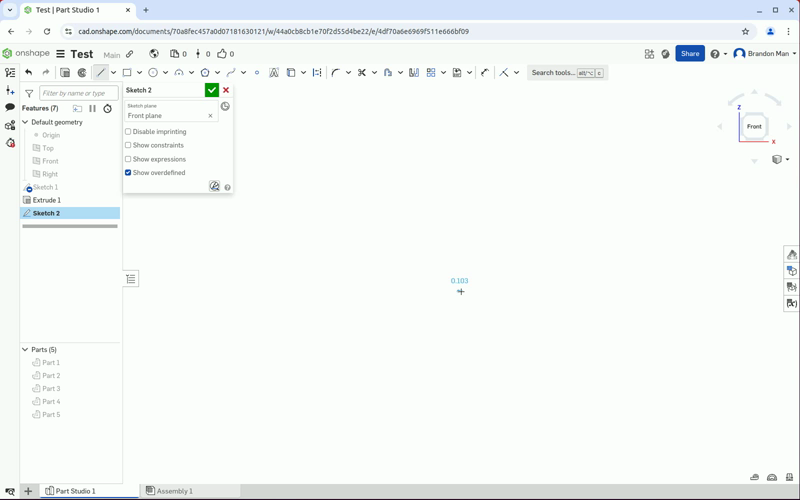
scroll(6)
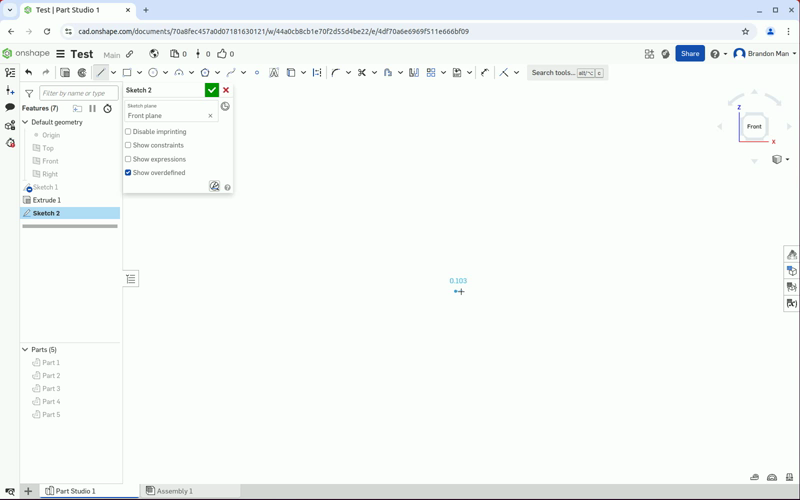
click(461, 291)
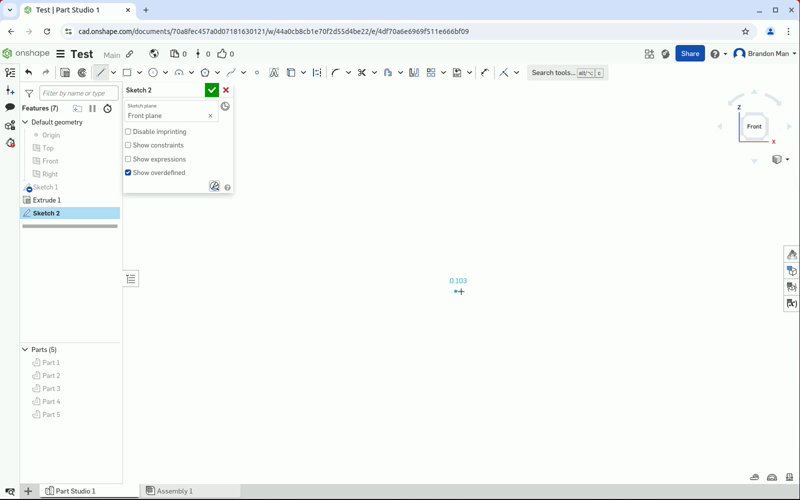
scroll(-6)
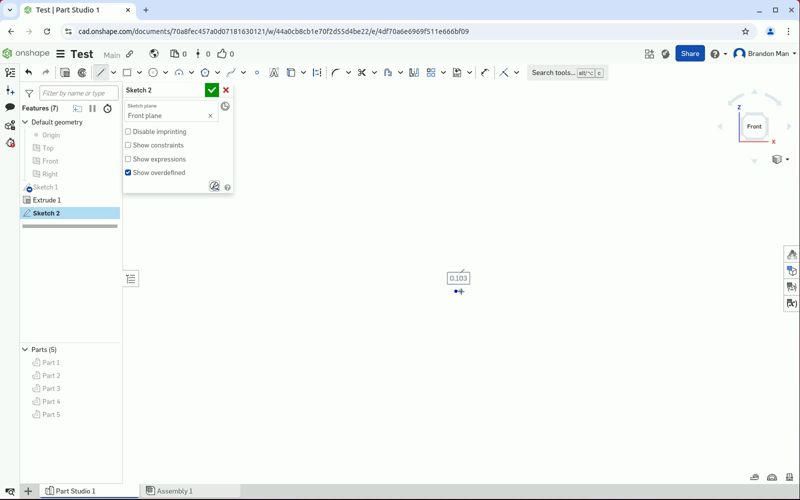
scroll(-6)
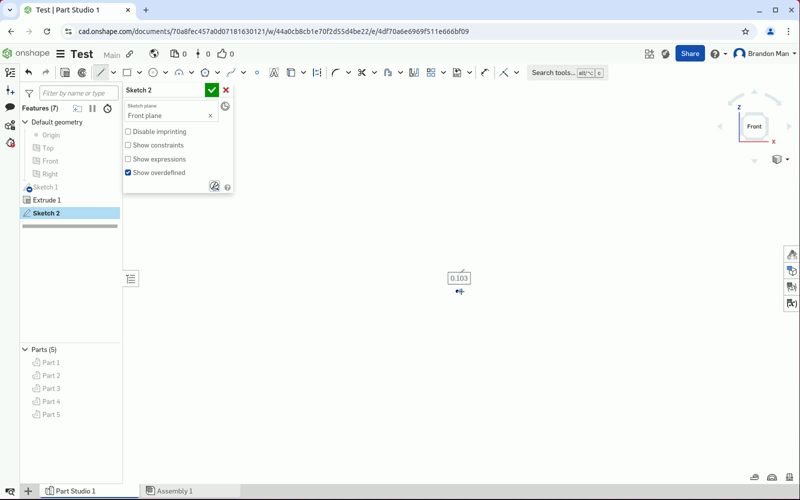
scroll(-6)
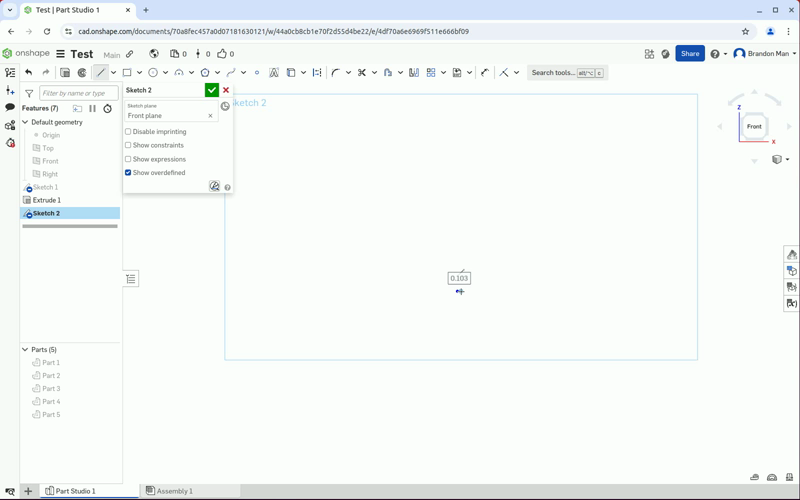
scroll(-6)
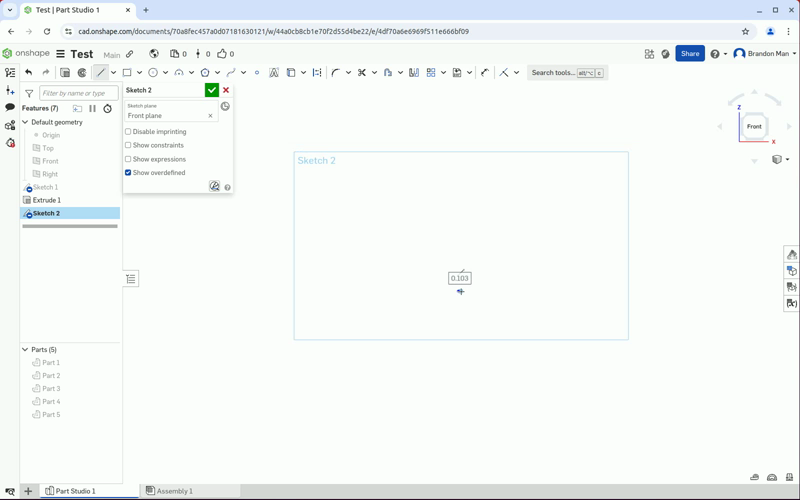
scroll(-6)
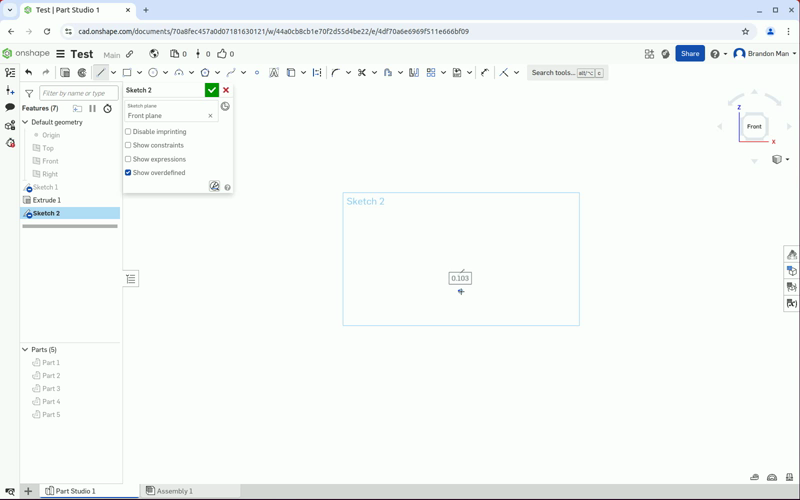
scroll(-6)
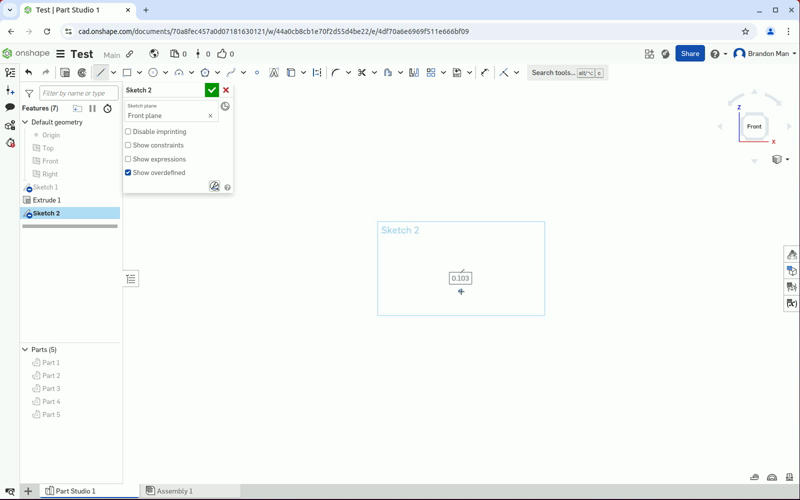
scroll(-6)
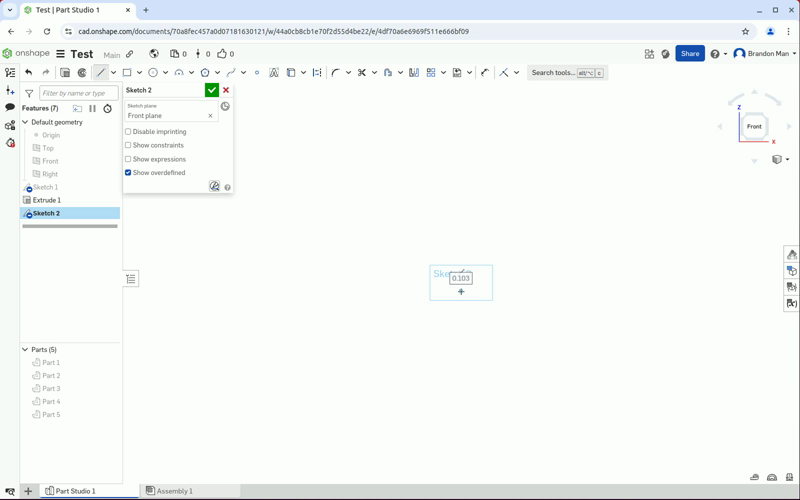
key_up(shift)
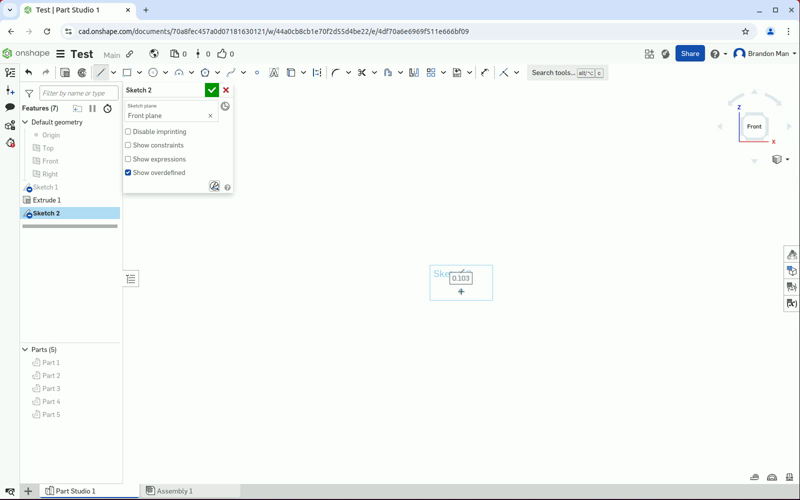
key(esc)
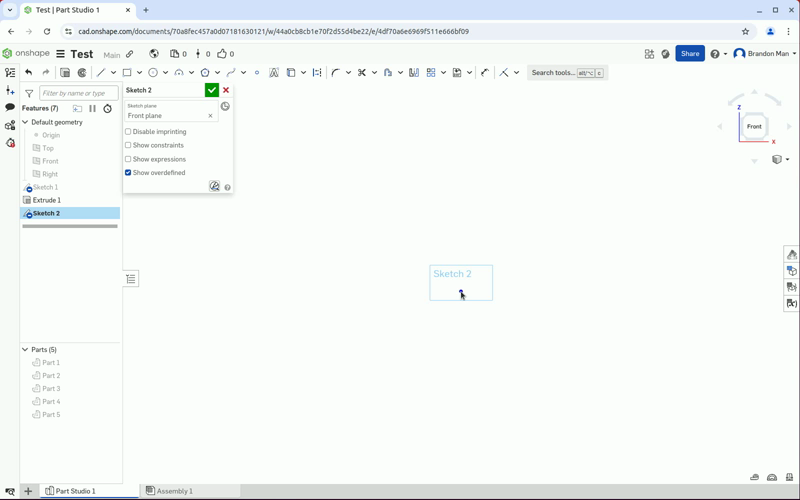
key(a)
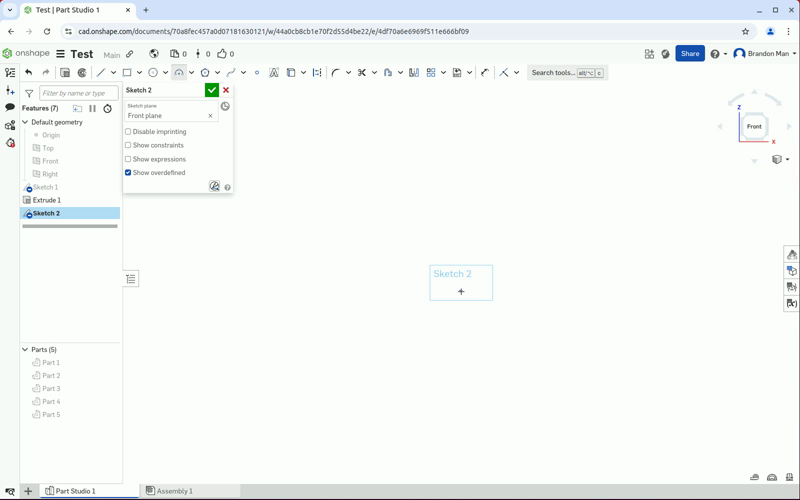
mouse_move(461, 291)
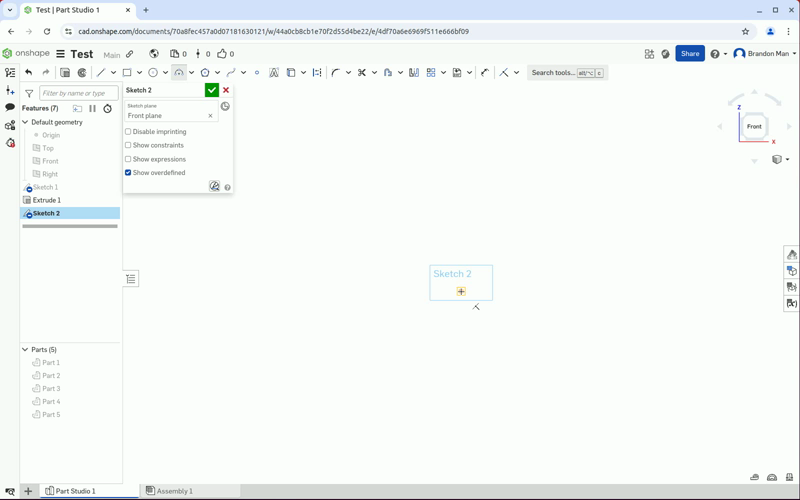
scroll(6)
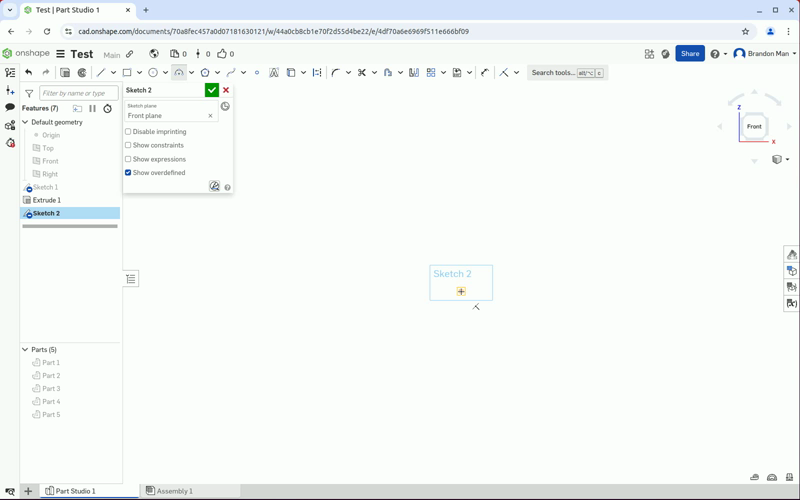
scroll(6)
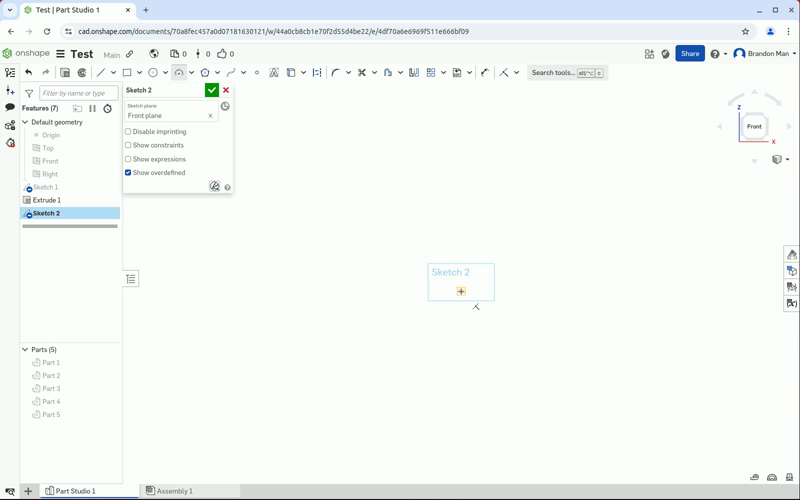
scroll(6)
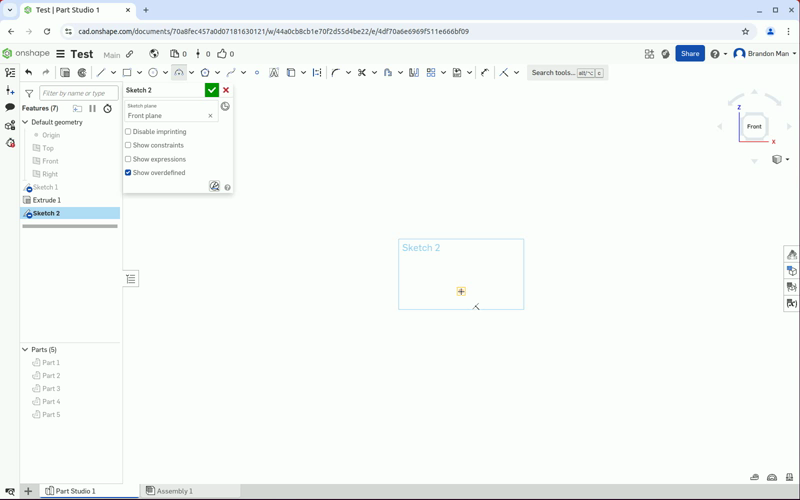
scroll(6)
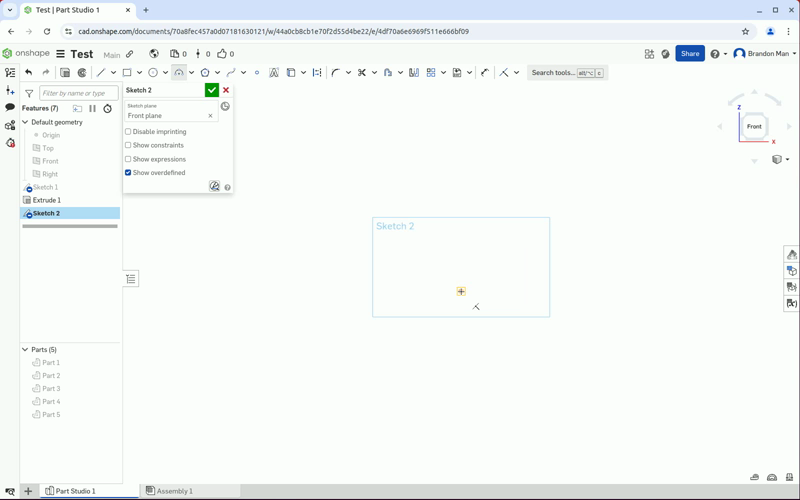
scroll(6)
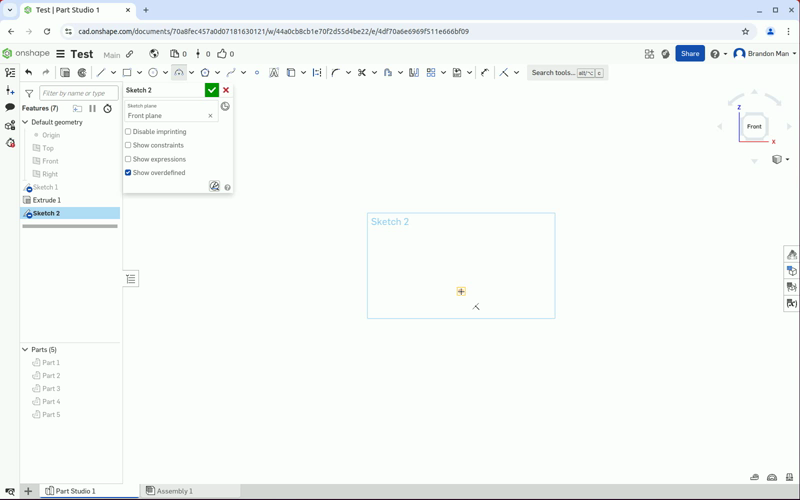
scroll(6)
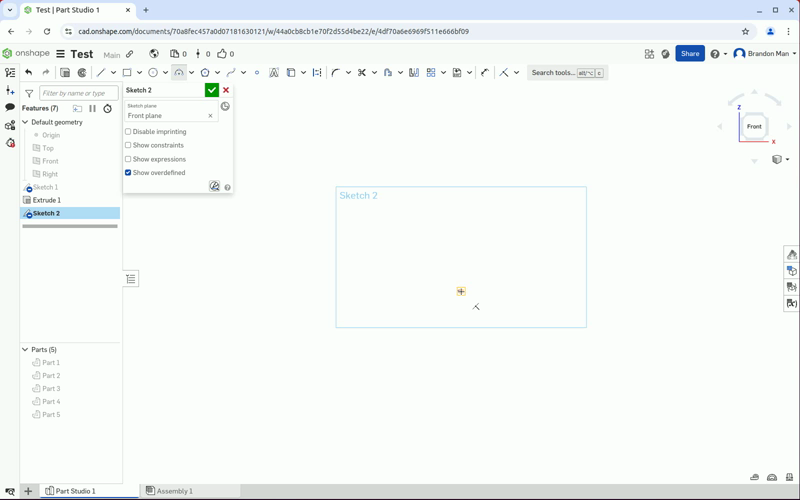
scroll(6)
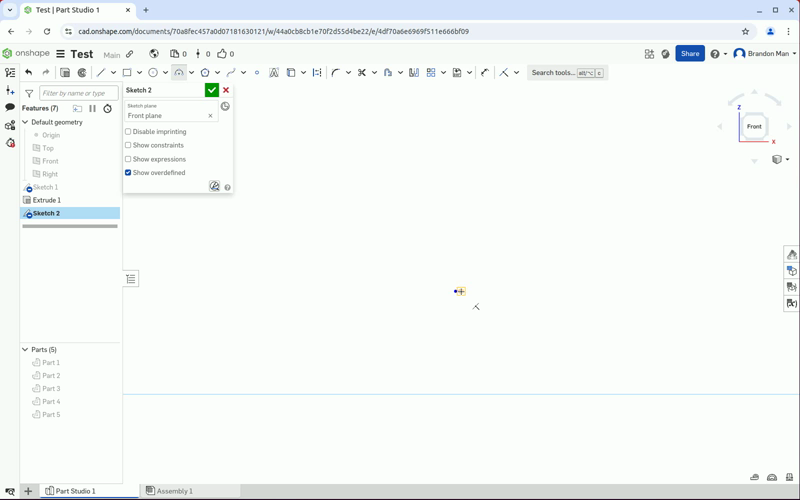
click(461, 291)
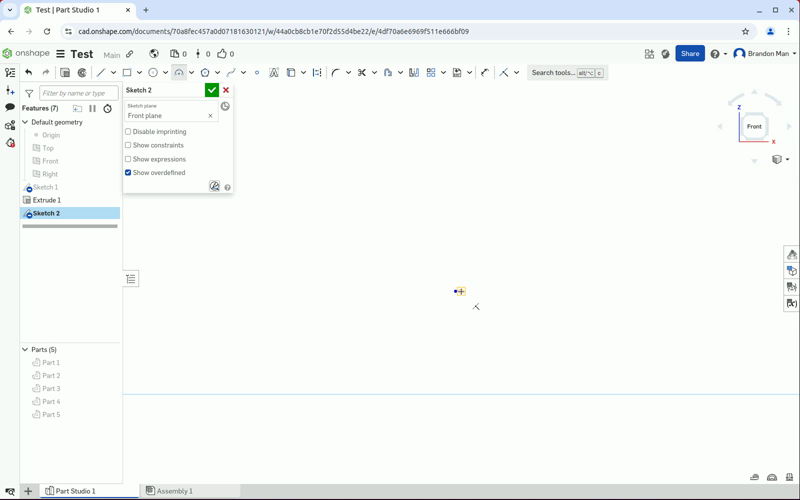
scroll(-6)
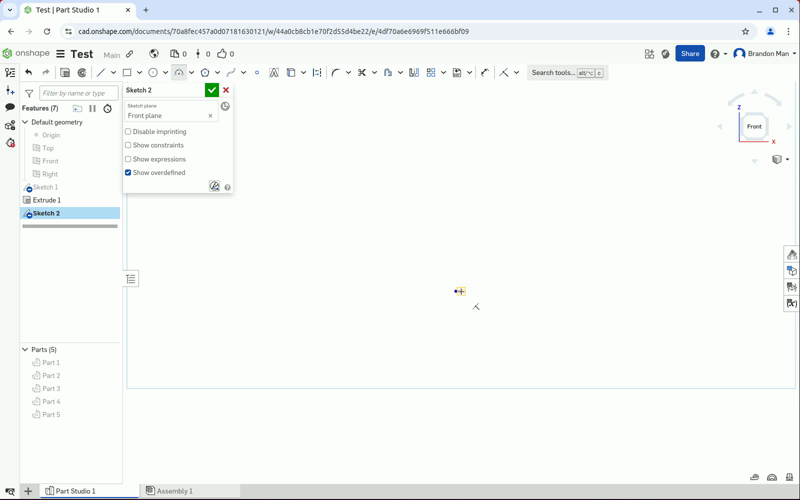
scroll(-6)
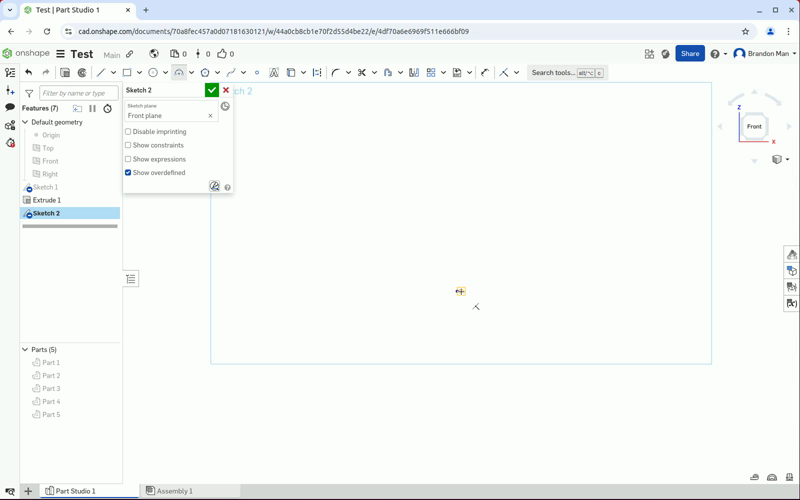
scroll(-6)
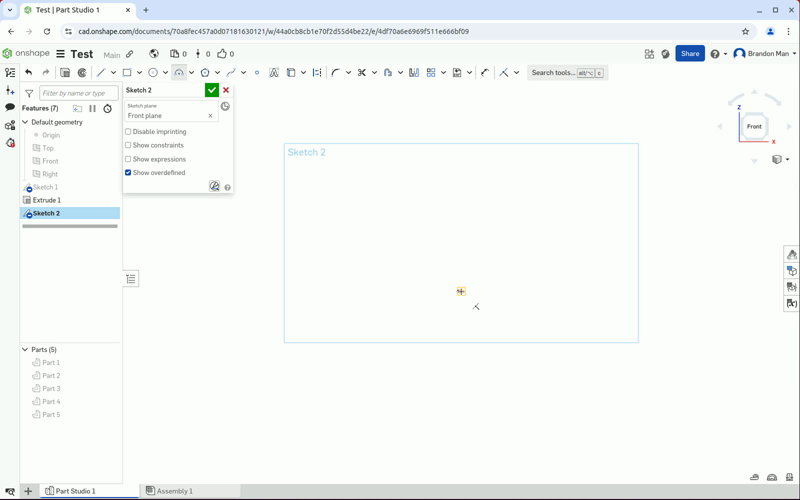
scroll(-6)
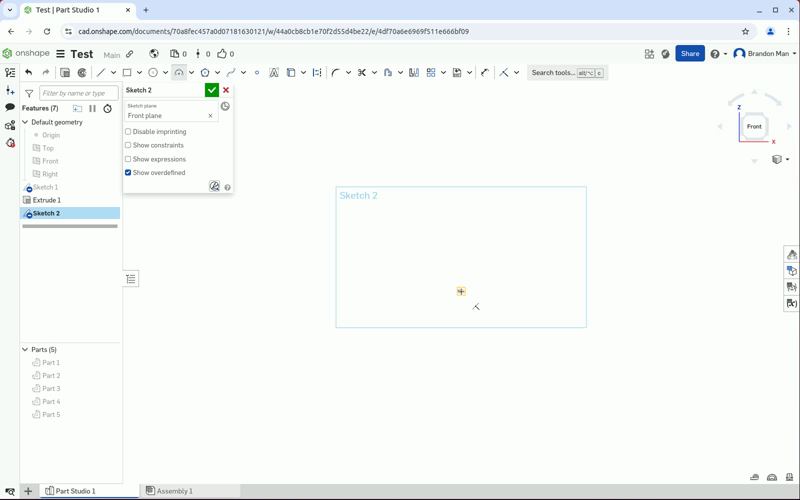
scroll(-6)
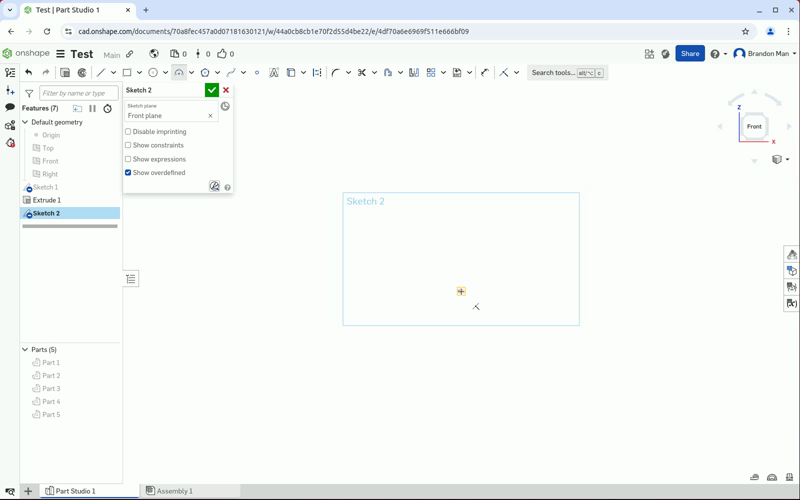
scroll(-6)
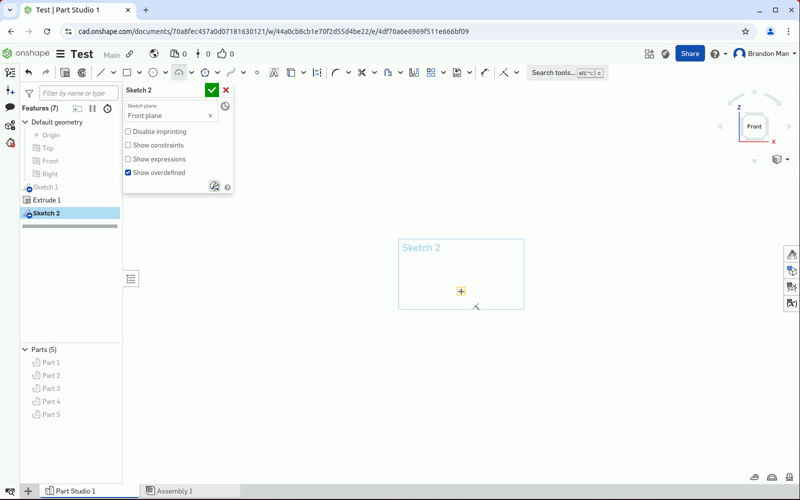
scroll(-6)
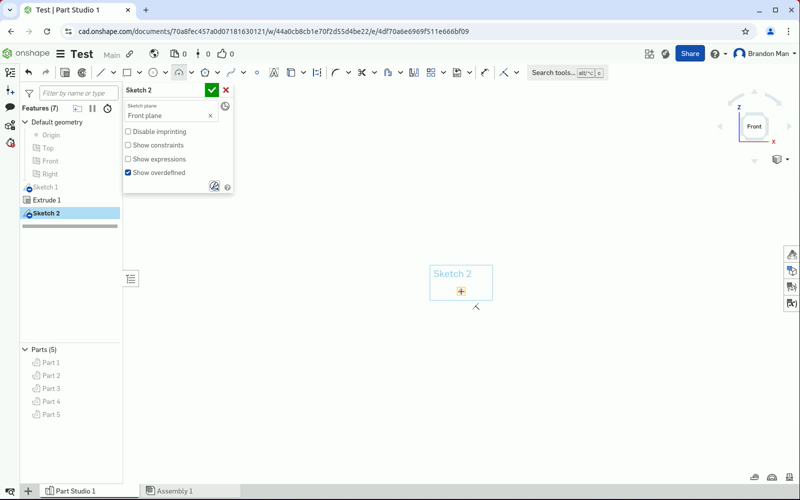
mouse_move(460, 291)
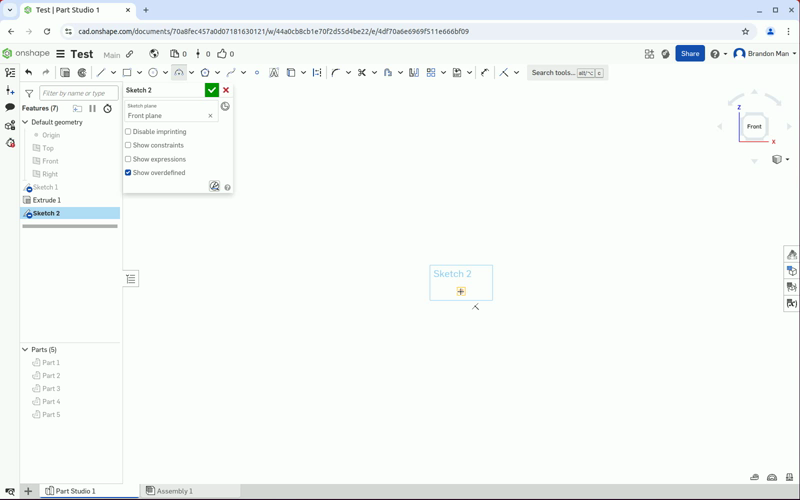
scroll(6)
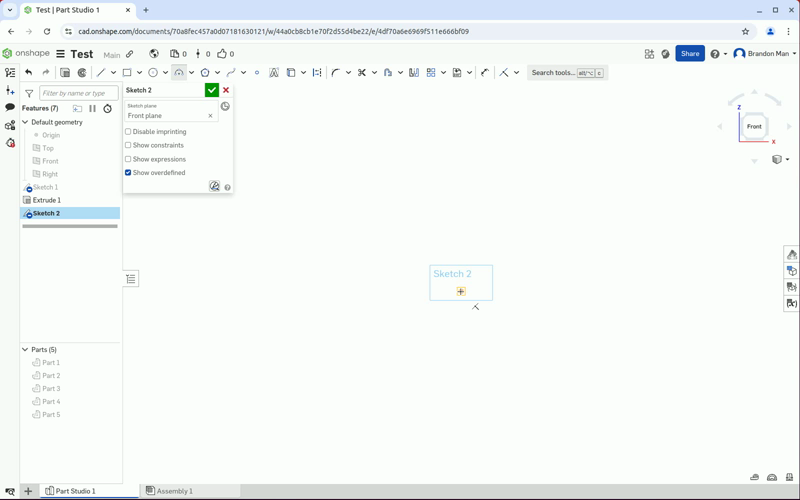
scroll(6)
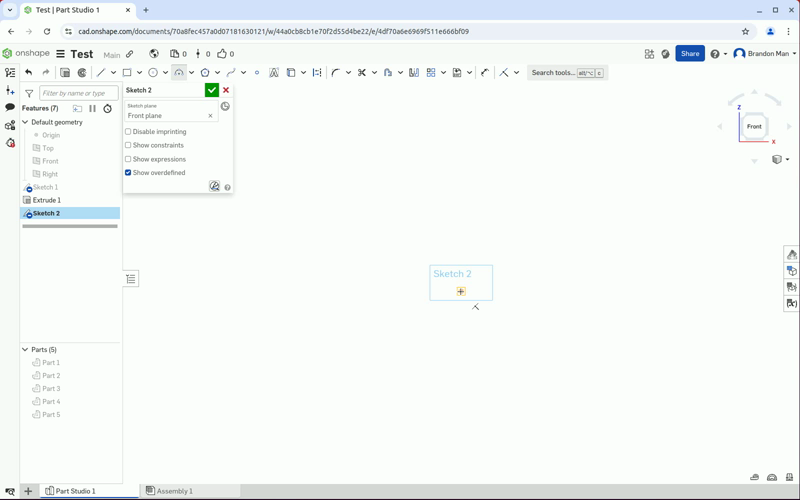
scroll(6)
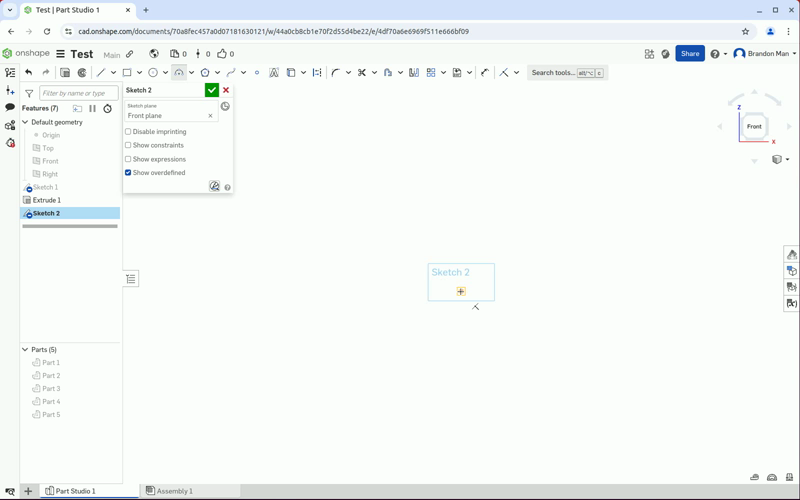
scroll(6)
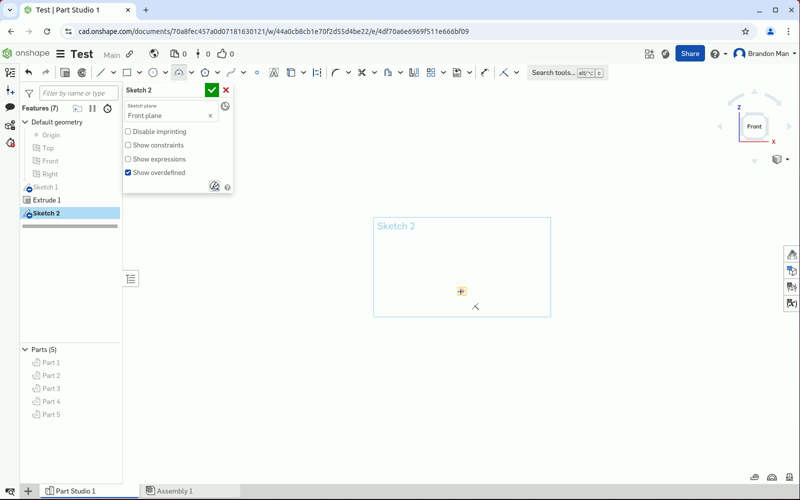
scroll(6)
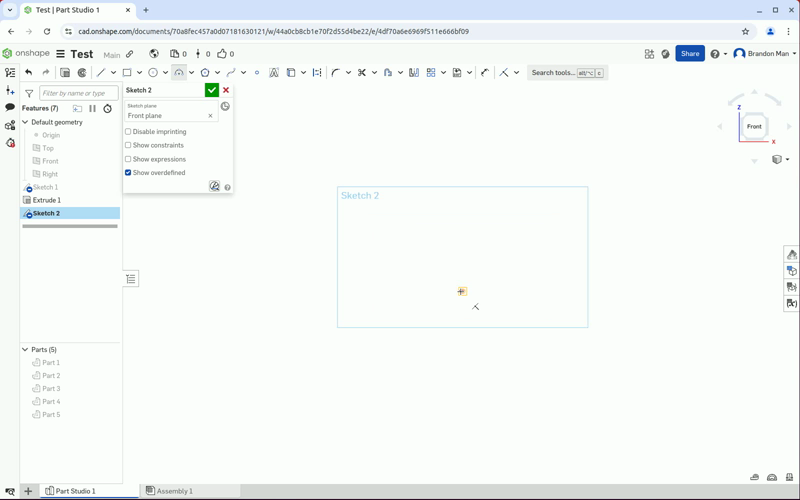
scroll(6)
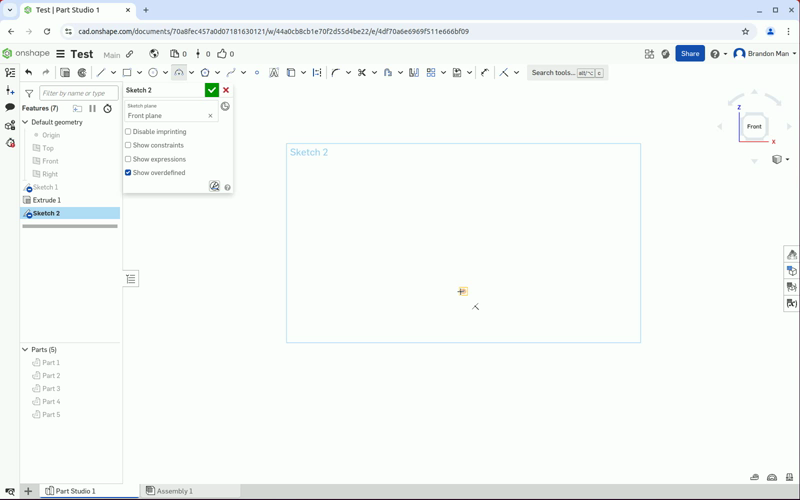
scroll(6)
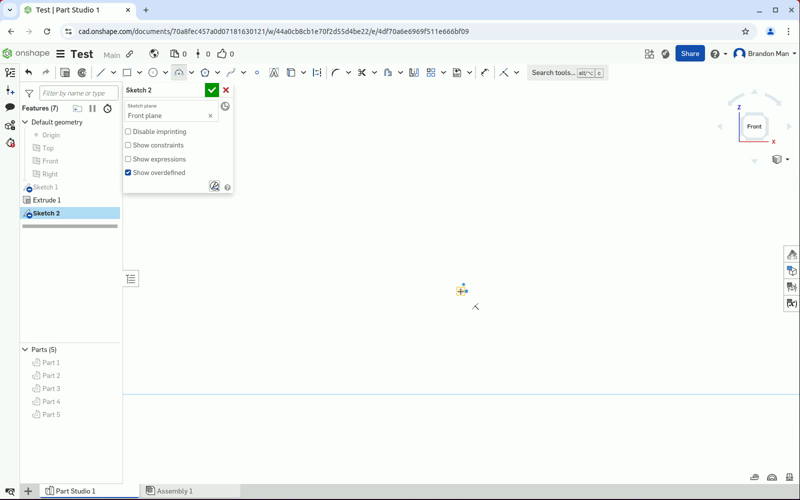
click(460, 291)
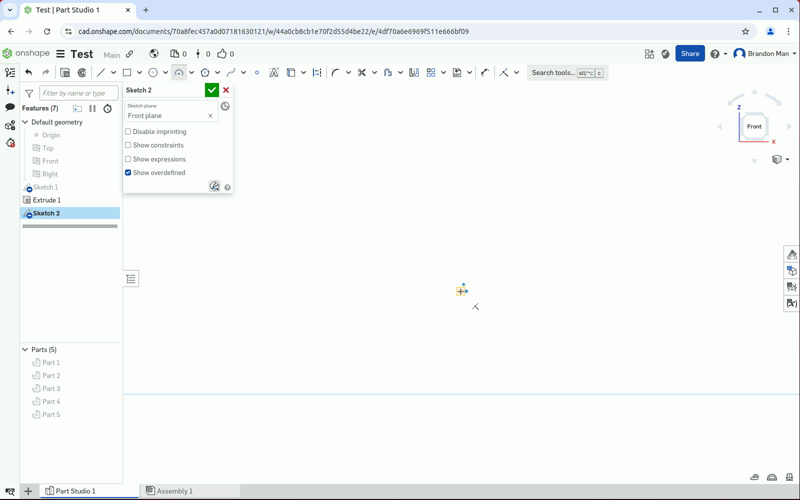
scroll(-6)
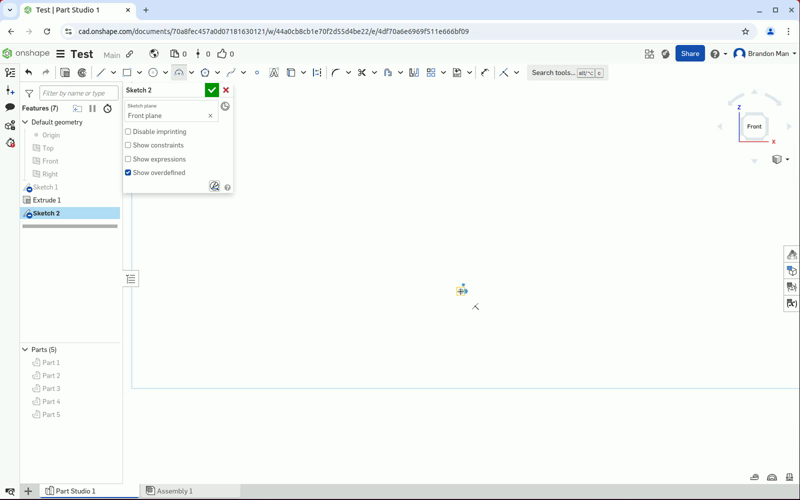
scroll(-6)
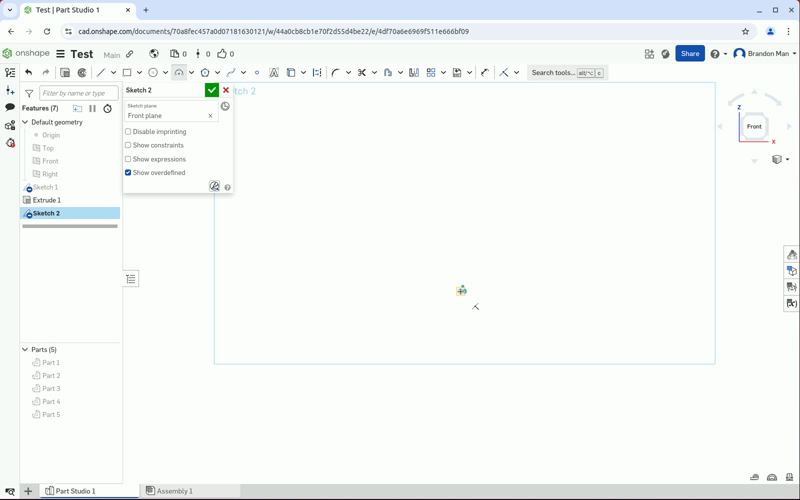
scroll(-6)
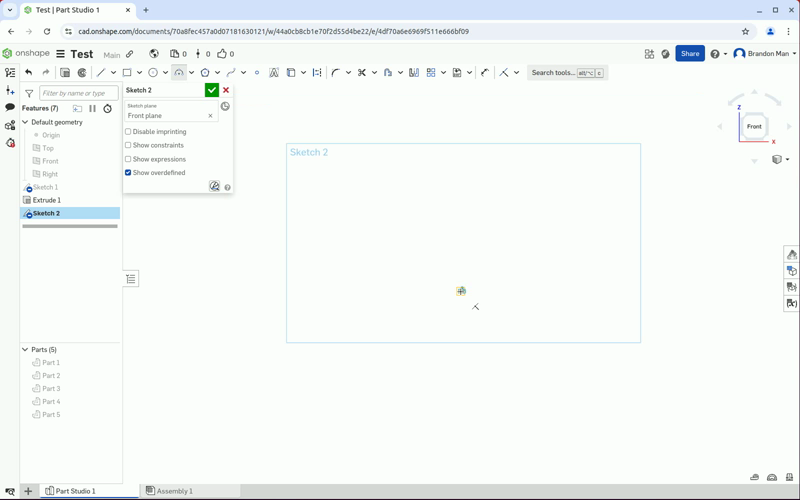
scroll(-6)
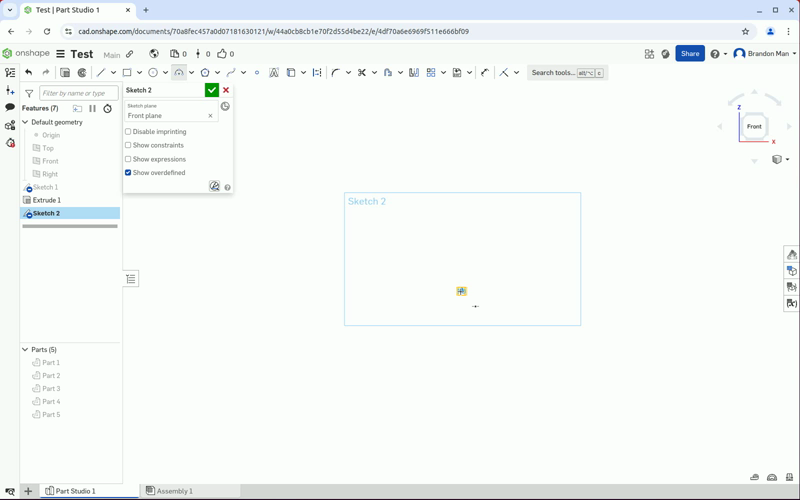
scroll(-6)
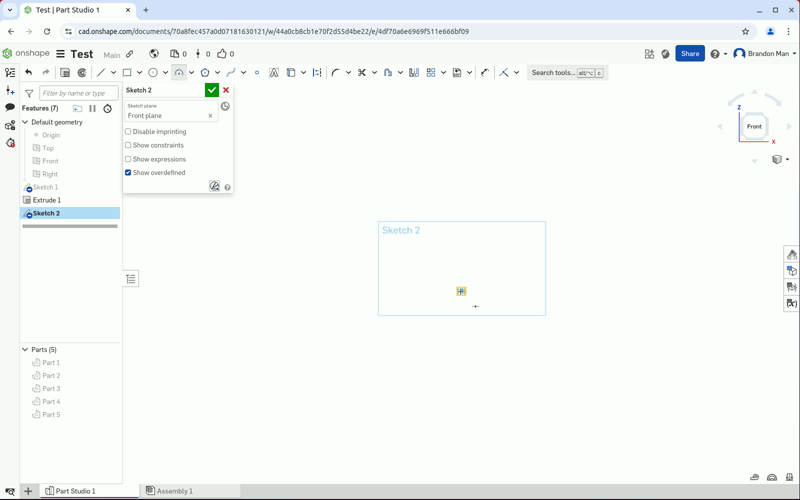
scroll(-6)
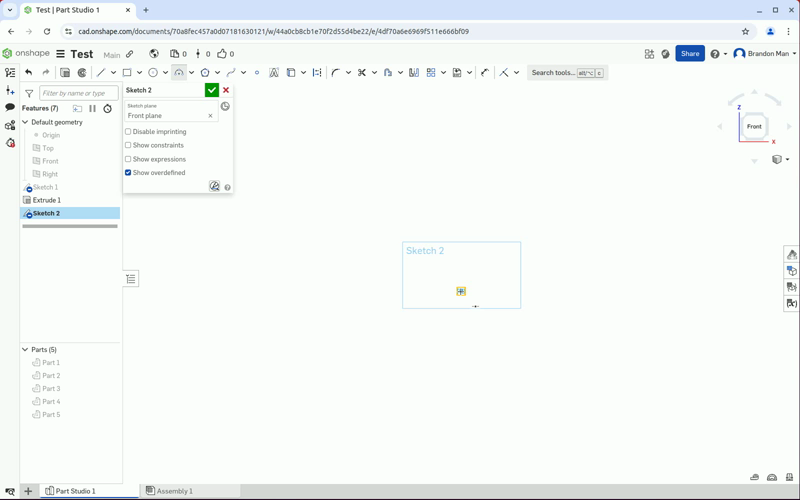
scroll(-6)
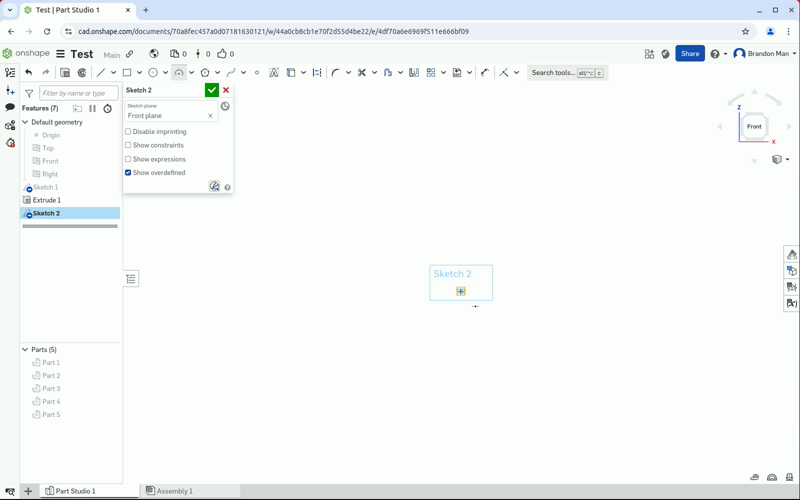
key_down(shift)
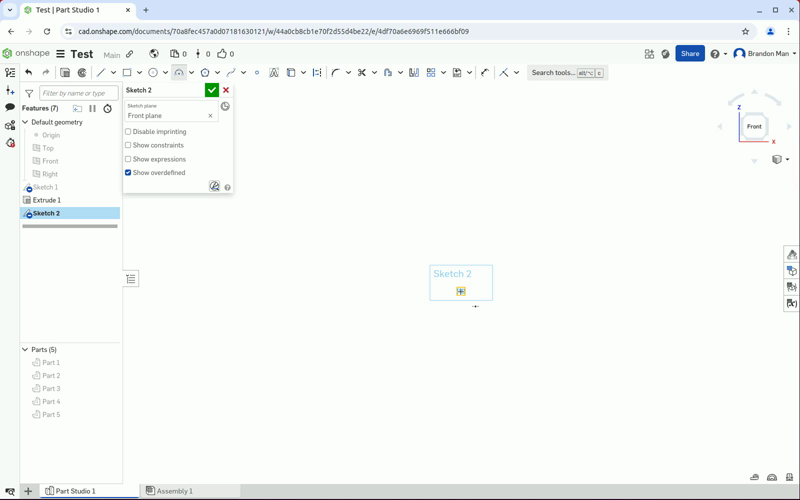
mouse_move(461, 275)
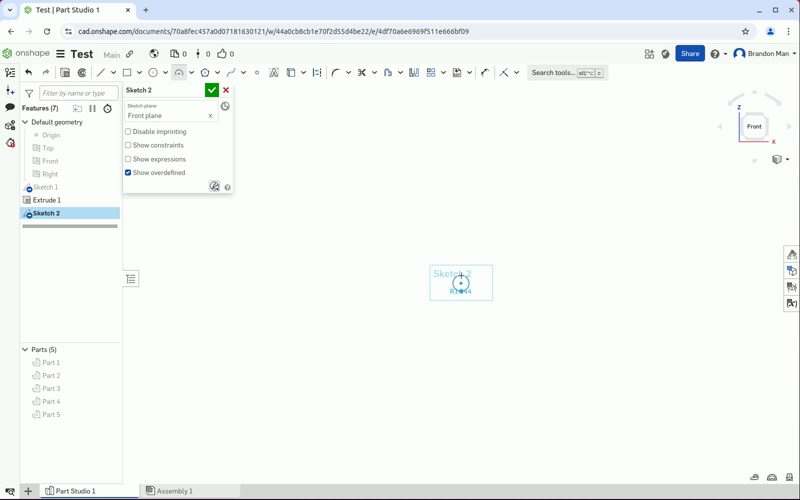
scroll(6)
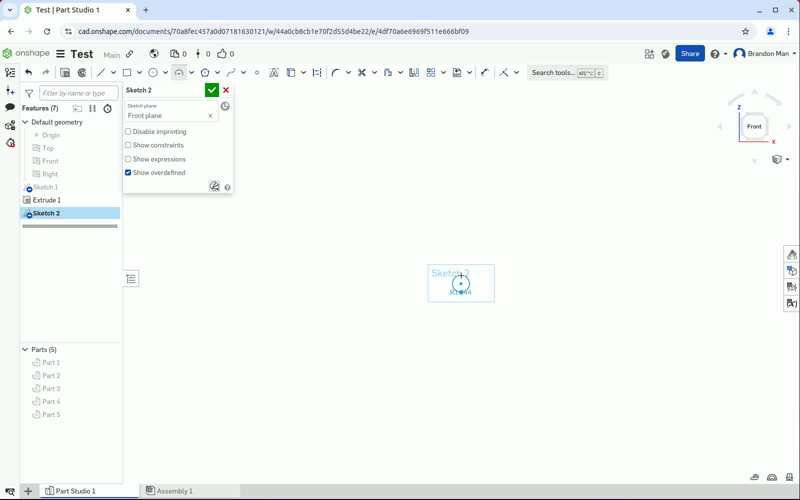
scroll(6)
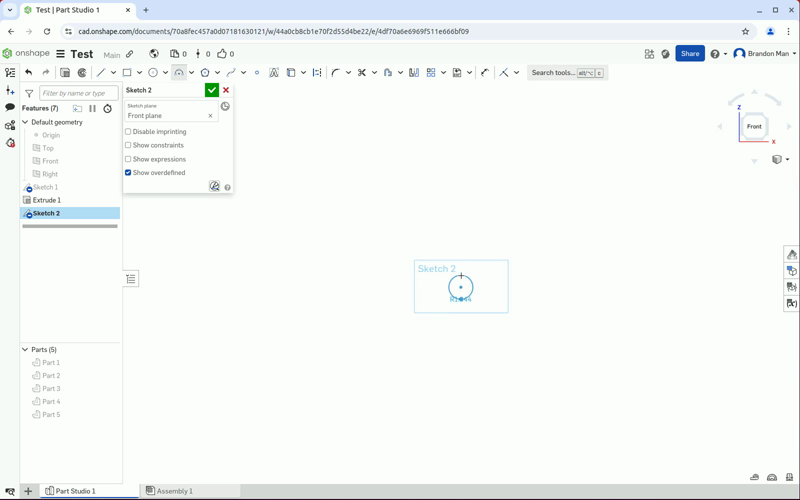
scroll(6)
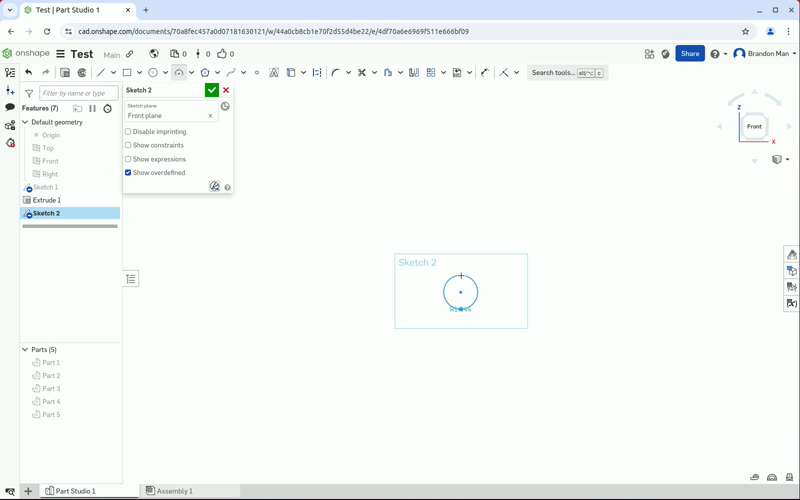
scroll(6)
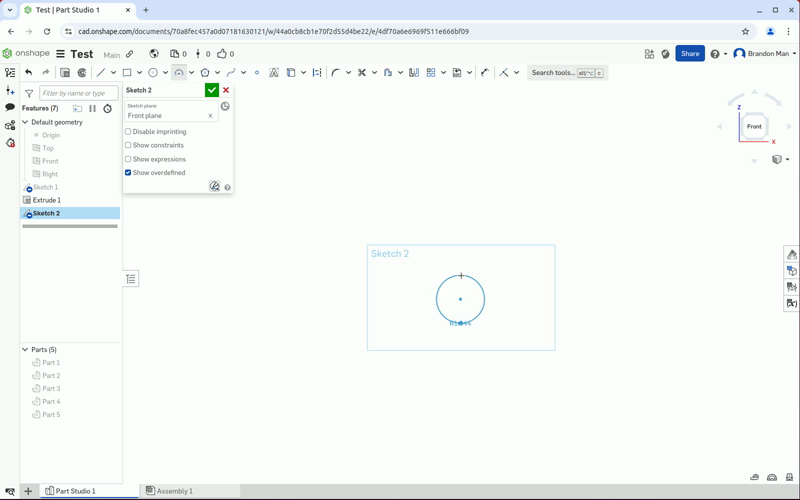
scroll(6)
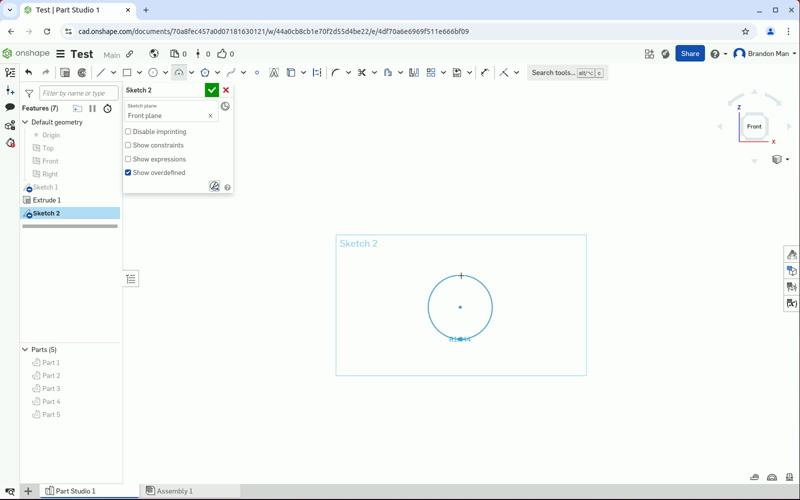
scroll(6)
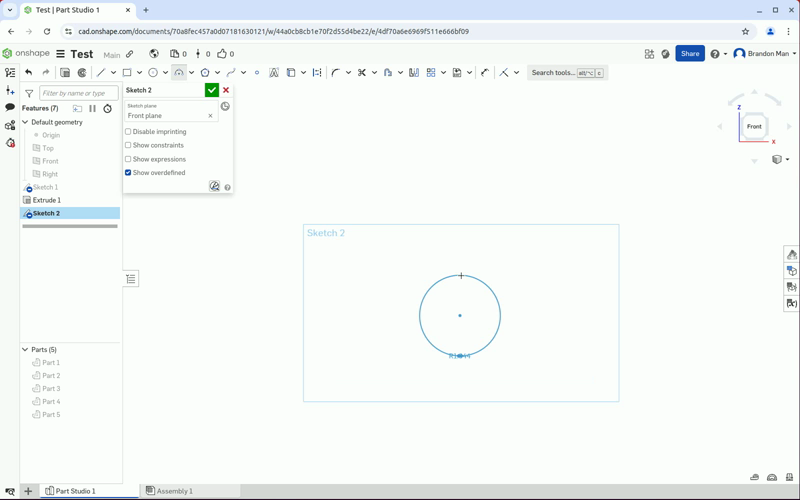
scroll(6)
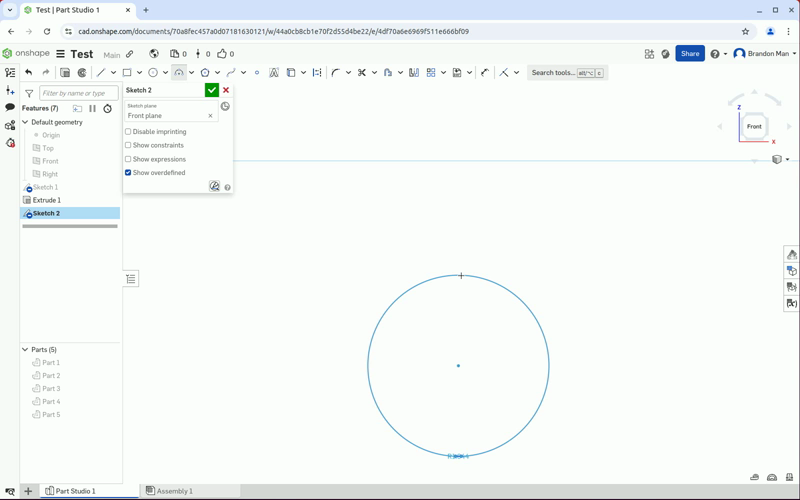
click(461, 275)
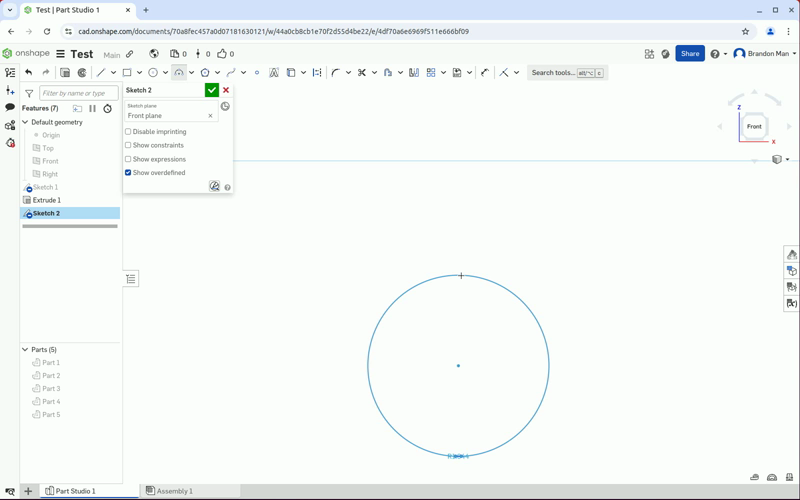
scroll(-6)
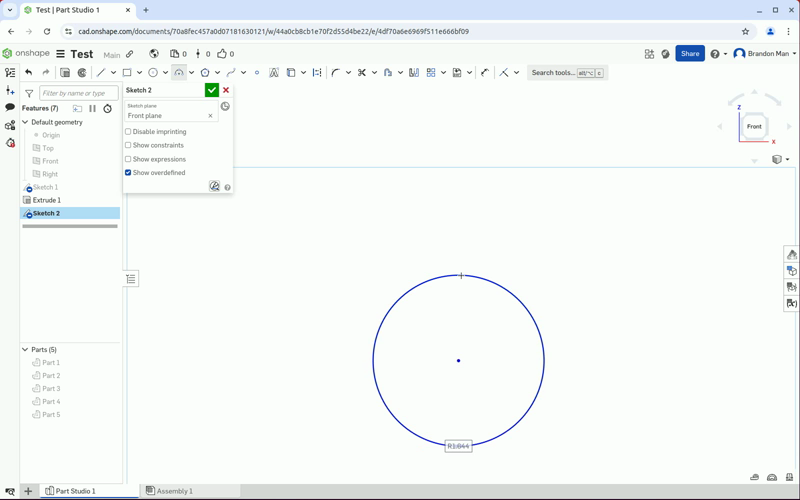
scroll(-6)
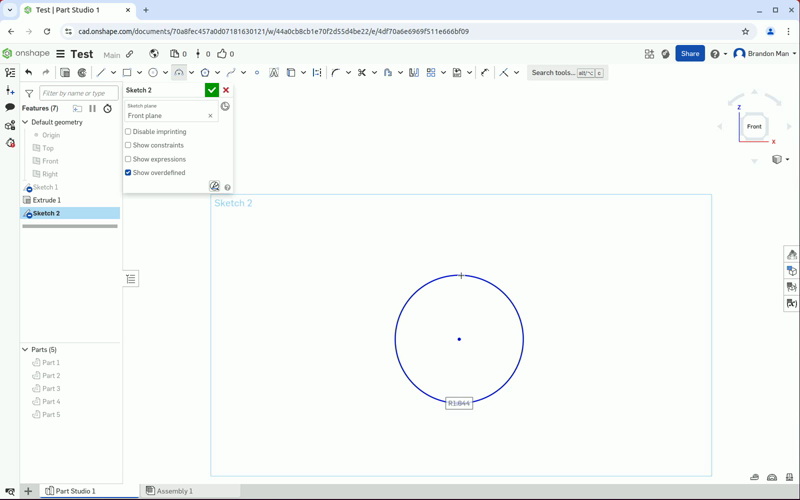
scroll(-6)
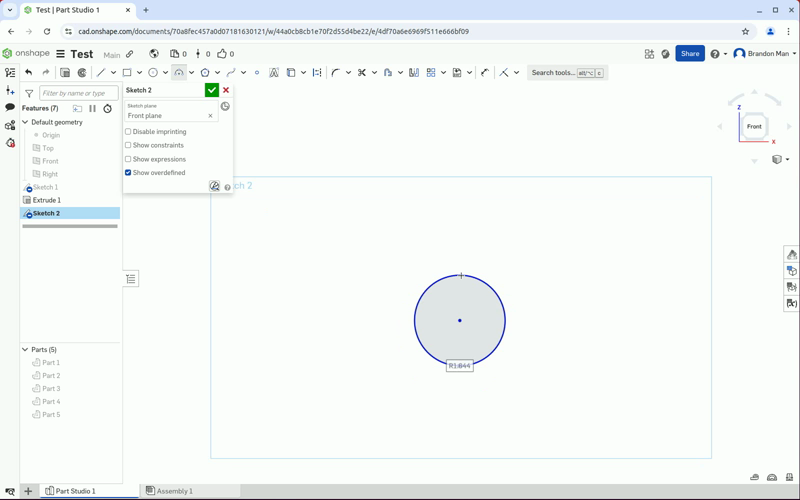
scroll(-6)
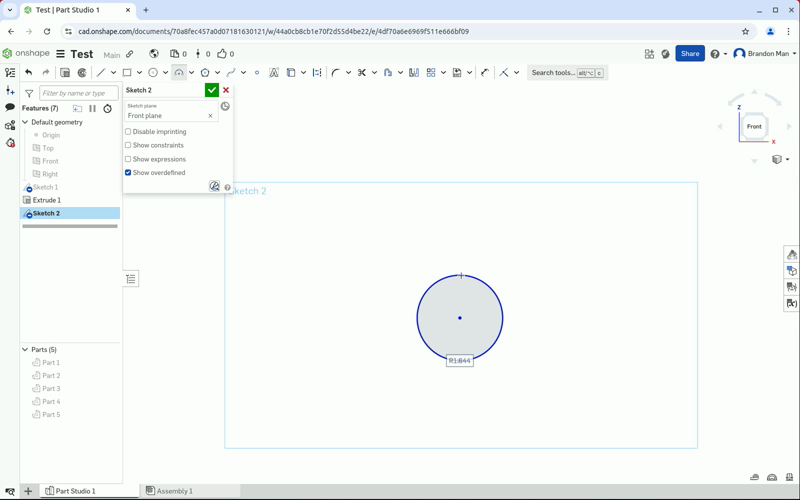
scroll(-6)
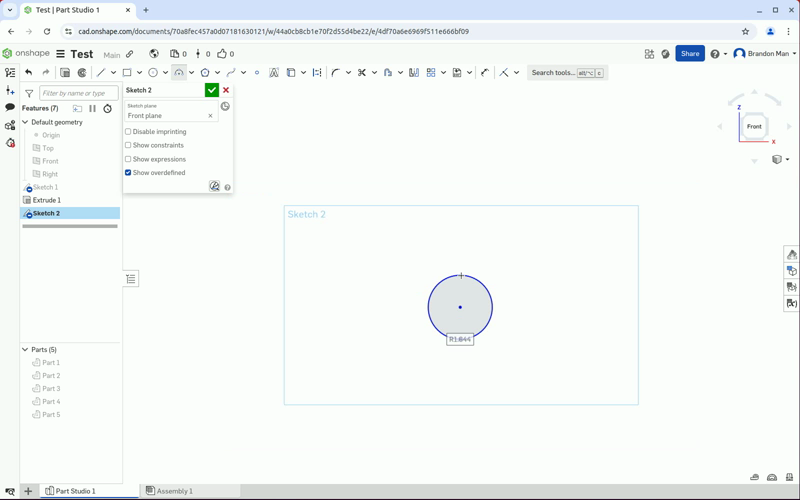
scroll(-6)
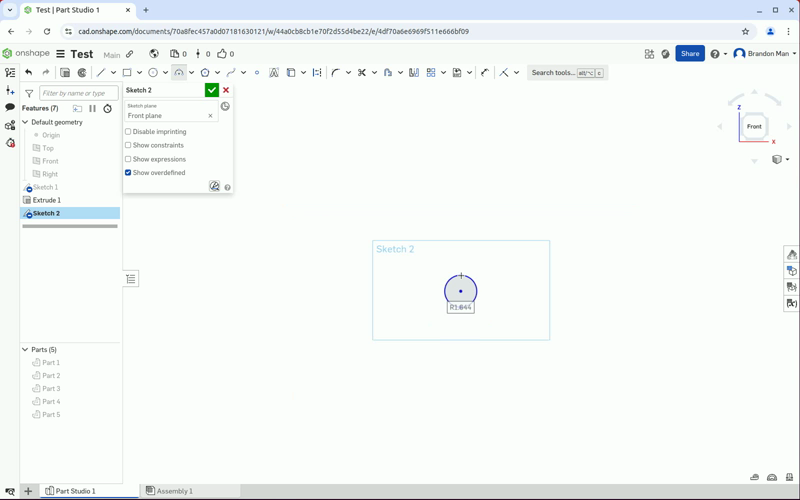
scroll(-6)
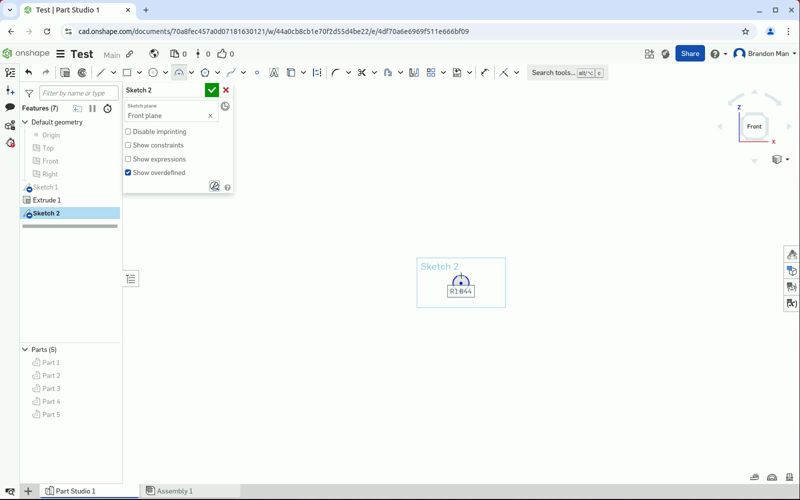
key_up(shift)
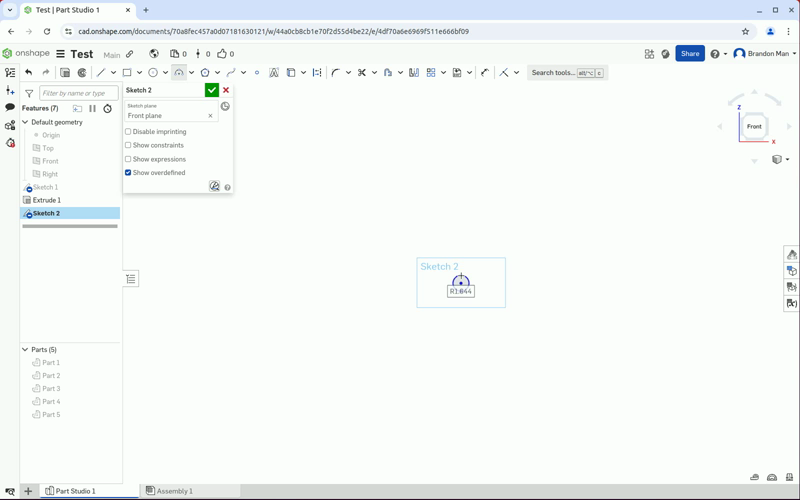
key(esc)
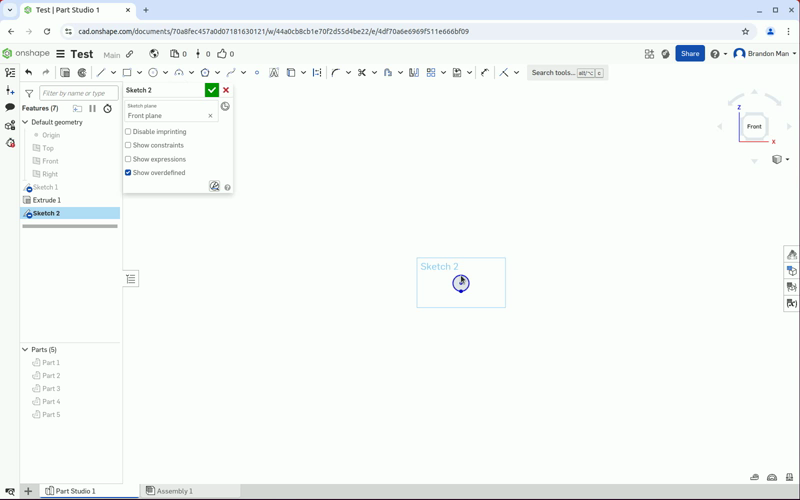
key(c)
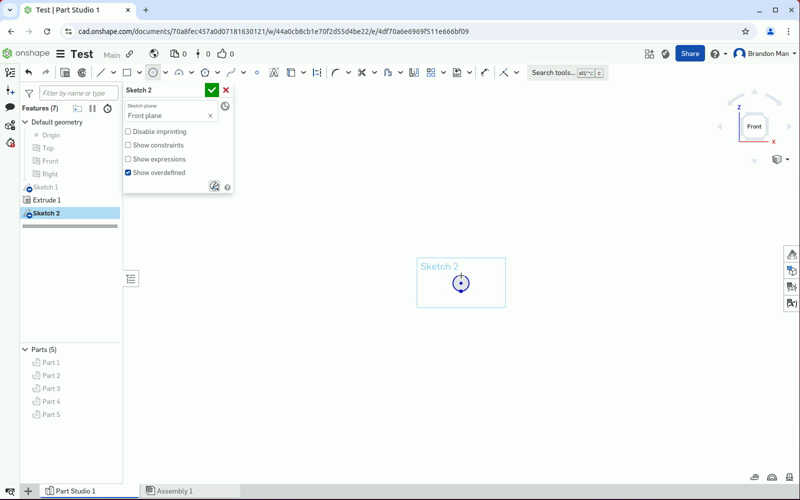
key_down(shift)
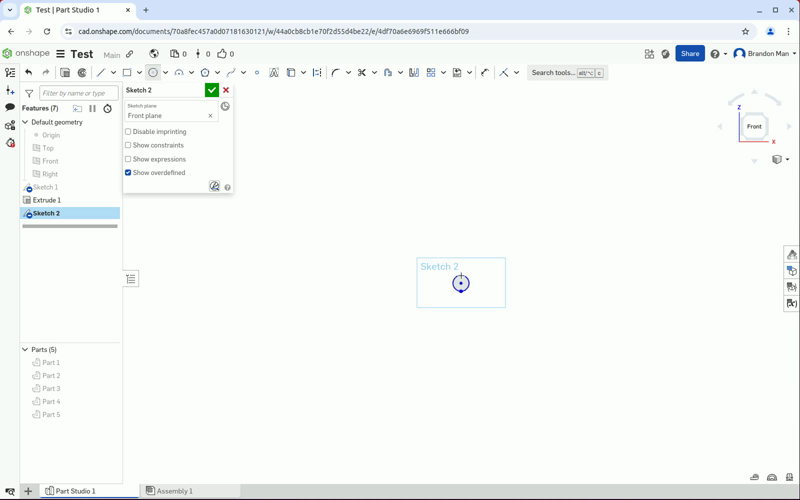
mouse_move(460, 281)
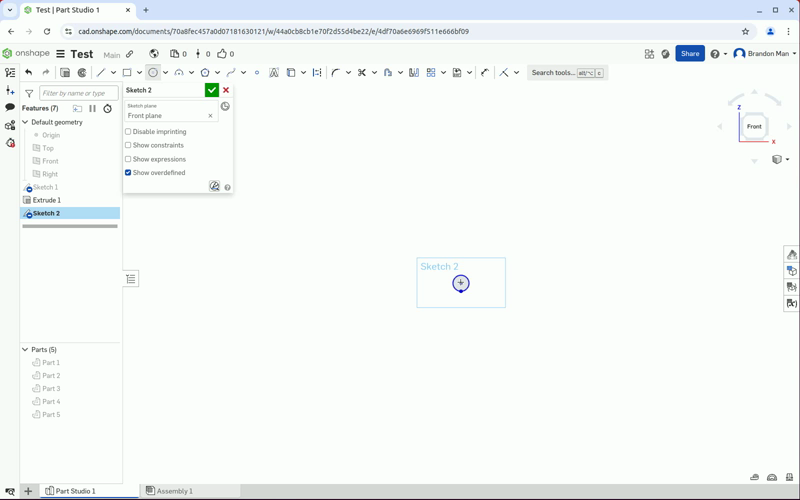
scroll(6)
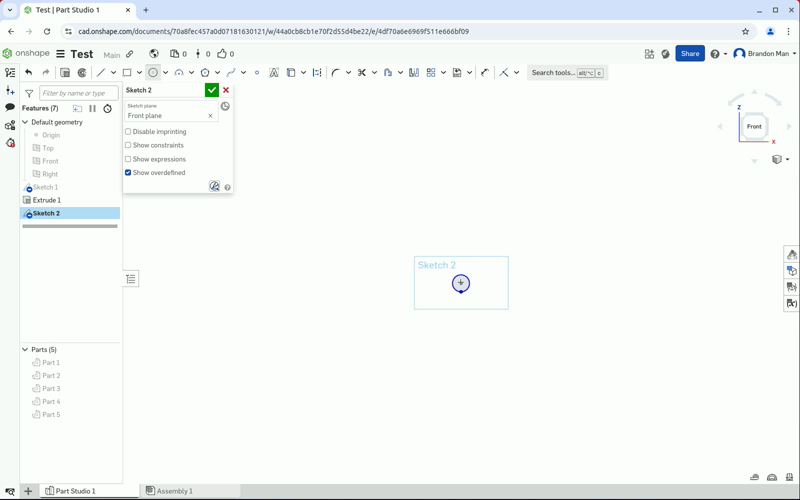
scroll(6)
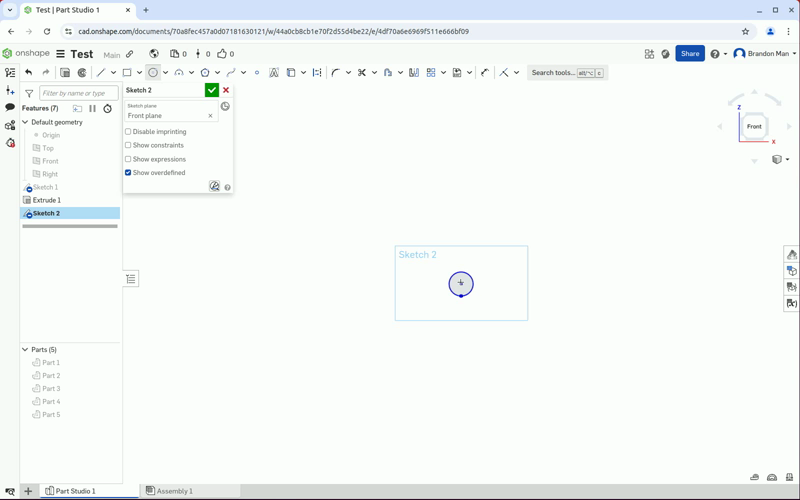
scroll(6)
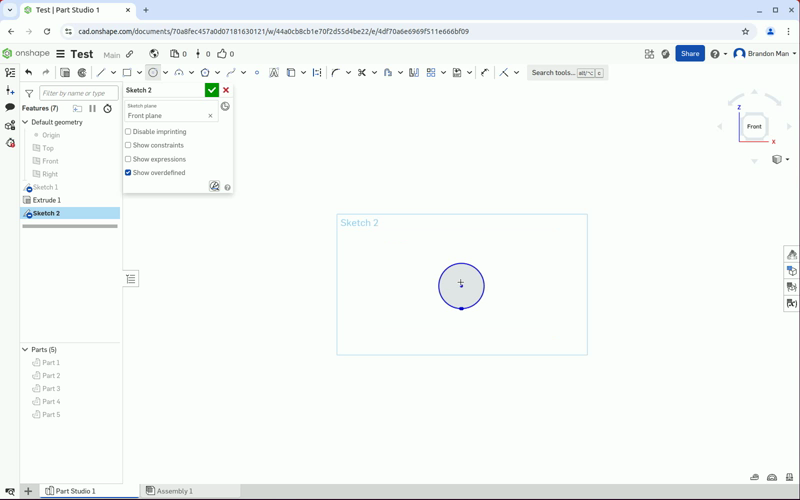
scroll(6)
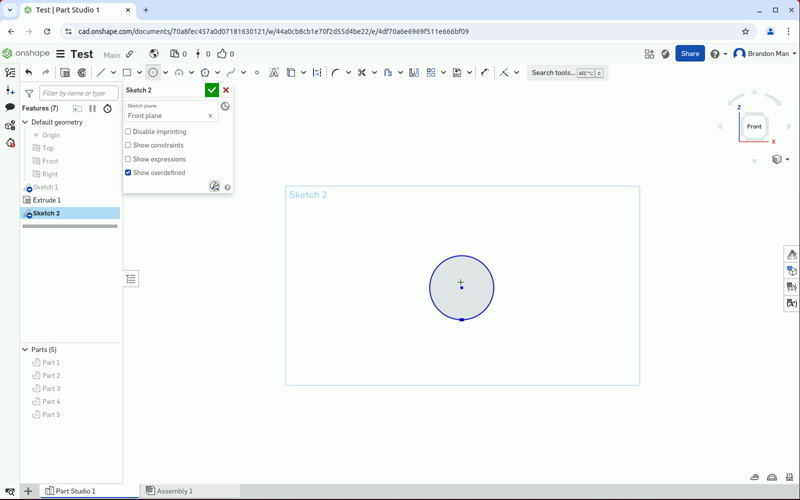
scroll(6)
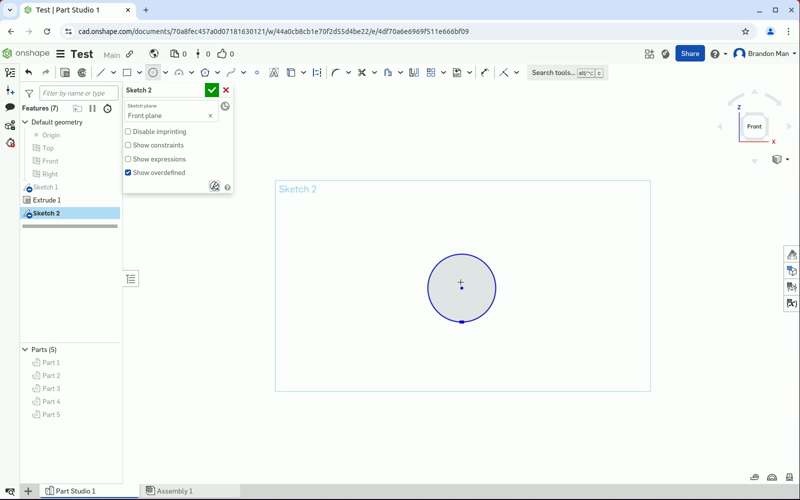
scroll(6)
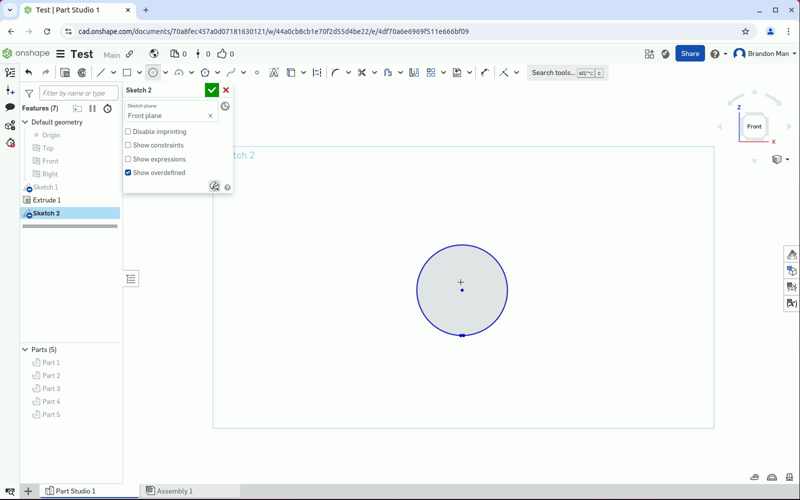
scroll(6)
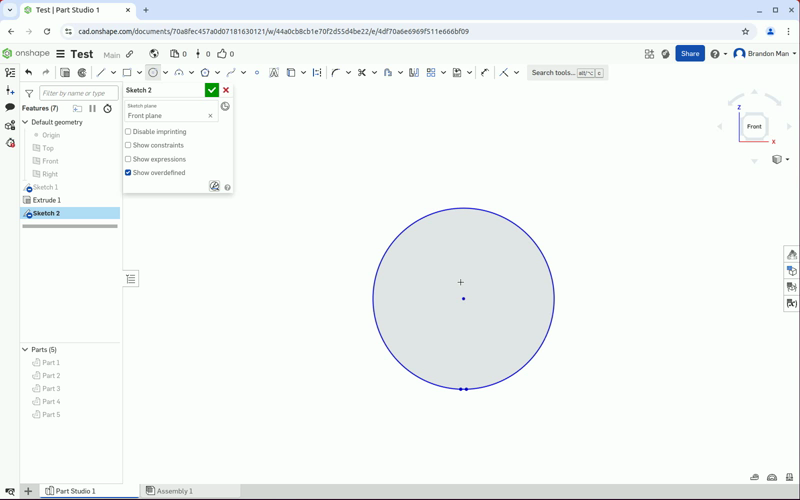
click(460, 281)
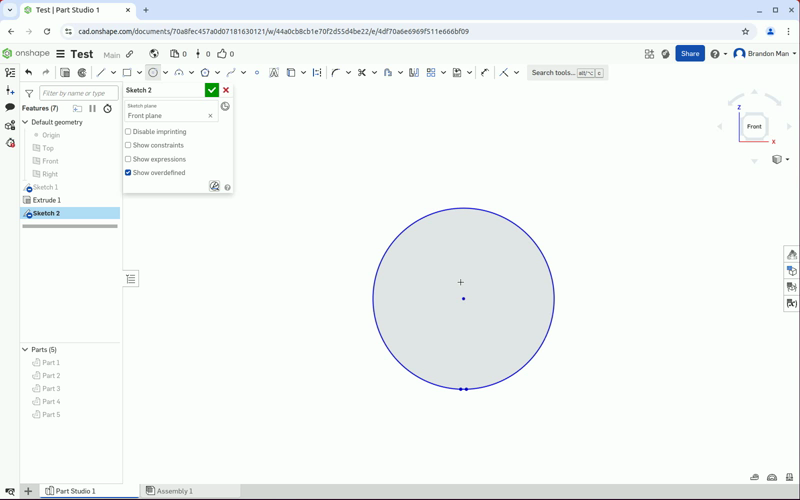
scroll(-6)
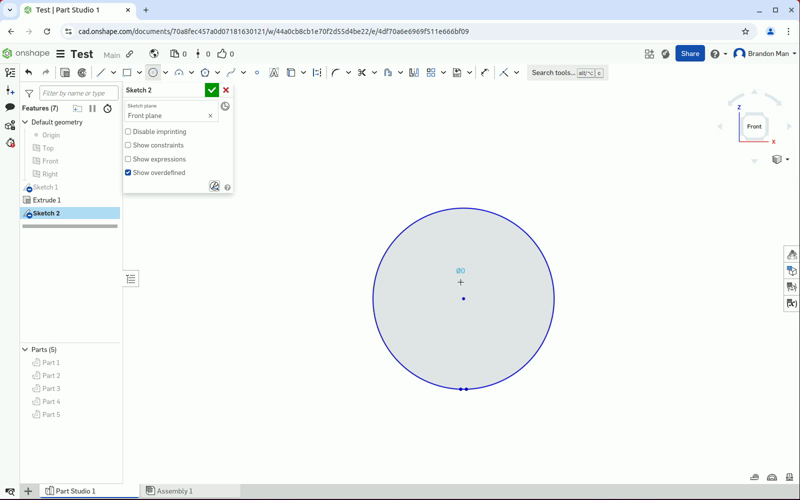
scroll(-6)
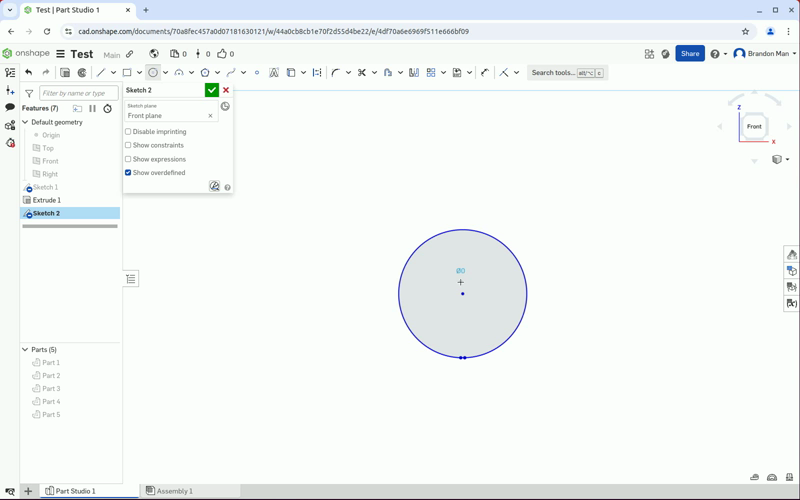
scroll(-6)
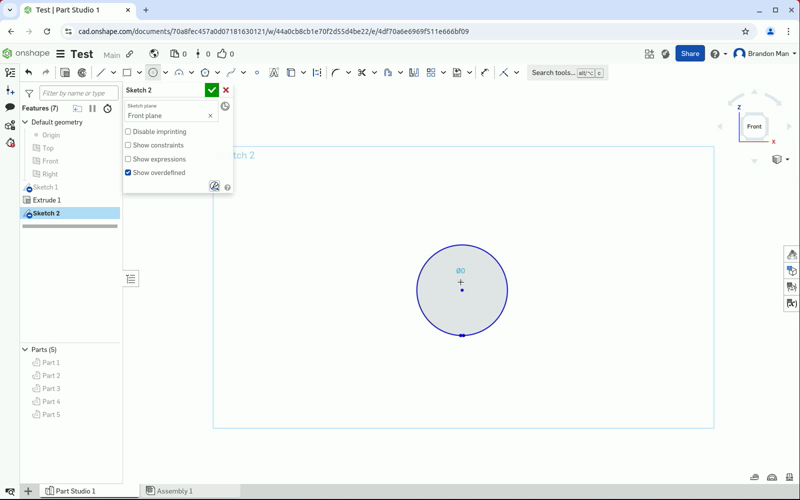
scroll(-6)
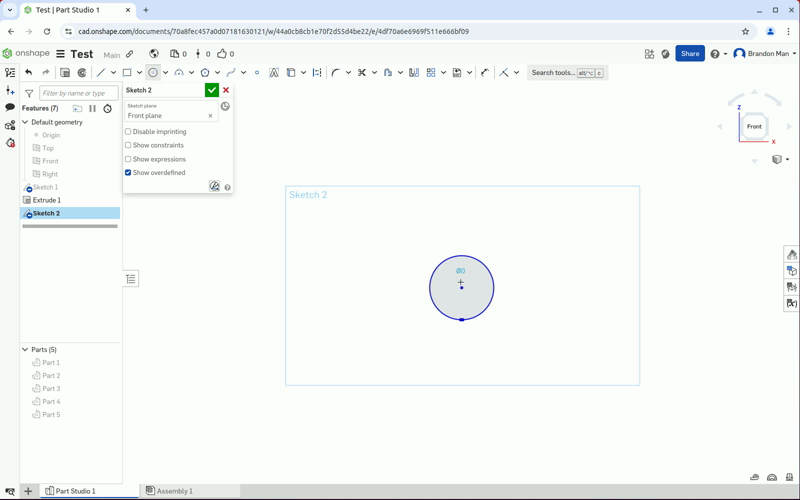
scroll(-6)
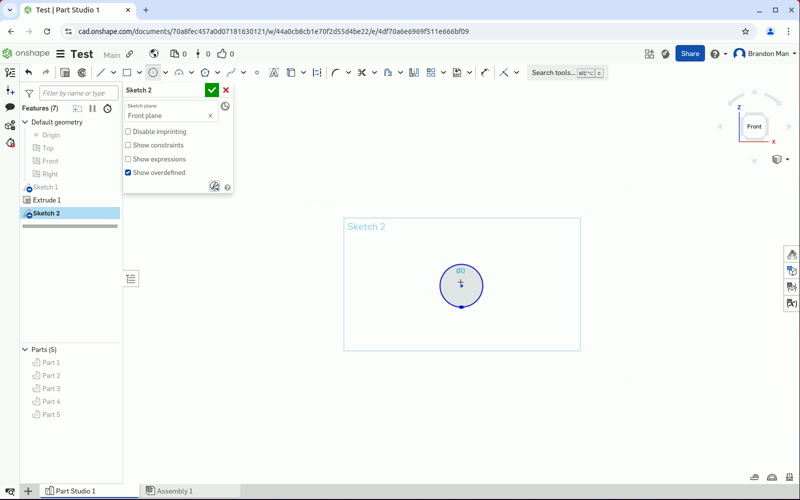
scroll(-6)
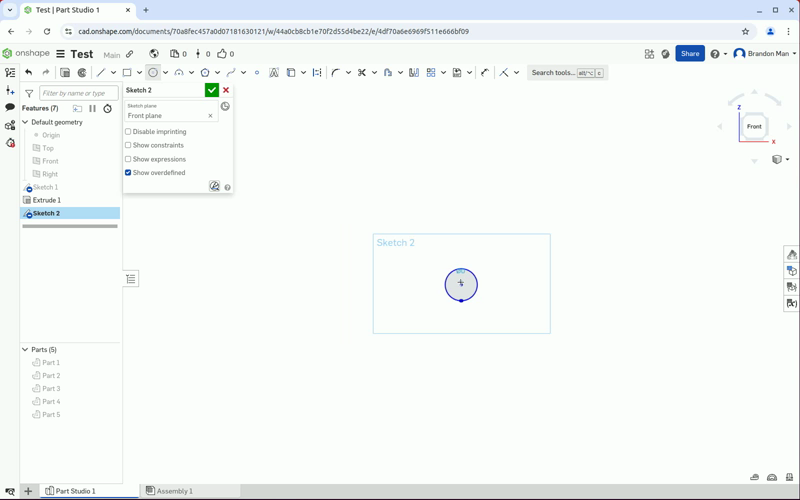
scroll(-6)
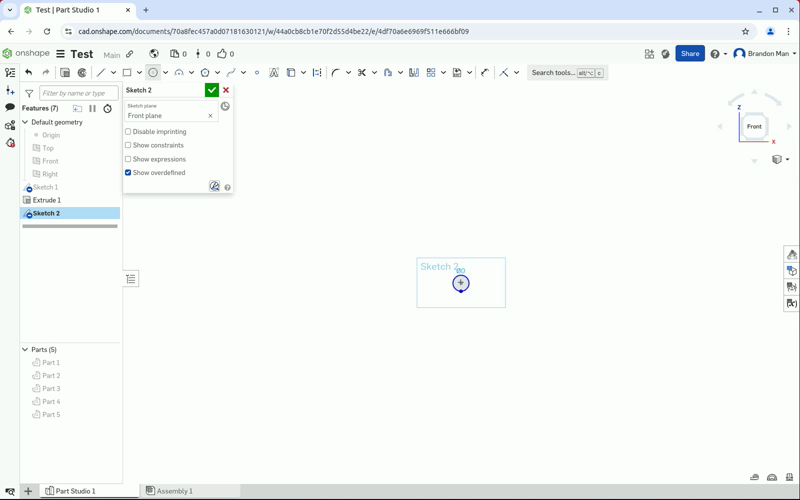
key_up(shift)
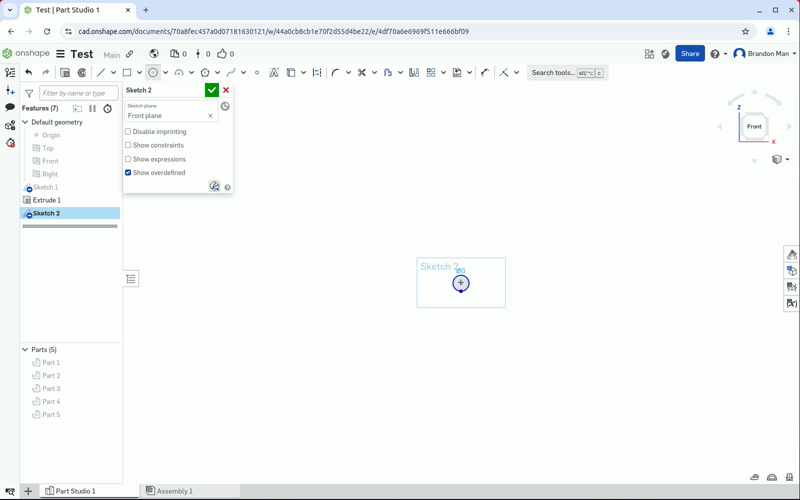
mouse_move(463, 281)
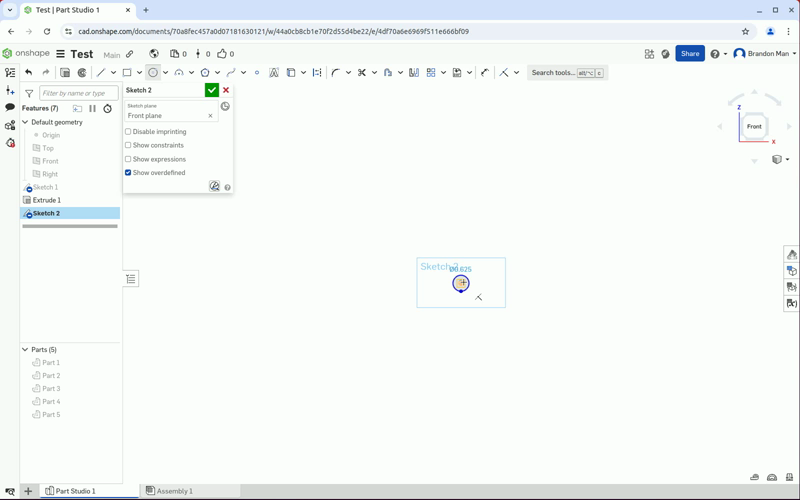
scroll(6)
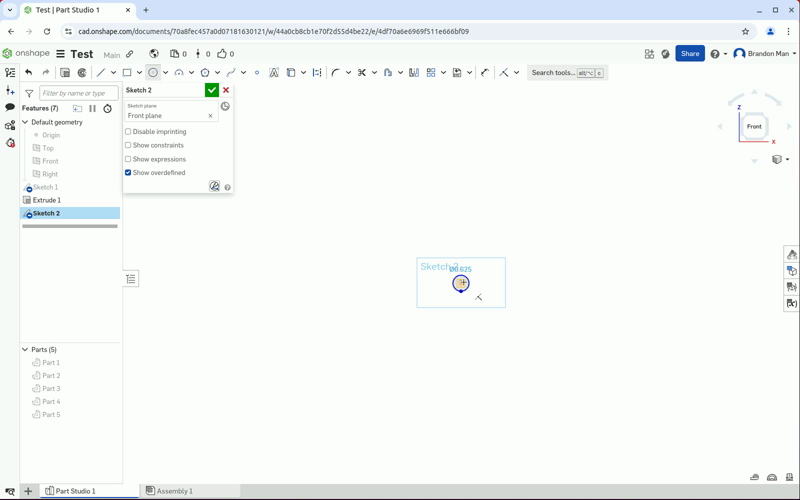
scroll(6)
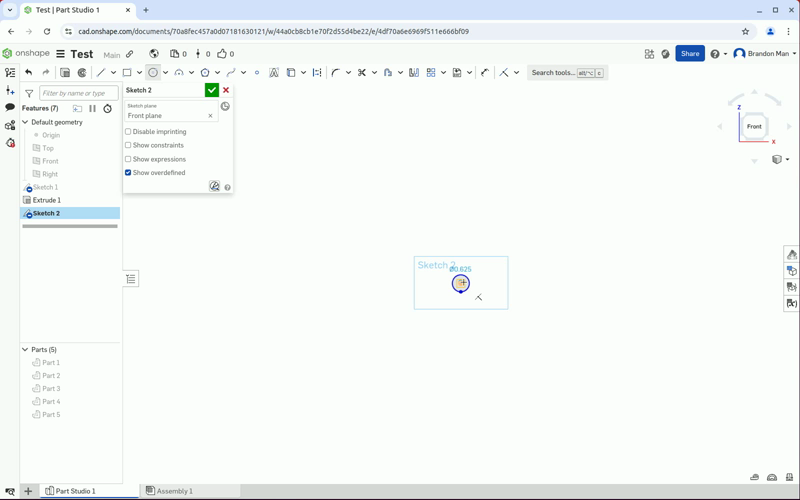
scroll(6)
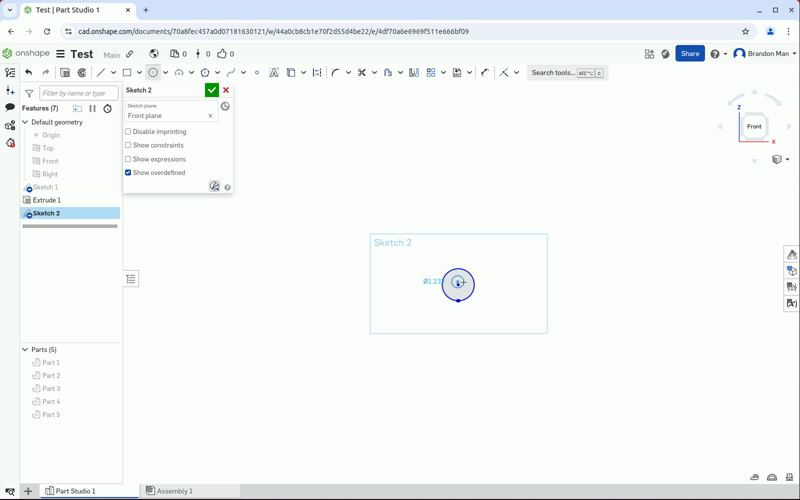
scroll(6)
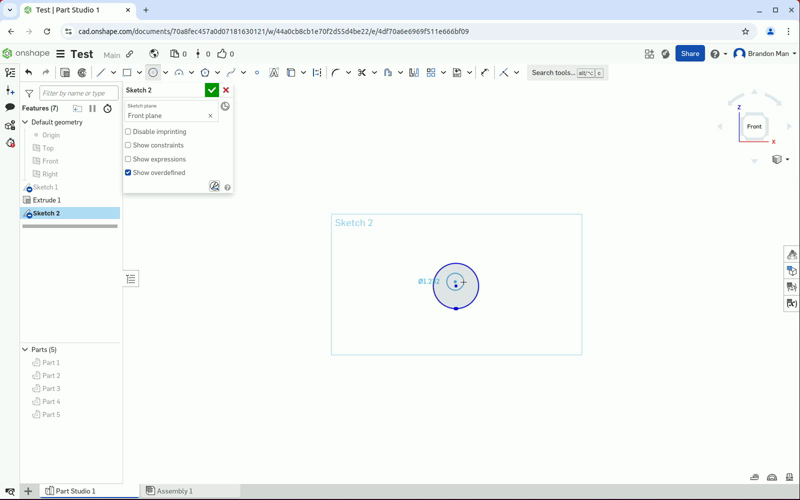
scroll(6)
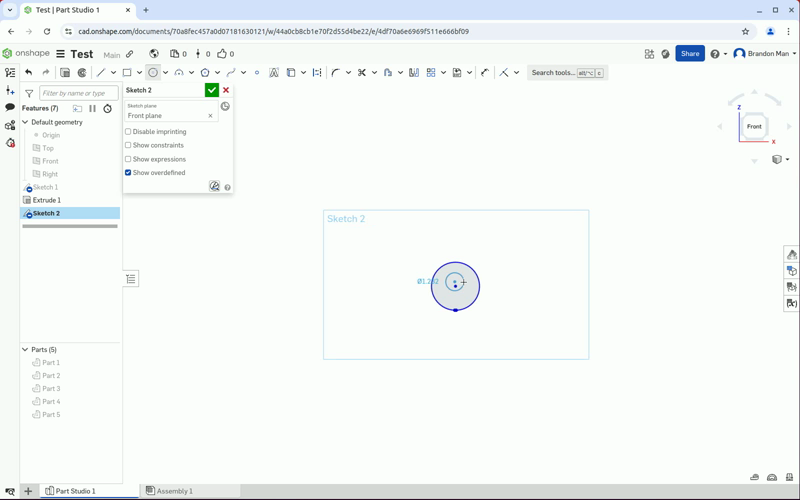
scroll(6)
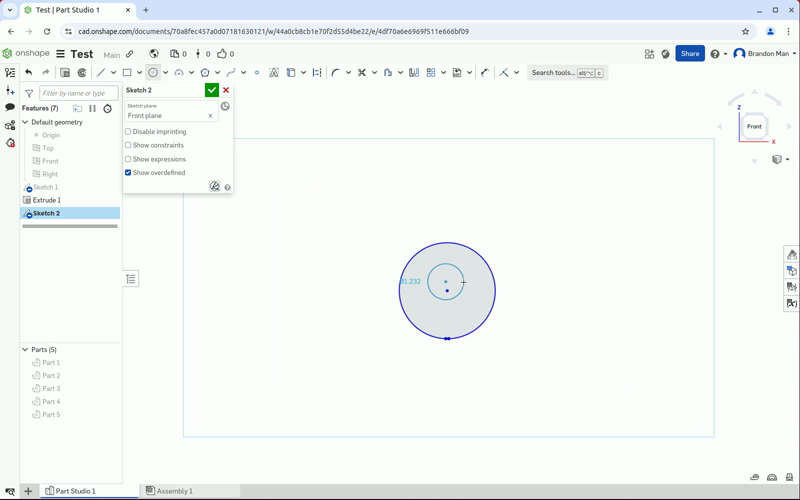
scroll(6)
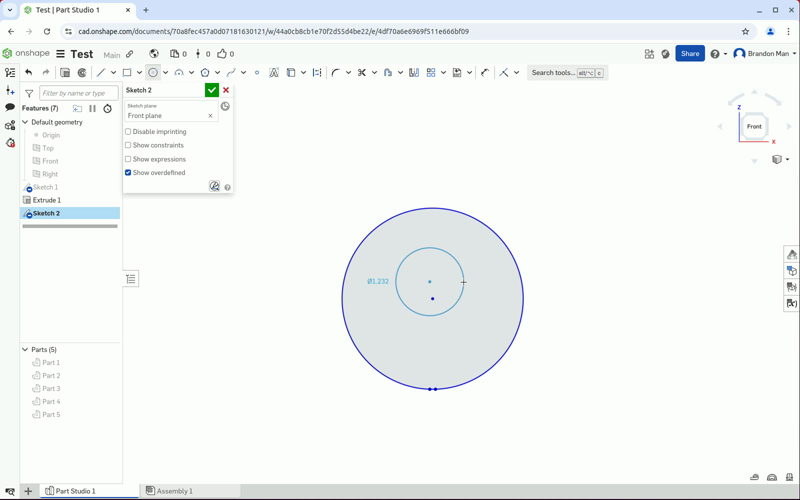
click(463, 281)
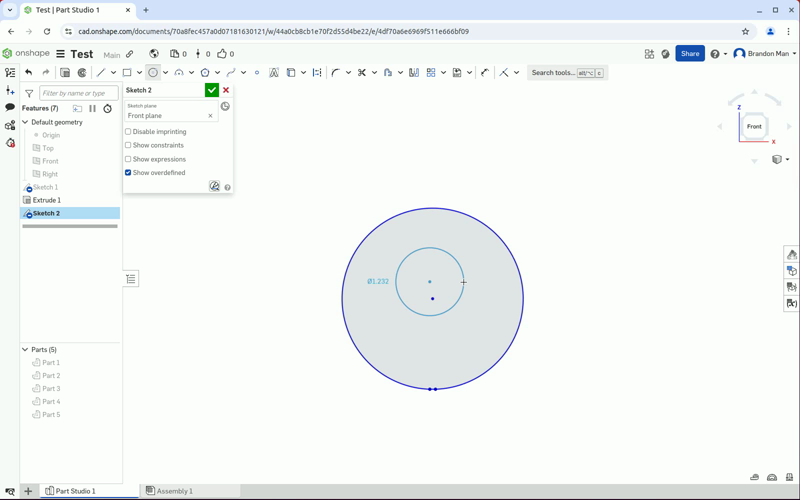
scroll(-6)
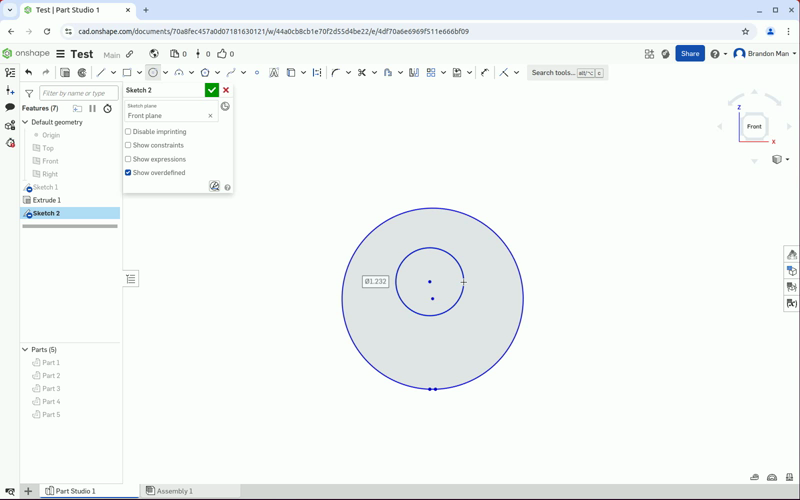
scroll(-6)
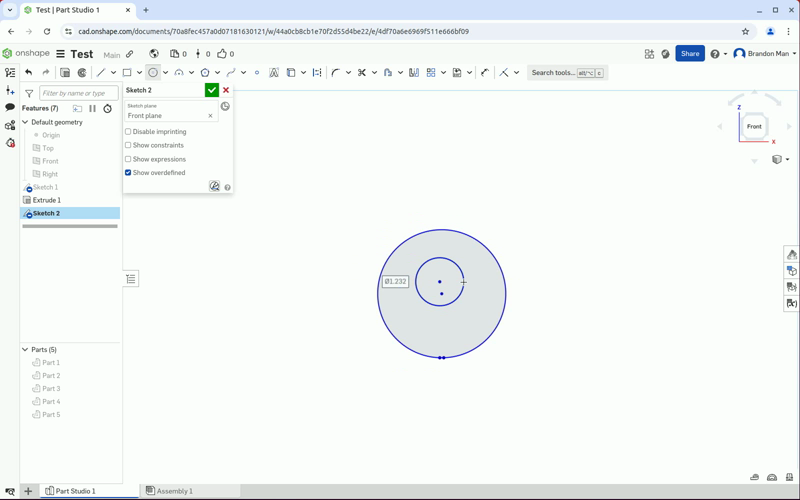
scroll(-6)
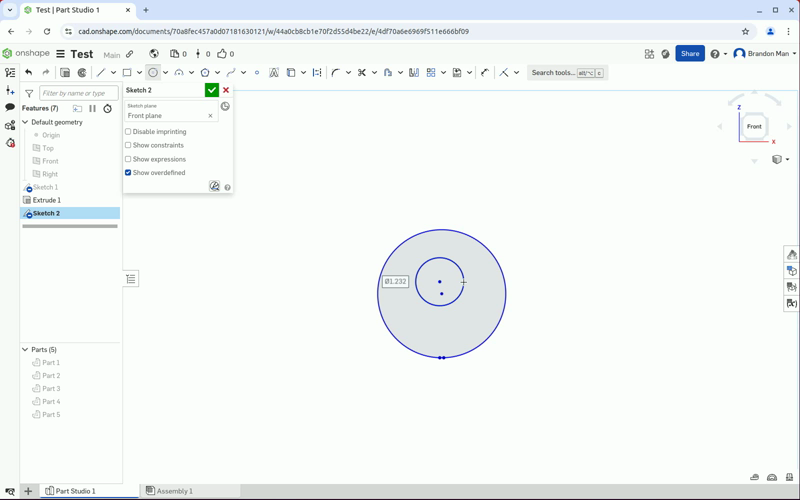
scroll(-6)
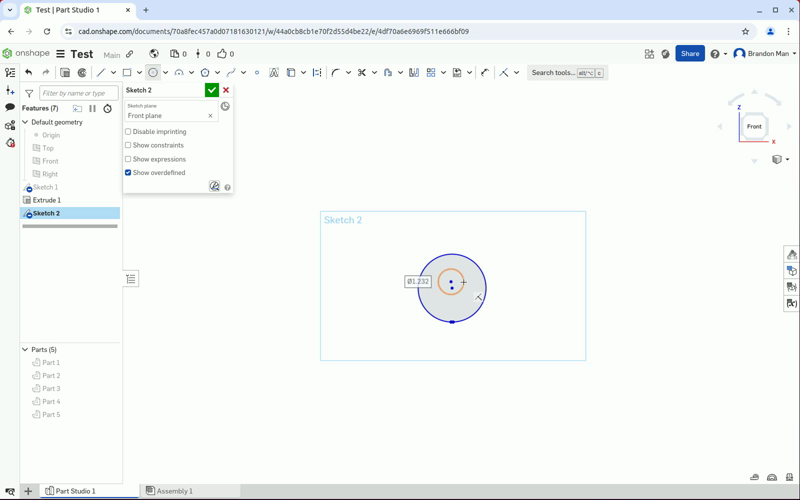
scroll(-6)
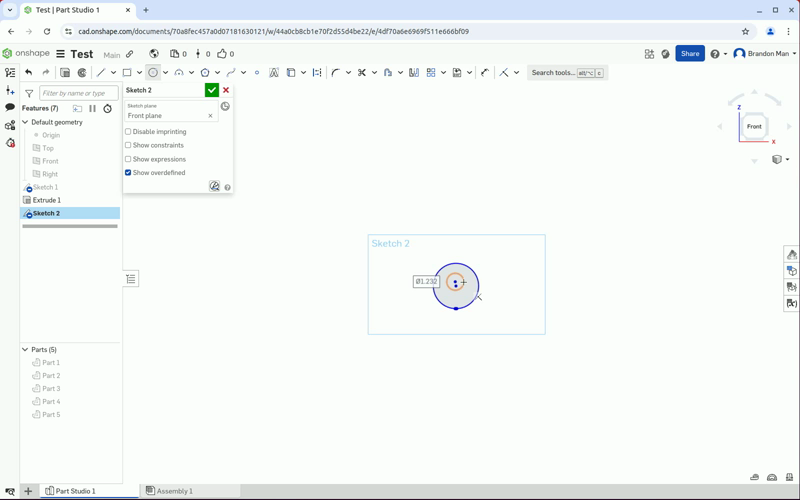
scroll(-6)
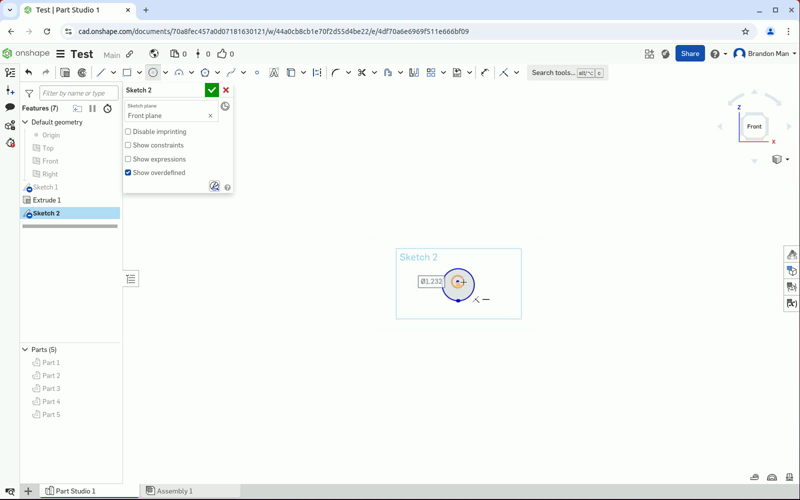
scroll(-6)
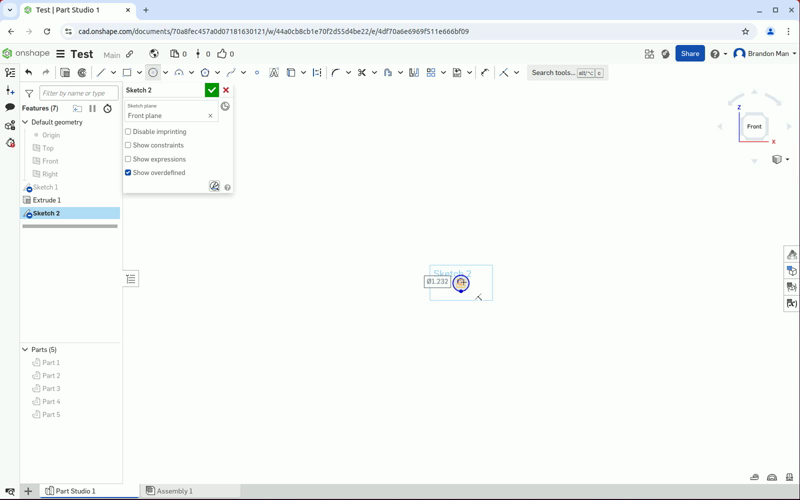
key(esc)
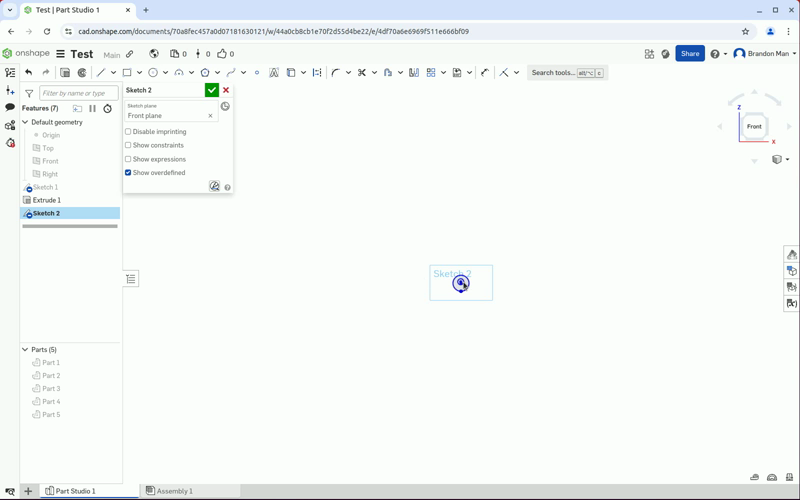
mouse_move(464, 289)
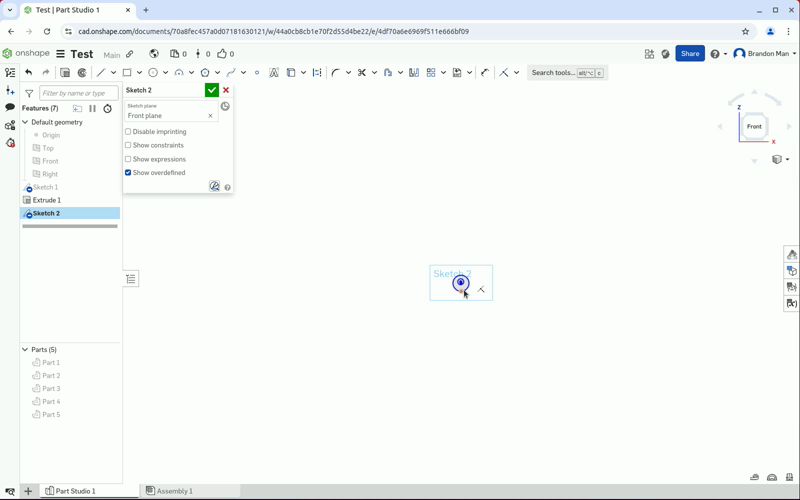
scroll(6)
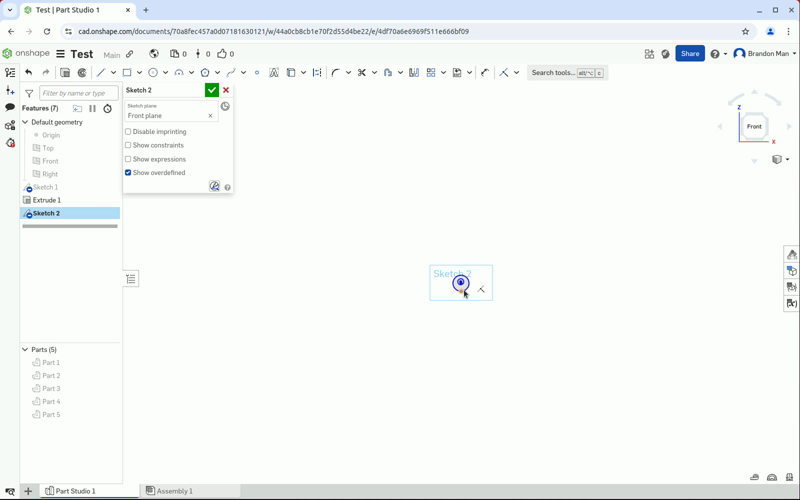
scroll(6)
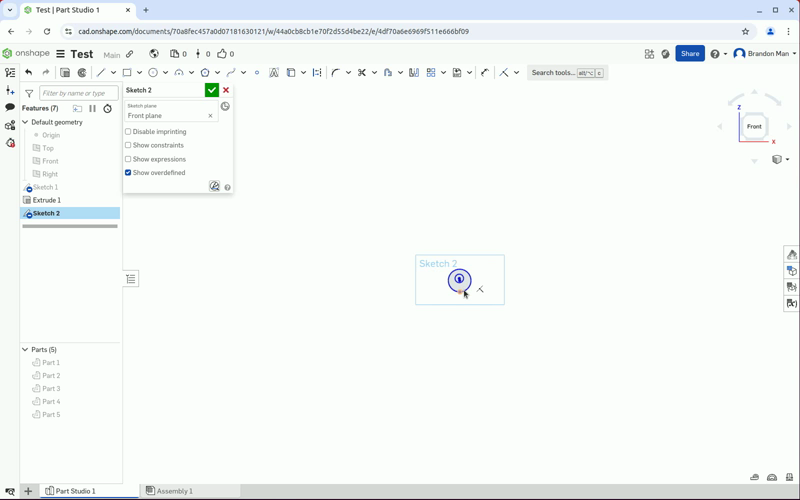
scroll(6)
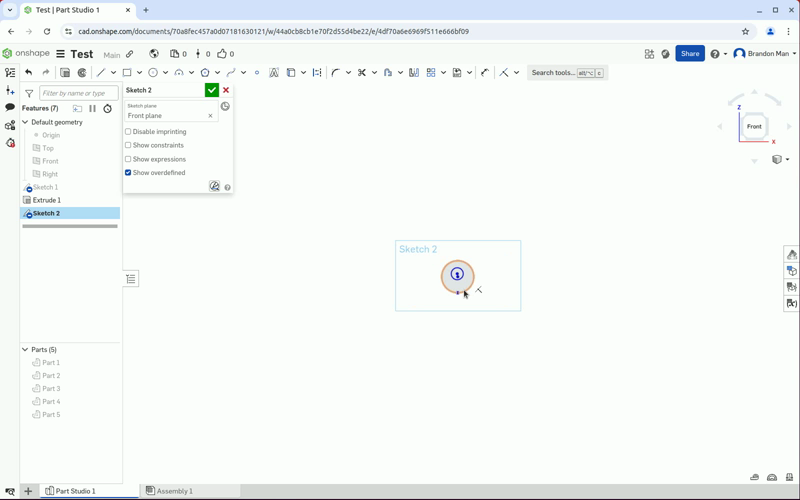
scroll(6)
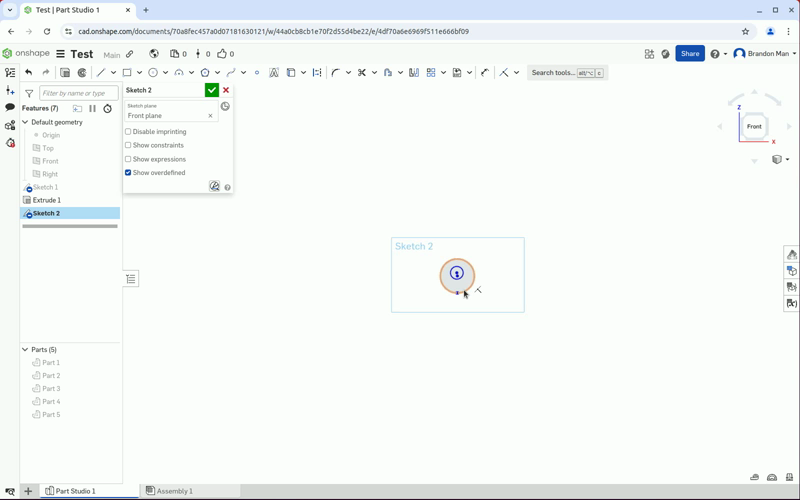
scroll(6)
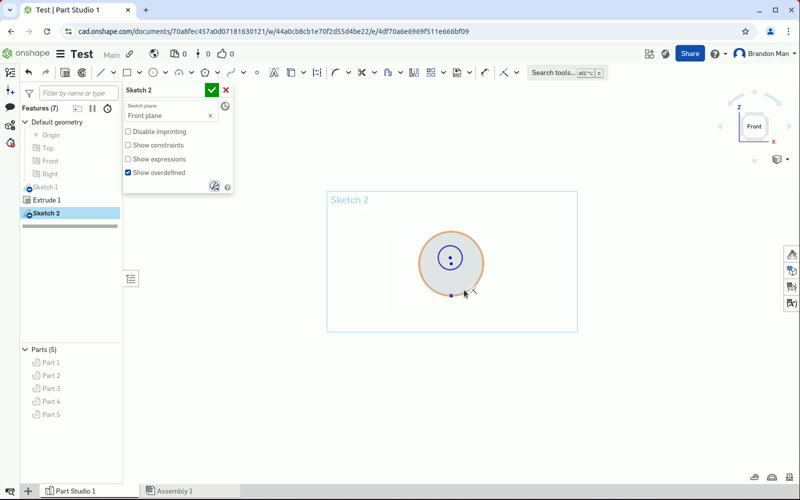
scroll(6)
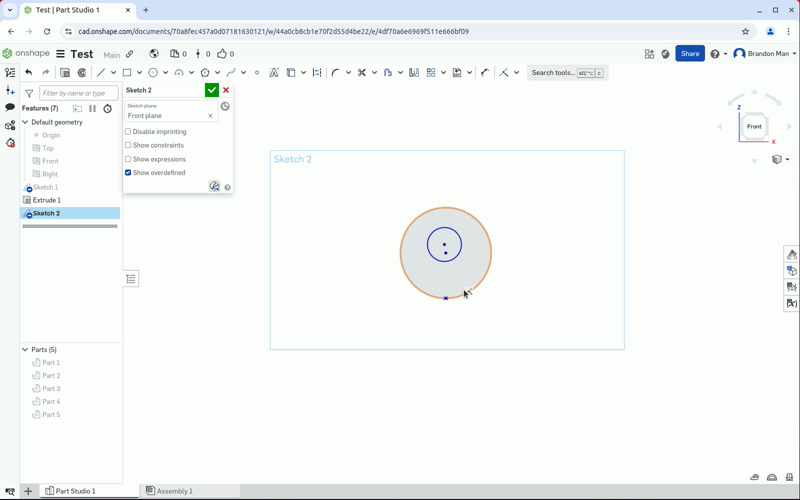
scroll(6)
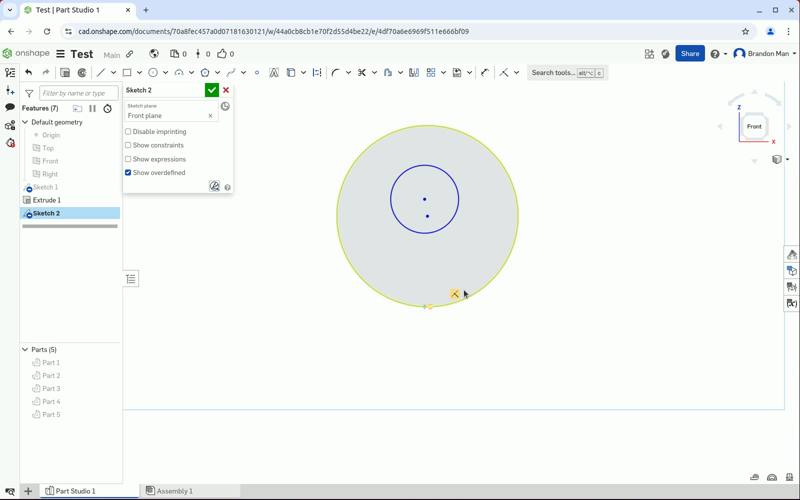
click(464, 289)
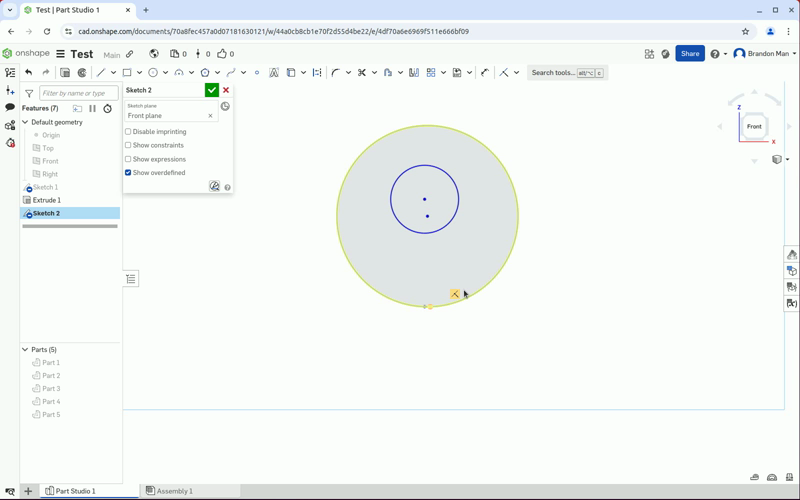
scroll(-6)
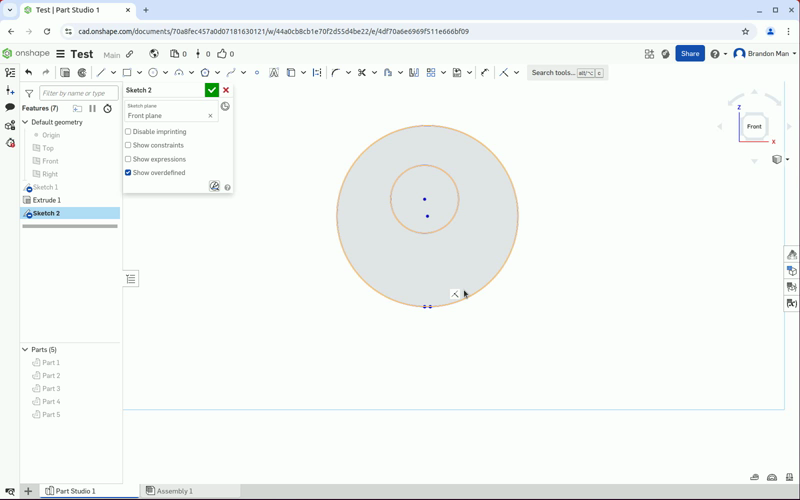
scroll(-6)
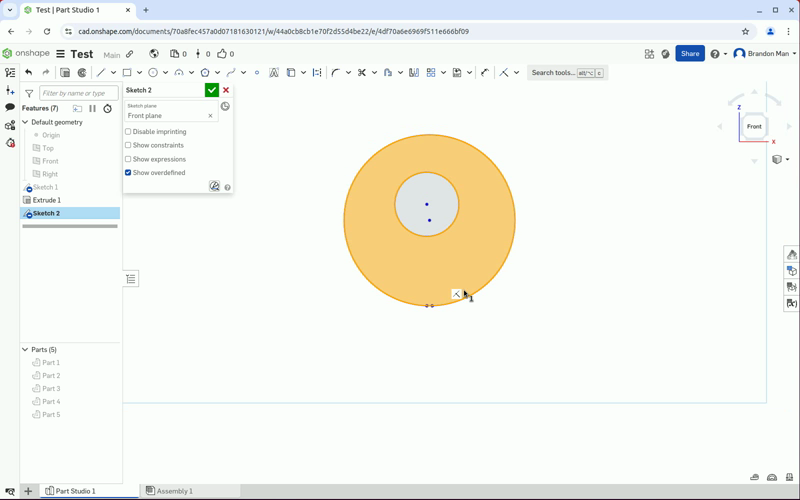
scroll(-6)
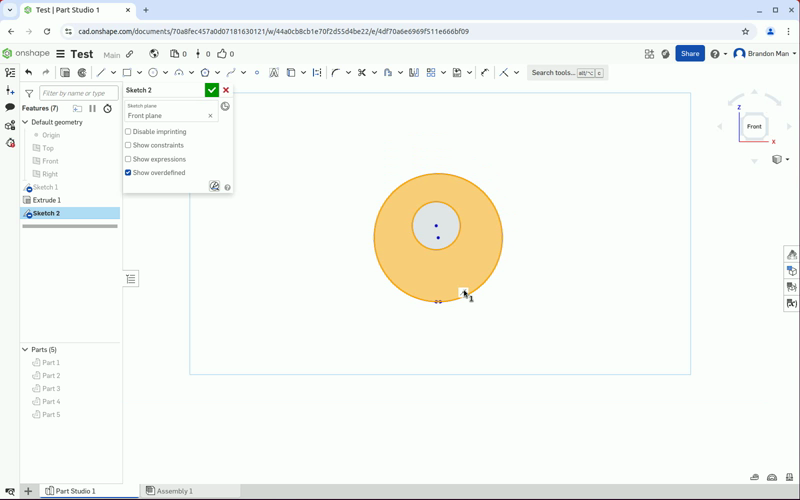
scroll(-6)
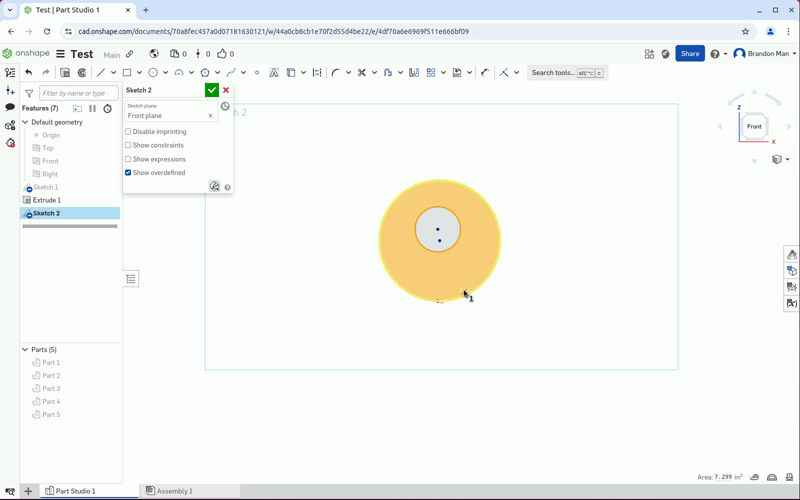
scroll(-6)
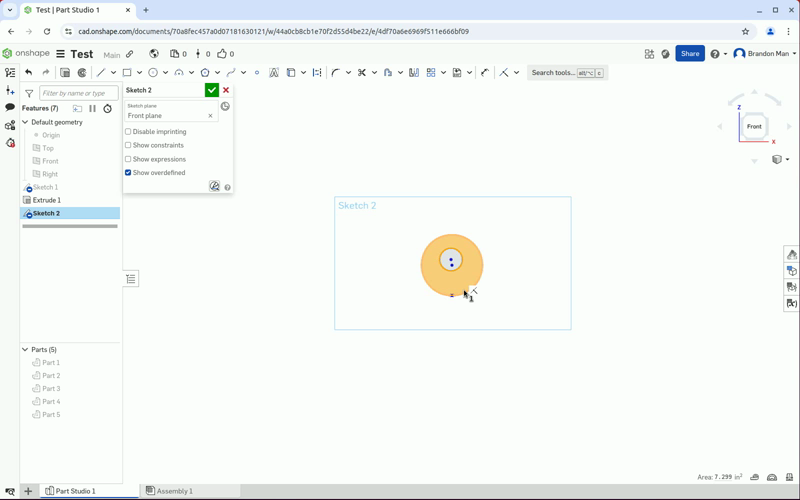
scroll(-6)
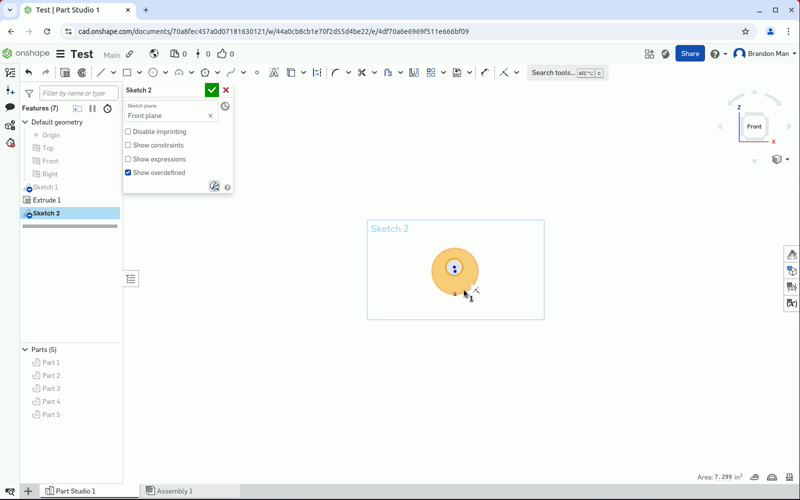
scroll(-6)
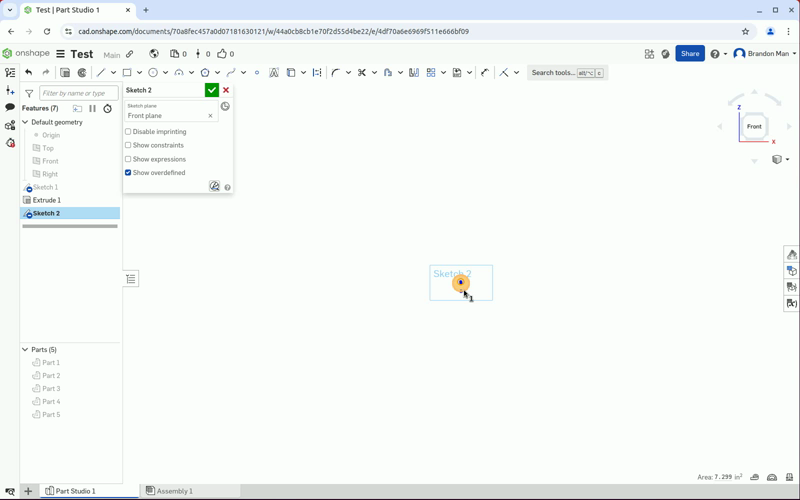
mouse_move(73, 352)
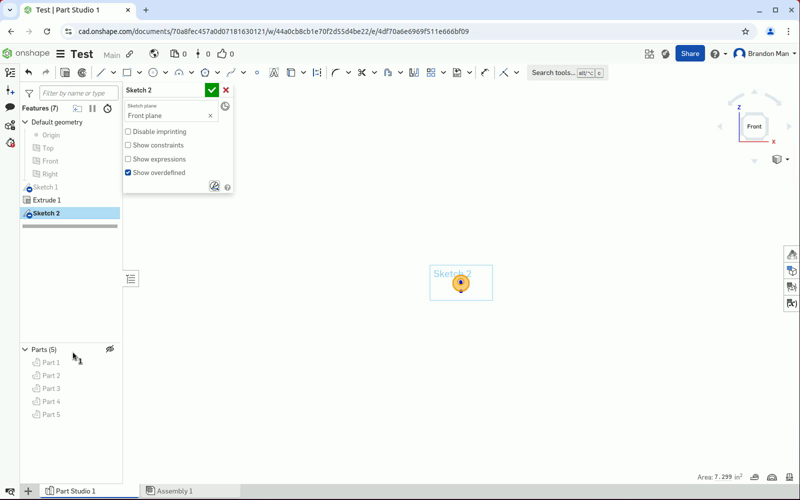
key(shift+y)
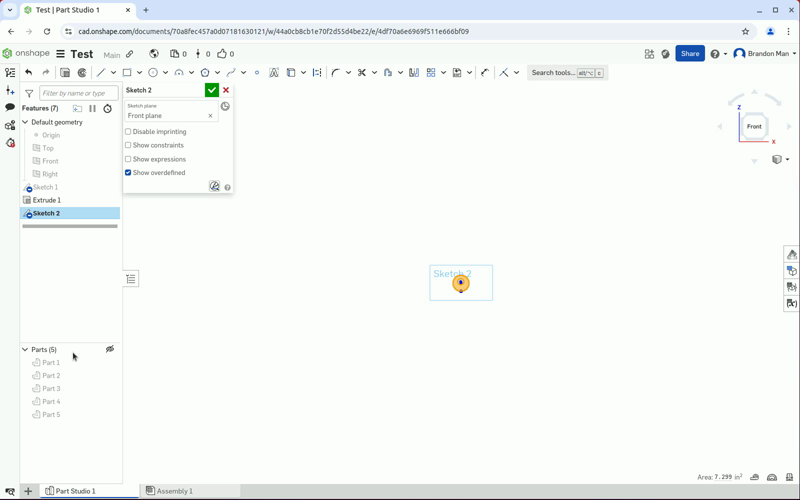
key(shift+e)
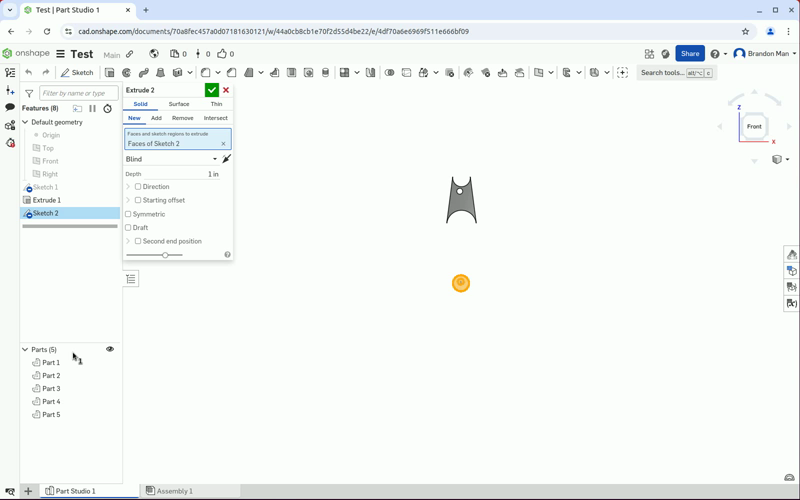
mouse_move(143, 106)
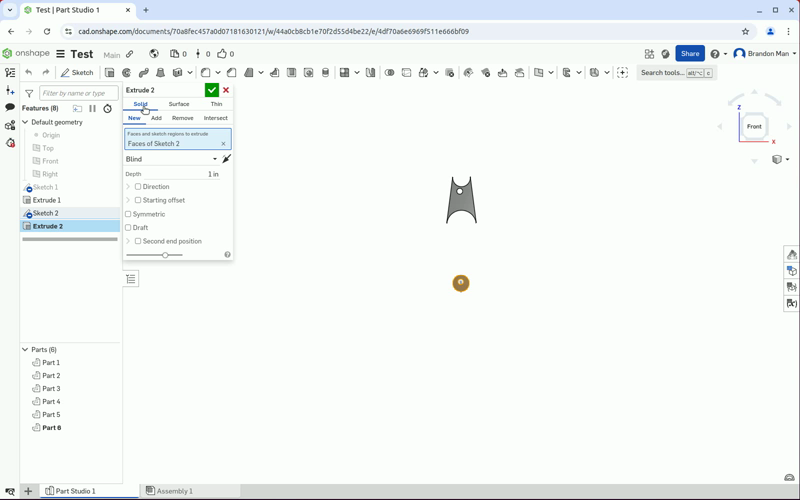
click(143, 106)
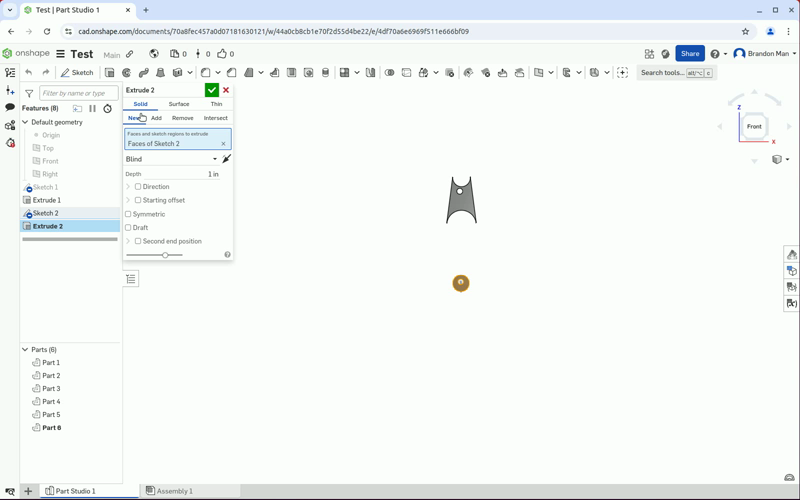
mouse_move(137, 120)
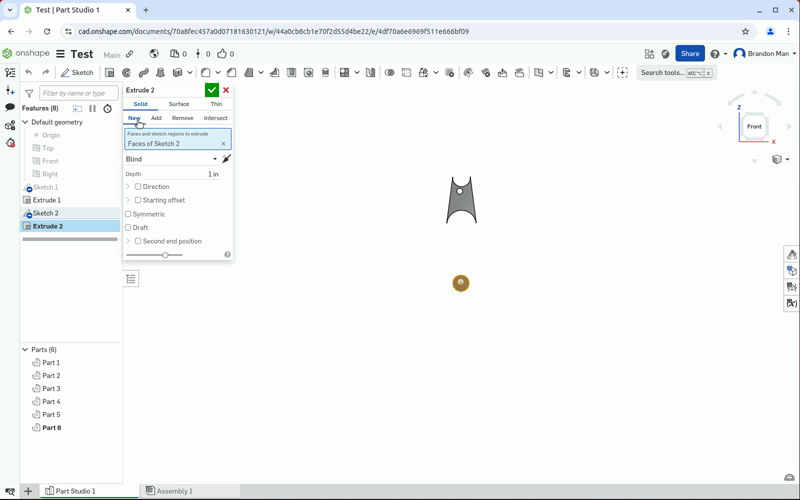
click(137, 120)
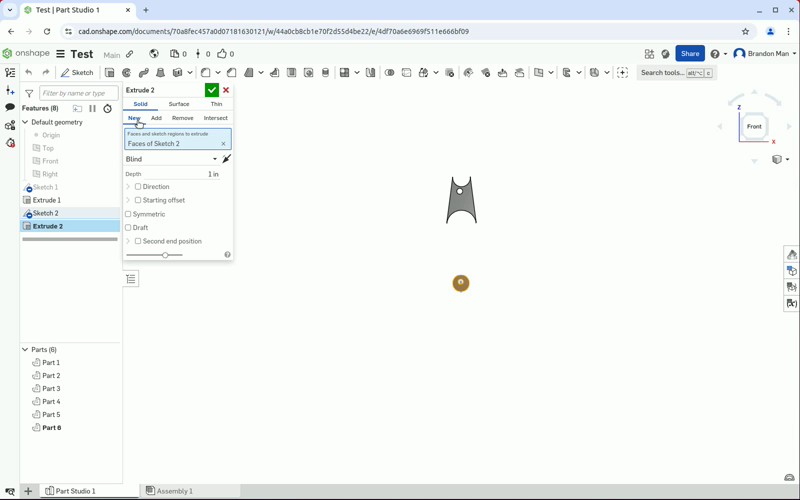
key(tab, 4)
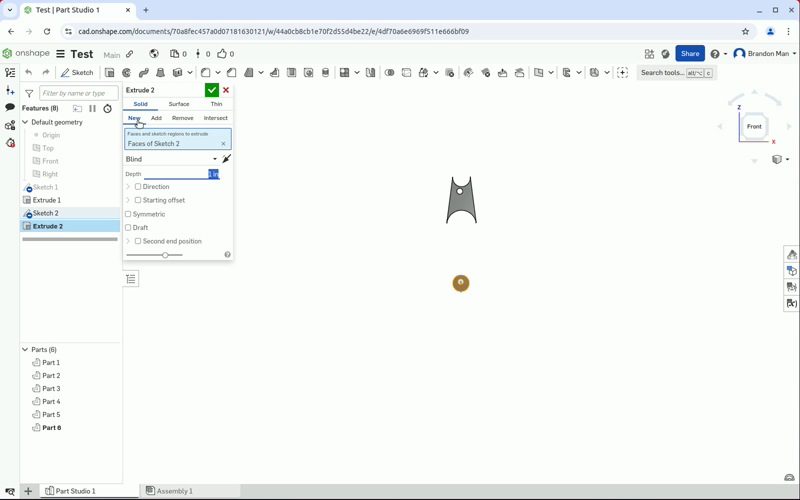
text(0.481)
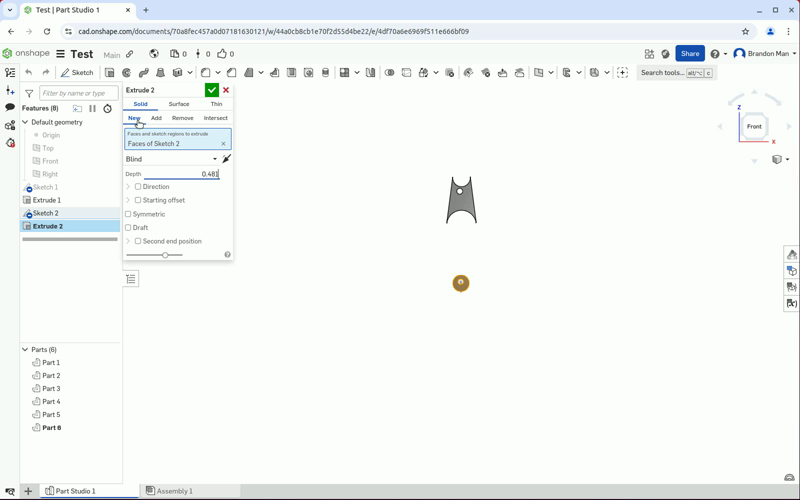
key(enter)
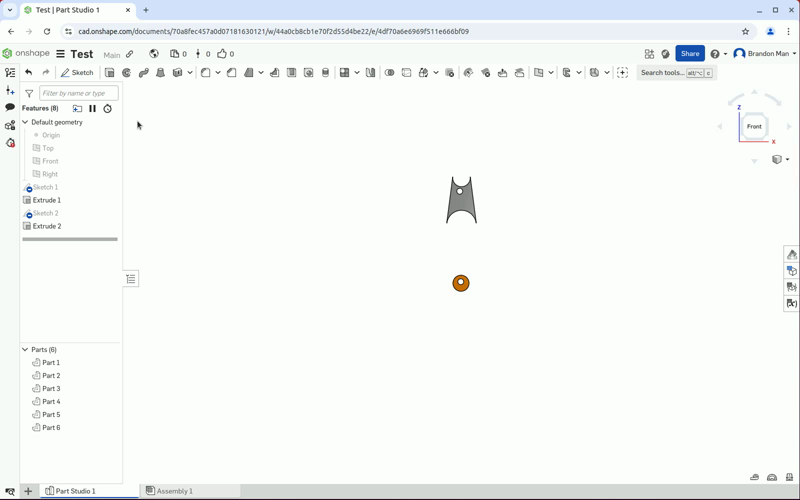
key(shift+h)
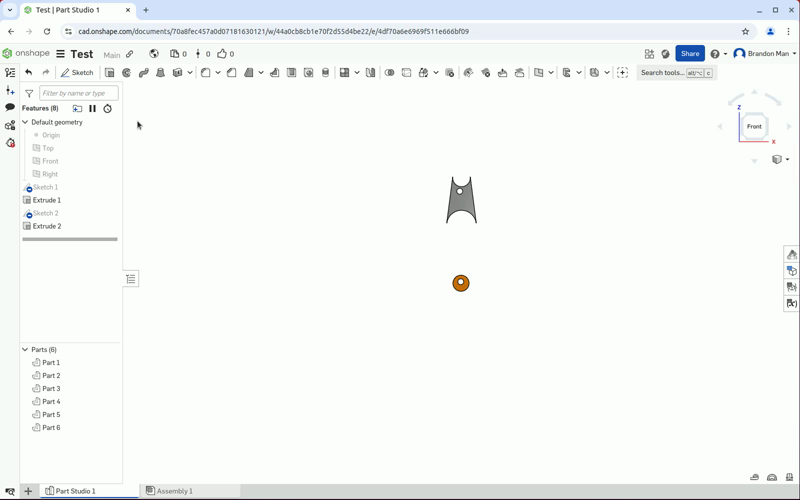
key(shift+h)
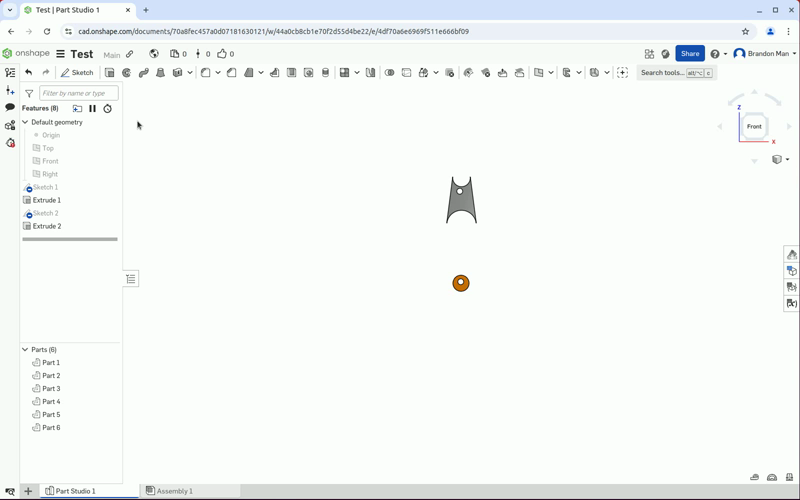
mouse_move(73, 189)
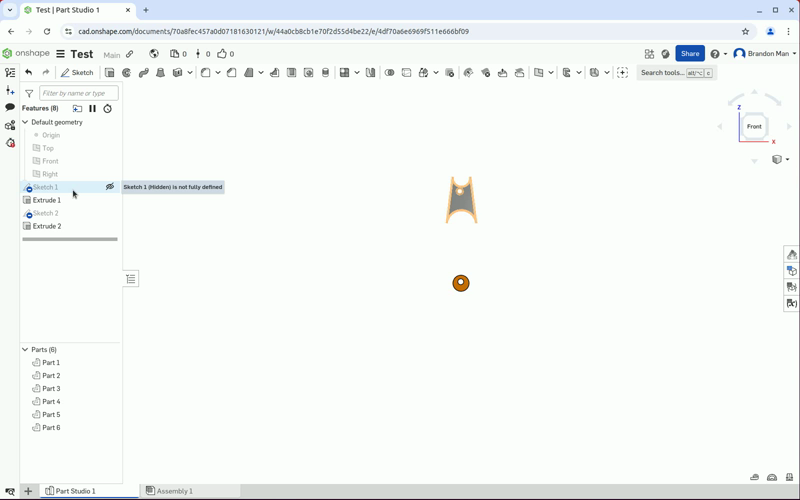
click(73, 189)
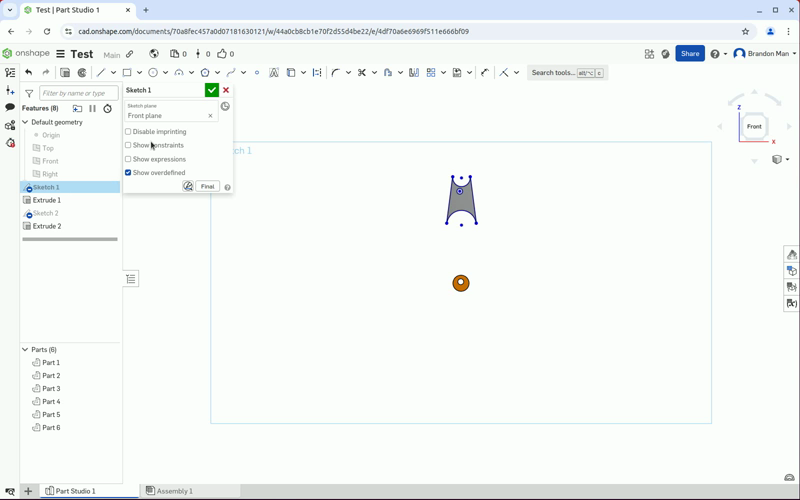
mouse_move(229, 92)
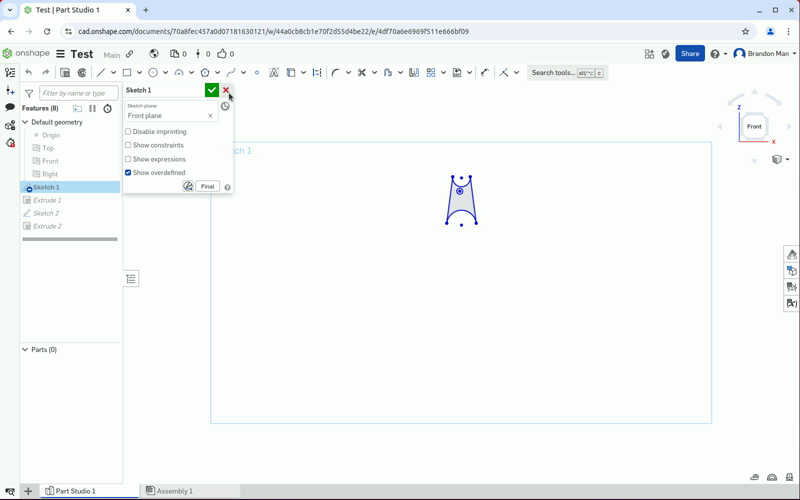
click(229, 92)
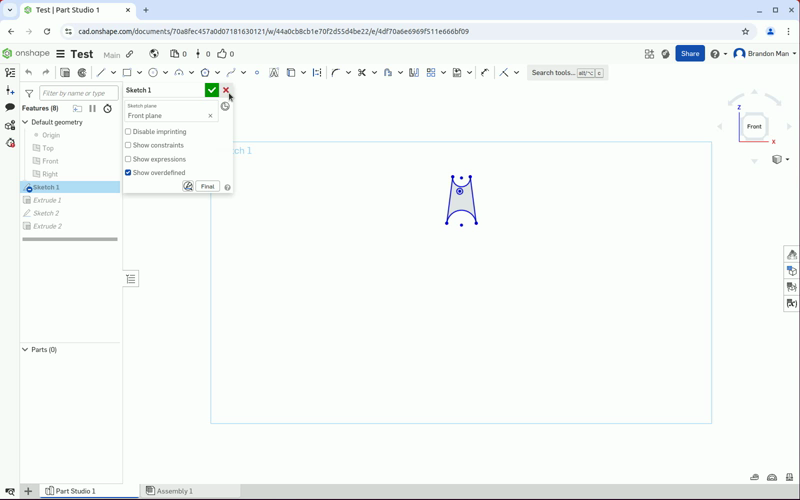
key(shift+s)
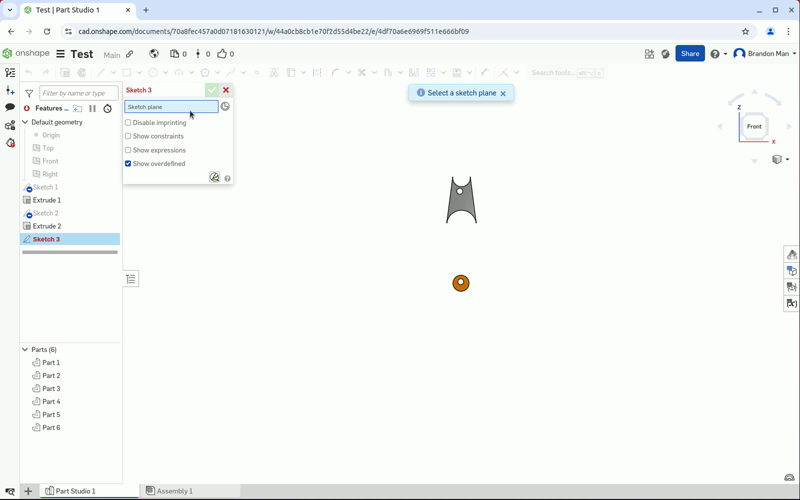
mouse_move(73, 163)
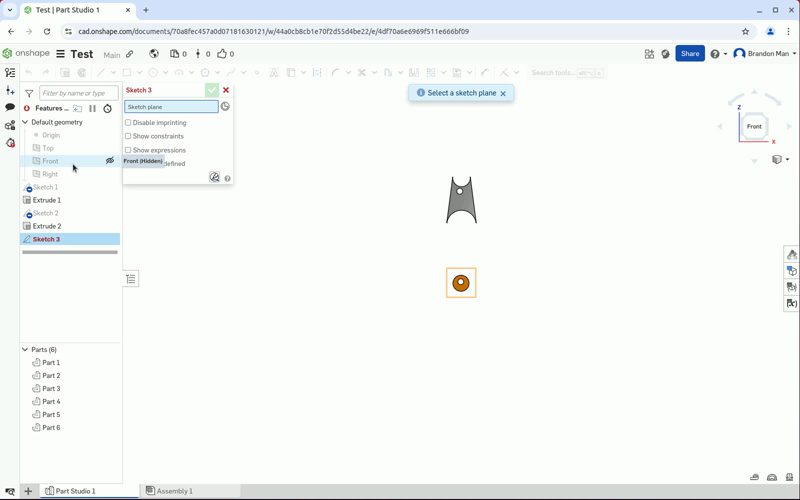
click(73, 163)
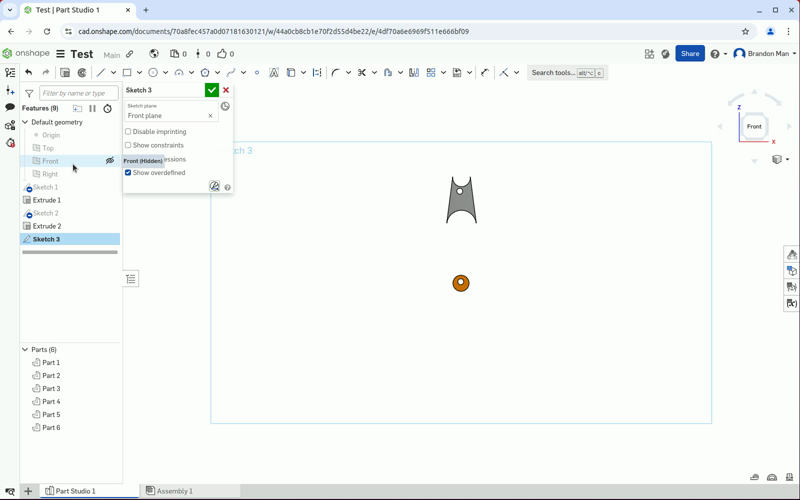
mouse_move(73, 352)
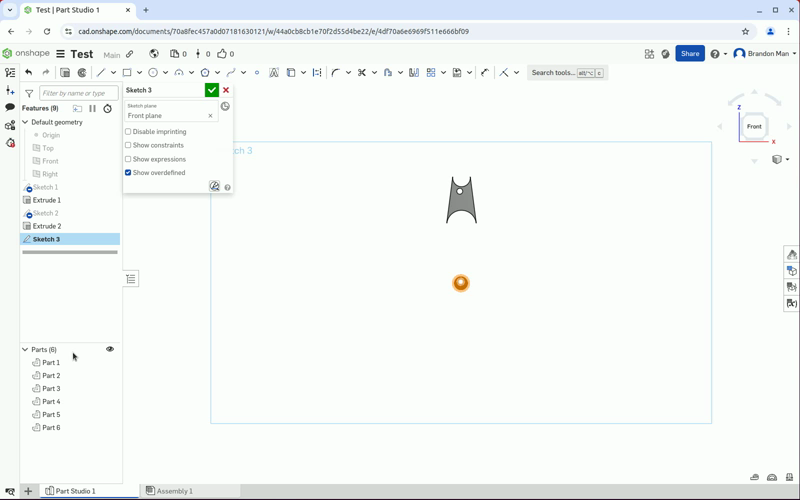
key(y)
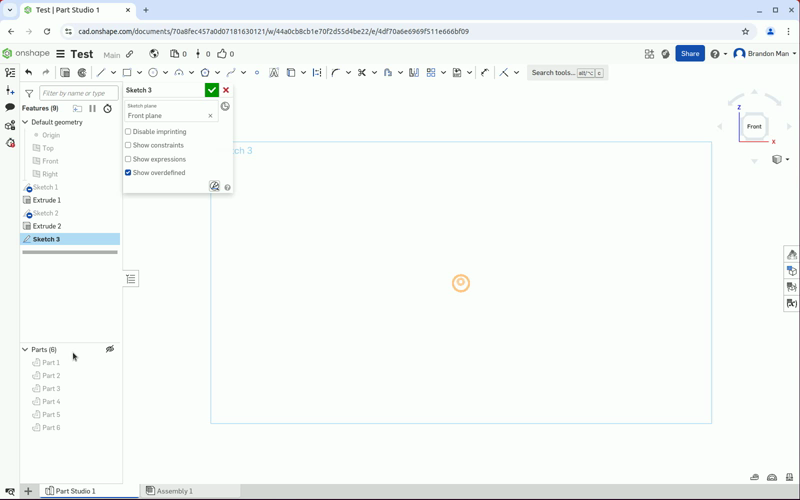
key(c)
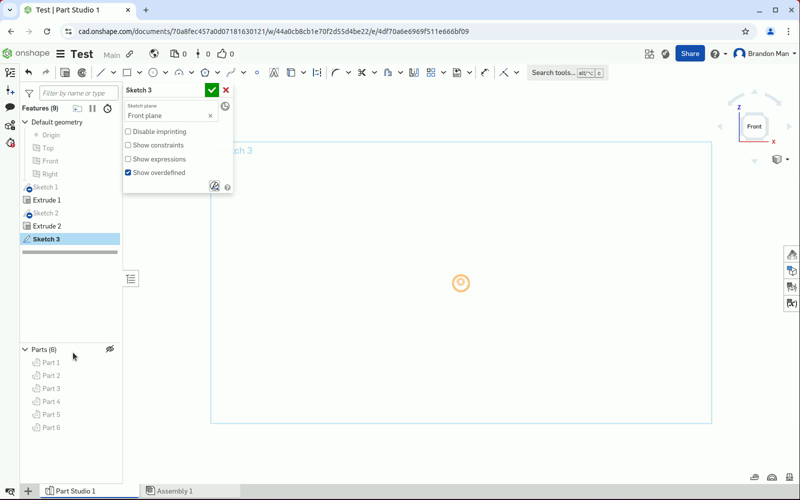
key_down(shift)
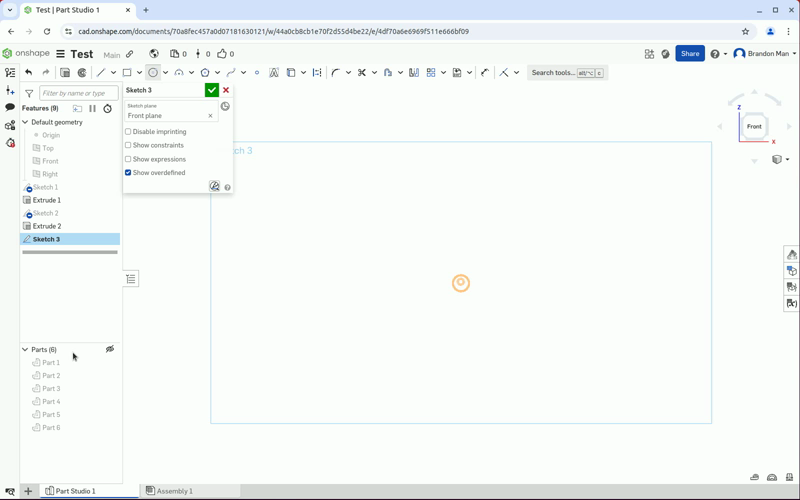
mouse_move(461, 225)
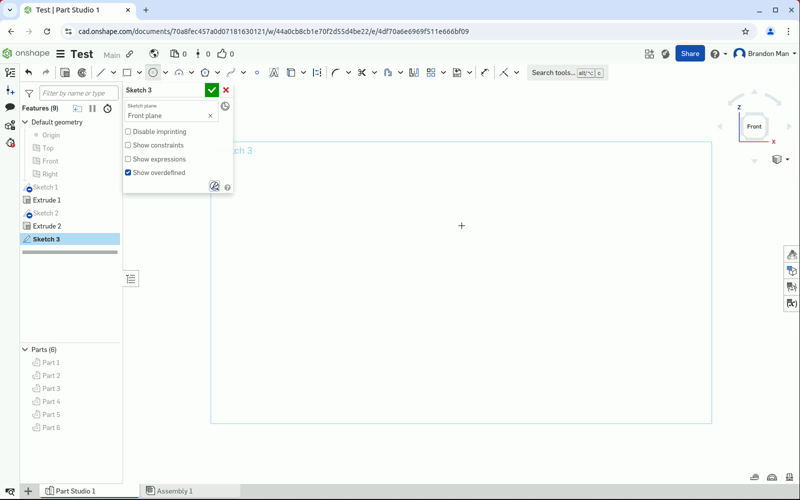
click(461, 225)
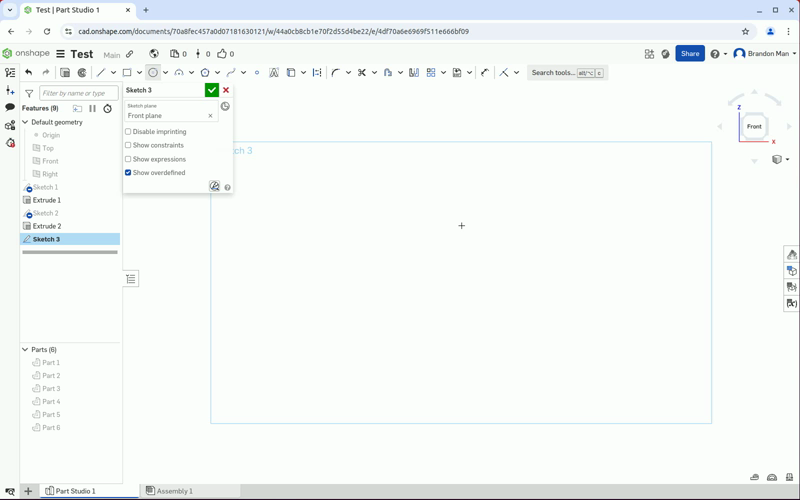
key_up(shift)
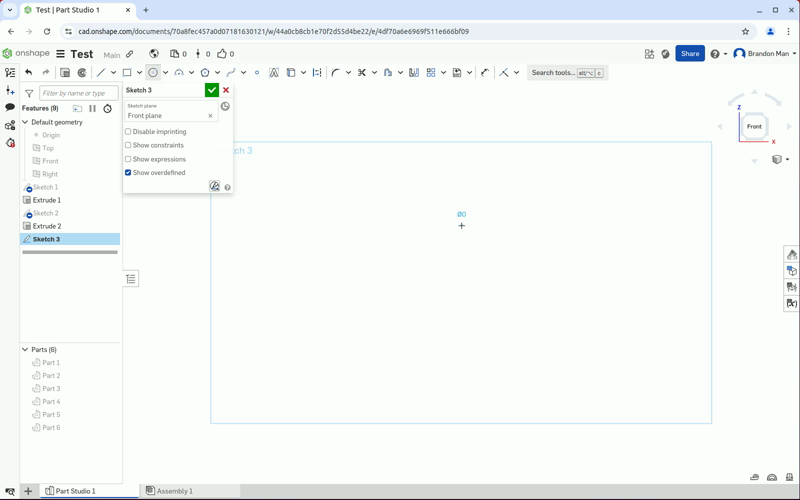
mouse_move(477, 225)
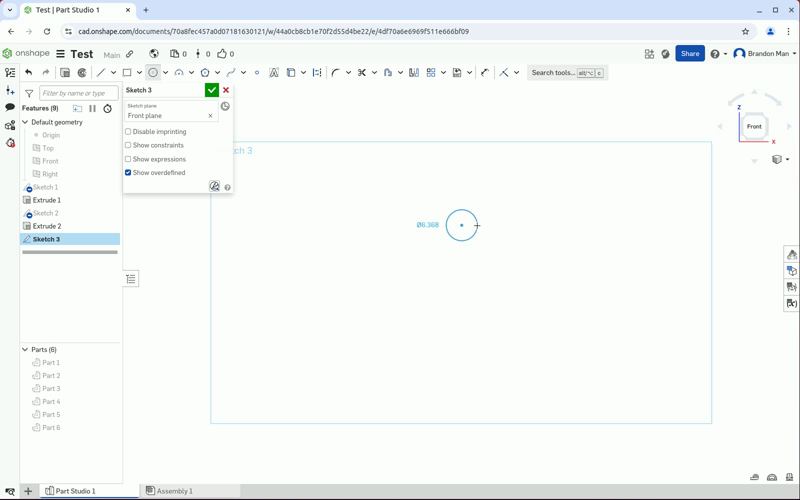
click(477, 225)
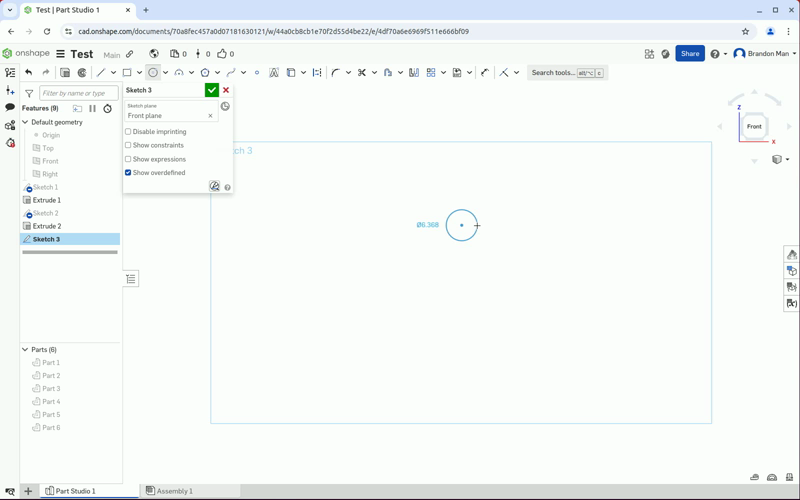
key(esc)
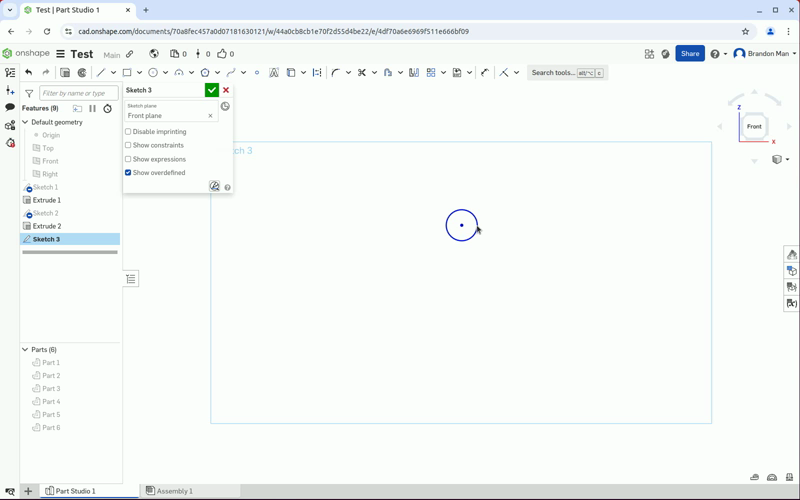
key(c)
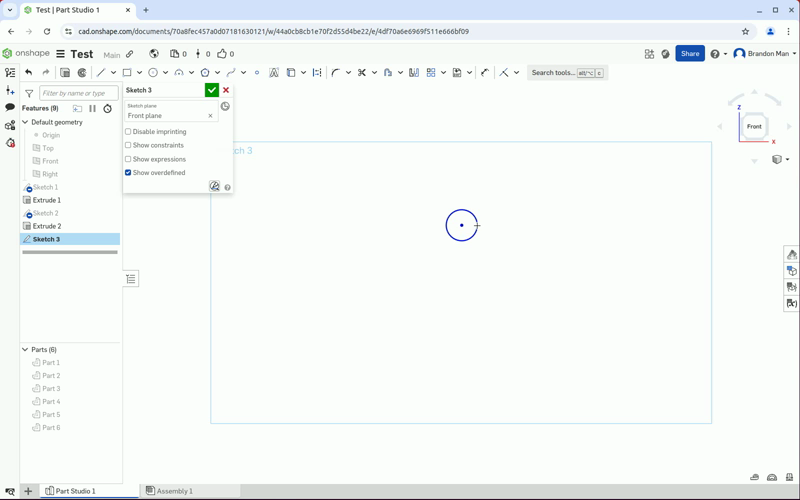
key_down(shift)
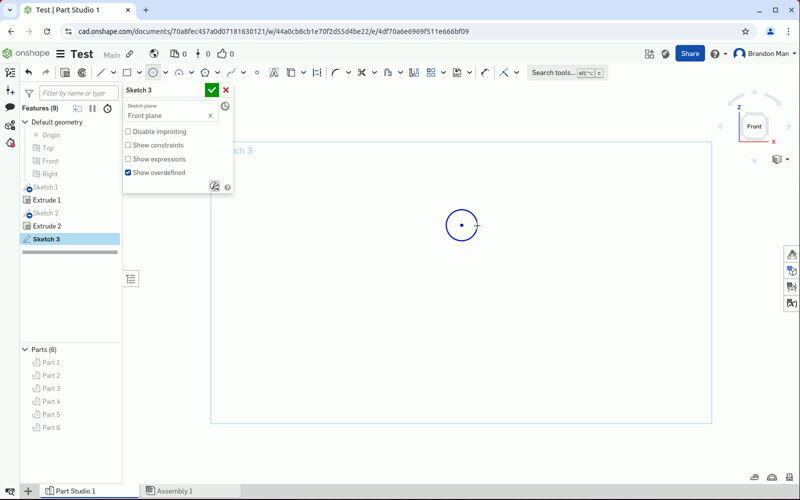
mouse_move(461, 225)
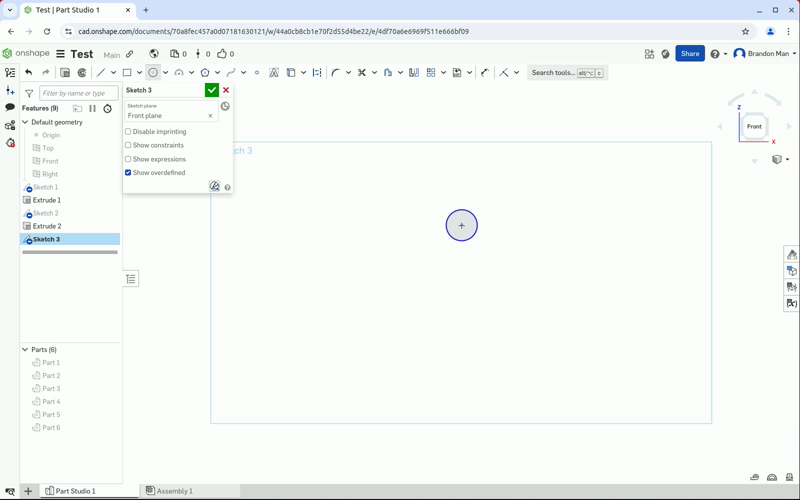
click(461, 225)
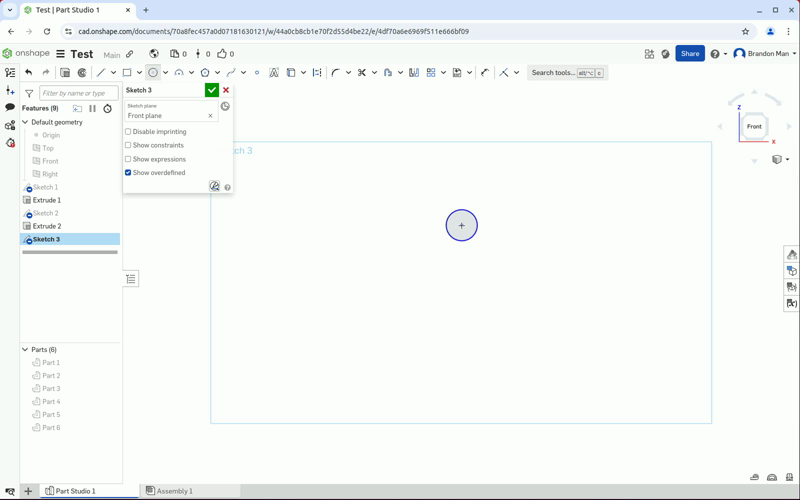
key_up(shift)
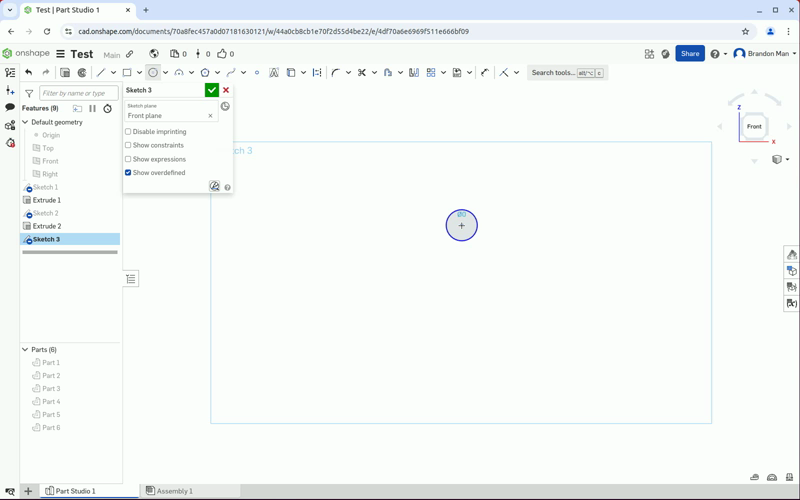
mouse_move(465, 225)
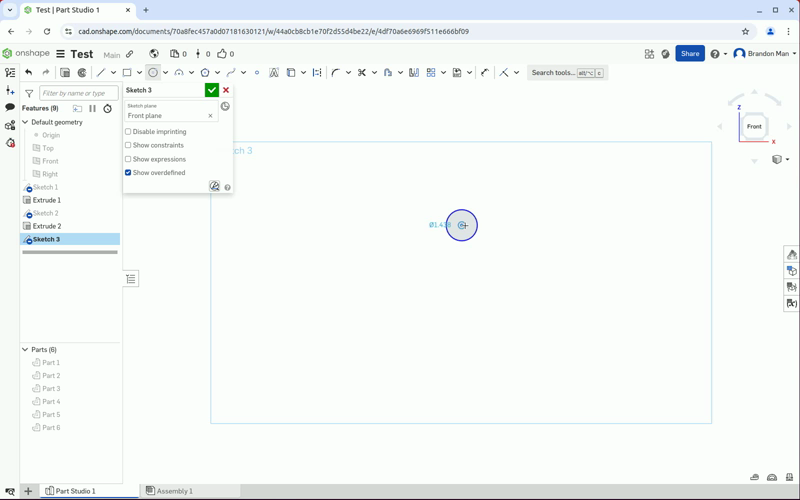
scroll(6)
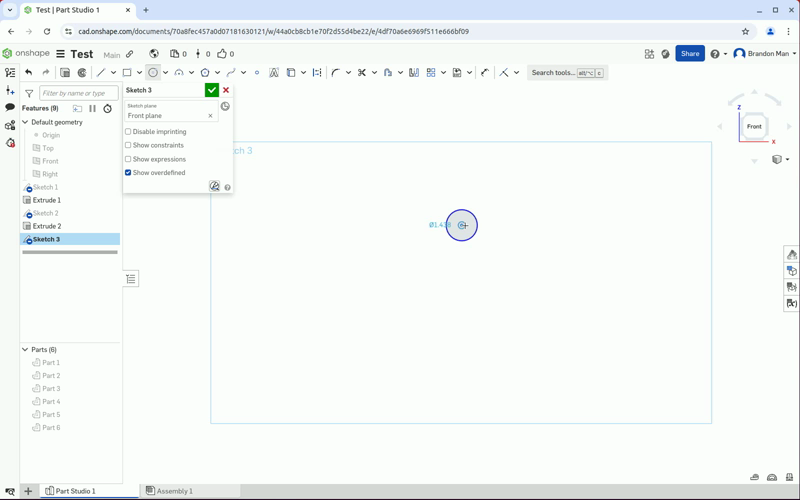
scroll(6)
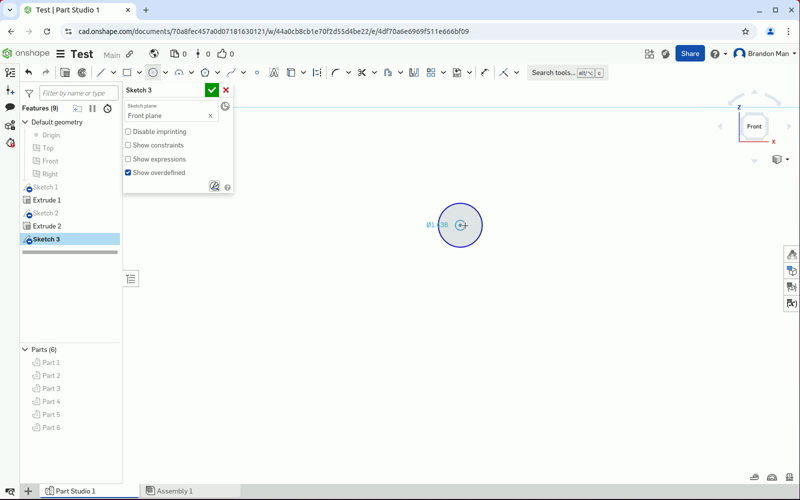
scroll(6)
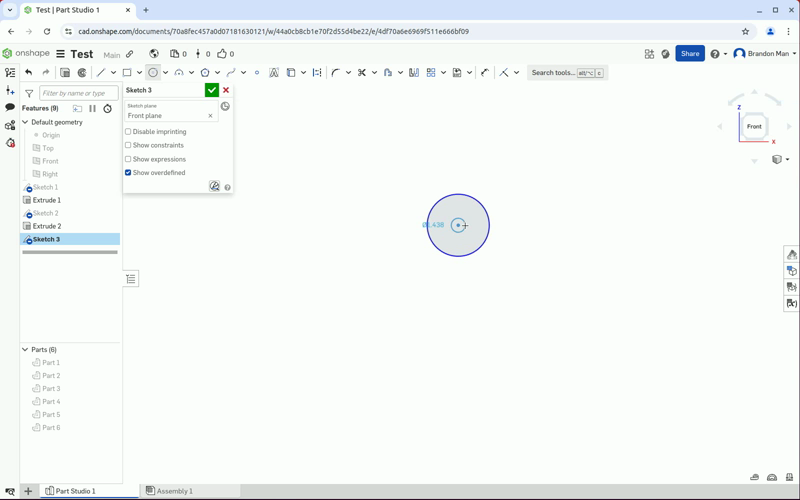
scroll(6)
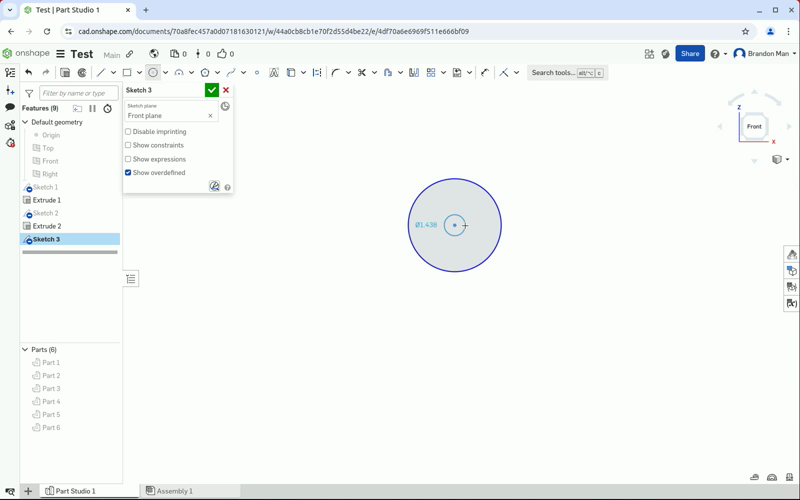
scroll(6)
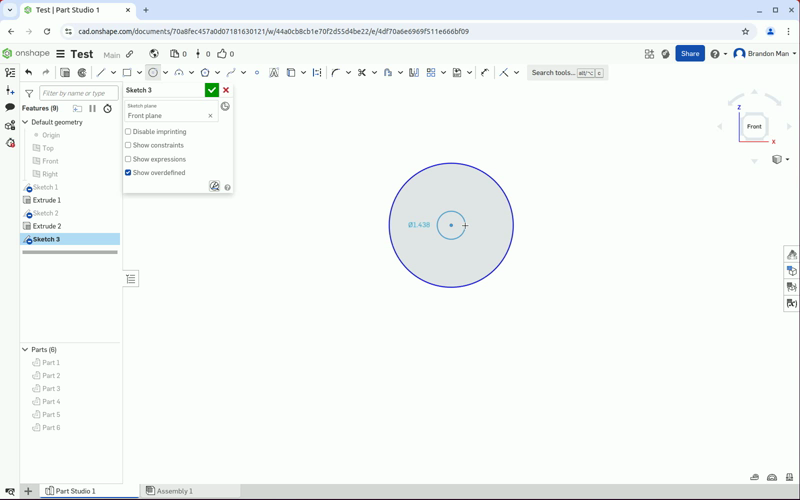
scroll(6)
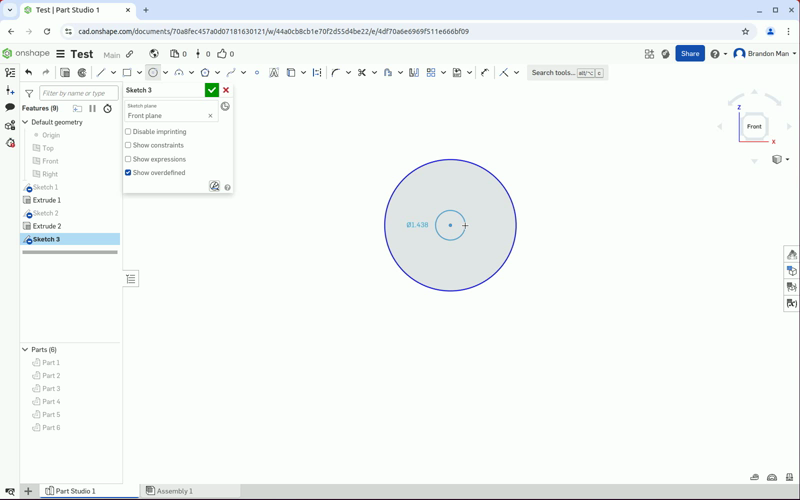
scroll(6)
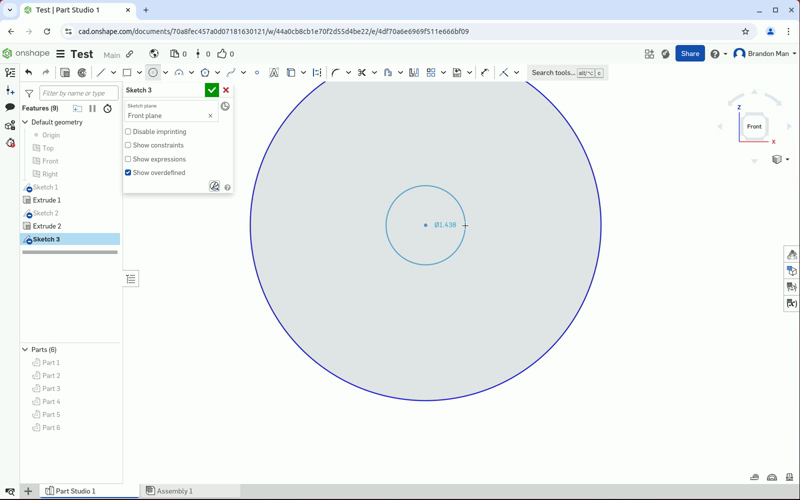
click(465, 225)
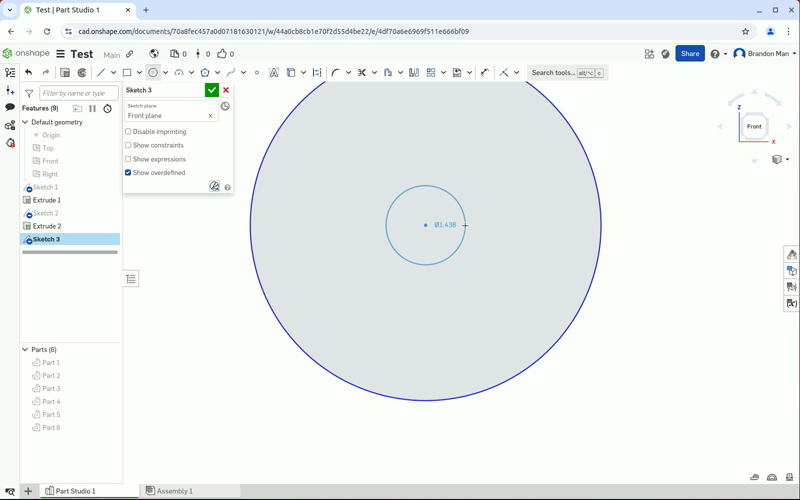
scroll(-6)
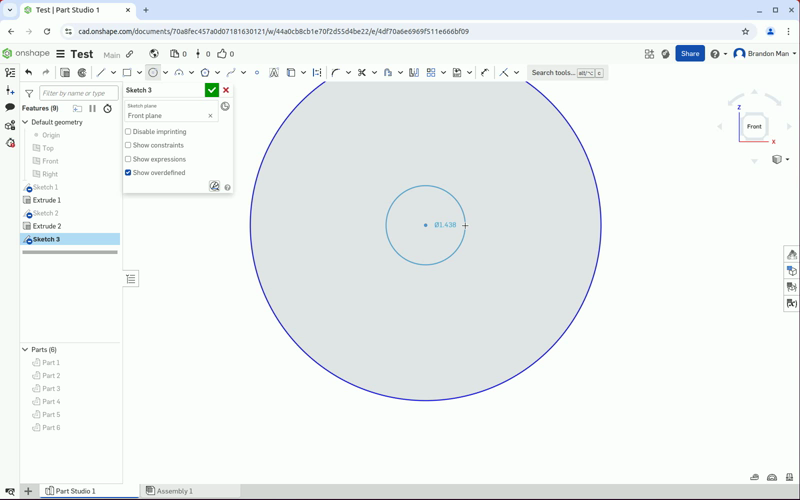
scroll(-6)
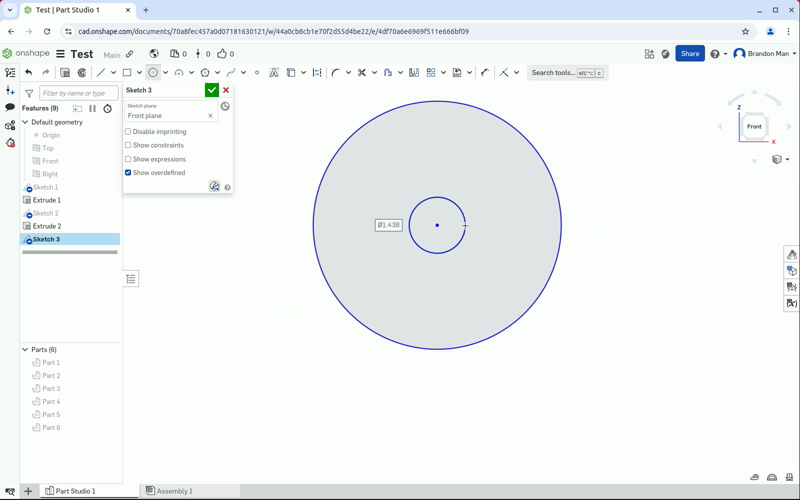
scroll(-6)
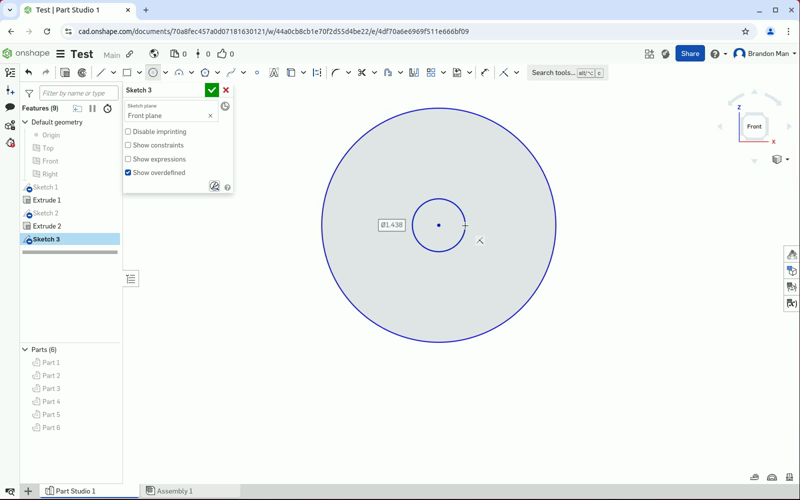
scroll(-6)
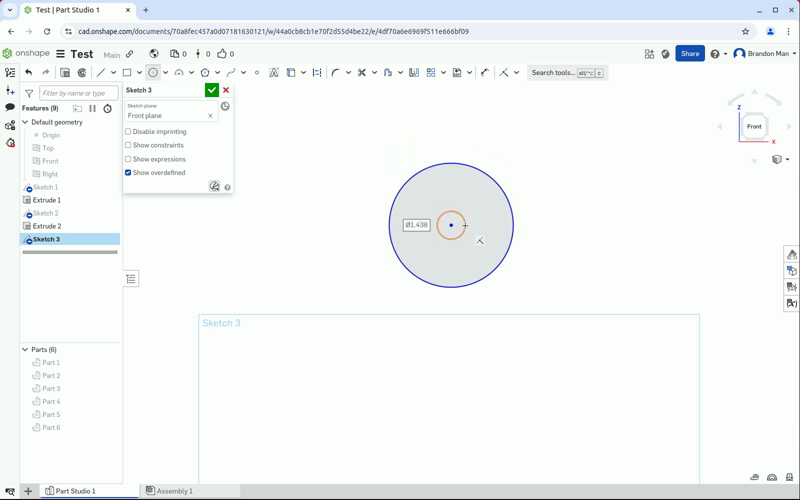
scroll(-6)
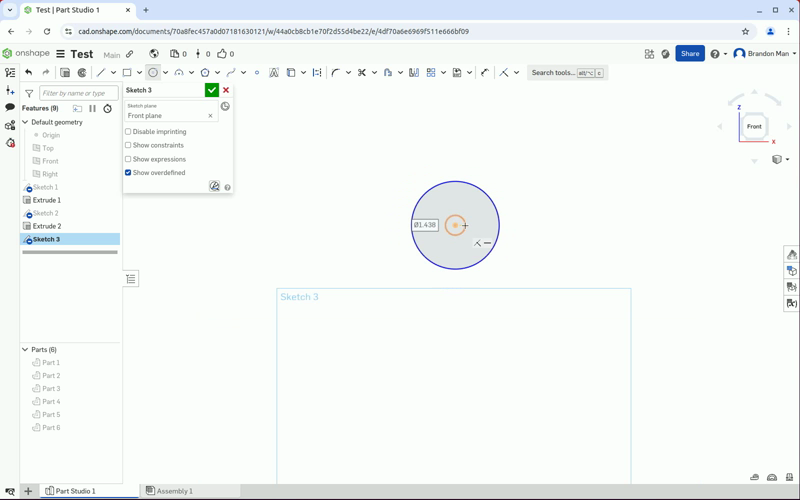
scroll(-6)
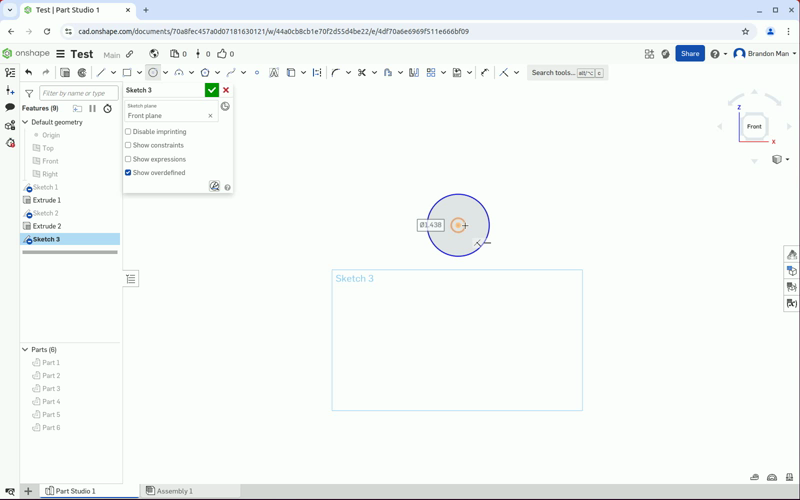
scroll(-6)
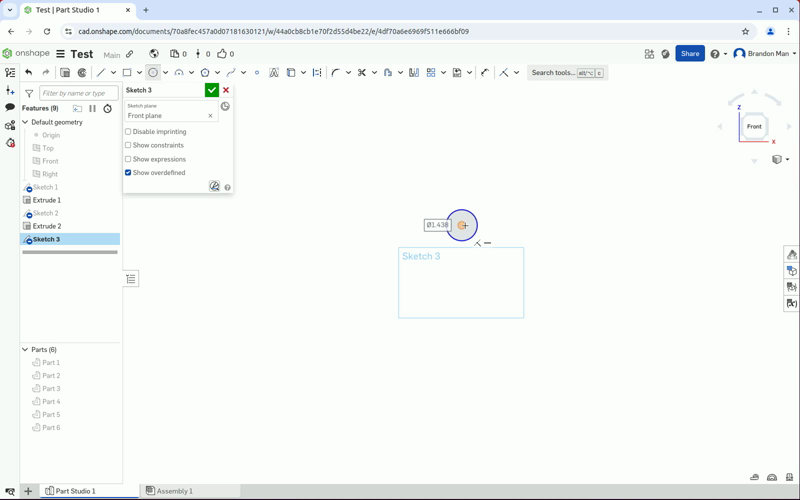
key(esc)
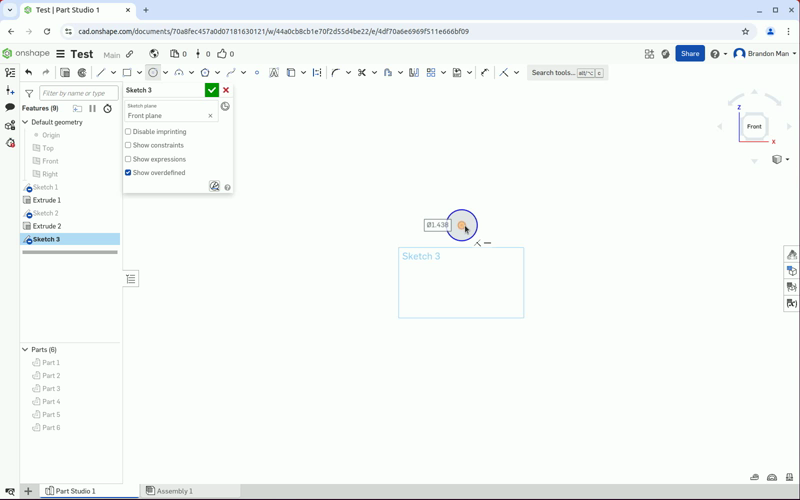
mouse_move(469, 226)
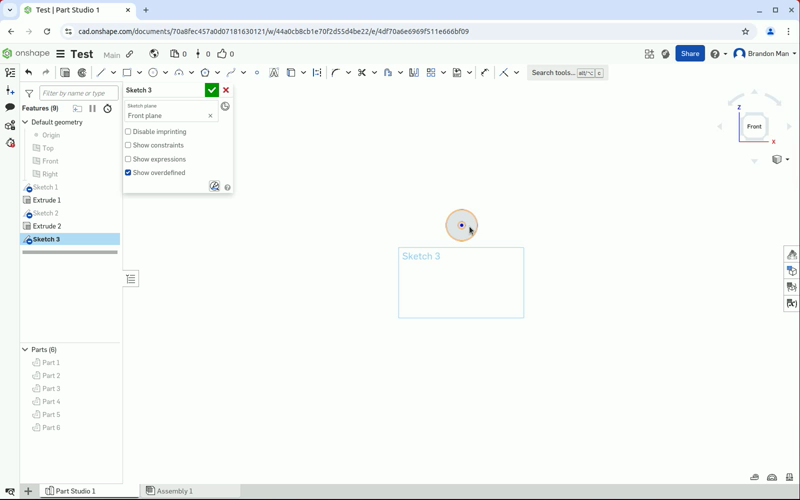
scroll(6)
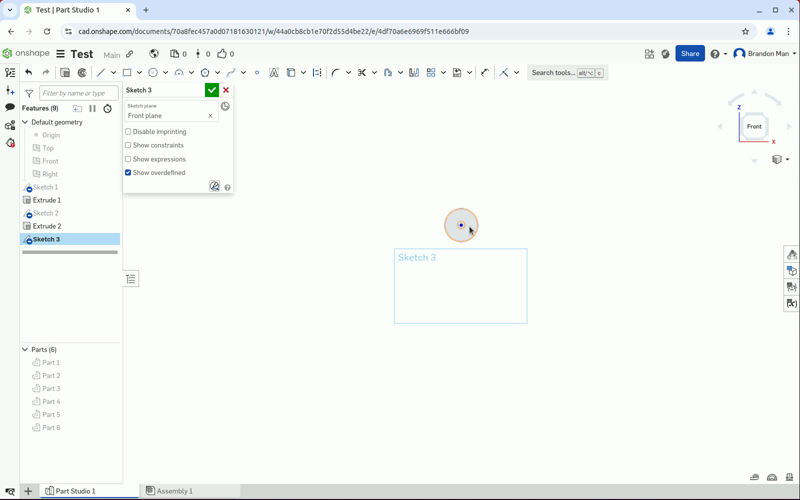
scroll(6)
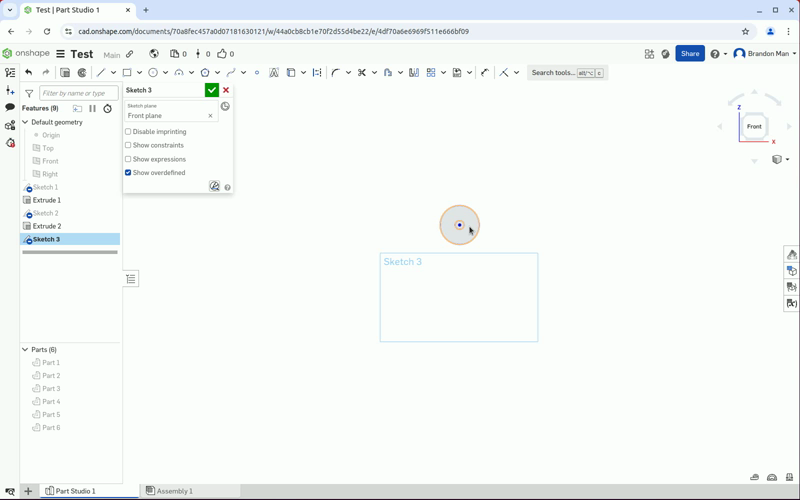
scroll(6)
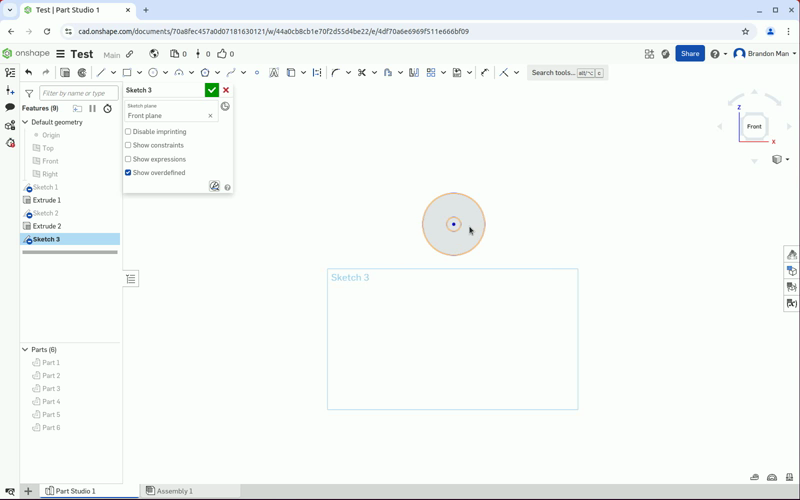
scroll(6)
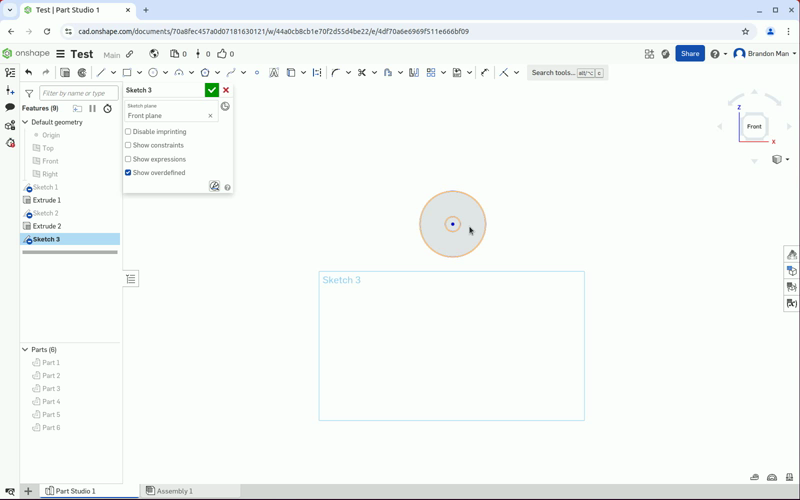
scroll(6)
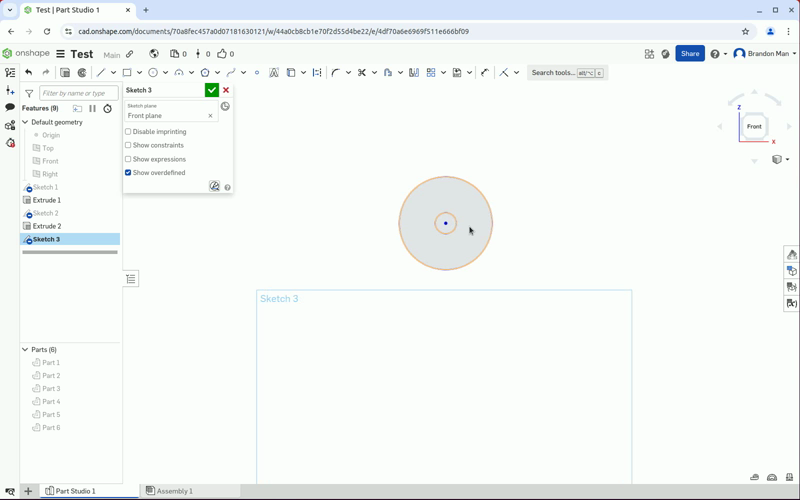
scroll(6)
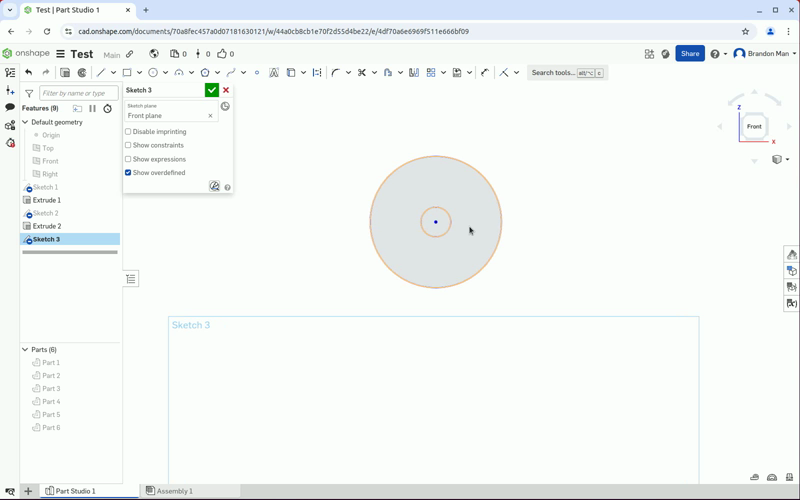
scroll(6)
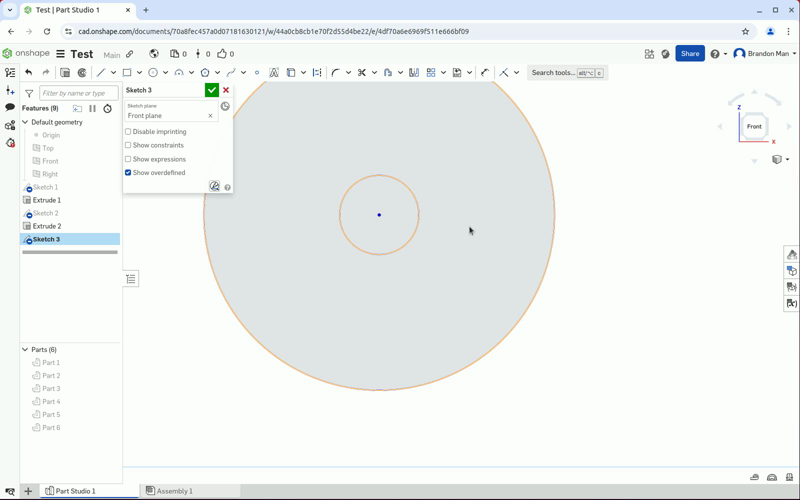
click(469, 226)
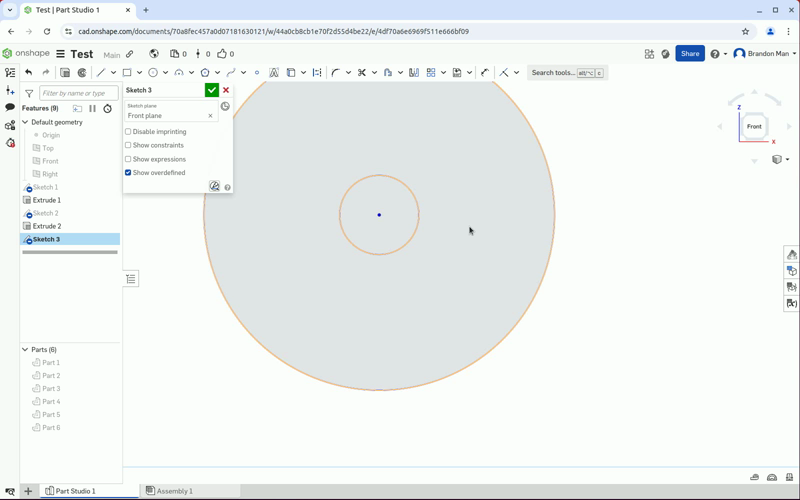
scroll(-6)
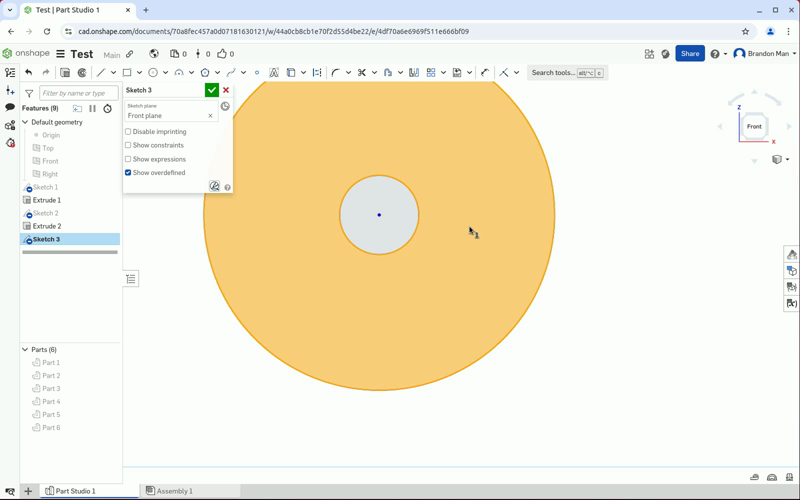
scroll(-6)
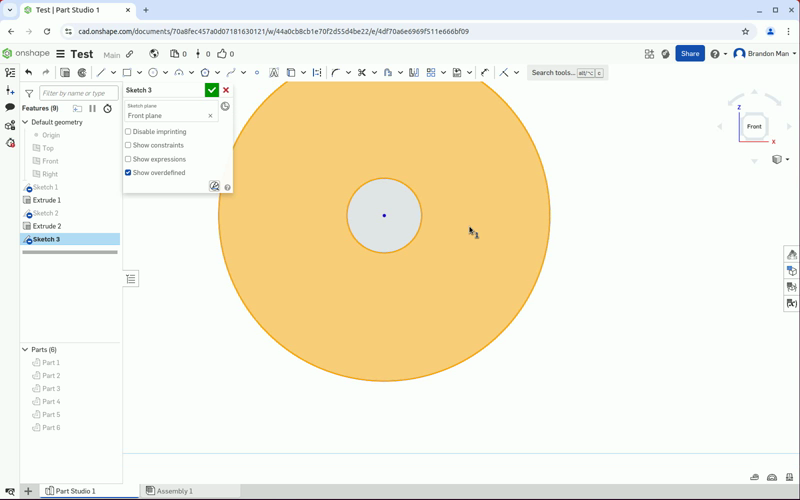
scroll(-6)
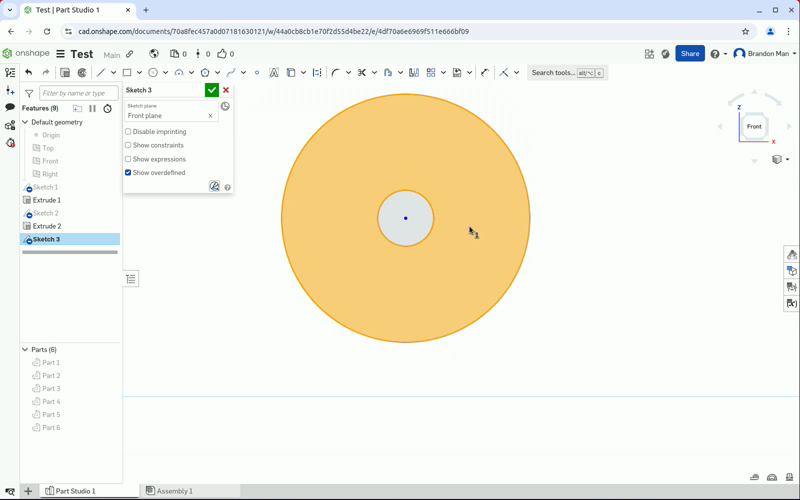
scroll(-6)
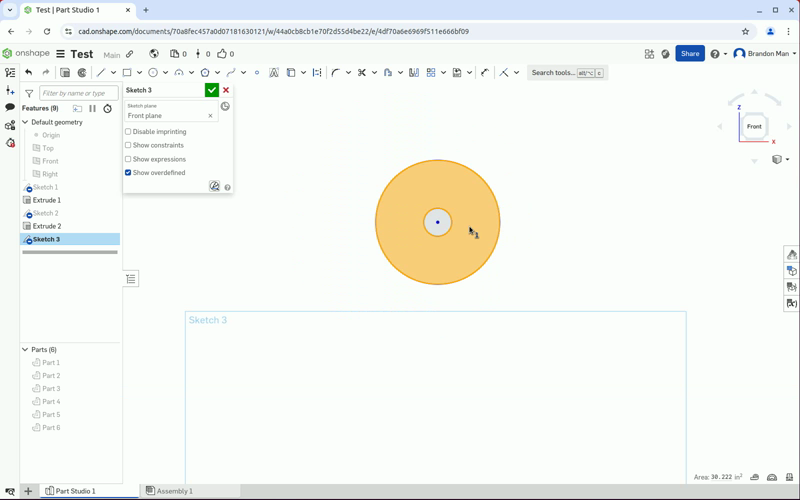
scroll(-6)
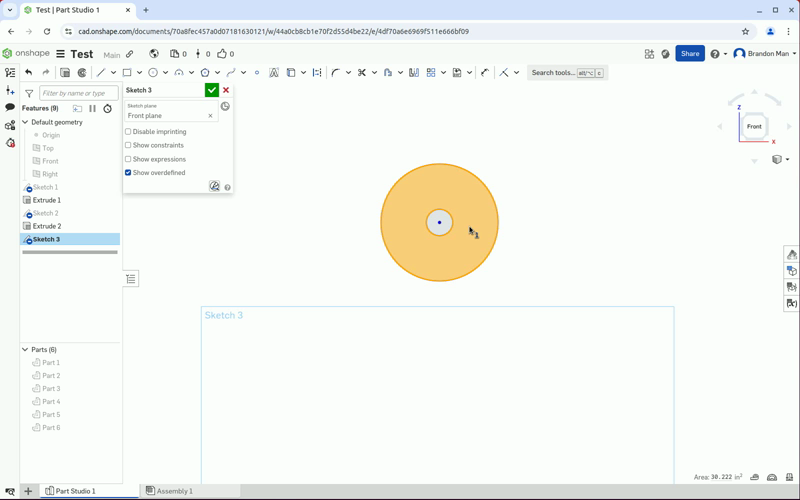
scroll(-6)
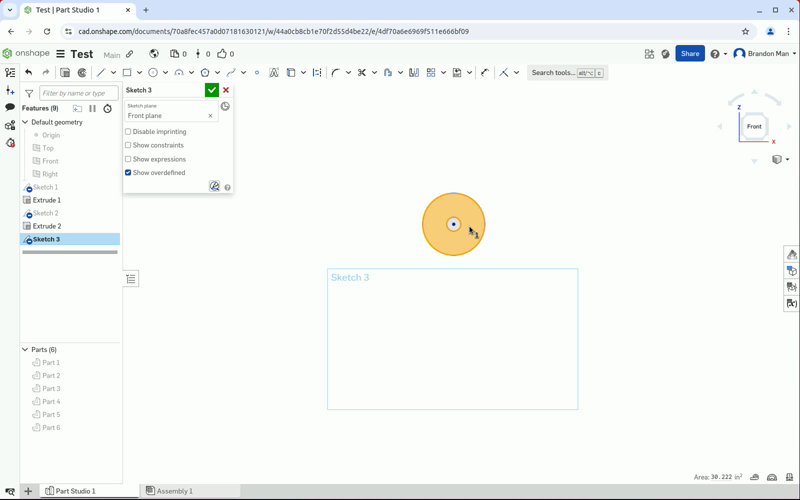
scroll(-6)
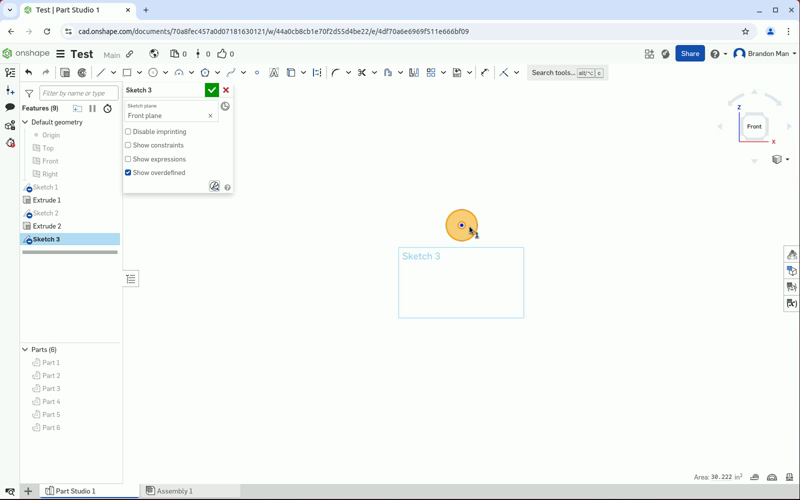
mouse_move(73, 352)
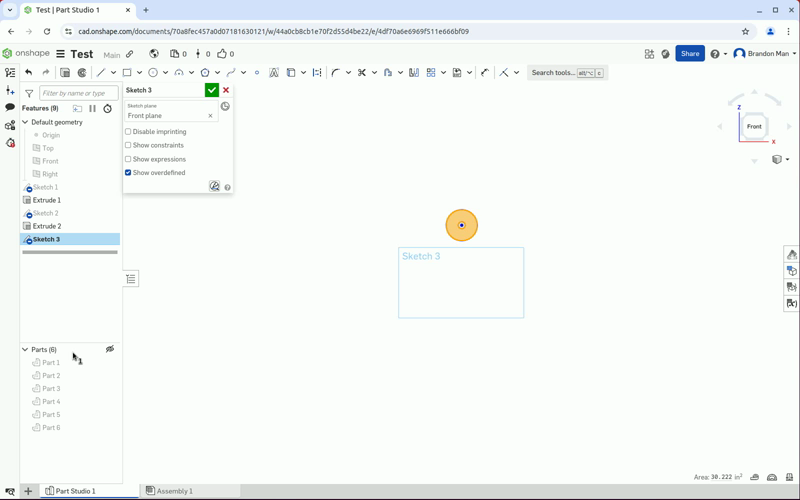
key(shift+y)
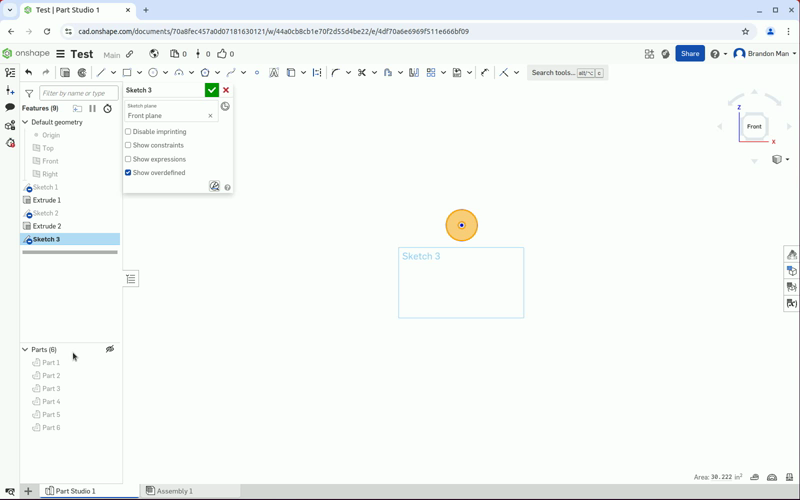
key(shift+e)
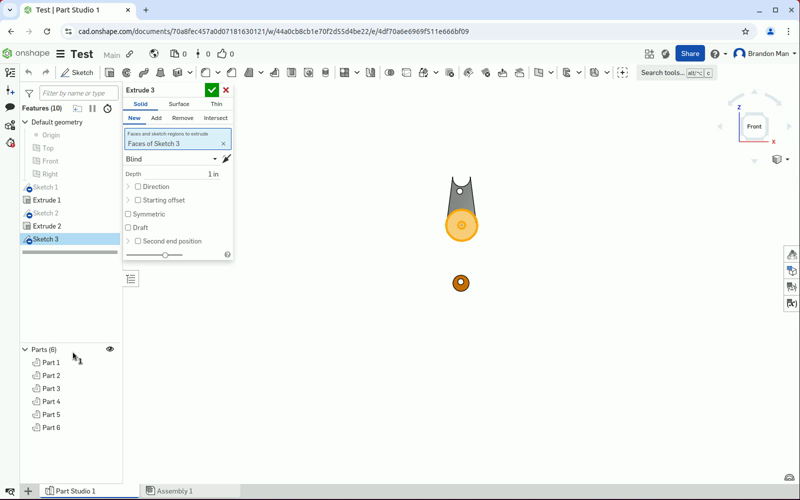
mouse_move(143, 106)
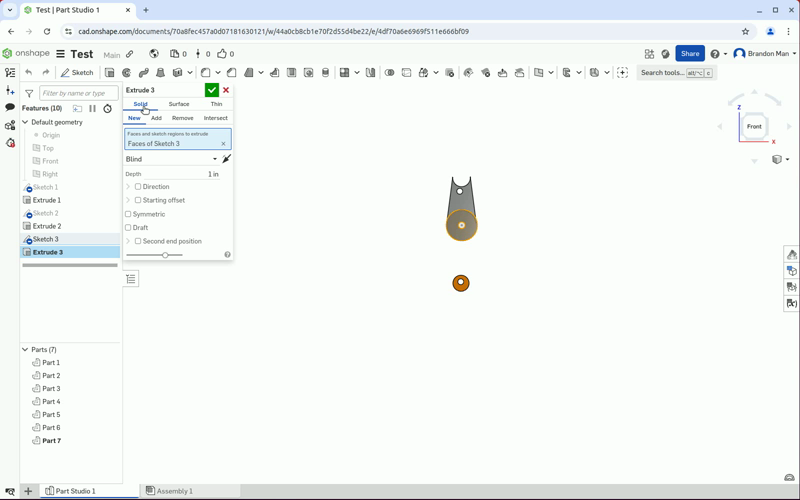
click(143, 106)
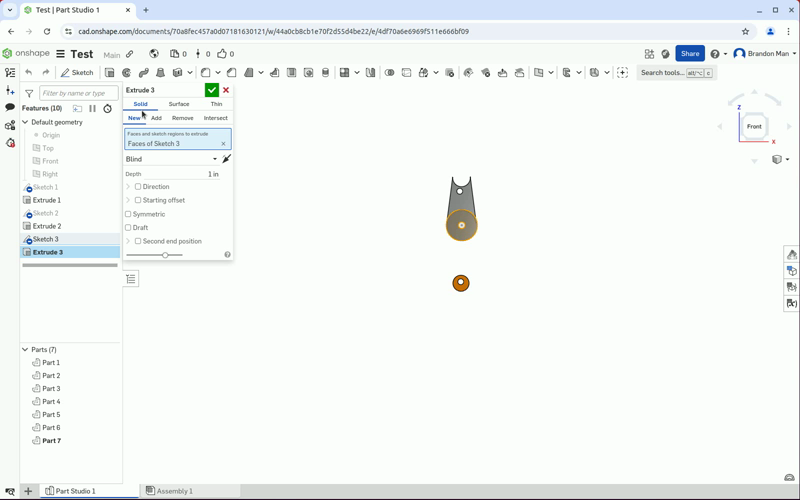
mouse_move(137, 120)
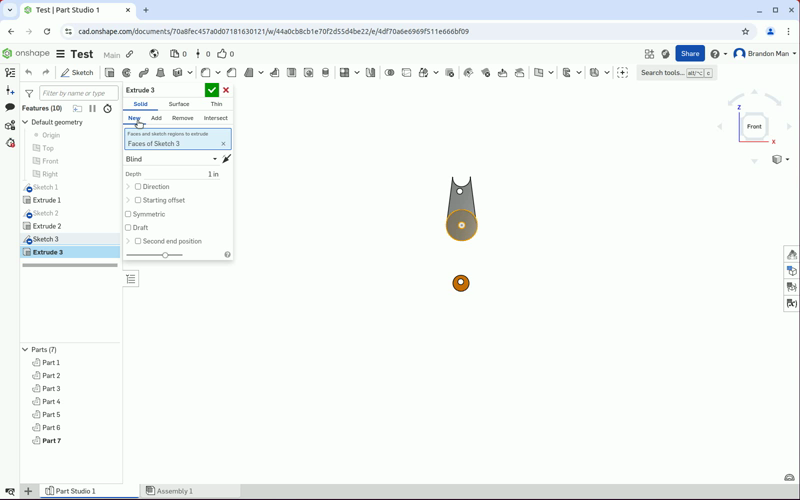
click(137, 120)
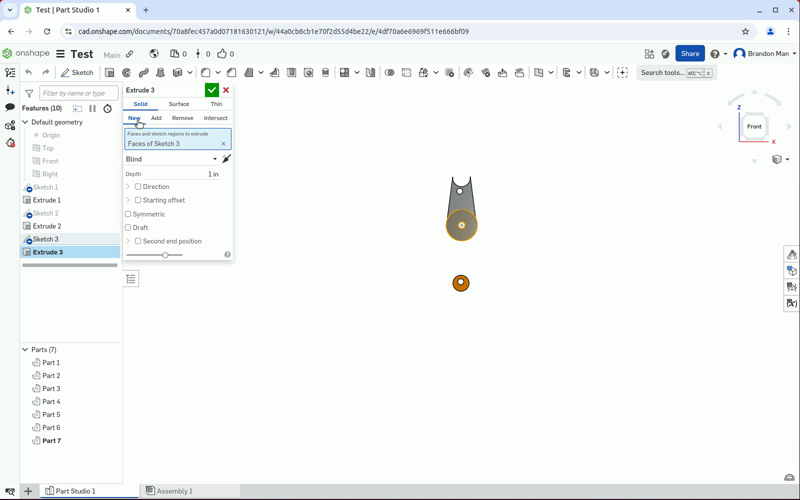
key(tab, 4)
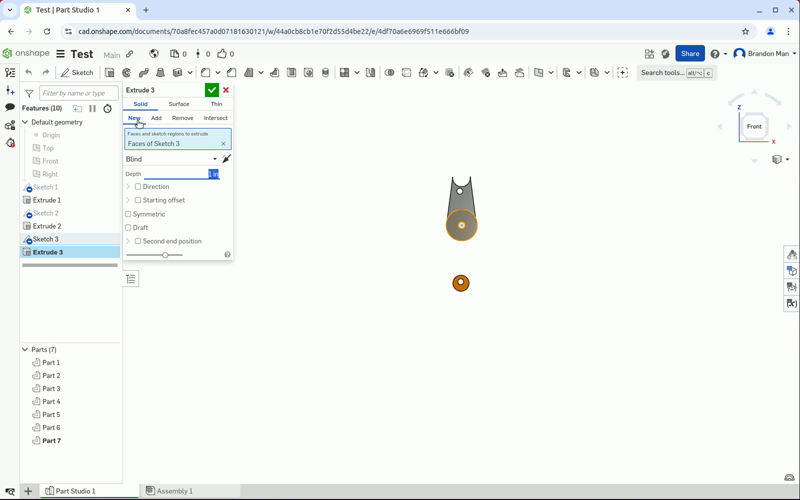
text(0.481)
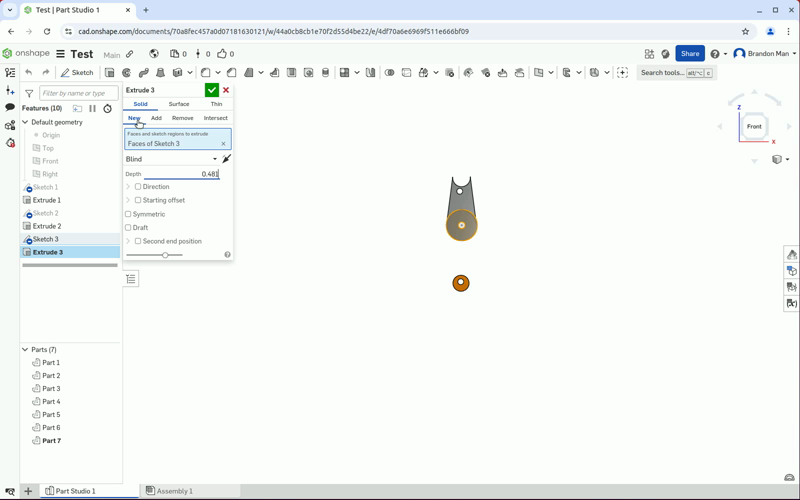
key(enter)
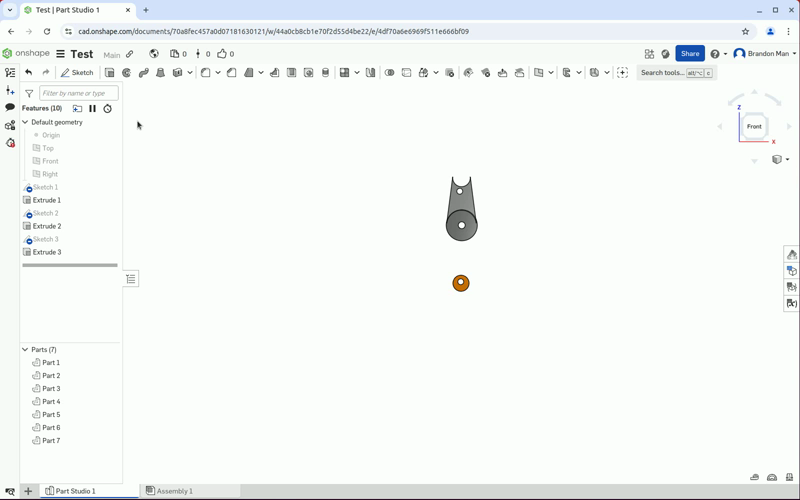
key(shift+h)
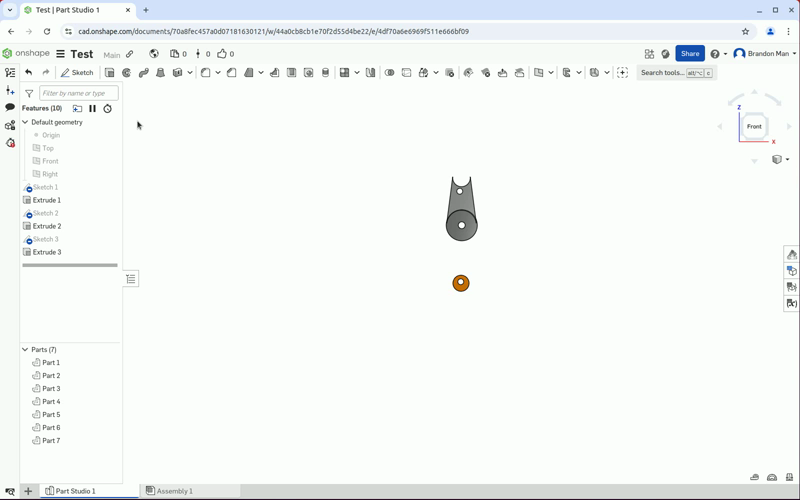
key(shift+h)
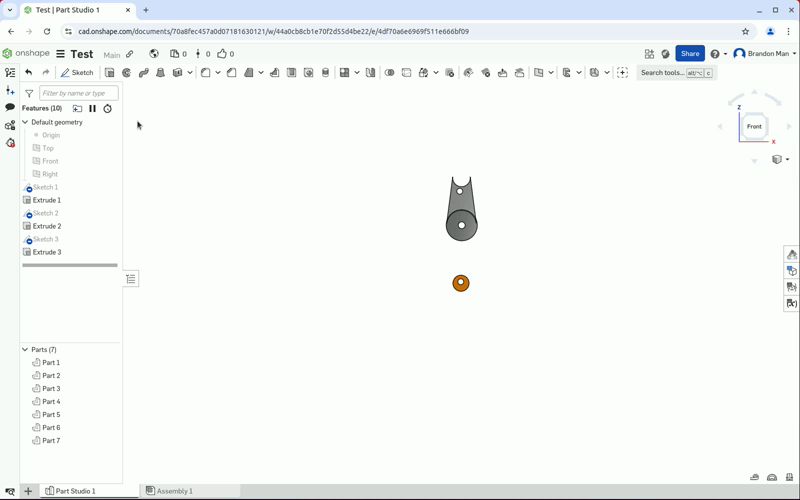
mouse_move(73, 189)
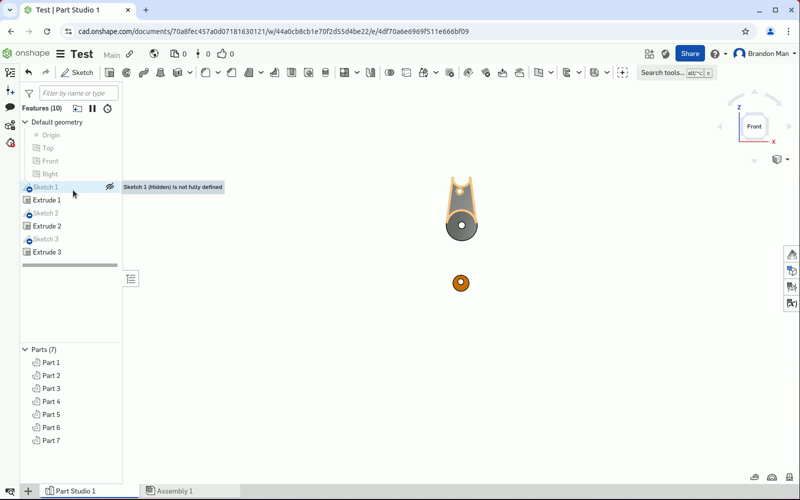
click(73, 189)
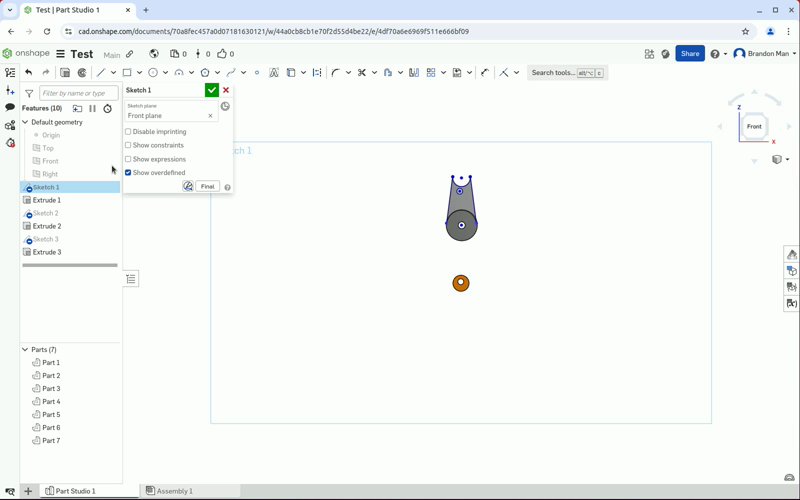
mouse_move(229, 92)
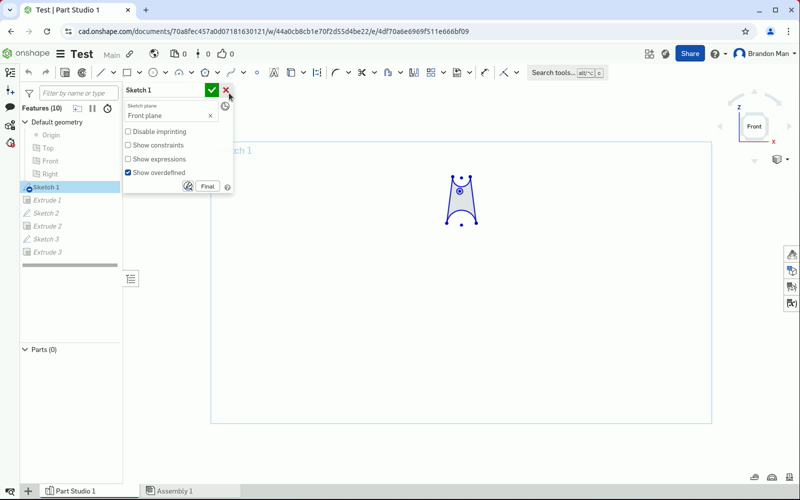
click(229, 92)
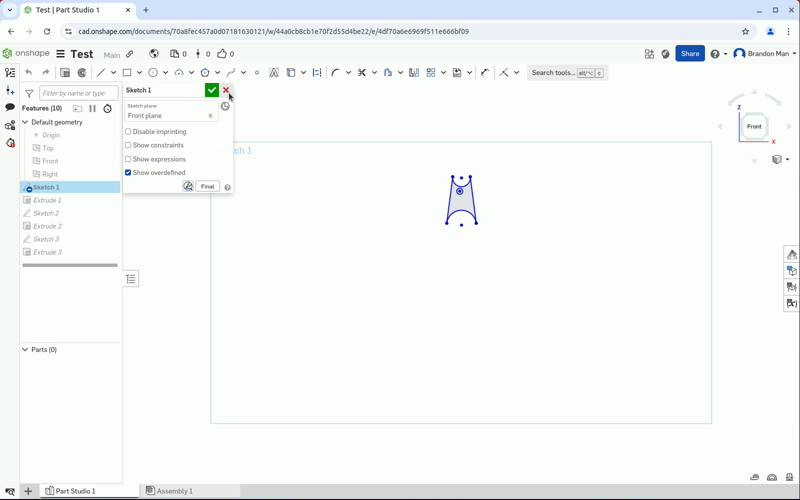
key(shift+s)
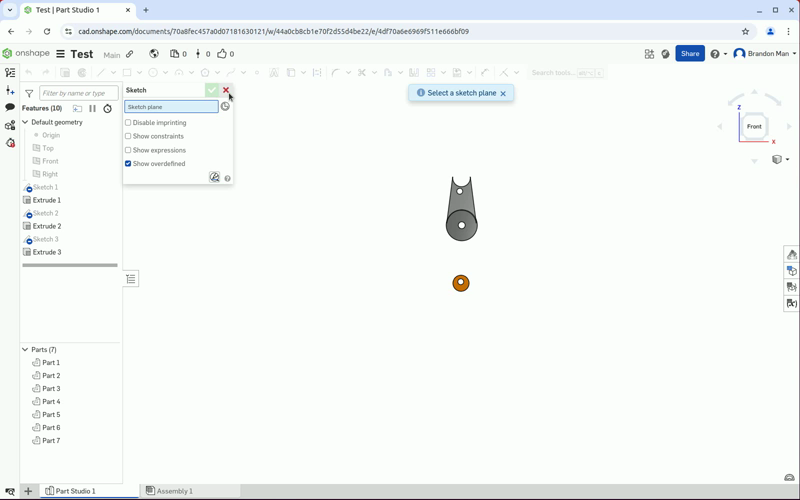
mouse_move(73, 163)
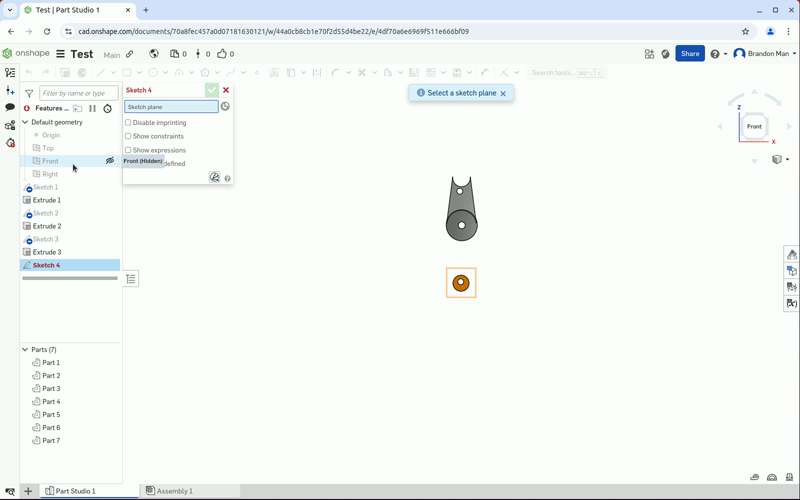
click(73, 163)
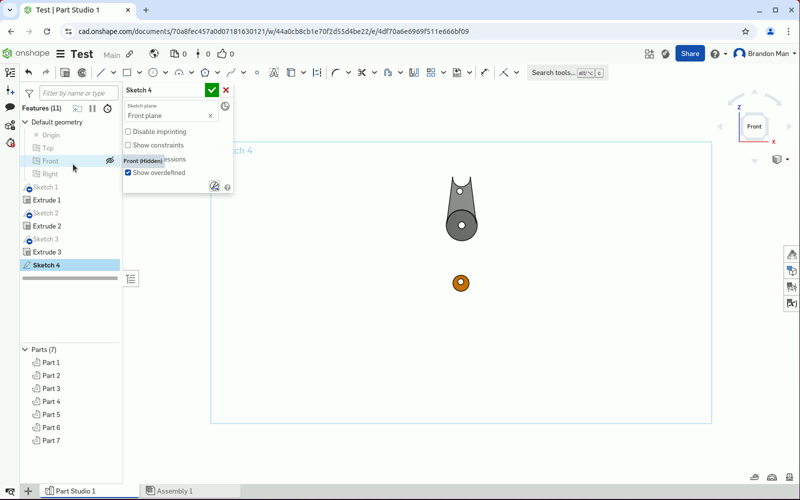
mouse_move(73, 352)
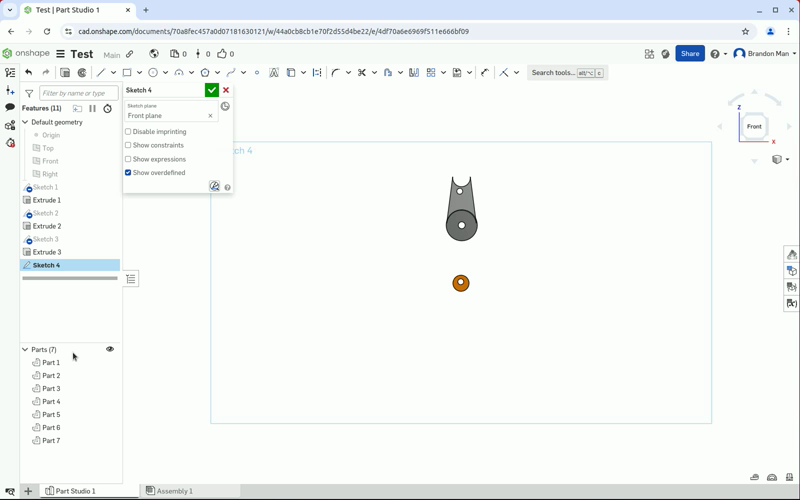
key(y)
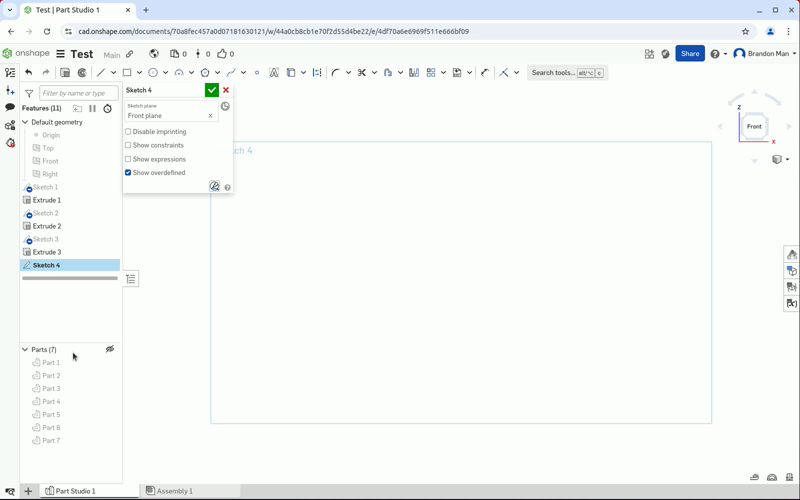
key(c)
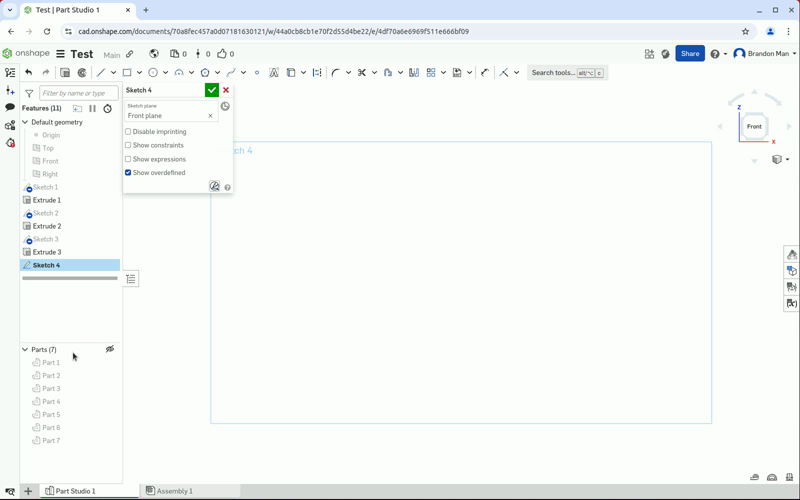
key_down(shift)
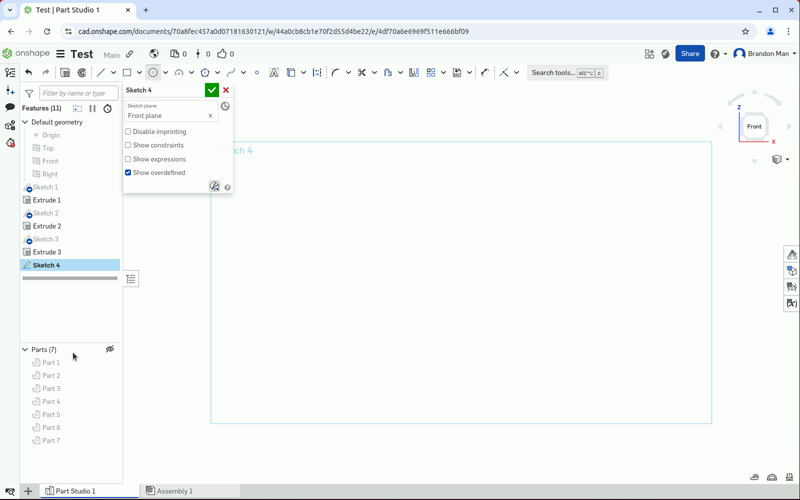
mouse_move(461, 178)
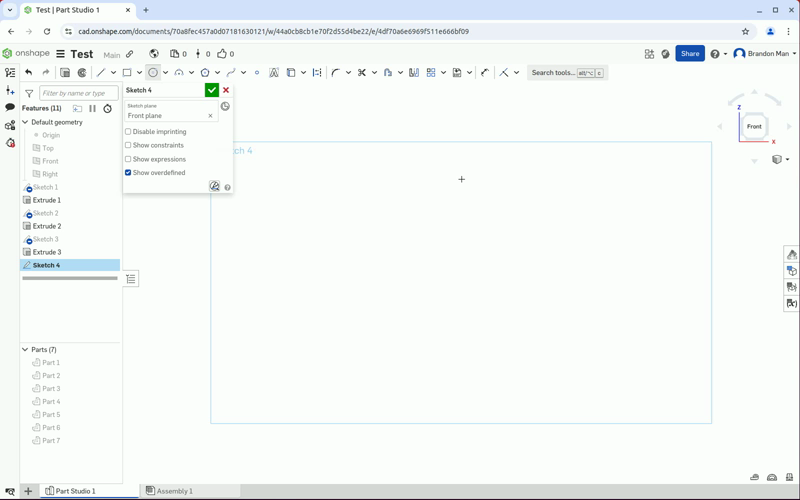
click(461, 178)
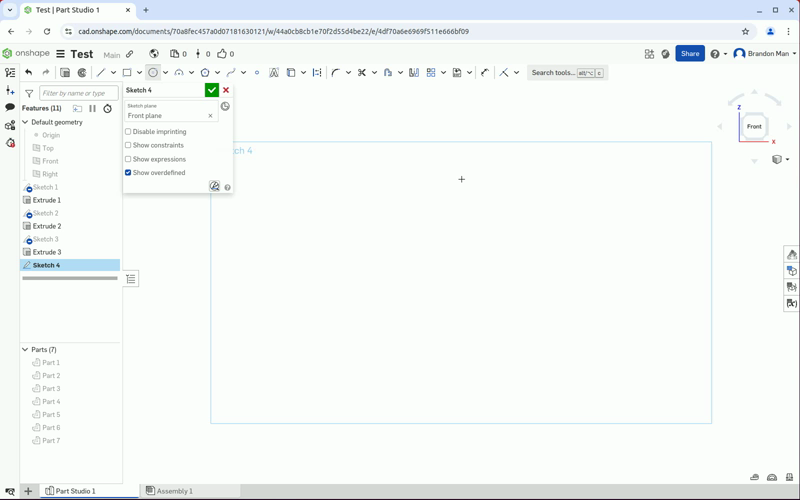
key_up(shift)
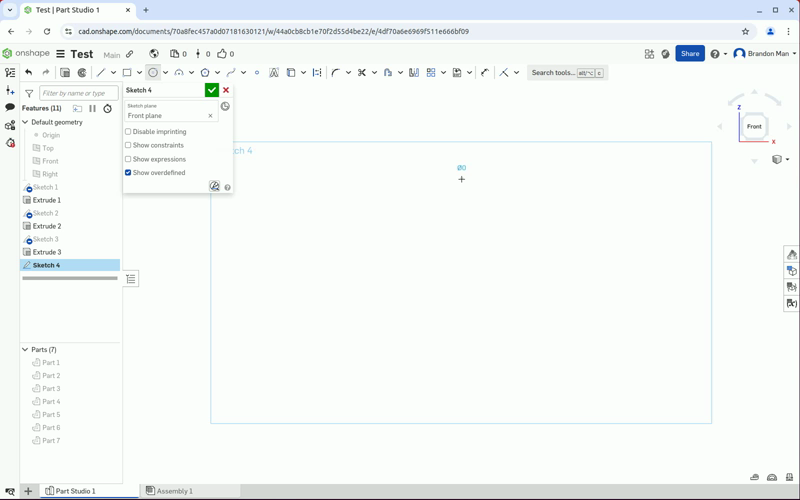
mouse_move(471, 178)
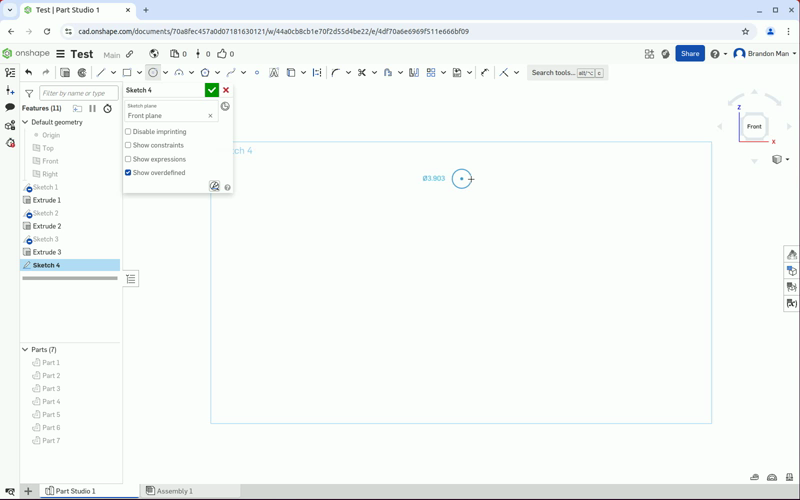
click(471, 178)
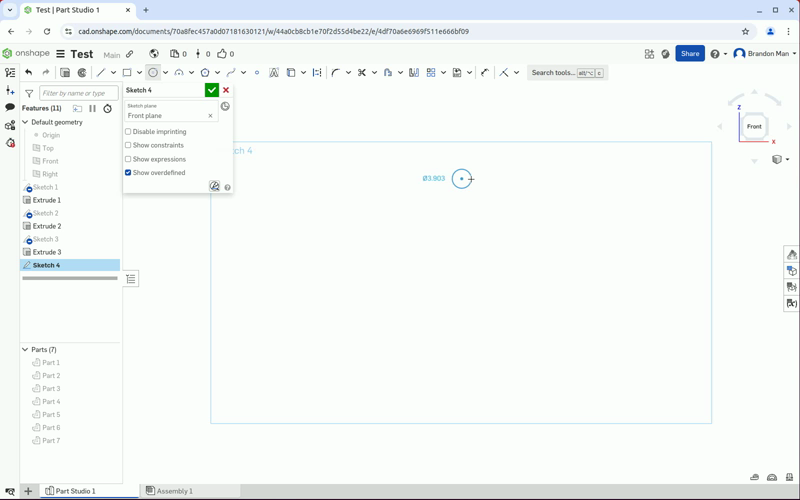
key(esc)
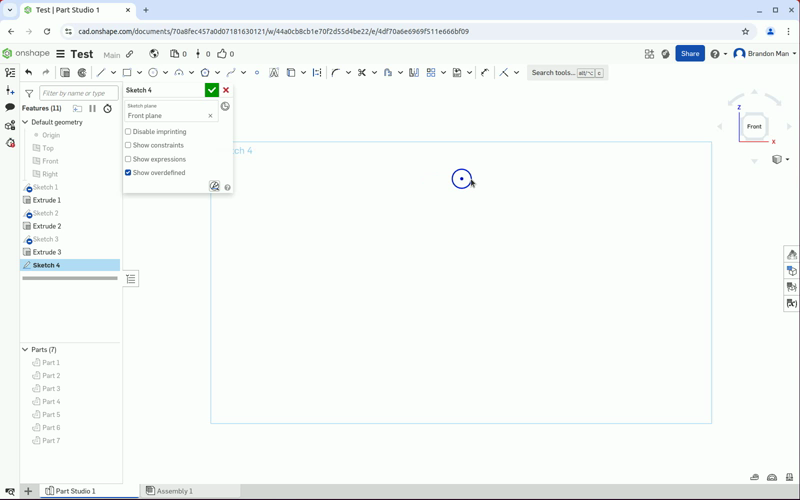
key(c)
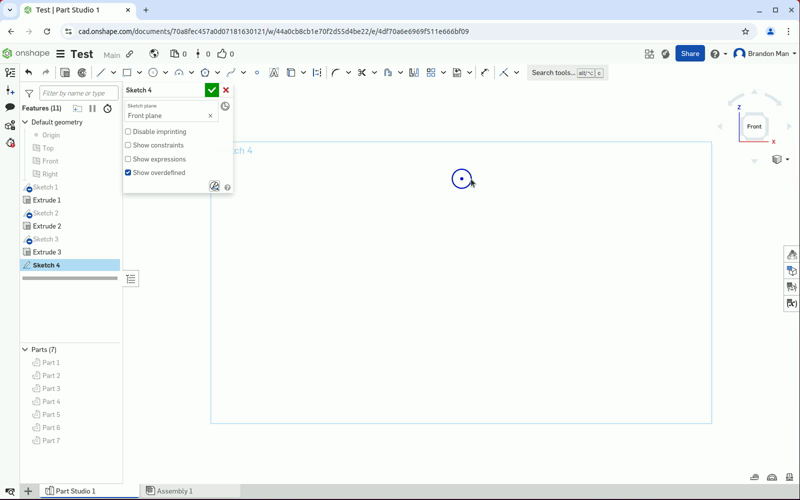
key_down(shift)
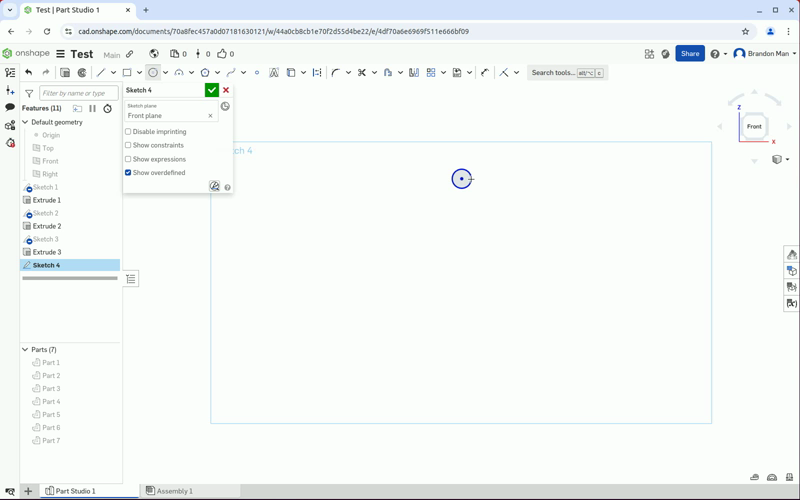
mouse_move(461, 178)
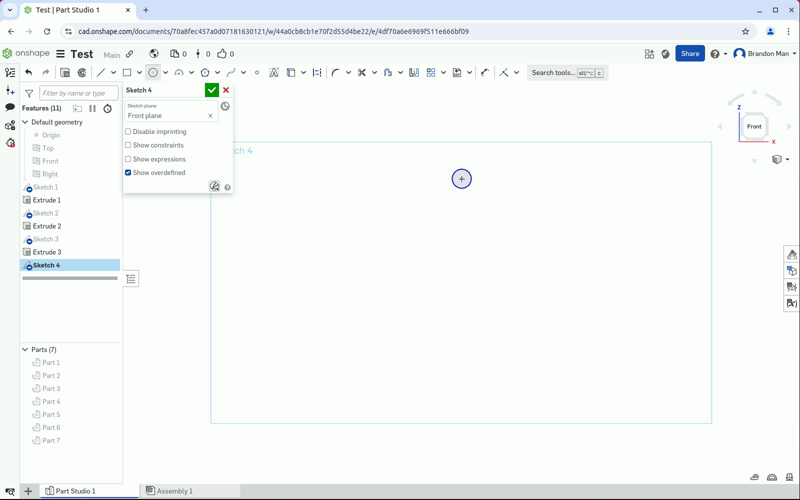
click(461, 178)
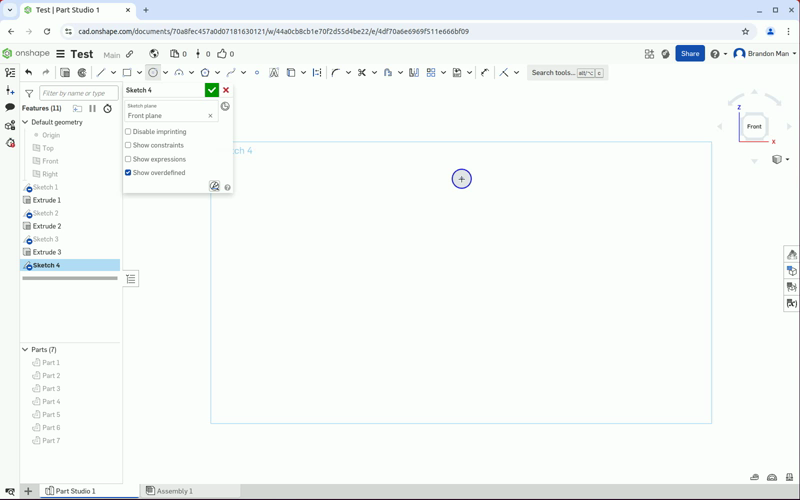
key_up(shift)
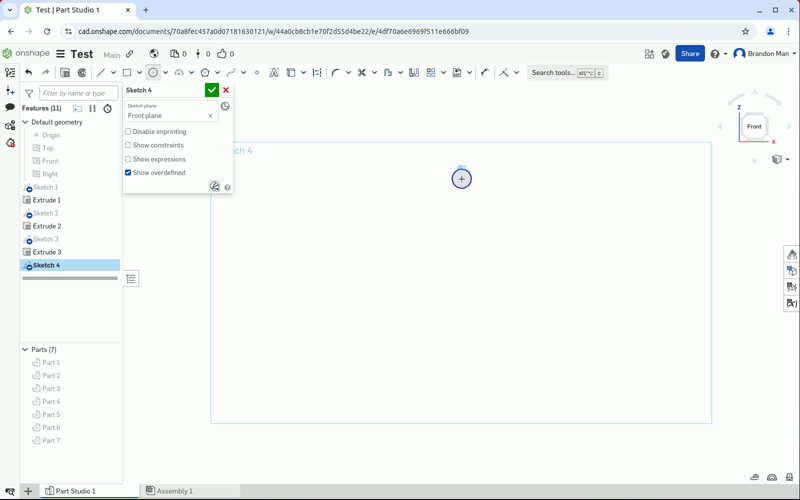
mouse_move(464, 178)
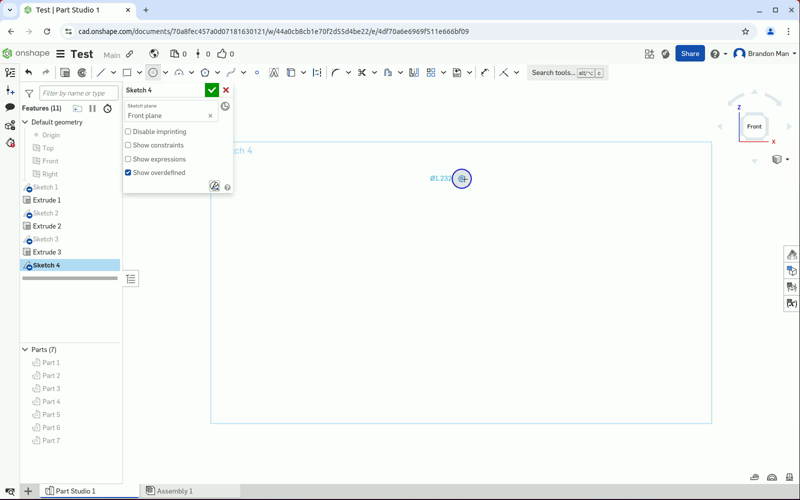
scroll(6)
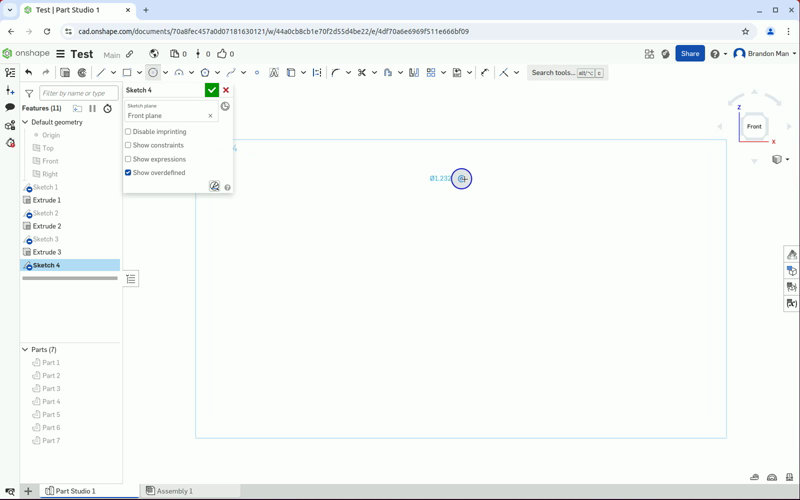
scroll(6)
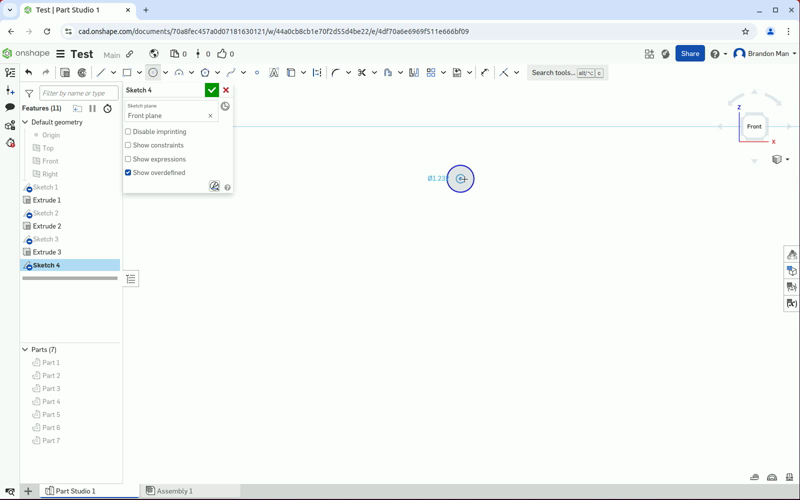
scroll(6)
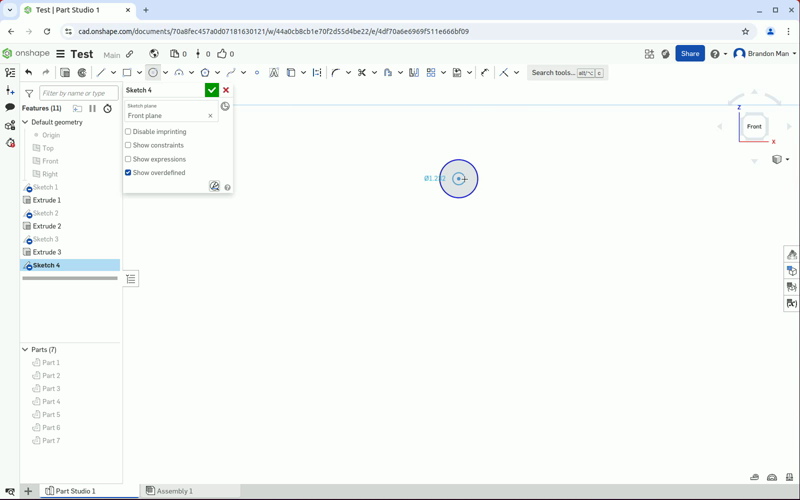
scroll(6)
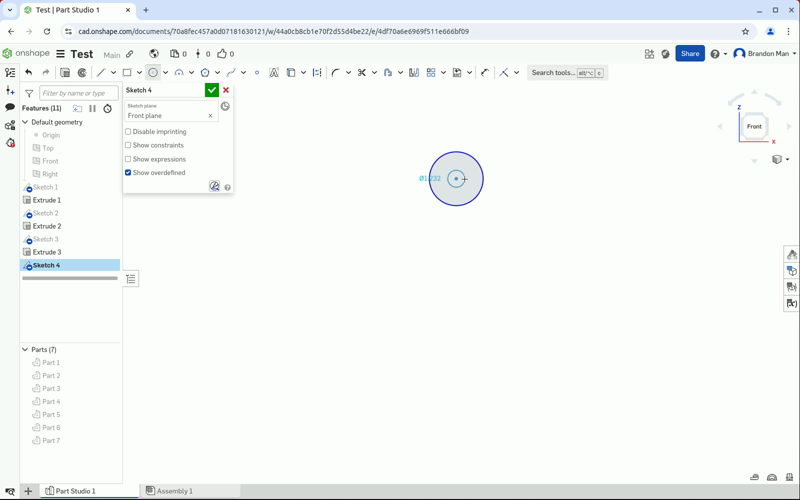
scroll(6)
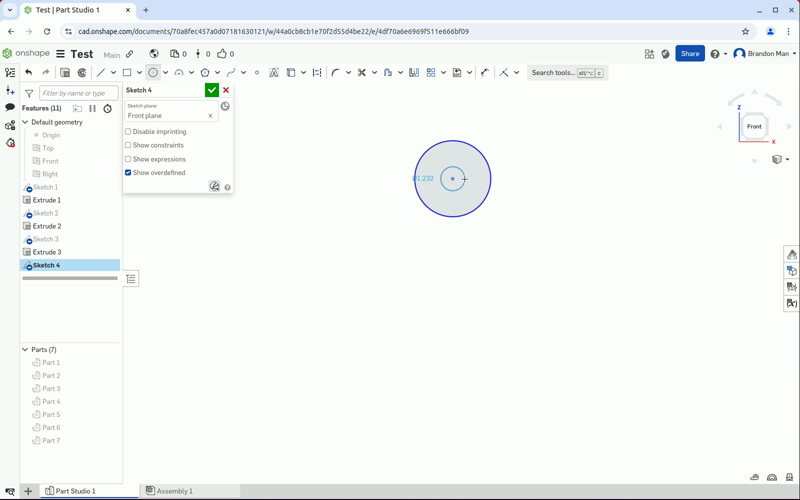
scroll(6)
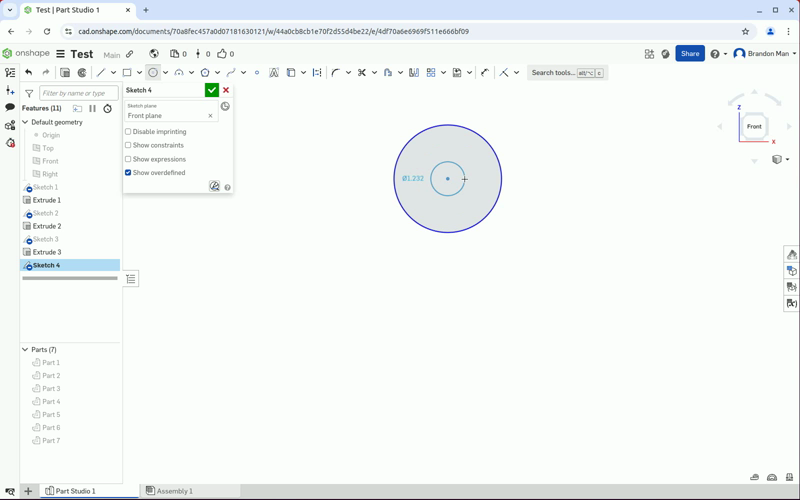
scroll(6)
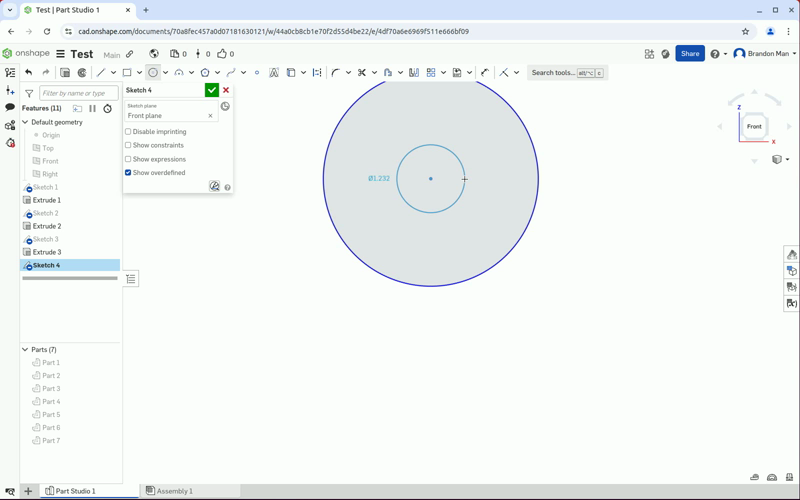
click(464, 178)
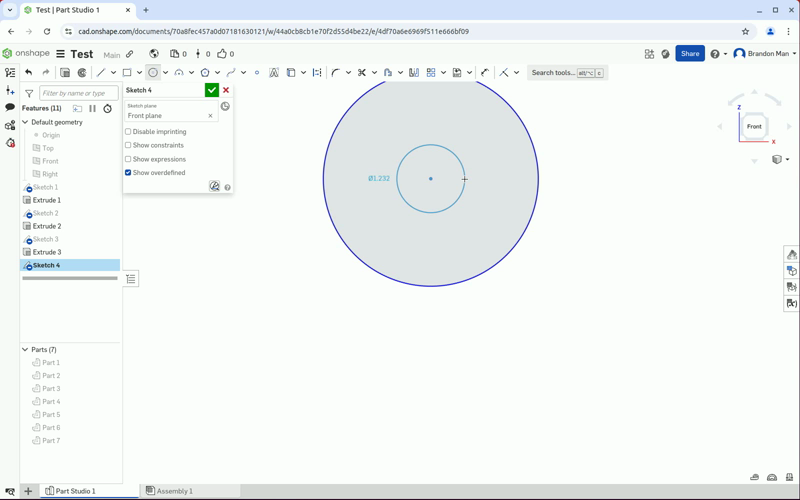
scroll(-6)
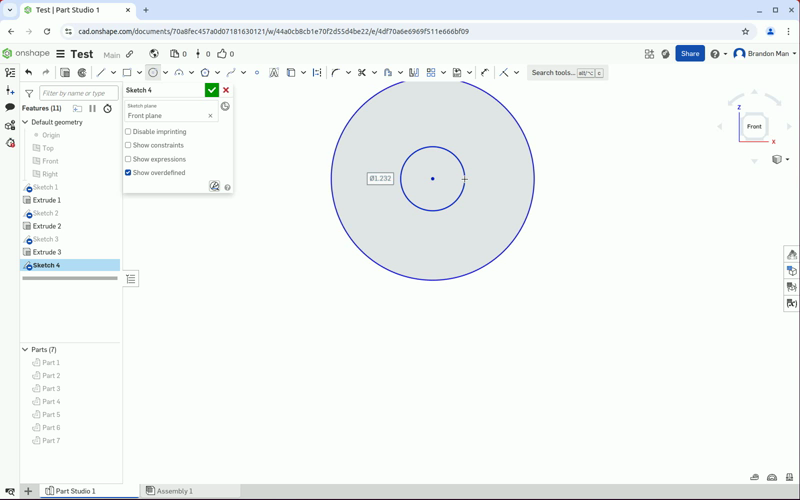
scroll(-6)
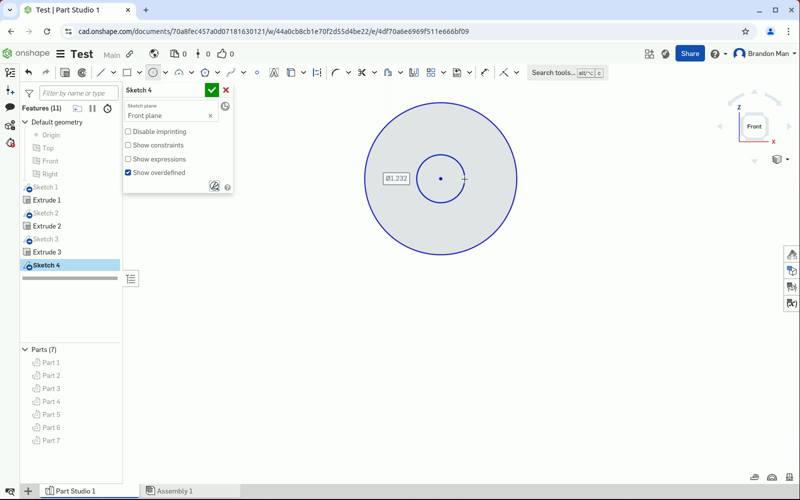
scroll(-6)
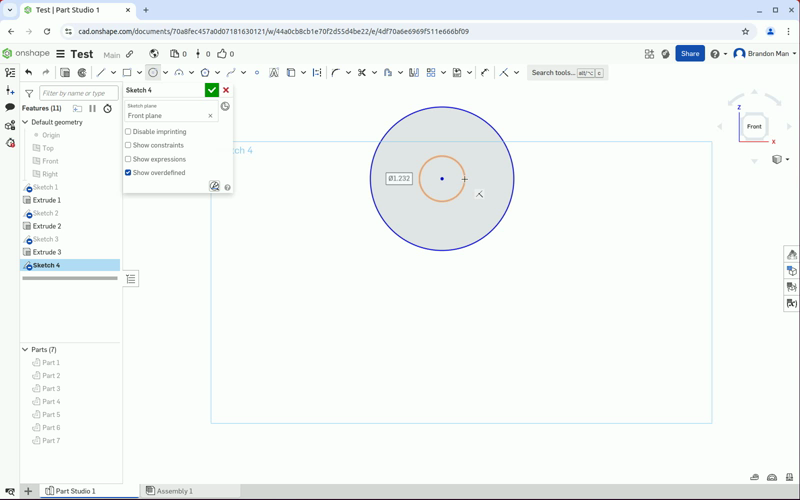
scroll(-6)
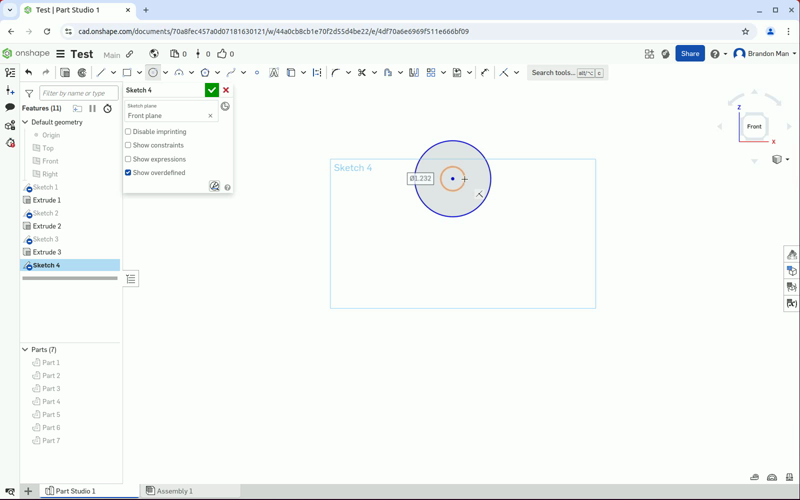
scroll(-6)
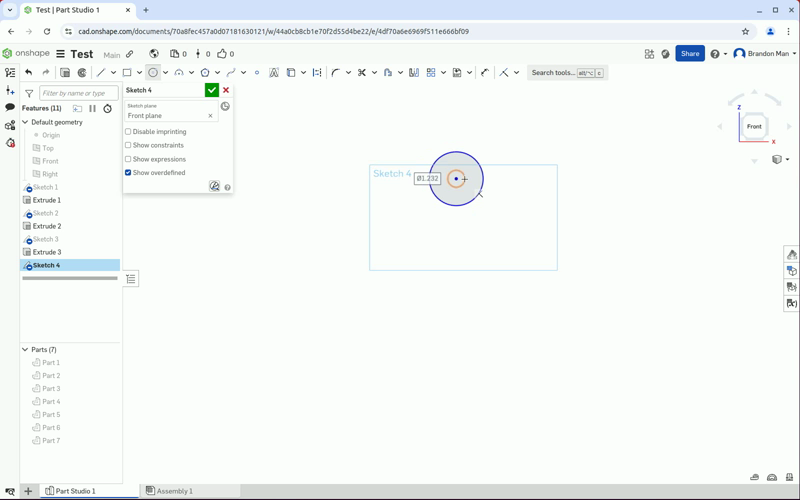
scroll(-6)
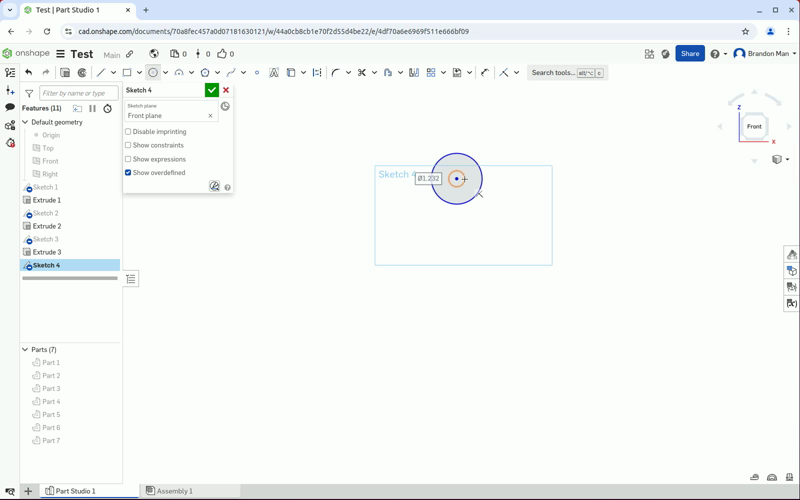
scroll(-6)
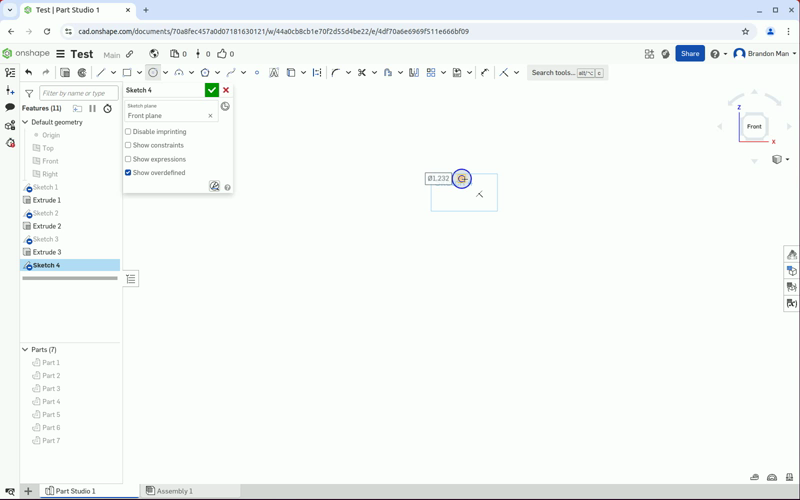
key(esc)
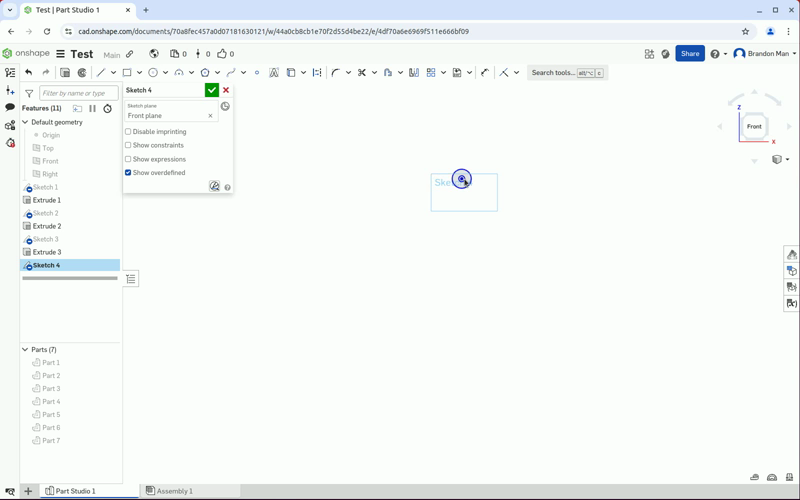
mouse_move(457, 177)
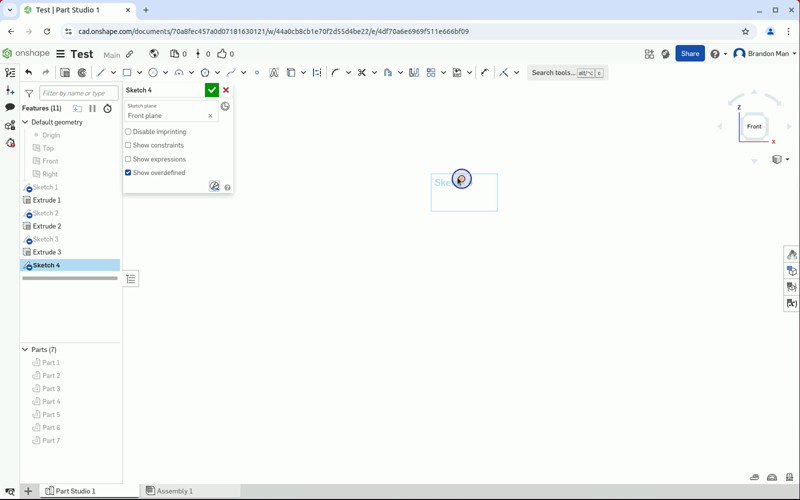
scroll(6)
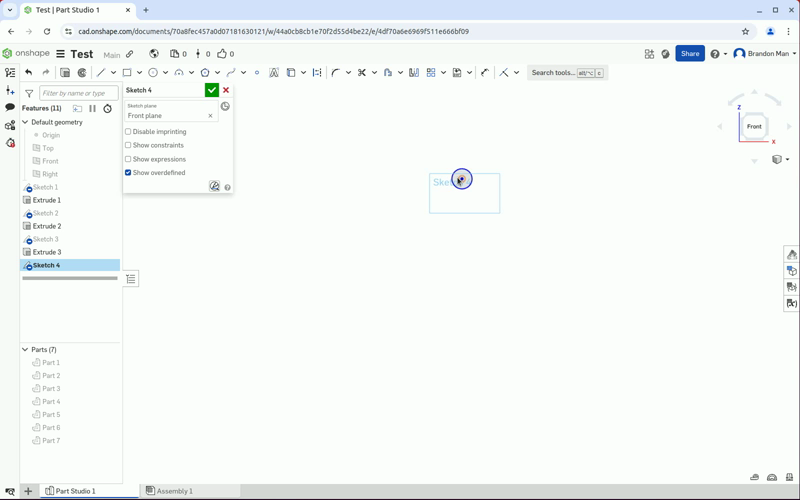
scroll(6)
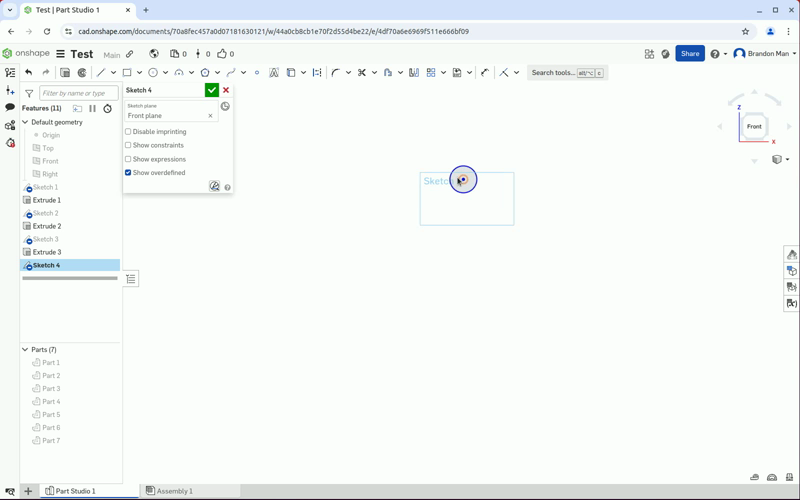
scroll(6)
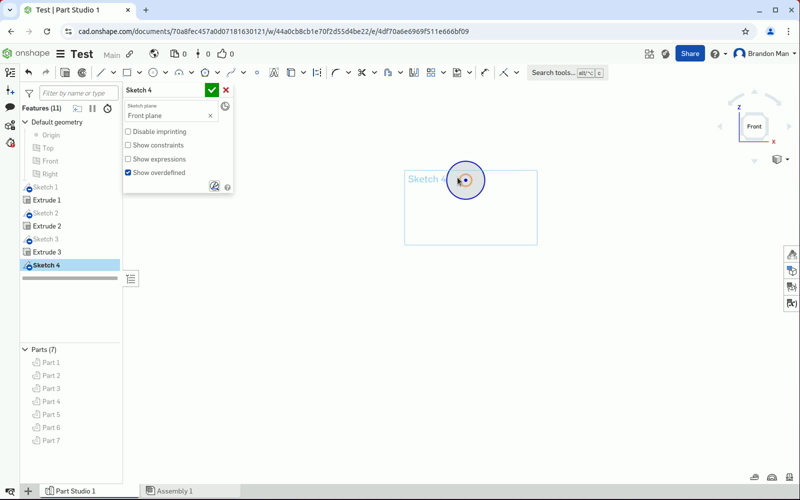
scroll(6)
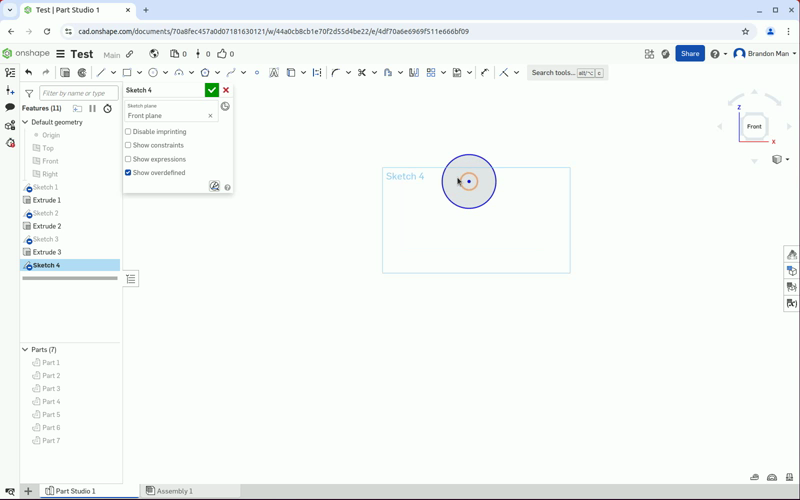
scroll(6)
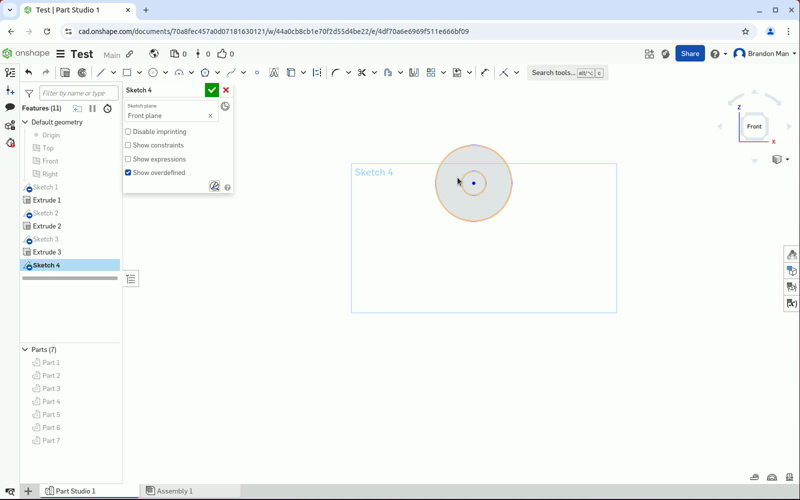
scroll(6)
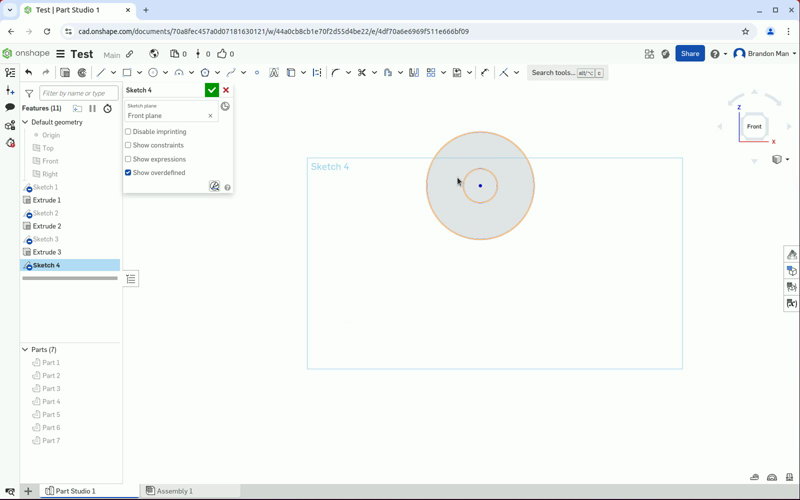
scroll(6)
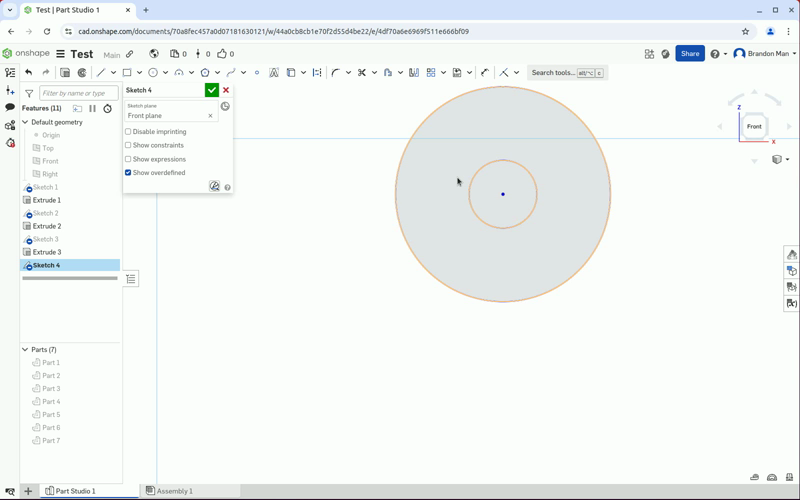
click(457, 177)
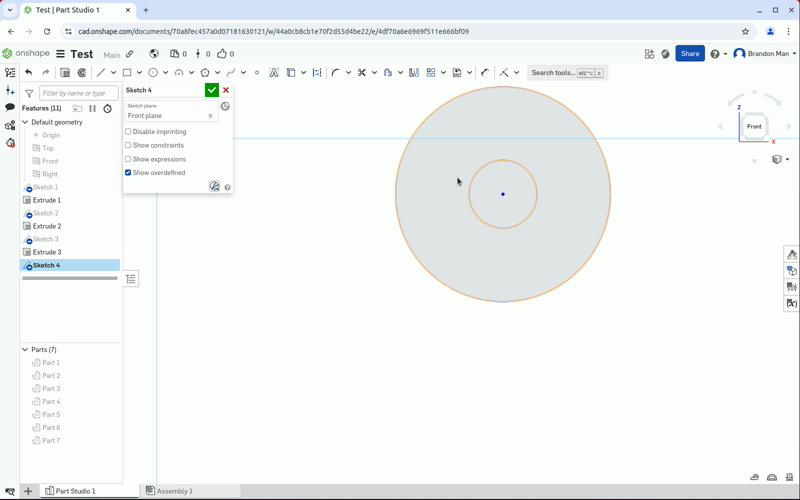
scroll(-6)
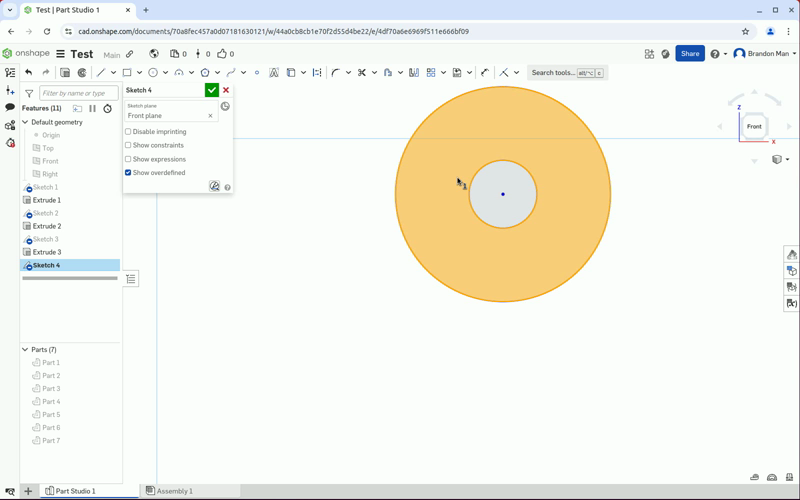
scroll(-6)
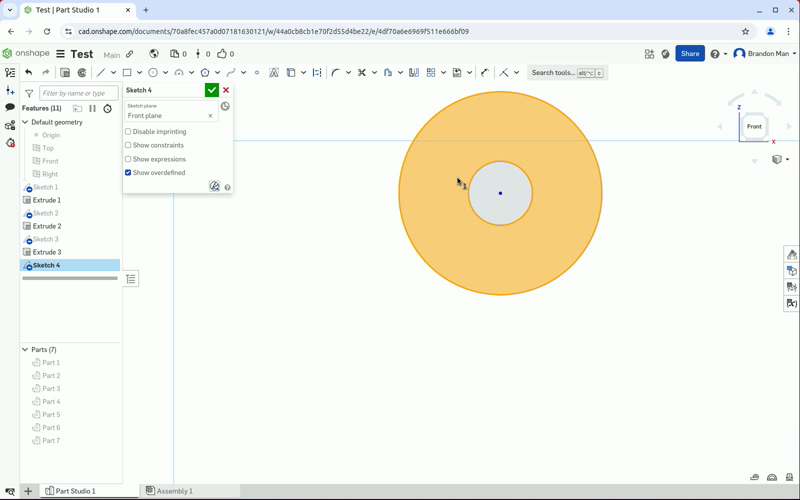
scroll(-6)
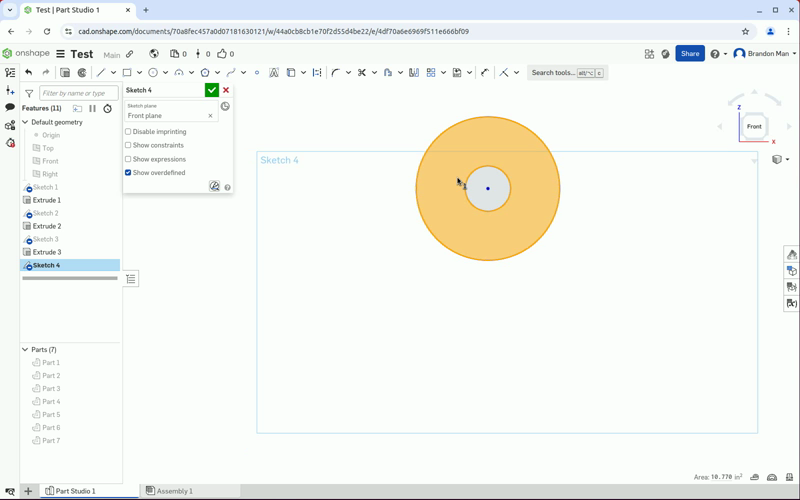
scroll(-6)
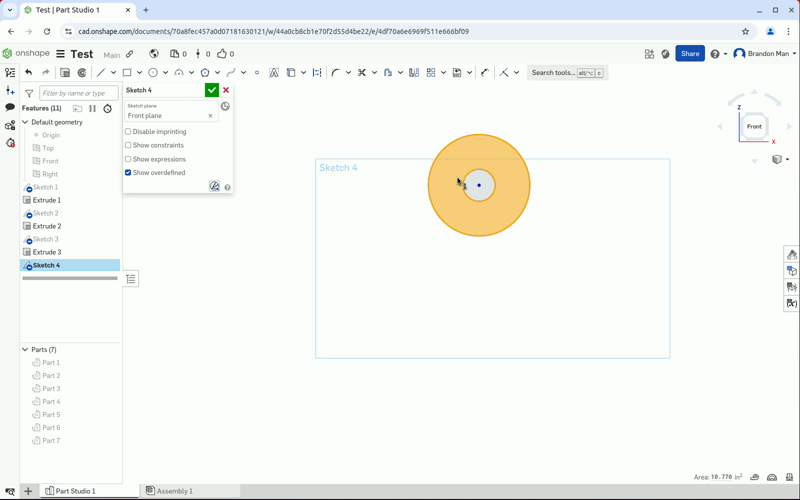
scroll(-6)
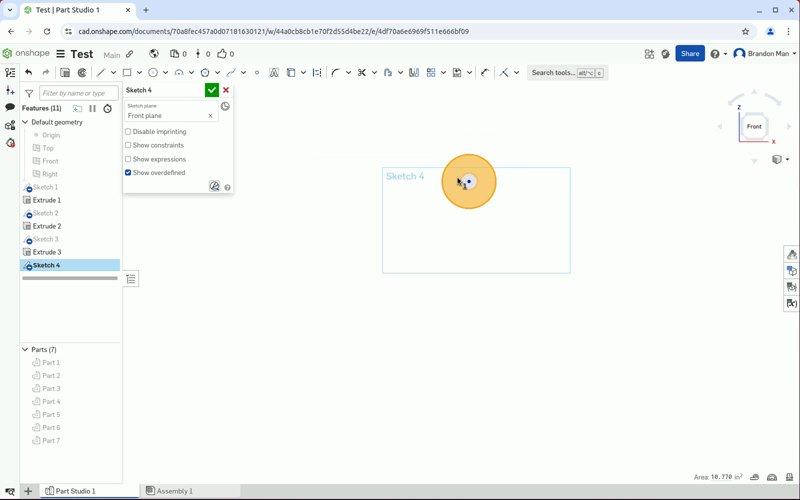
scroll(-6)
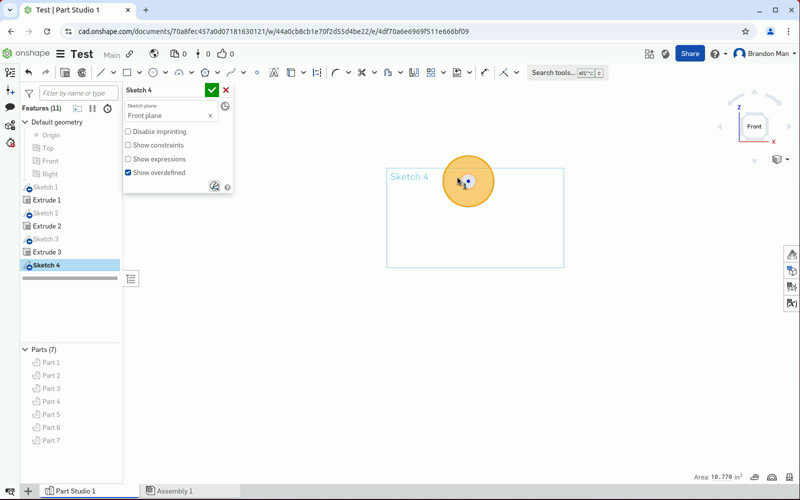
scroll(-6)
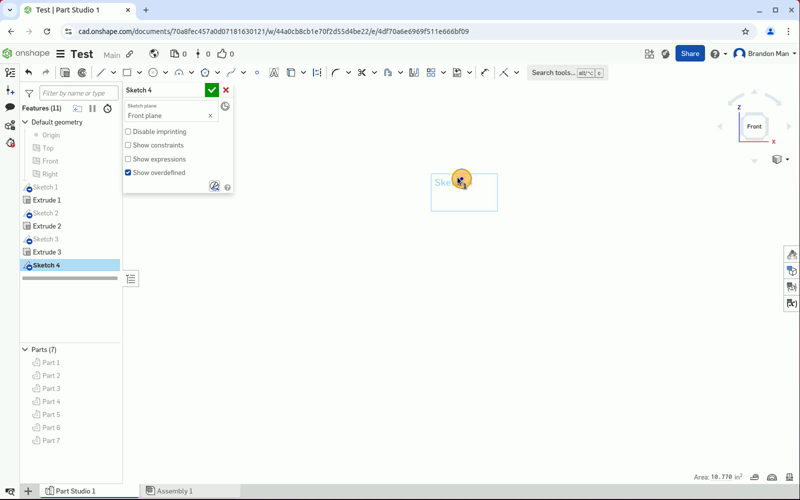
mouse_move(73, 352)
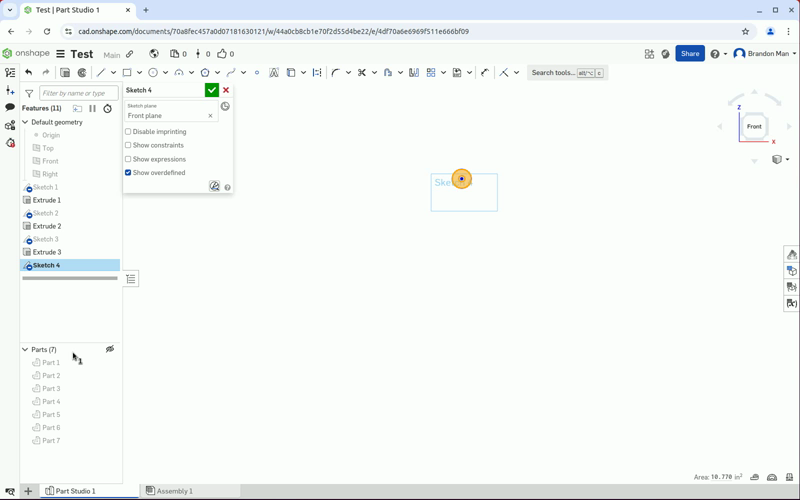
key(shift+y)
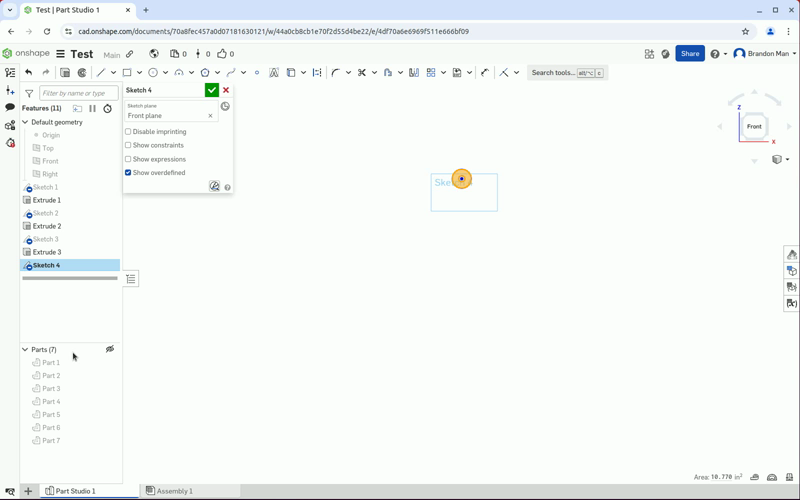
key(shift+e)
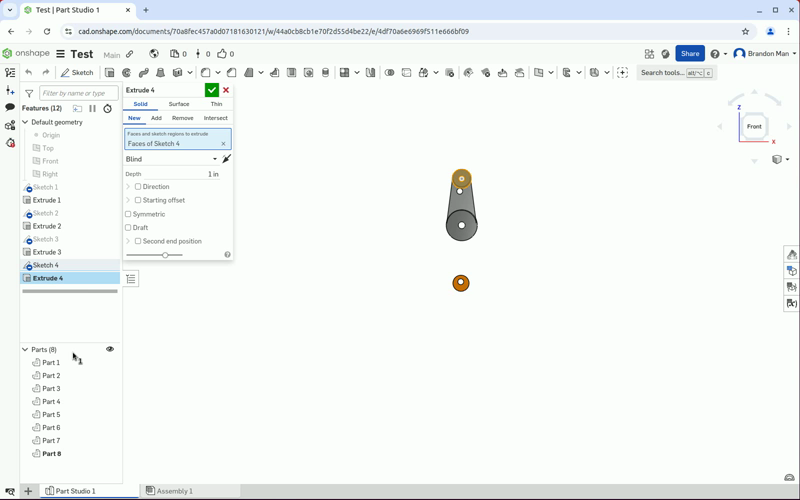
mouse_move(143, 106)
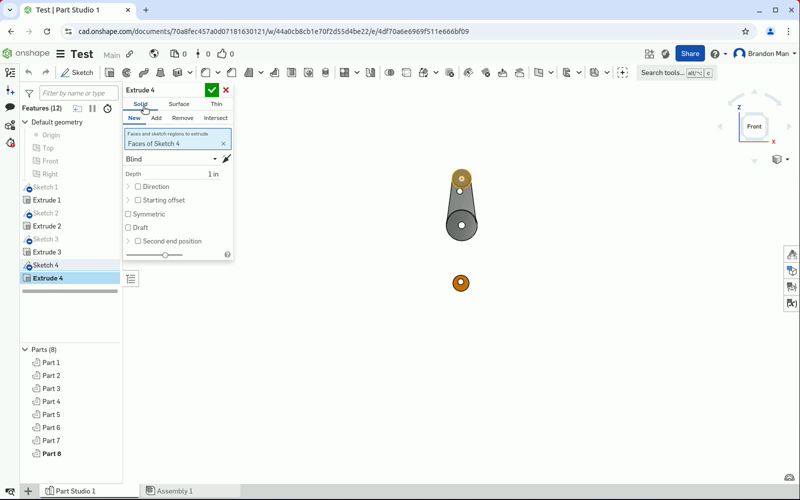
click(143, 106)
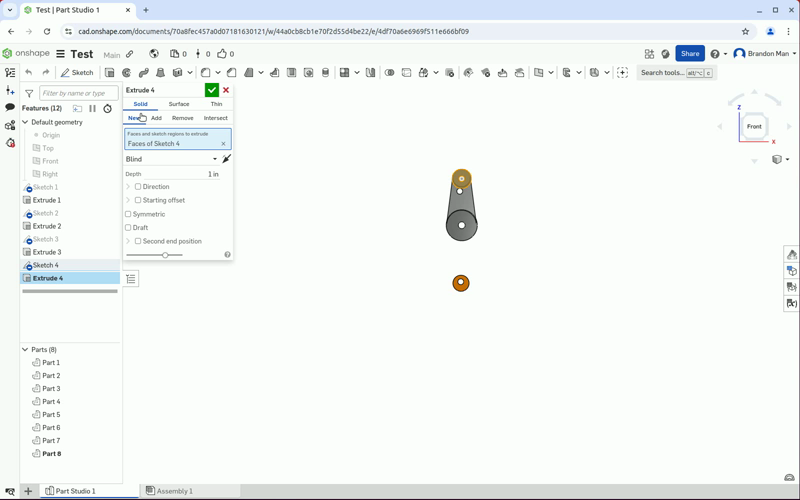
mouse_move(137, 120)
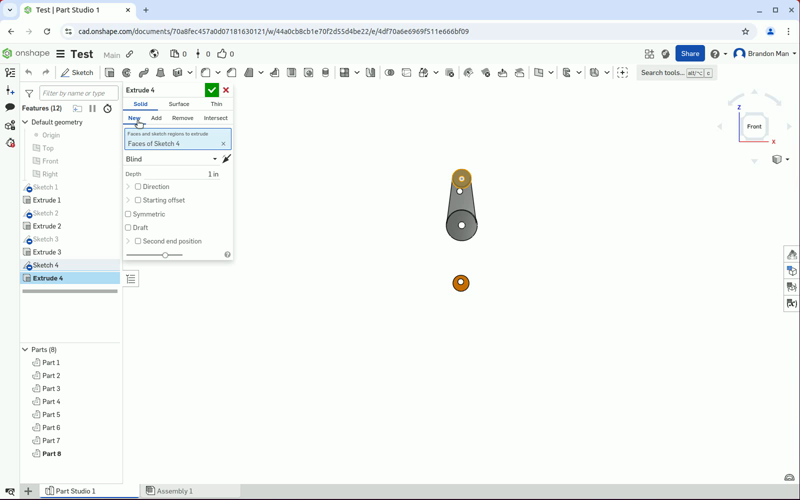
click(137, 120)
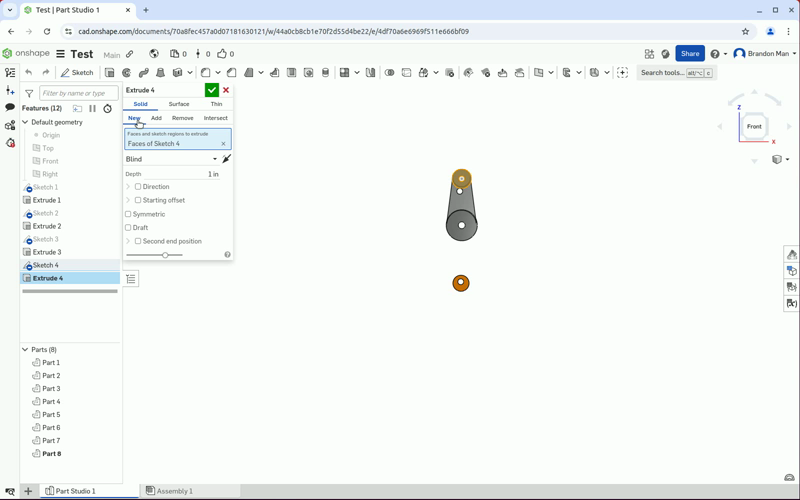
key(tab, 4)
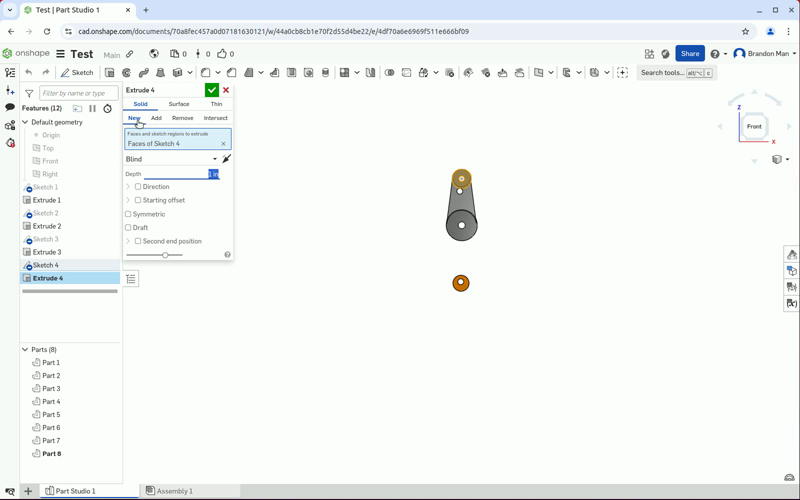
text(0.481)
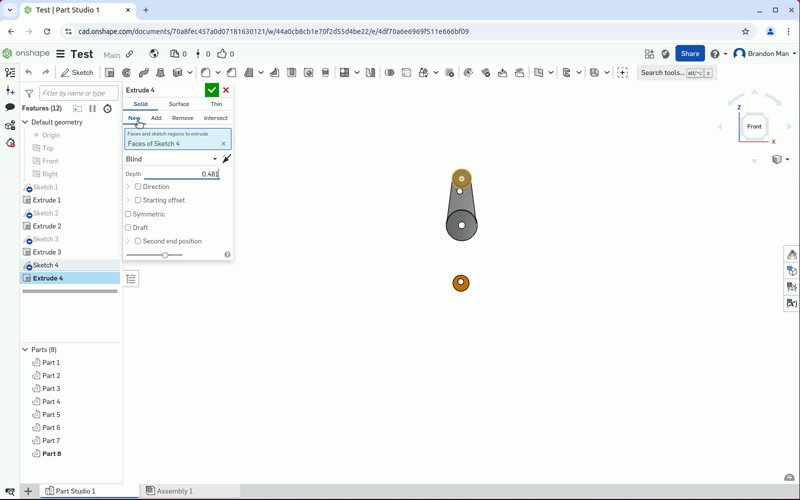
key(enter)
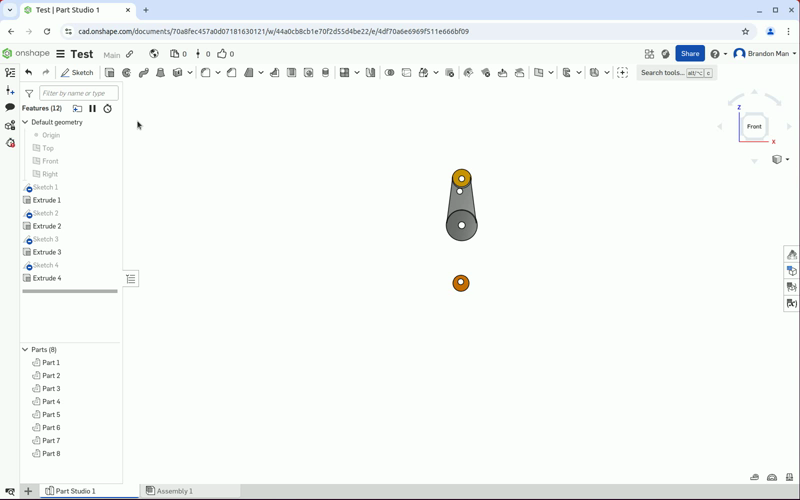
key(shift+h)
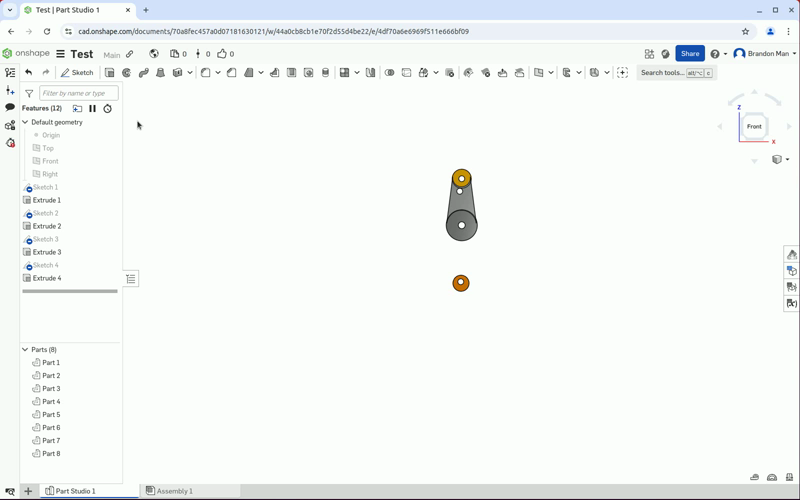
key(shift+h)
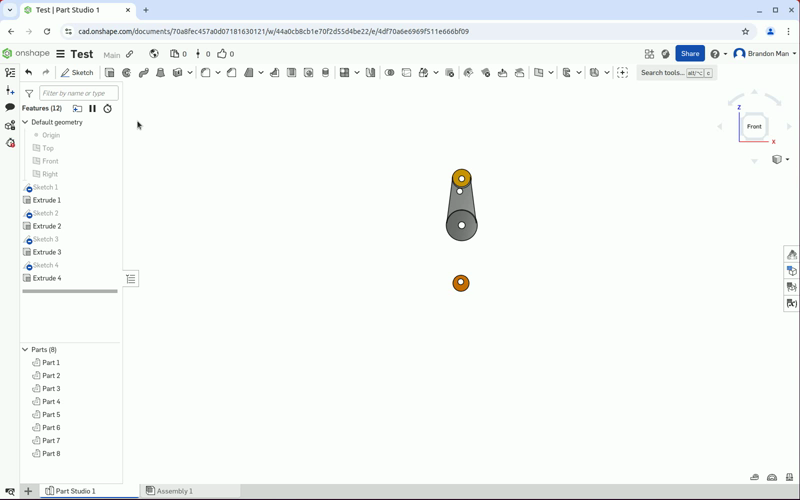
mouse_move(73, 189)
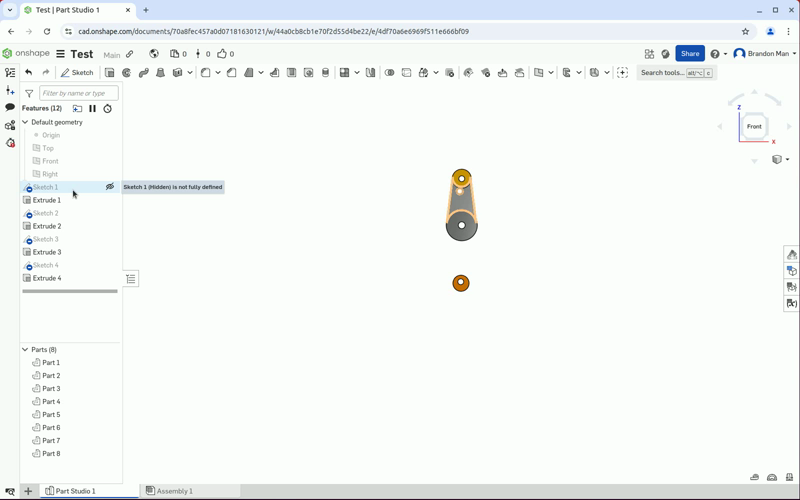
click(73, 189)
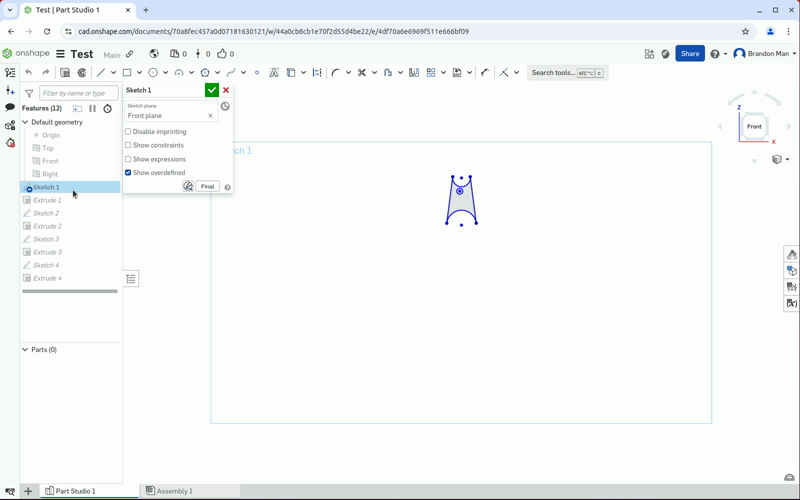
mouse_move(229, 92)
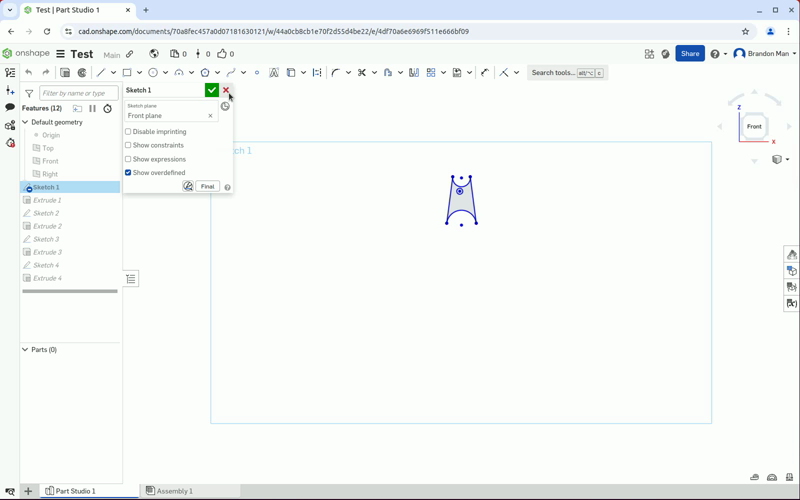
click(229, 92)
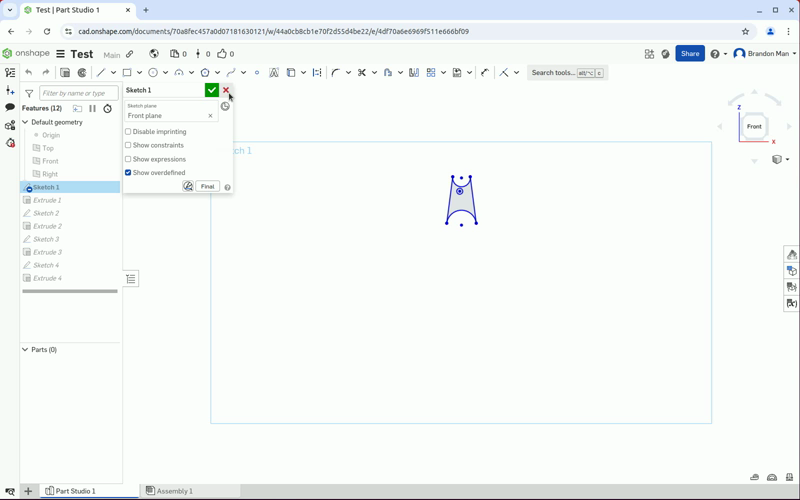
key(shift+s)
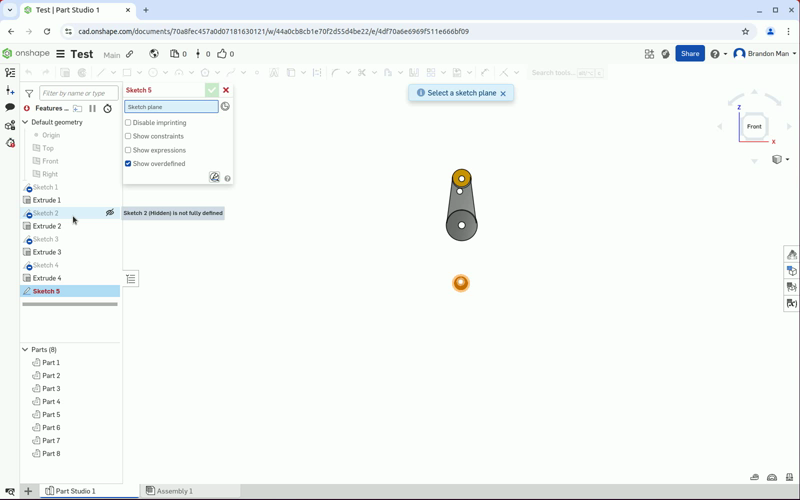
scroll(3)
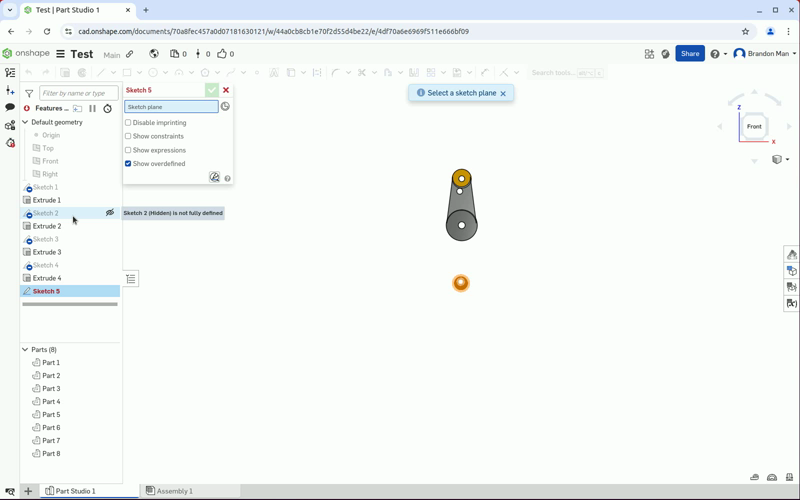
mouse_move(73, 163)
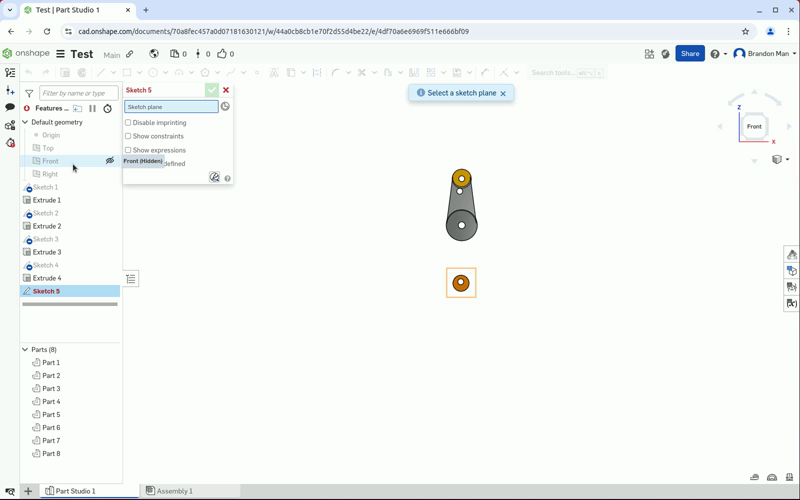
click(73, 163)
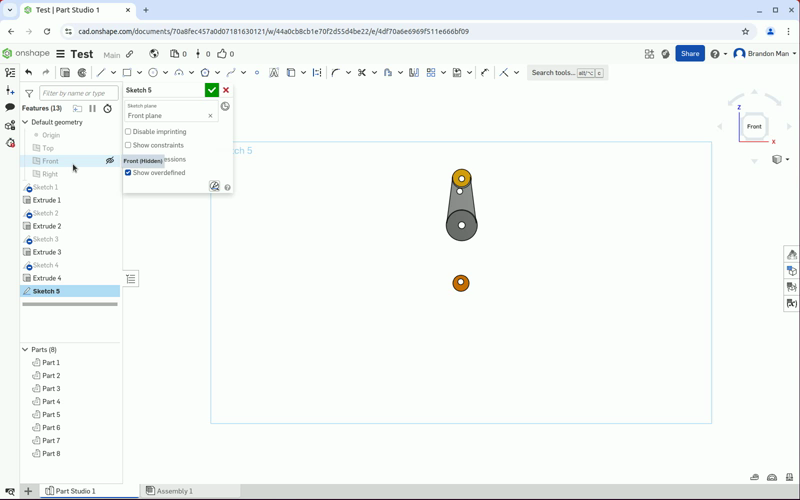
mouse_move(73, 352)
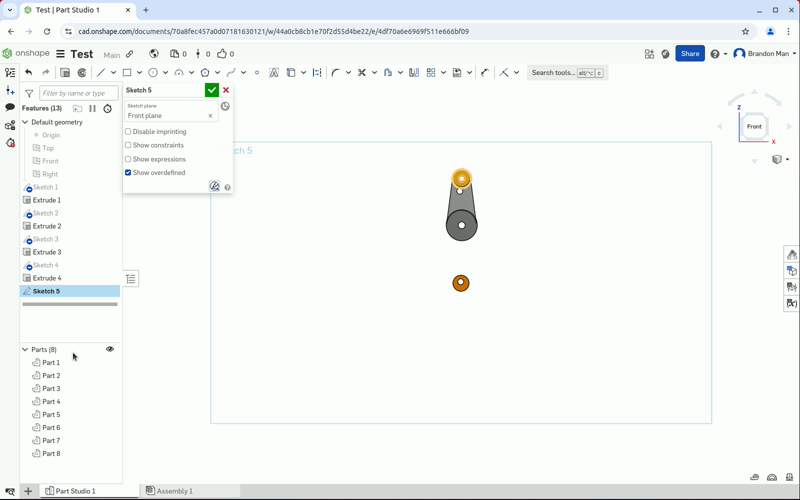
key(y)
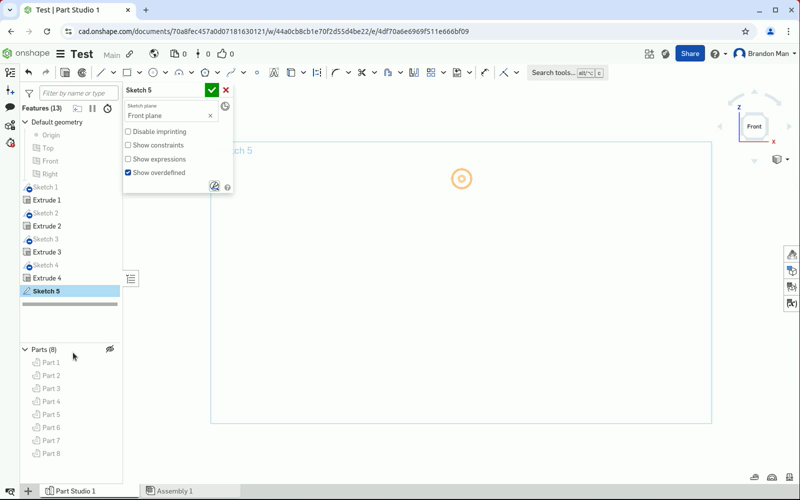
key(c)
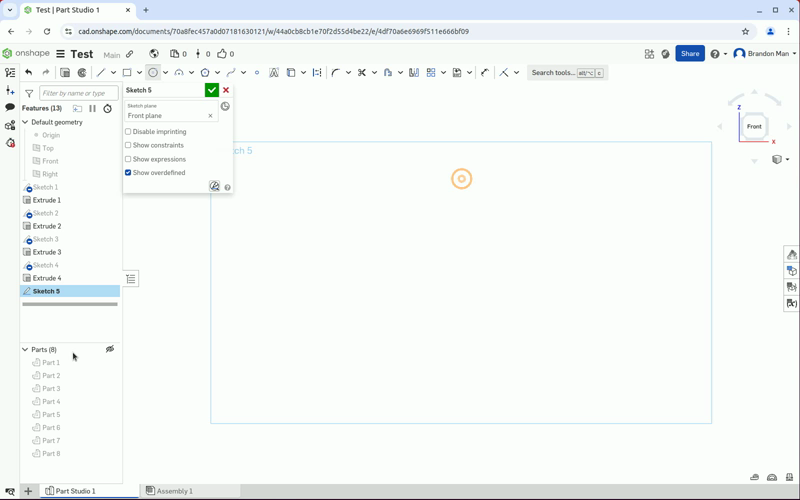
key_down(shift)
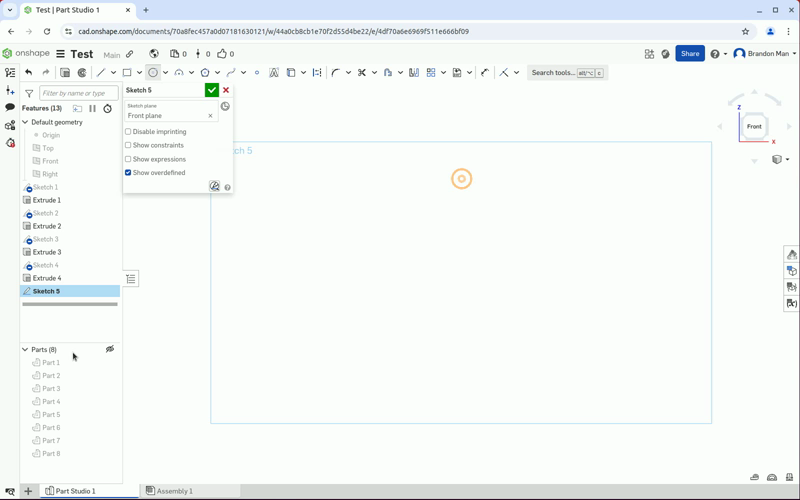
mouse_move(501, 282)
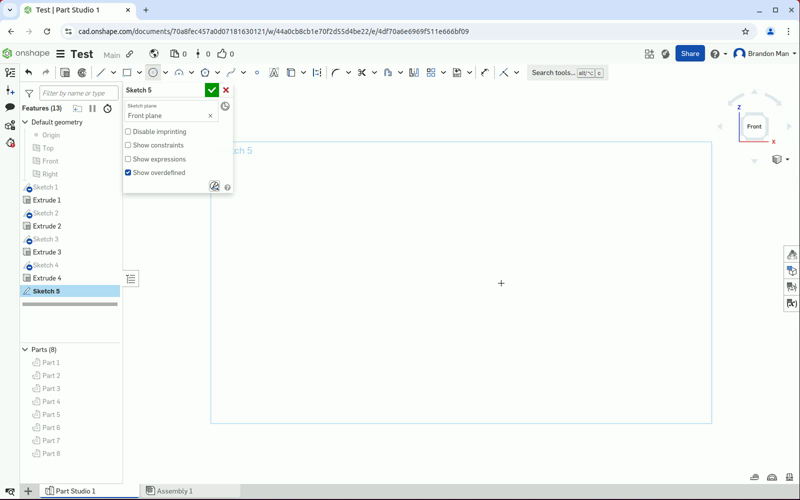
click(501, 282)
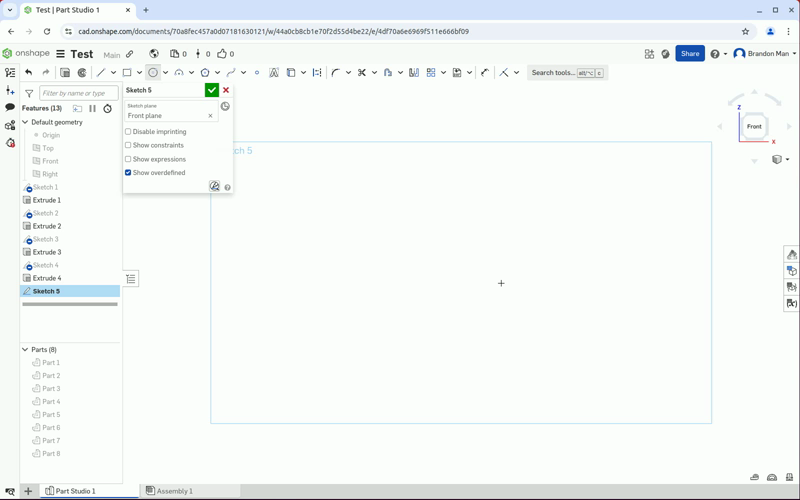
key_up(shift)
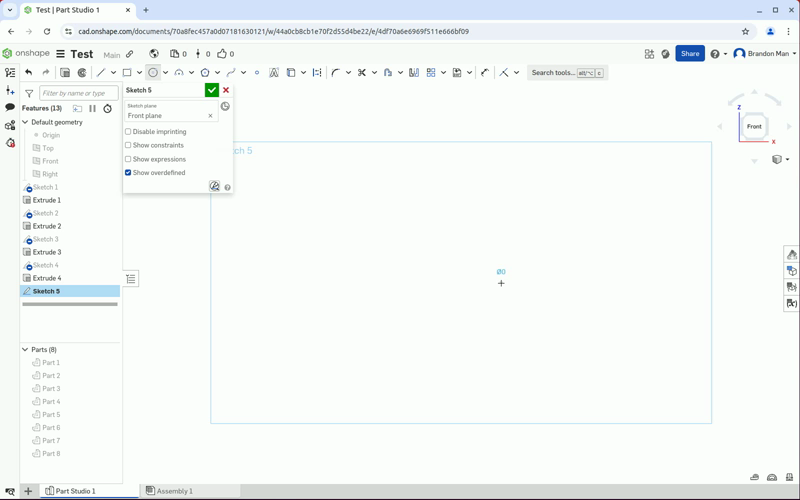
mouse_move(508, 282)
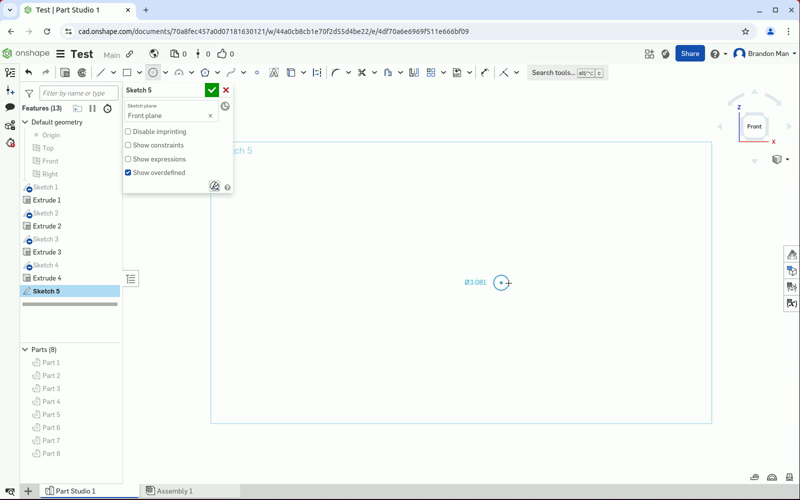
click(508, 282)
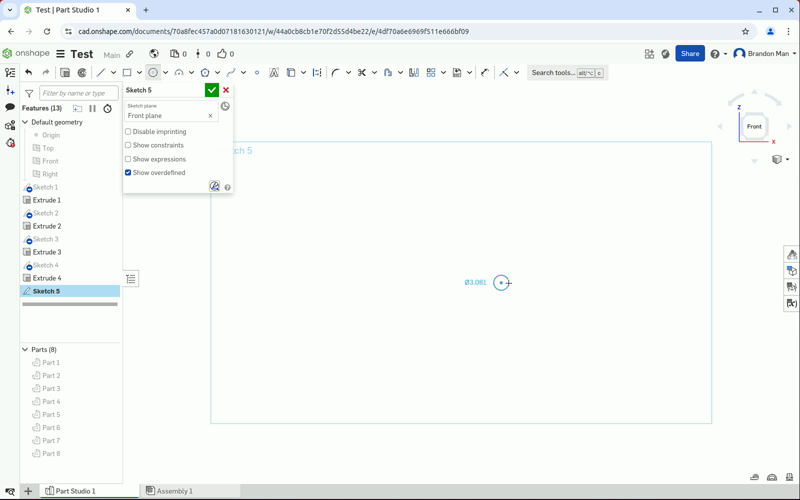
key(esc)
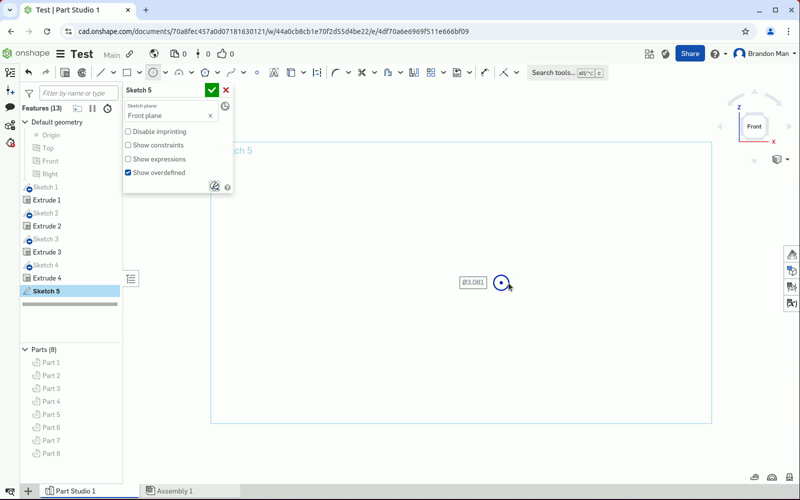
key(c)
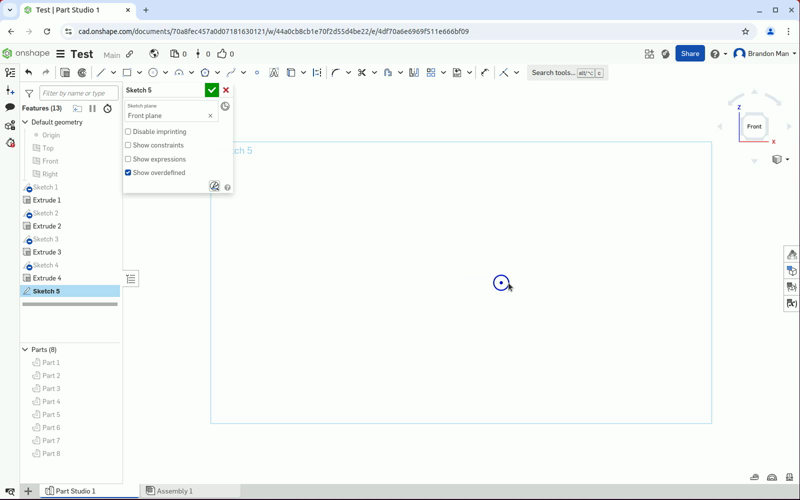
key_down(shift)
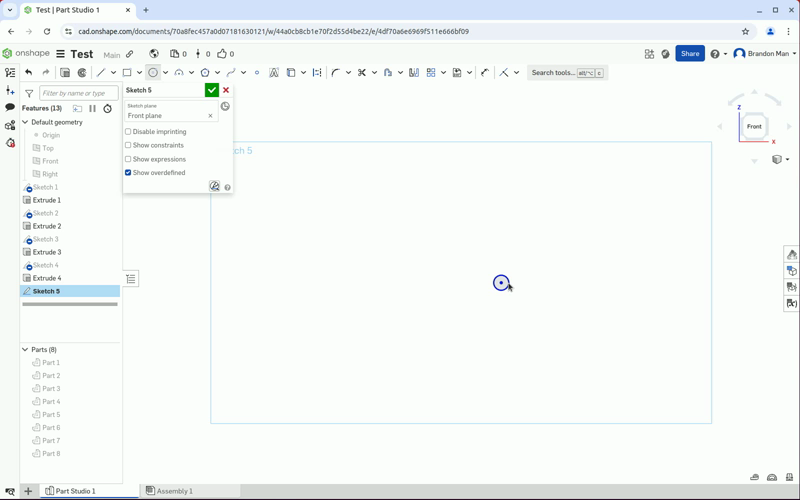
mouse_move(501, 282)
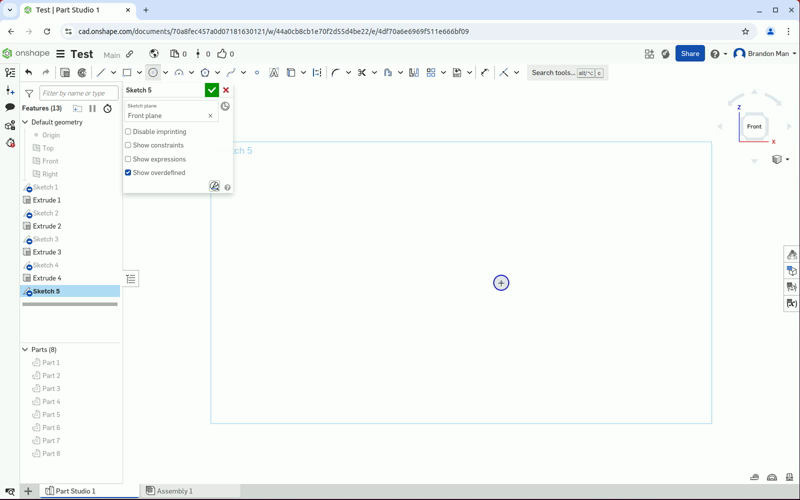
click(501, 282)
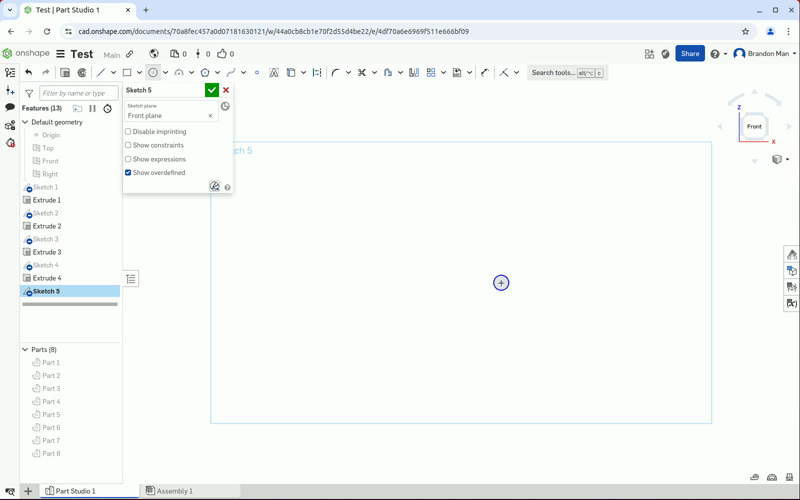
key_up(shift)
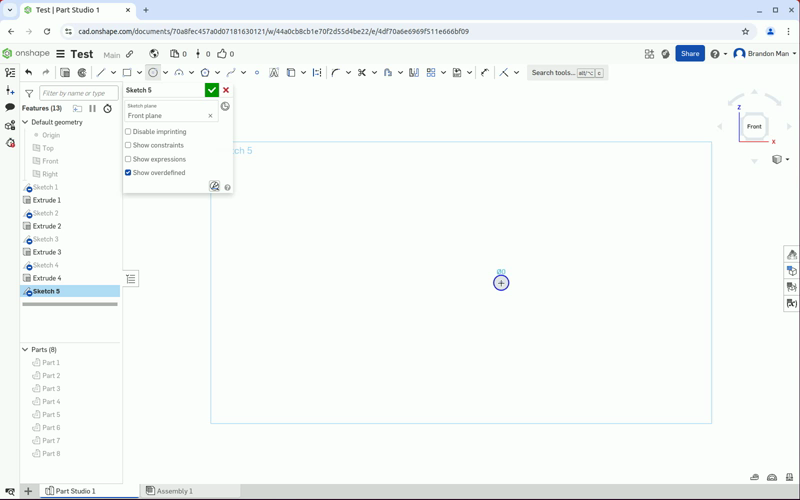
mouse_move(504, 282)
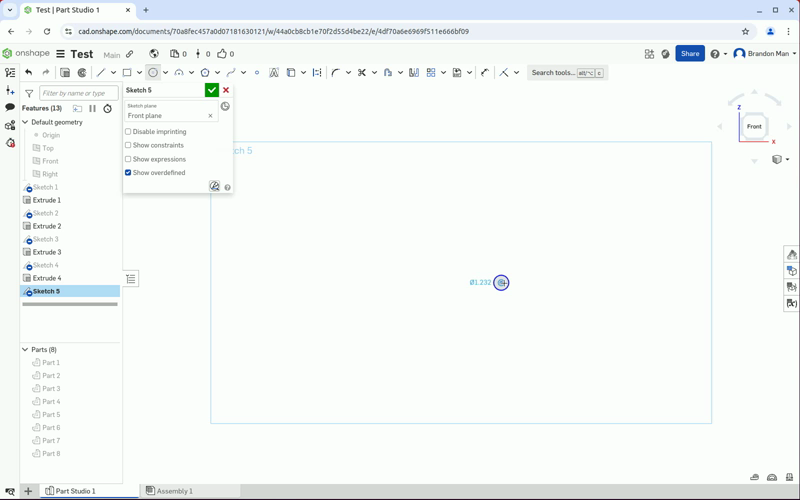
scroll(6)
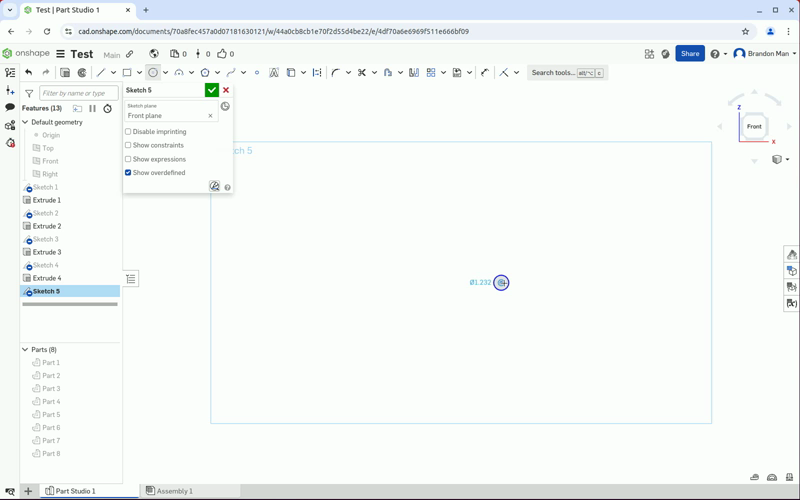
scroll(6)
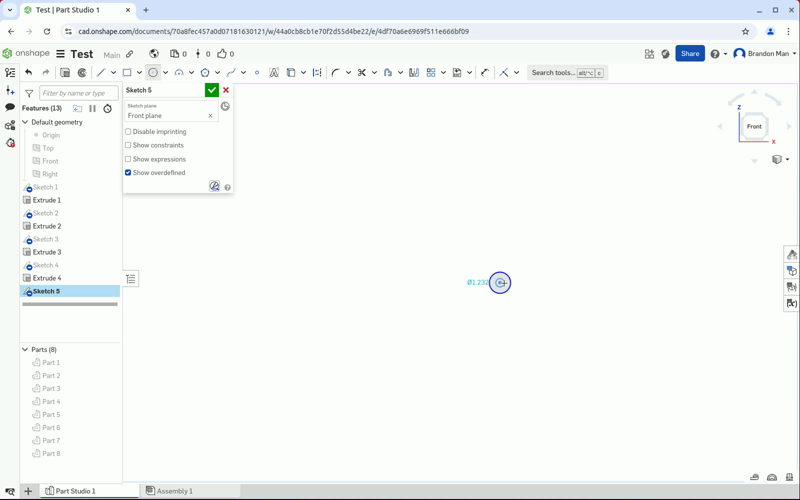
scroll(6)
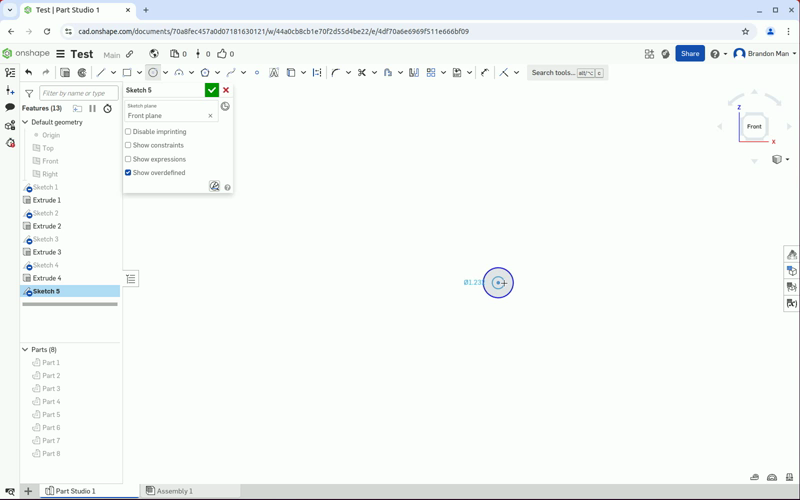
scroll(6)
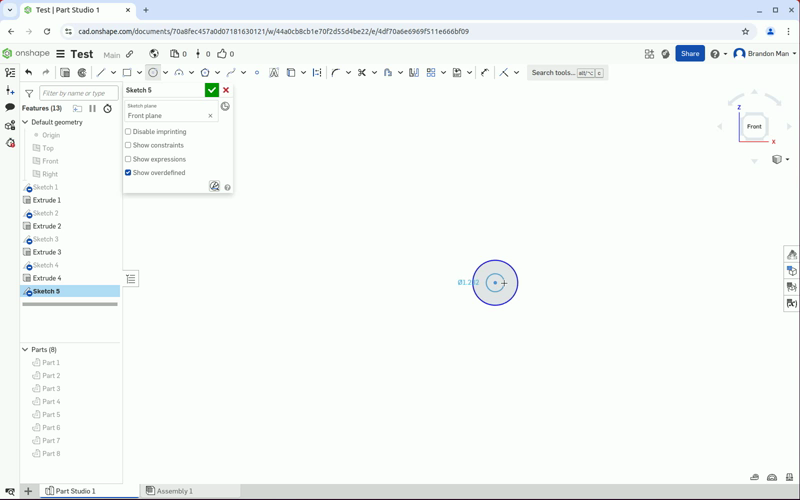
scroll(6)
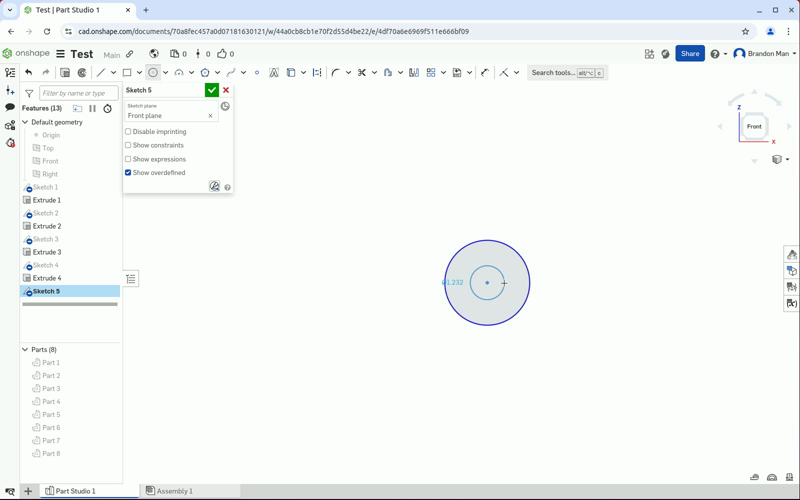
scroll(6)
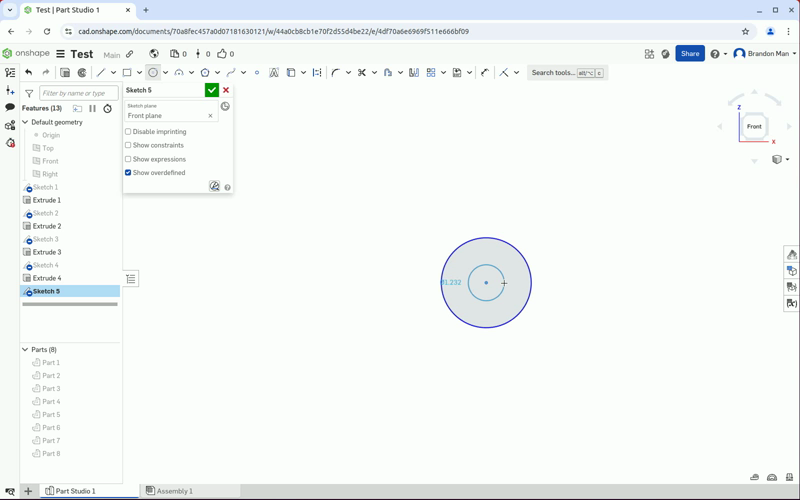
scroll(6)
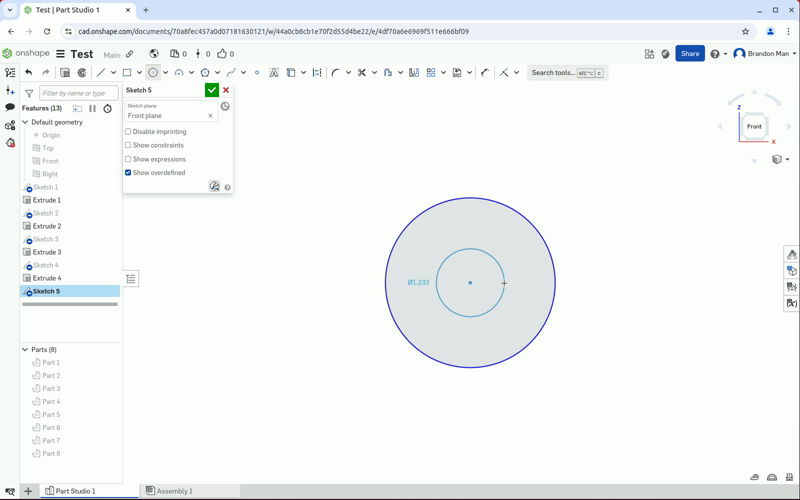
click(504, 282)
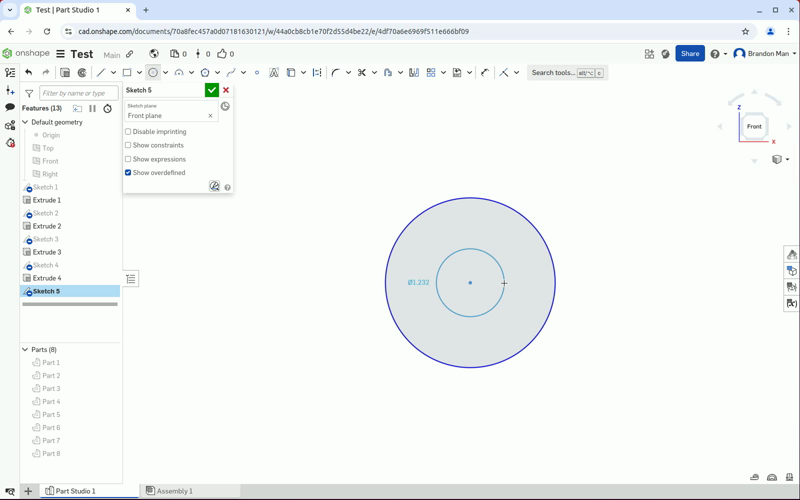
scroll(-6)
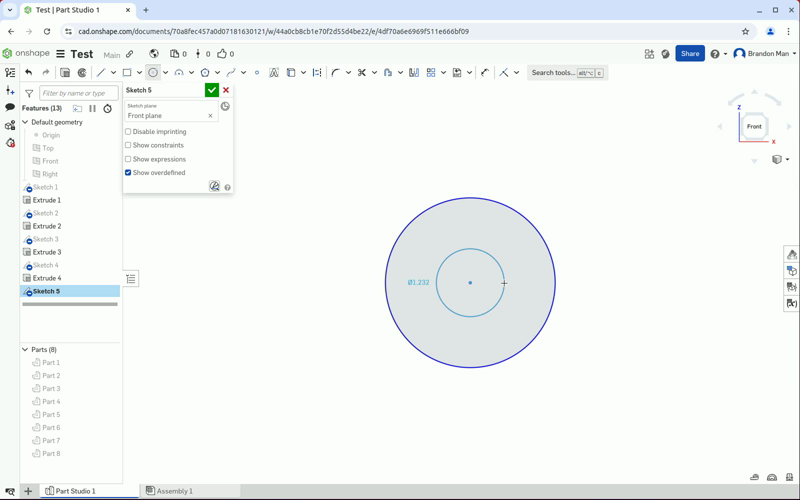
scroll(-6)
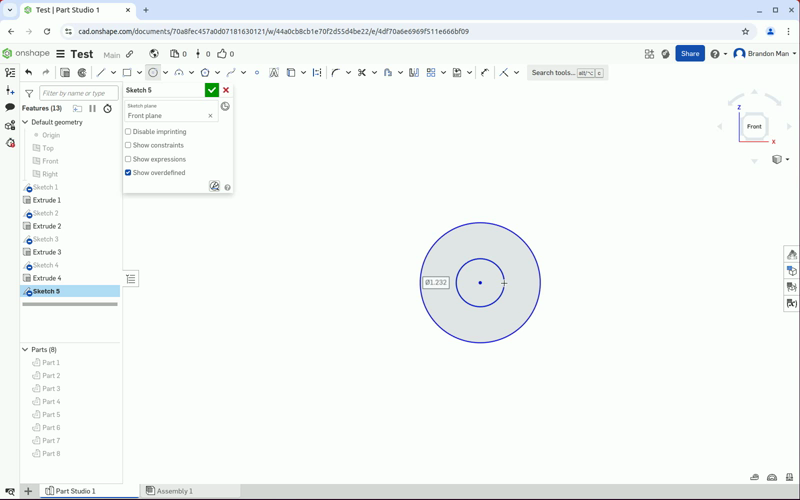
scroll(-6)
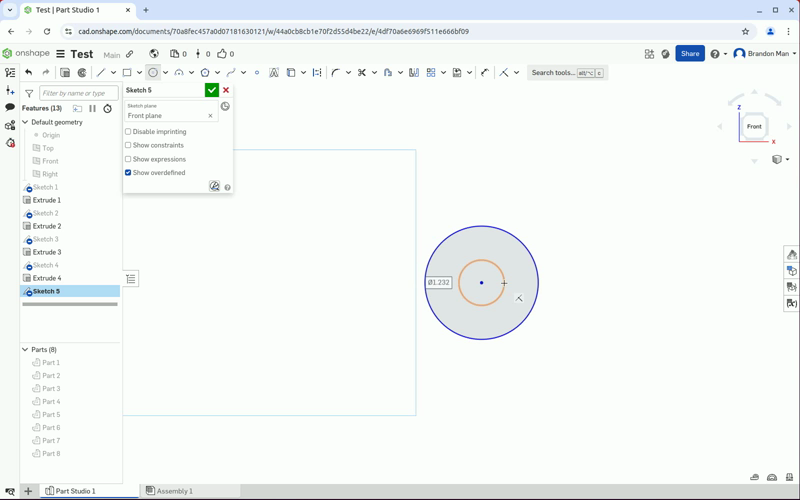
scroll(-6)
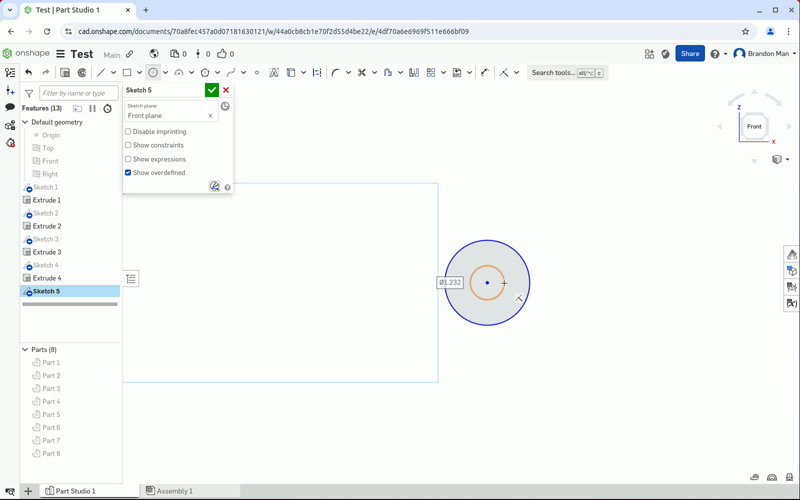
scroll(-6)
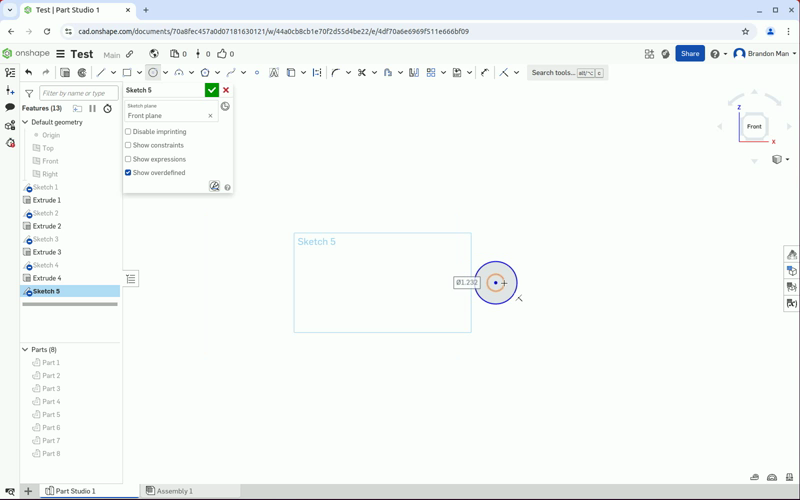
scroll(-6)
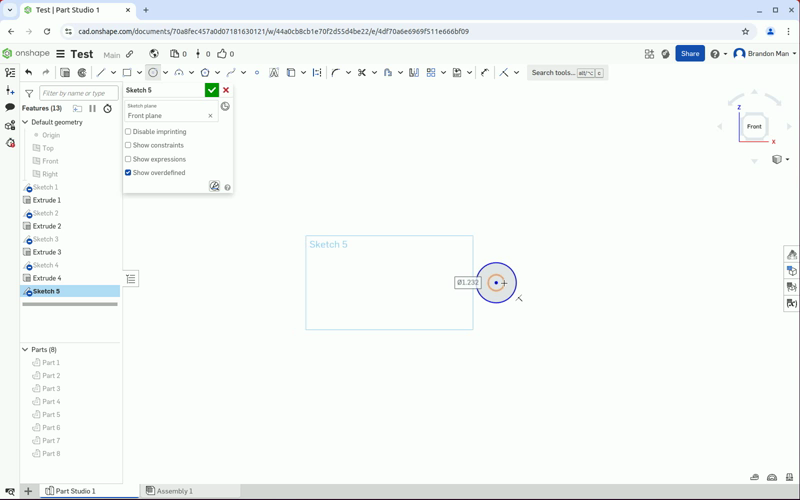
scroll(-6)
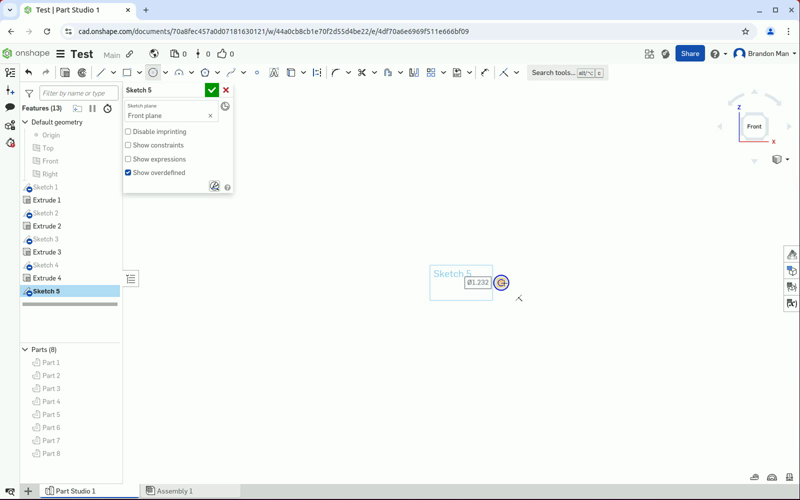
key(esc)
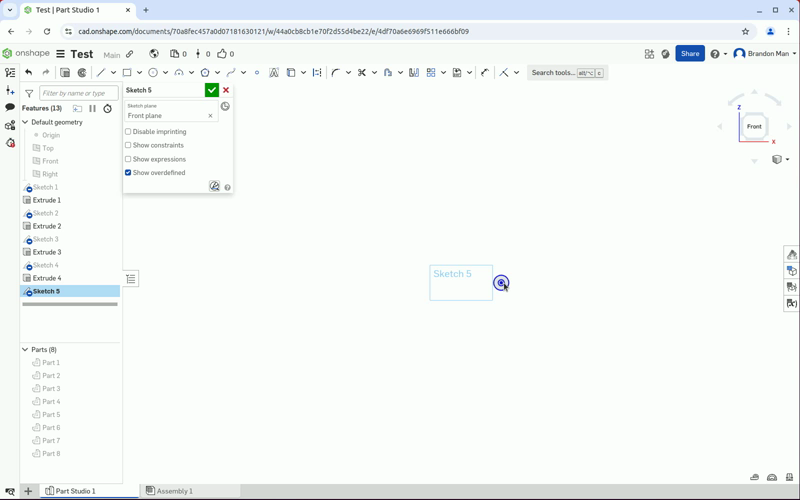
mouse_move(495, 285)
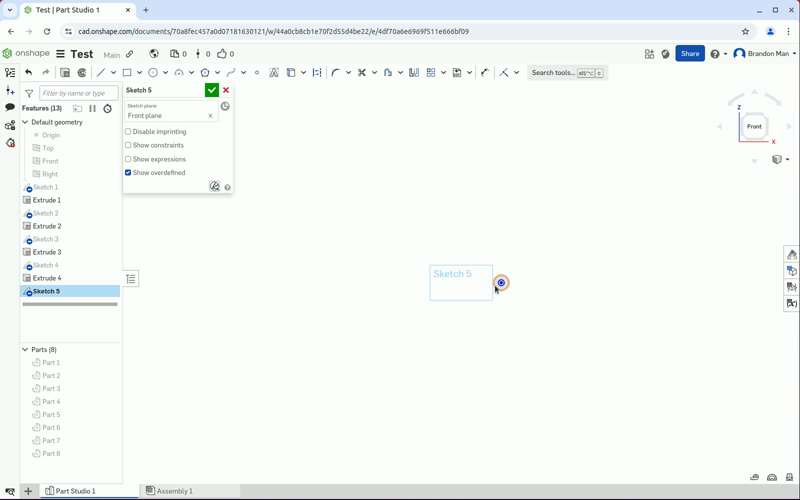
scroll(6)
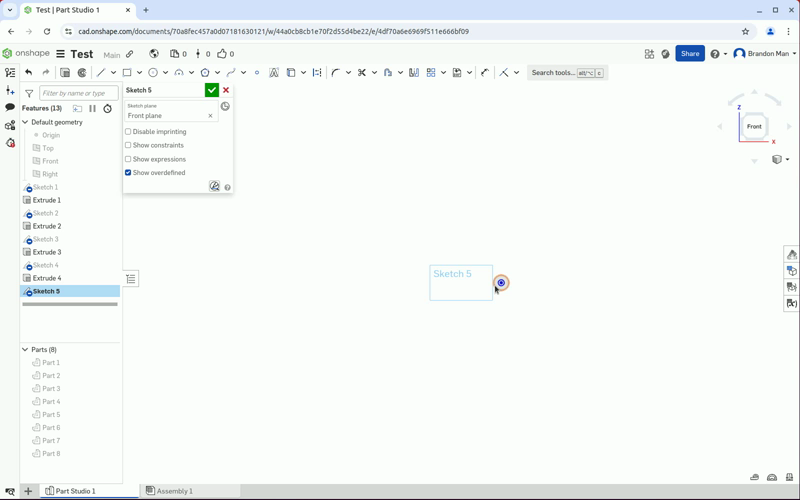
scroll(6)
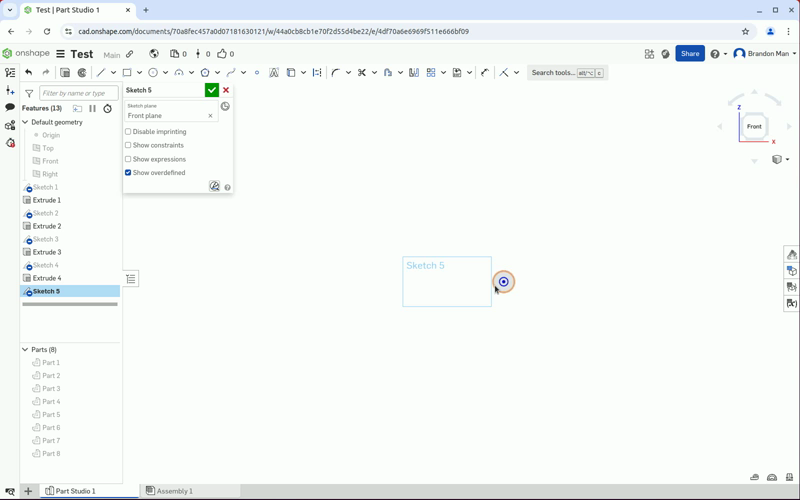
scroll(6)
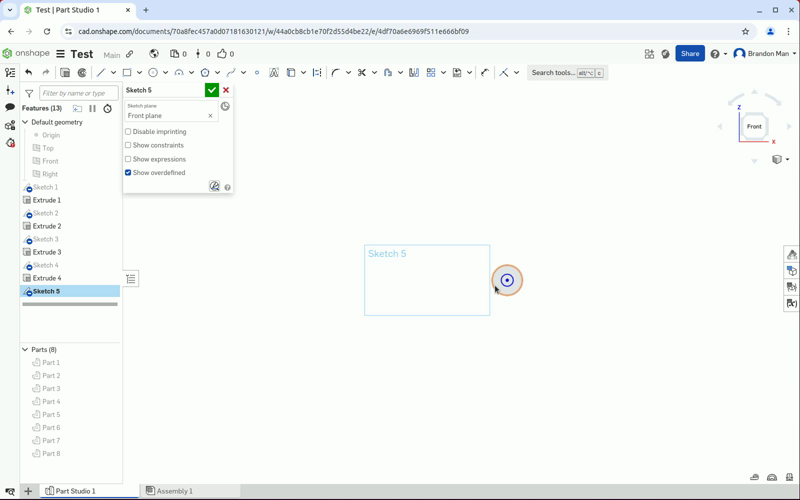
scroll(6)
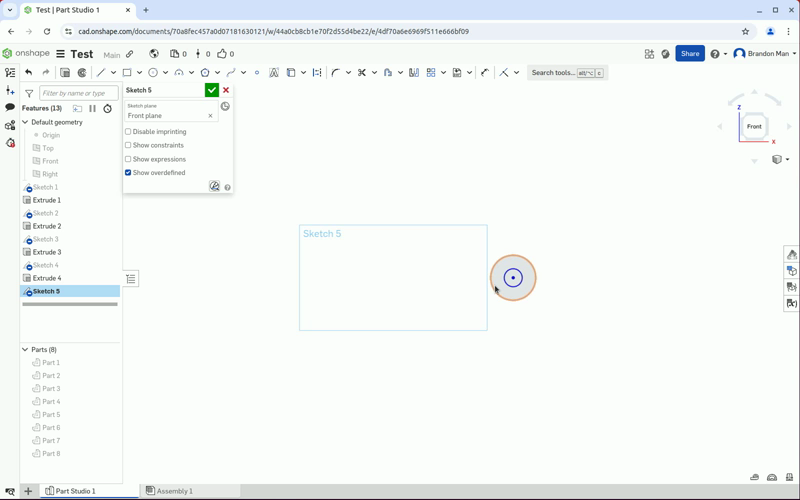
scroll(6)
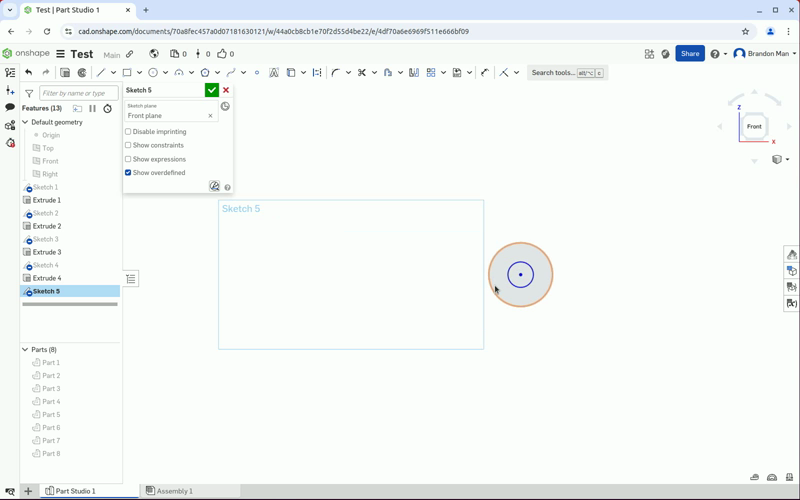
scroll(6)
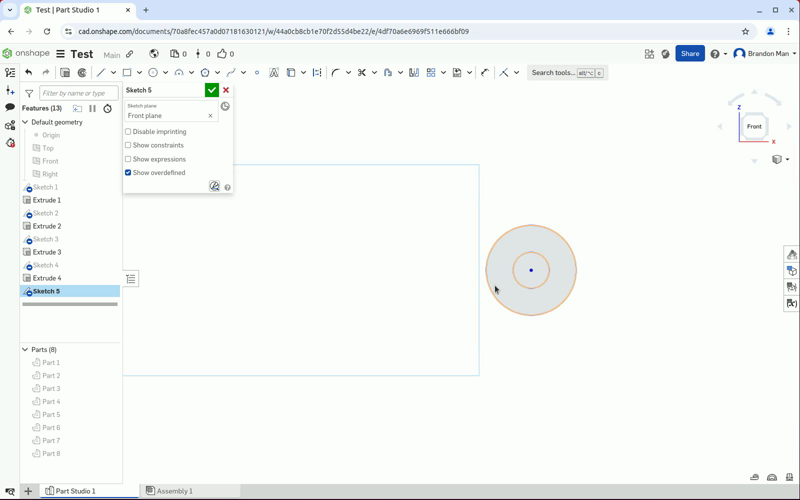
scroll(6)
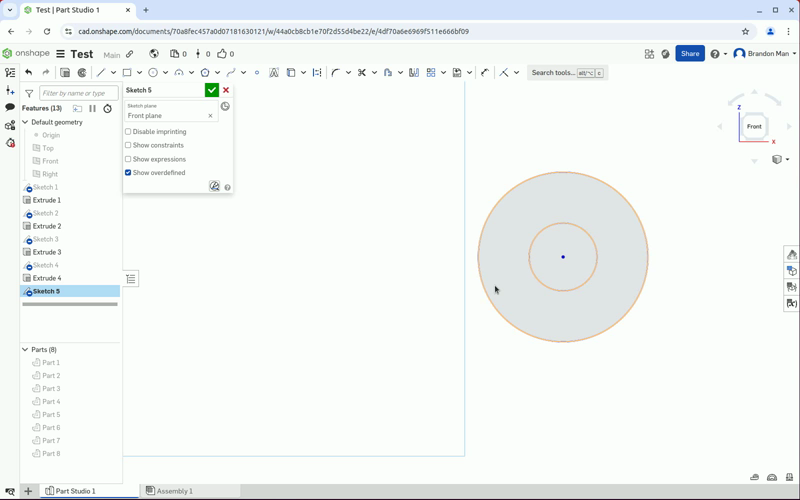
click(495, 285)
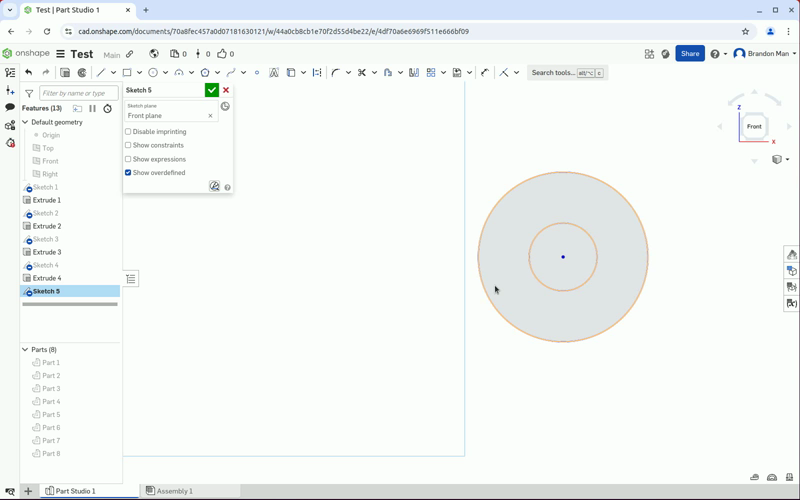
scroll(-6)
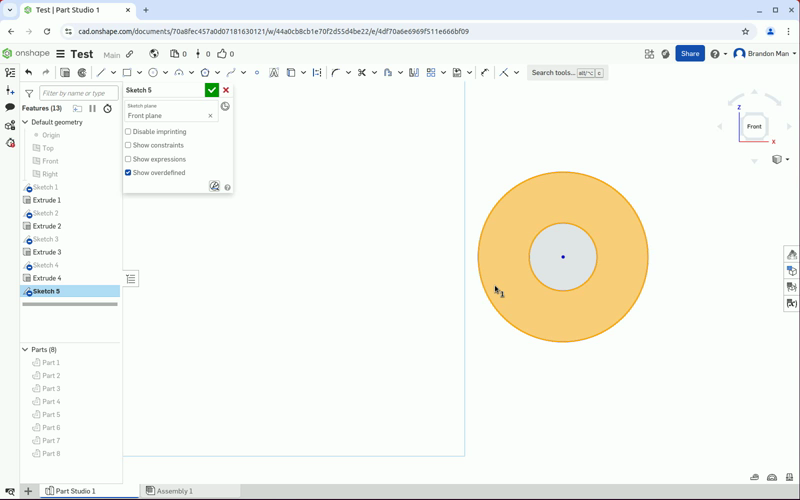
scroll(-6)
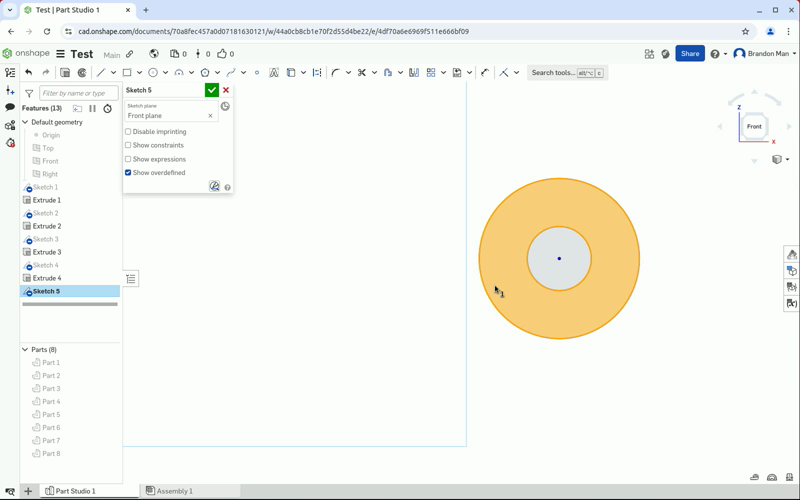
scroll(-6)
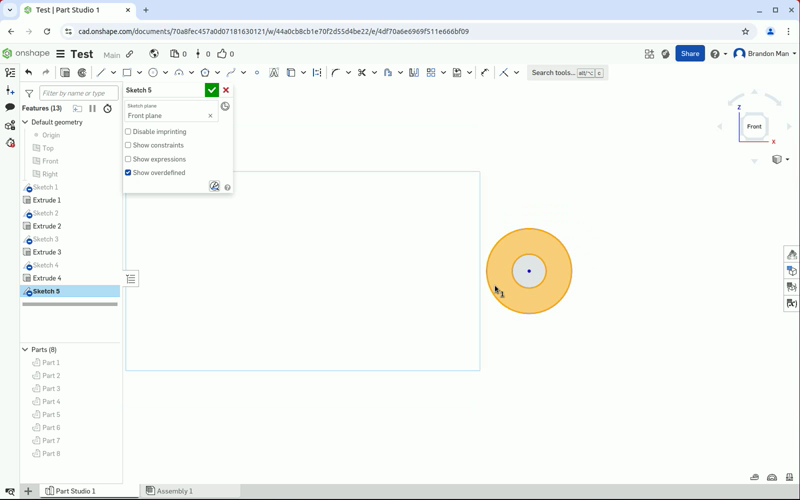
scroll(-6)
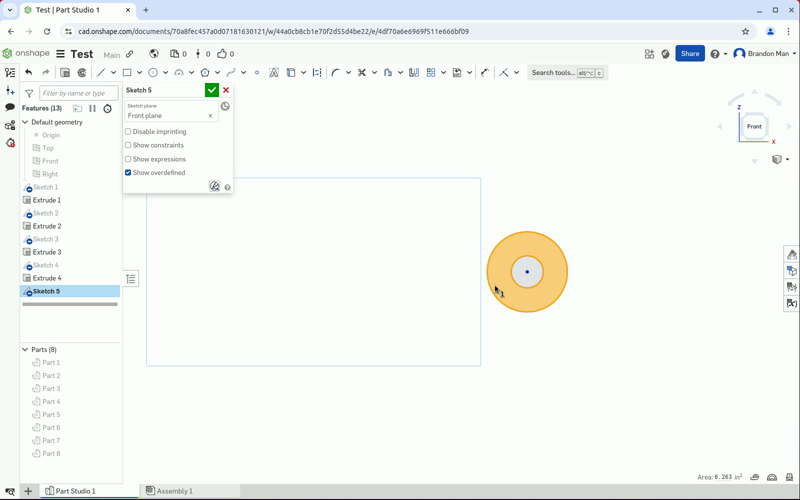
scroll(-6)
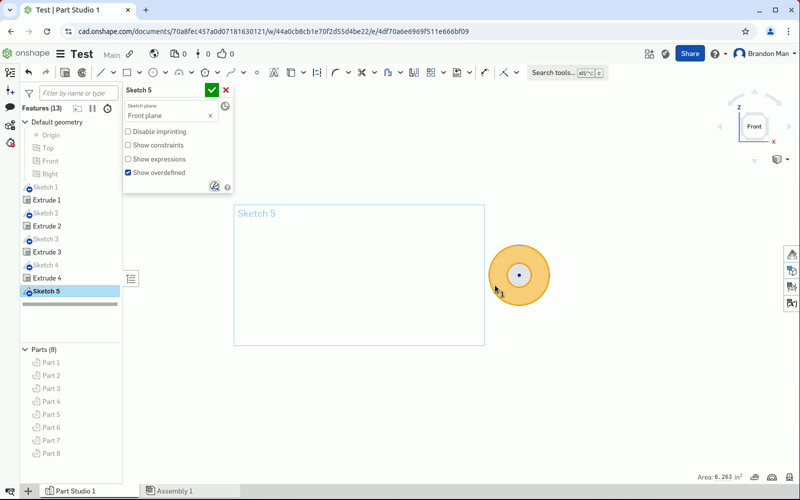
scroll(-6)
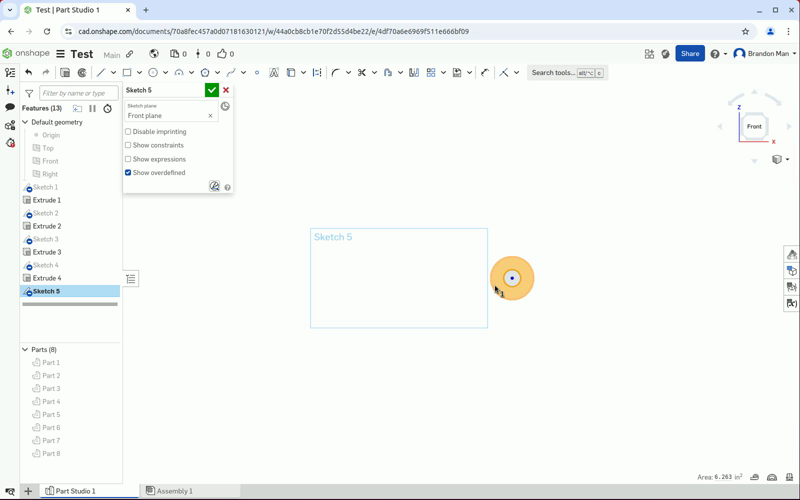
scroll(-6)
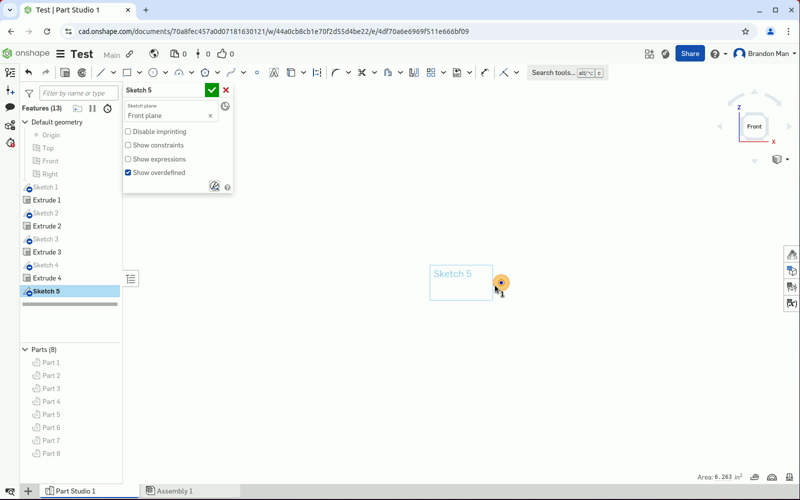
mouse_move(73, 352)
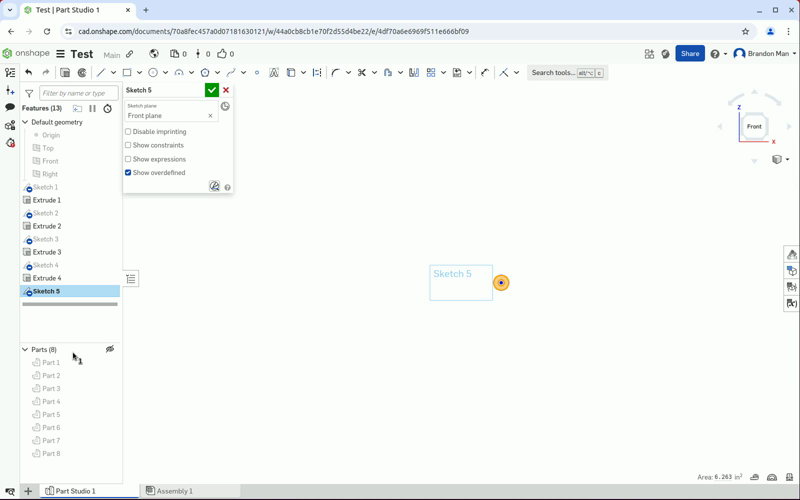
key(shift+y)
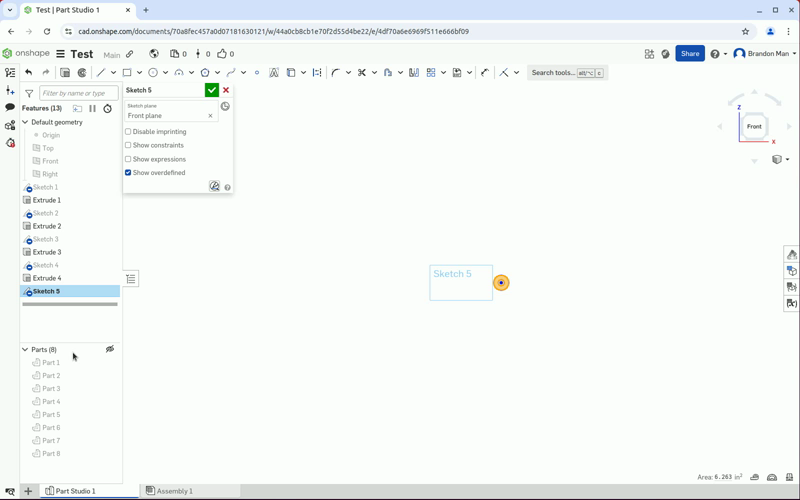
key(shift+e)
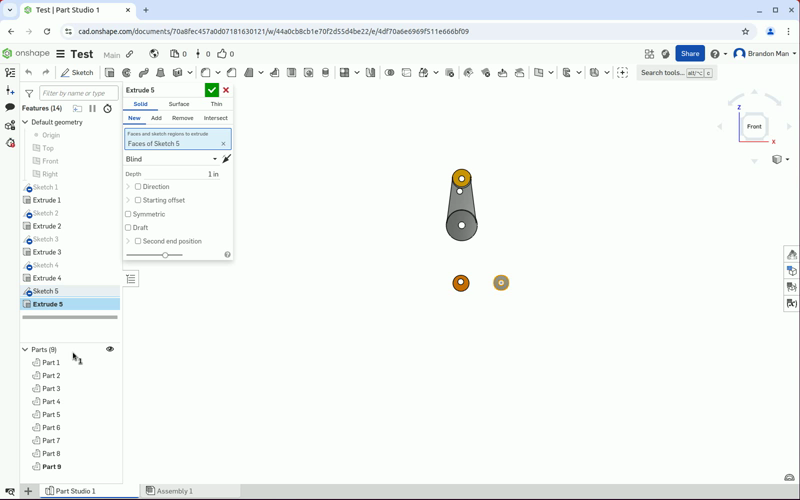
mouse_move(143, 106)
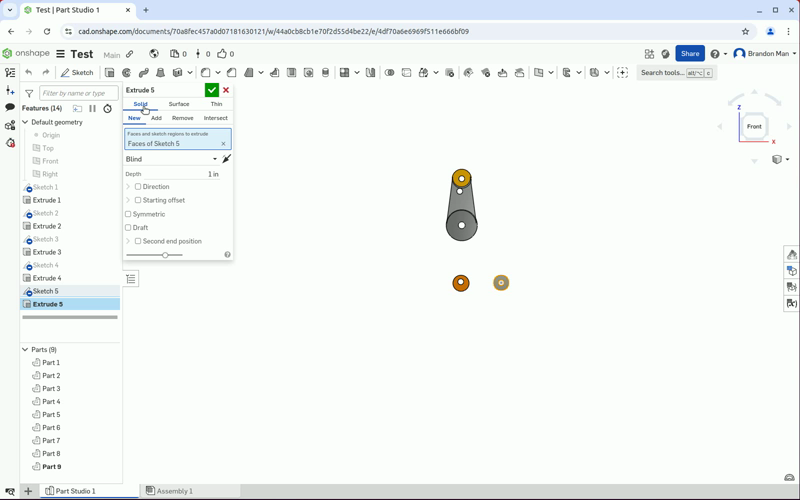
click(143, 106)
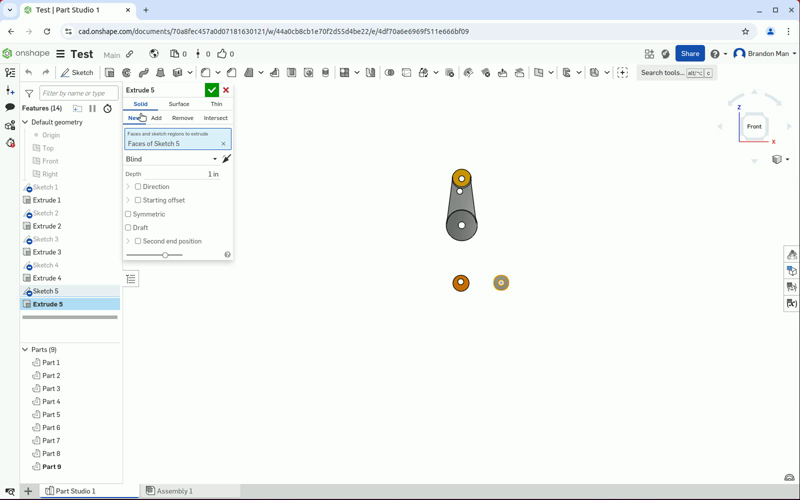
mouse_move(137, 120)
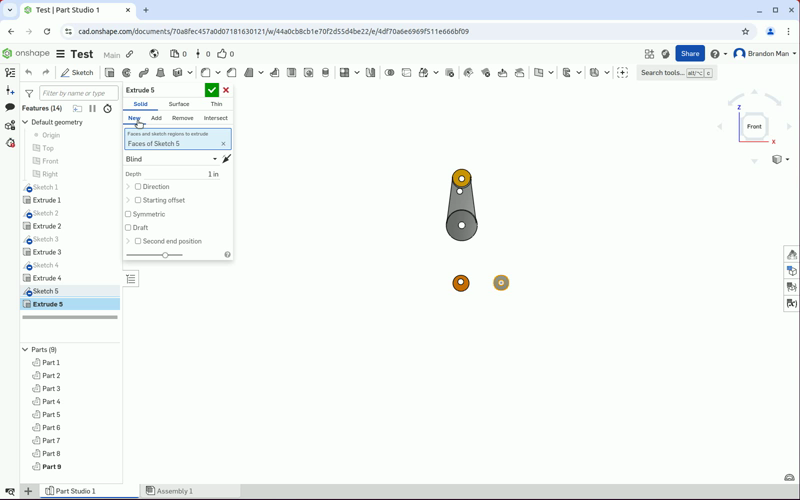
click(137, 120)
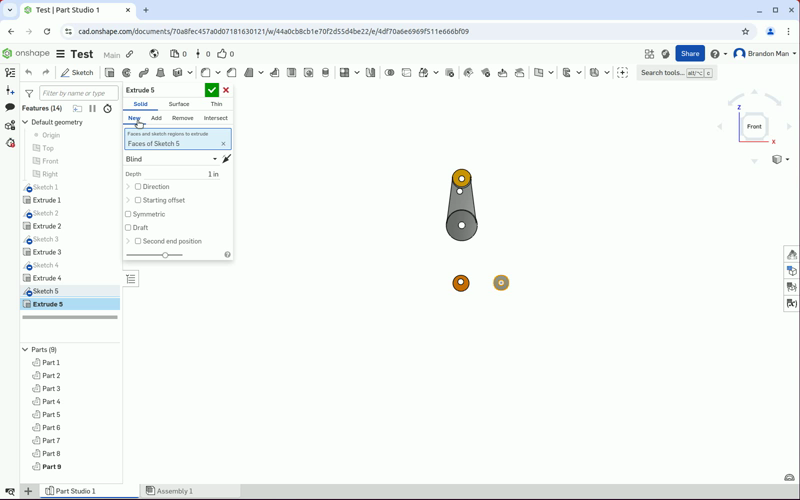
key(tab, 4)
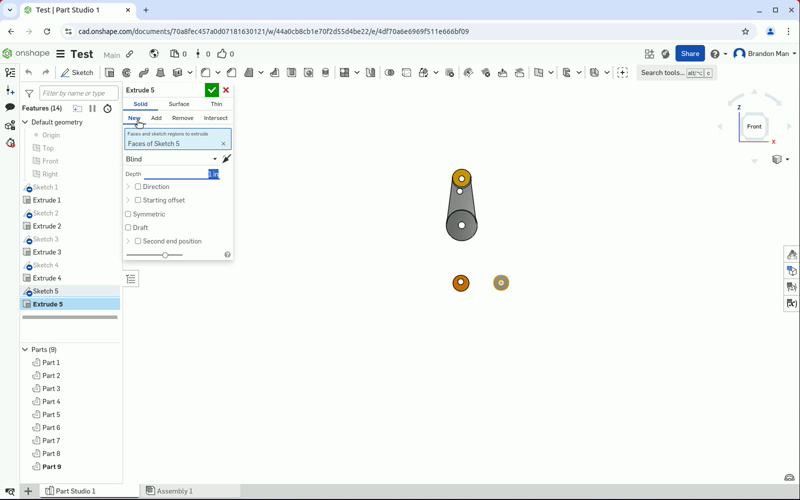
text(0.481)
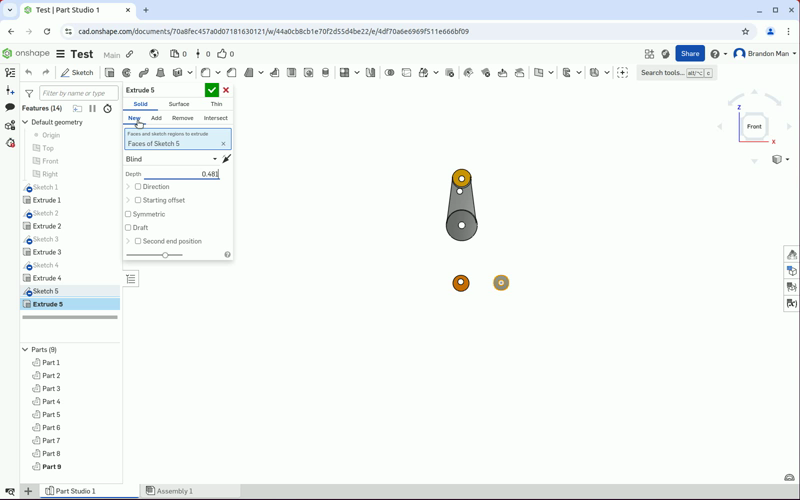
key(enter)
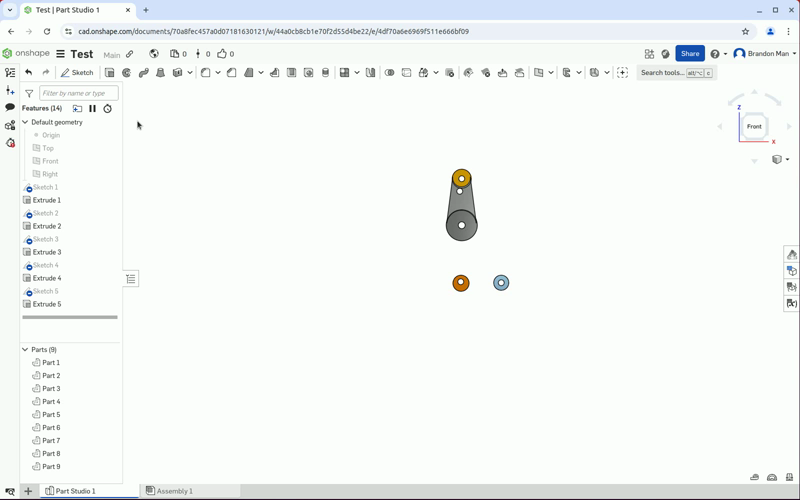
key(shift+h)
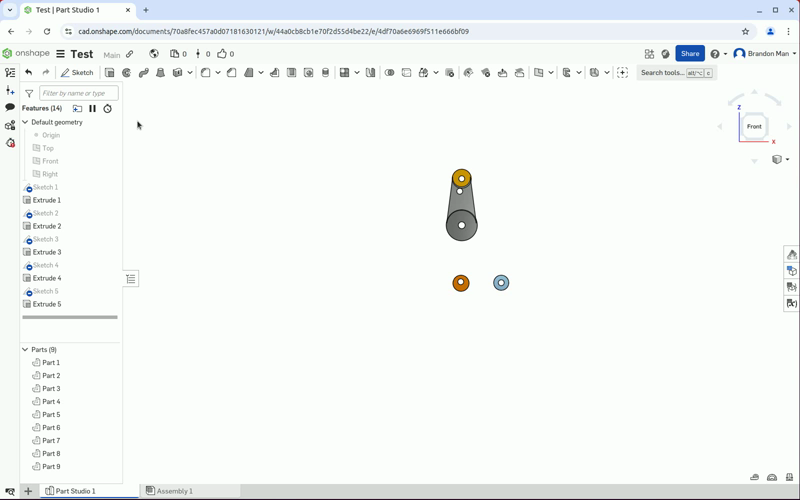
key(shift+h)
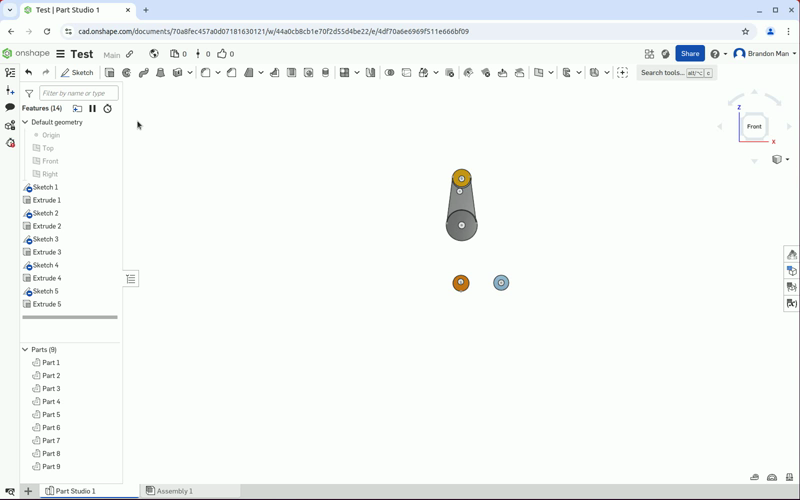
key(shift+7)
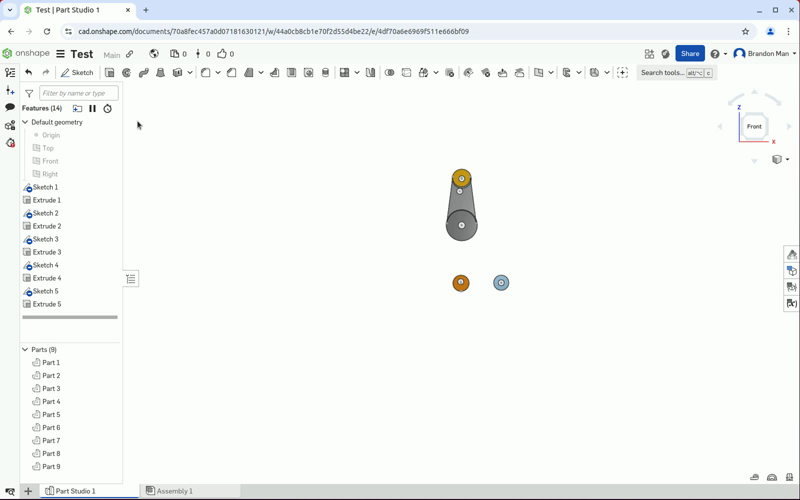
key(left, 2)
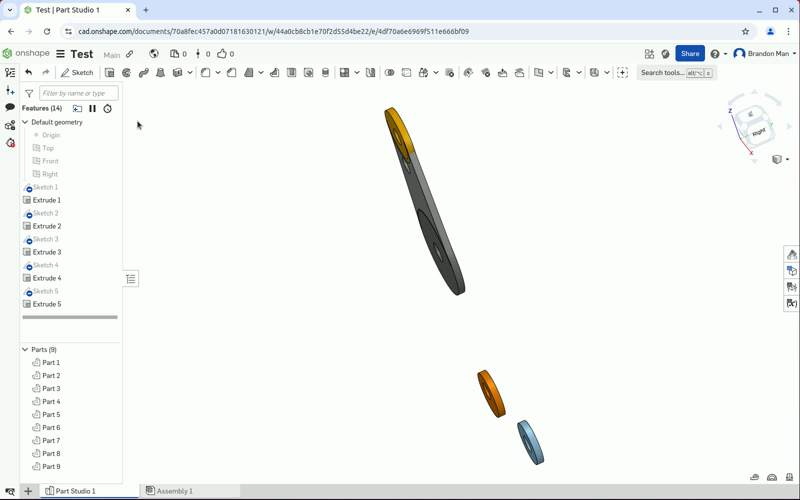
key(down, 2)
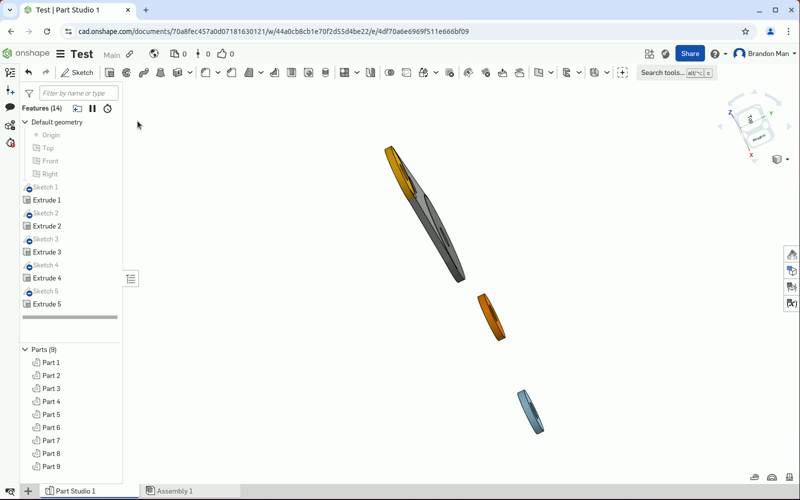
key(up, 2)
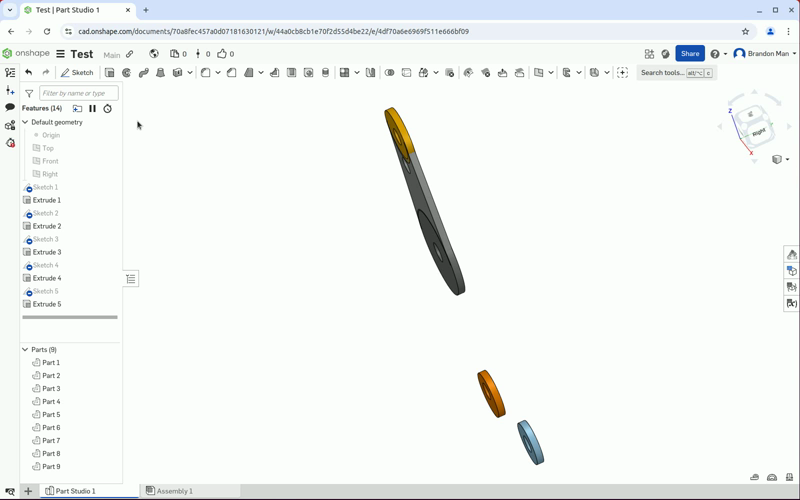
key(right, 2)
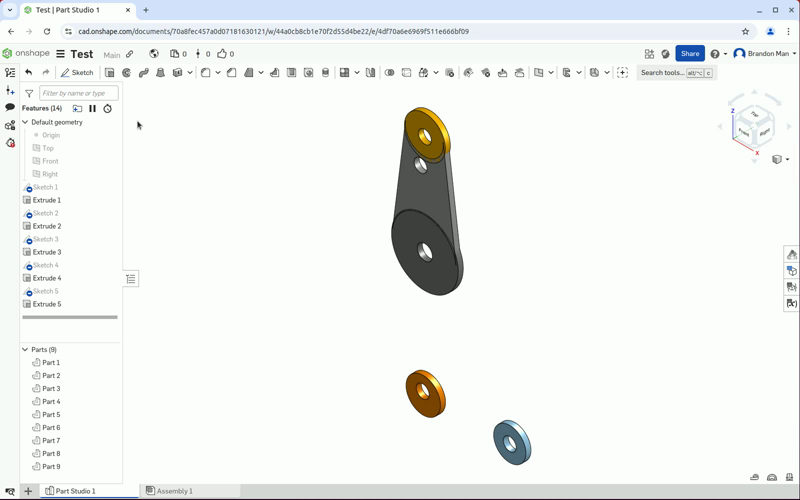
mouse_move(73, 189)
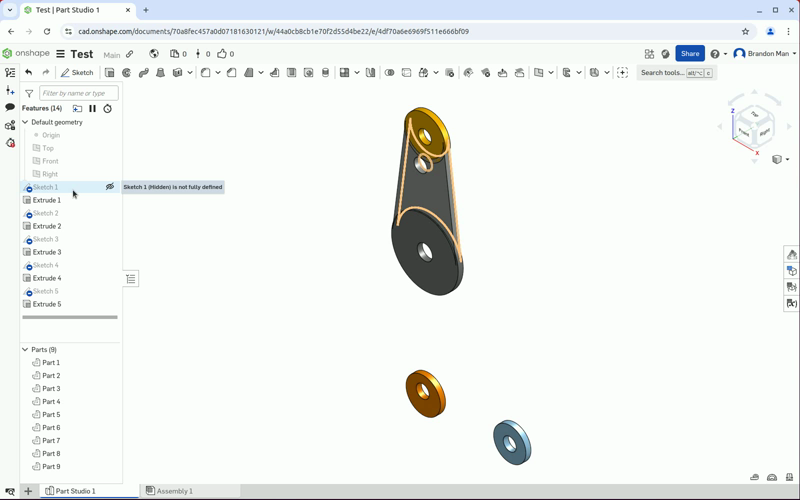
click(73, 189)